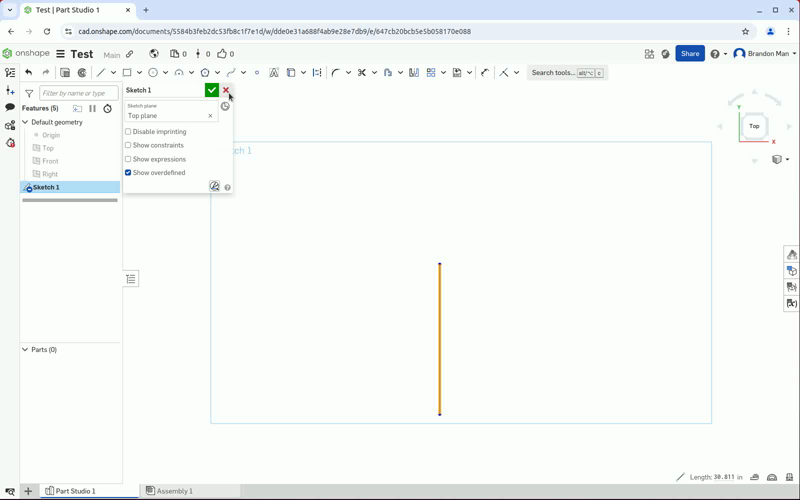
key(shift+h)
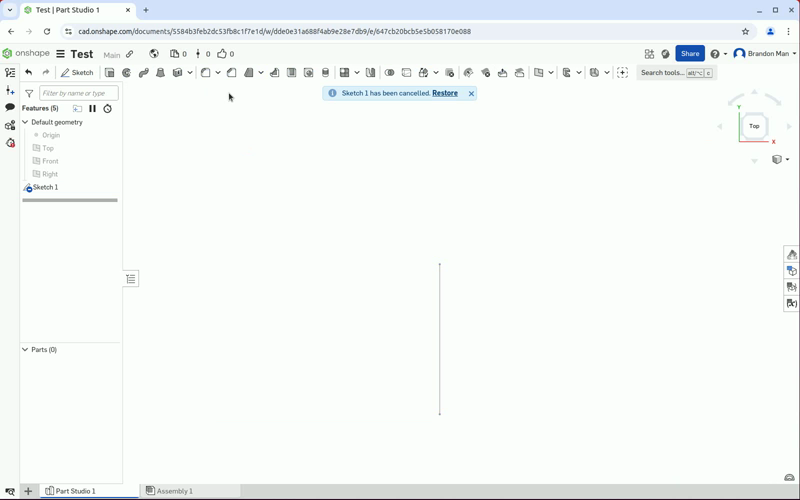
key(shift+s)
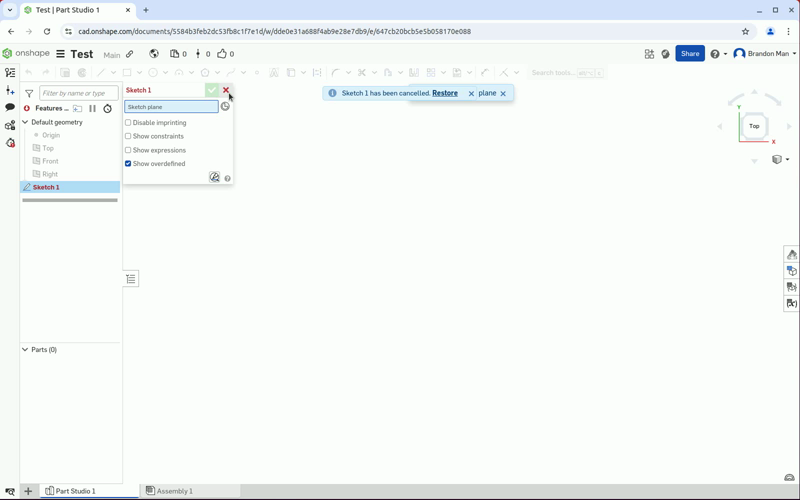
mouse_move(73, 150)
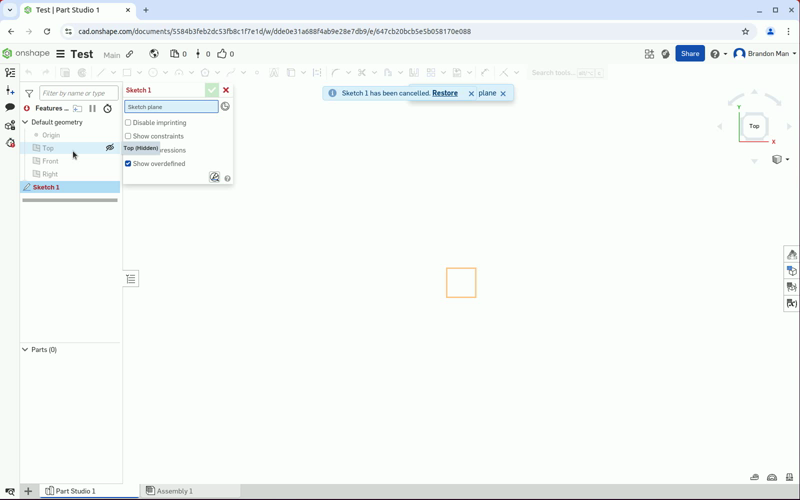
click(73, 150)
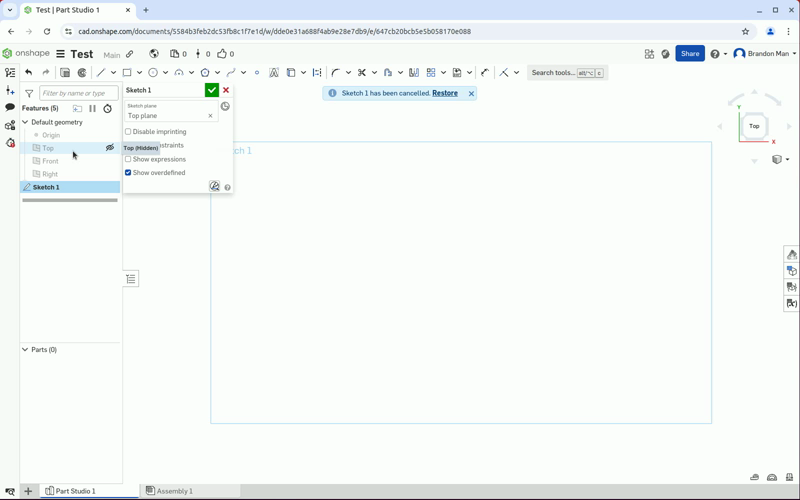
mouse_move(73, 352)
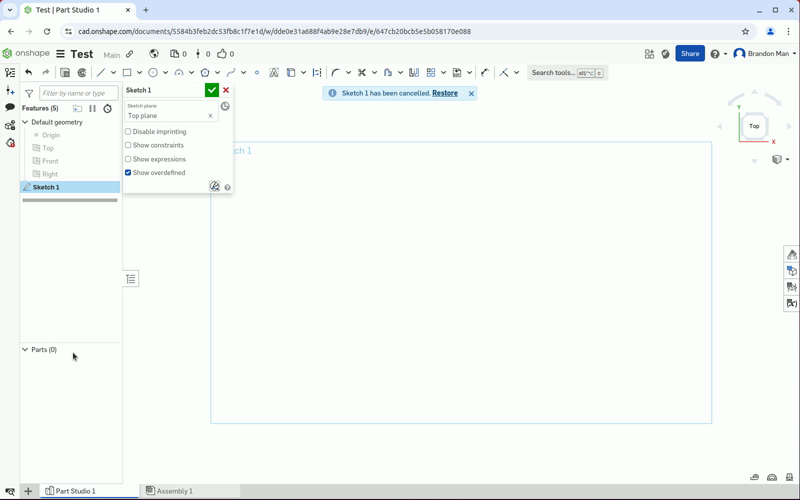
key(y)
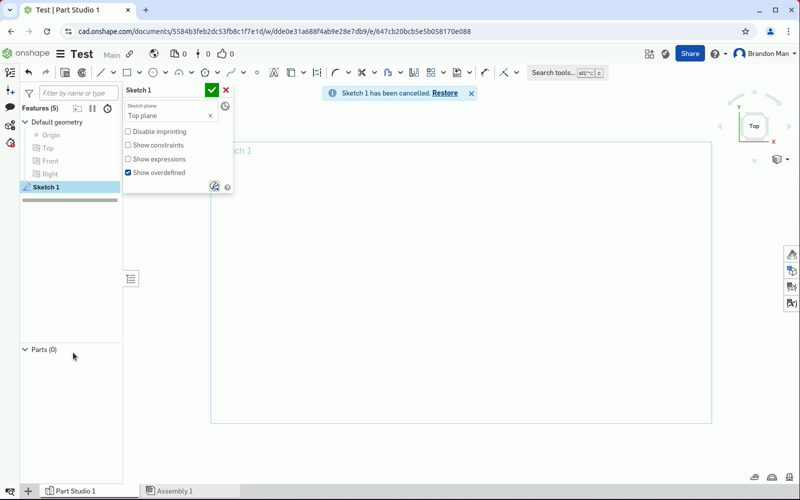
key(a)
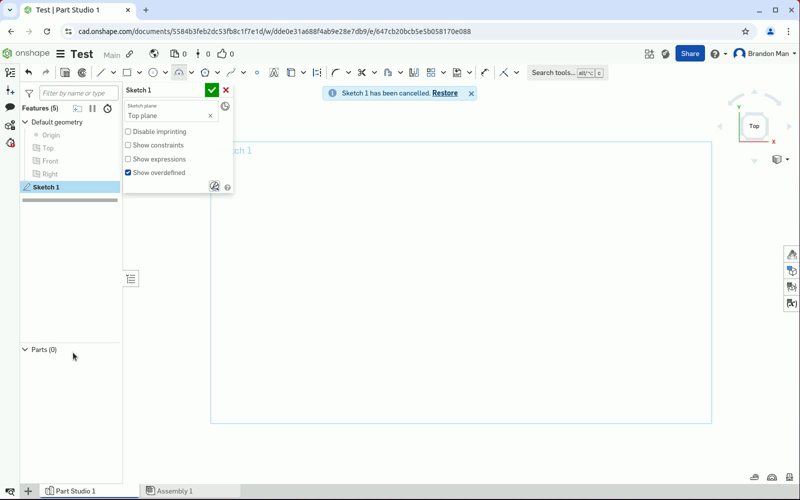
key_down(shift)
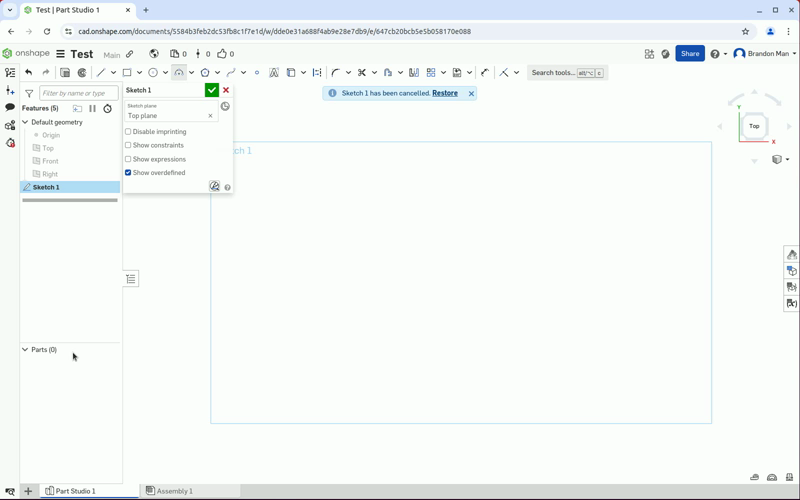
mouse_move(456, 285)
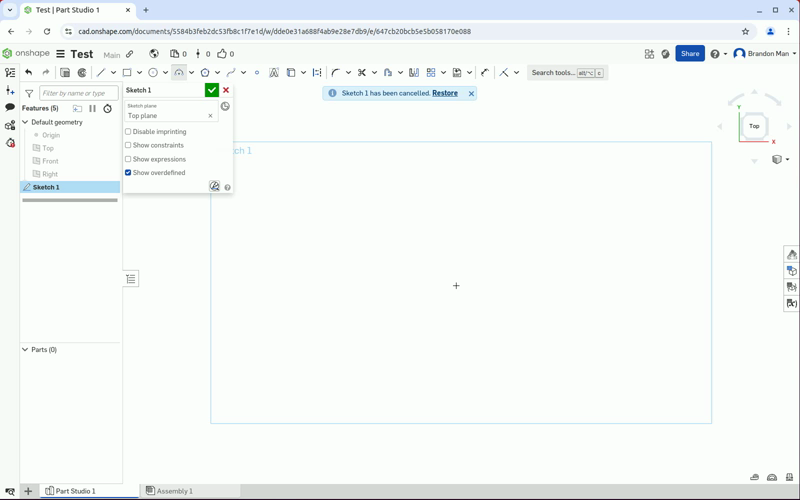
click(456, 285)
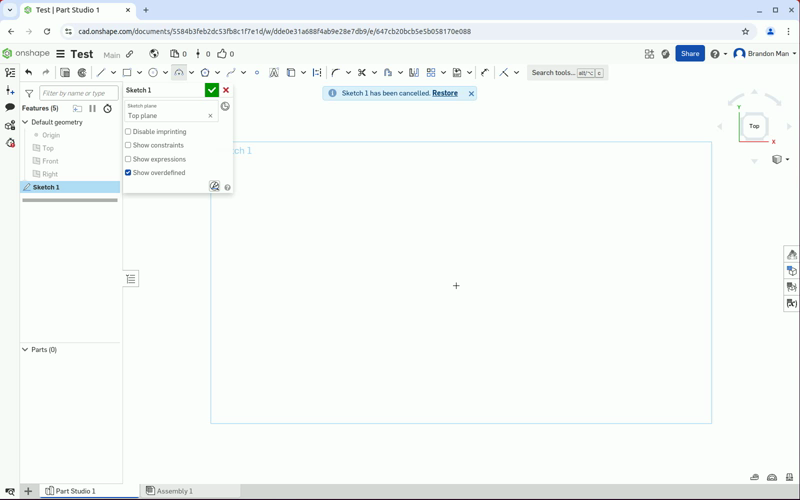
key_up(shift)
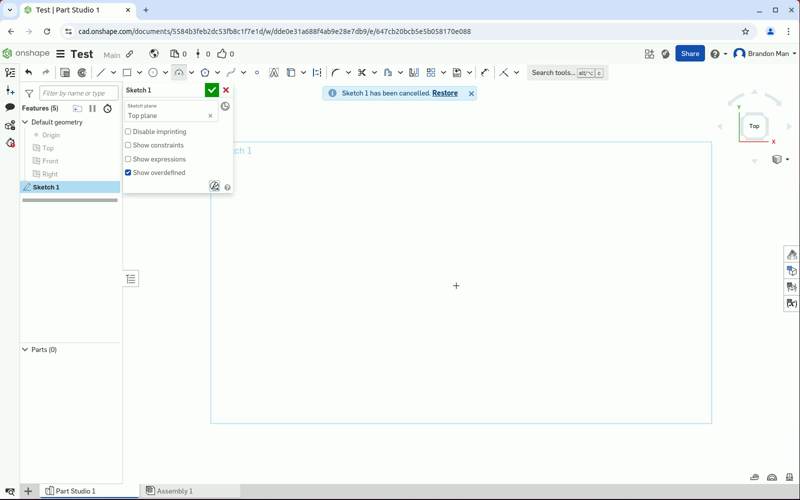
key_down(shift)
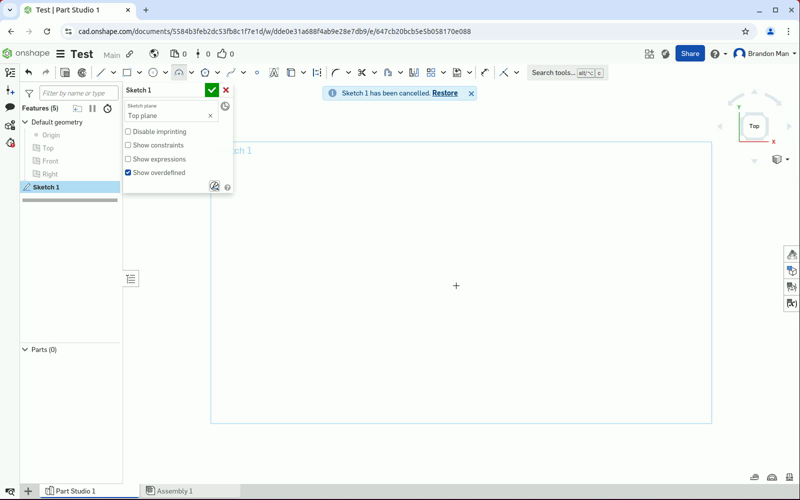
mouse_move(458, 287)
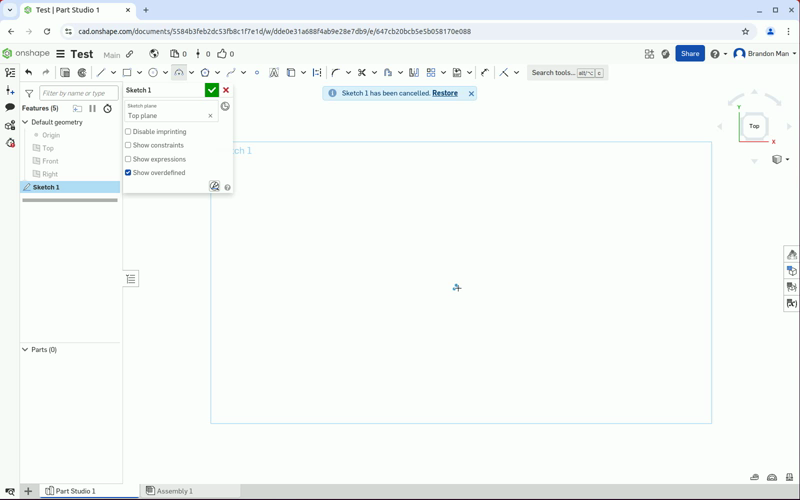
scroll(6)
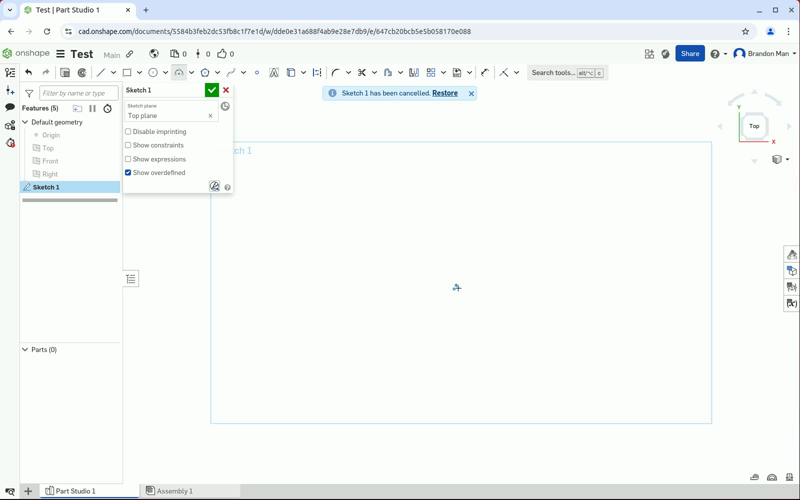
scroll(6)
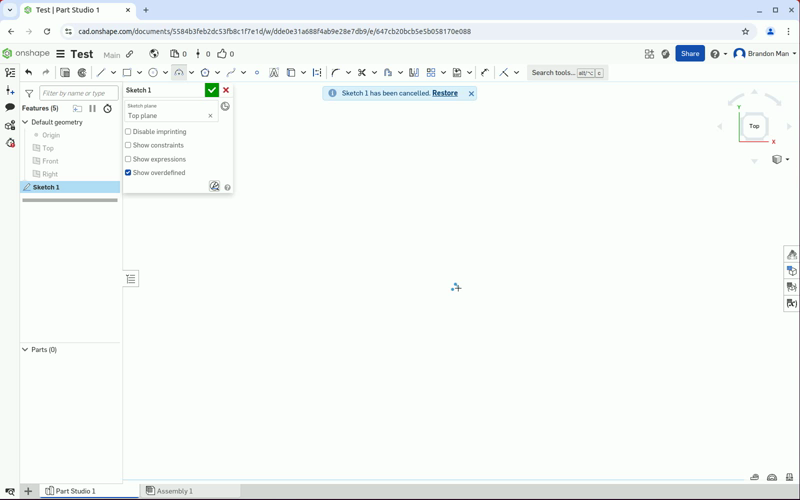
scroll(6)
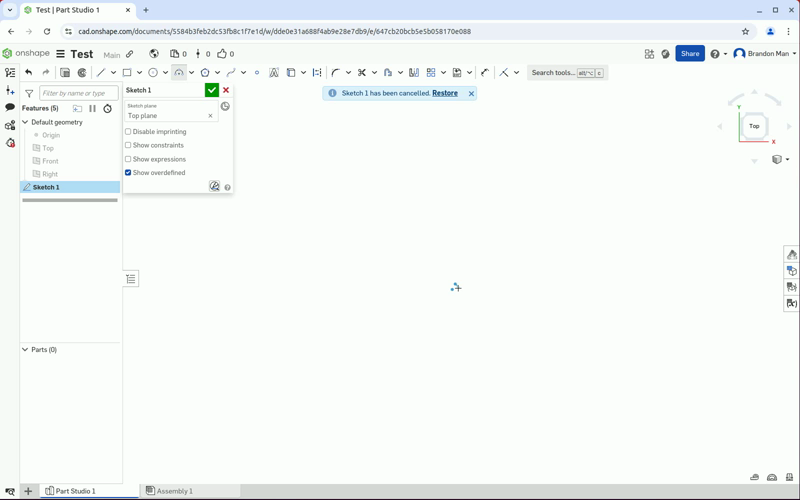
scroll(6)
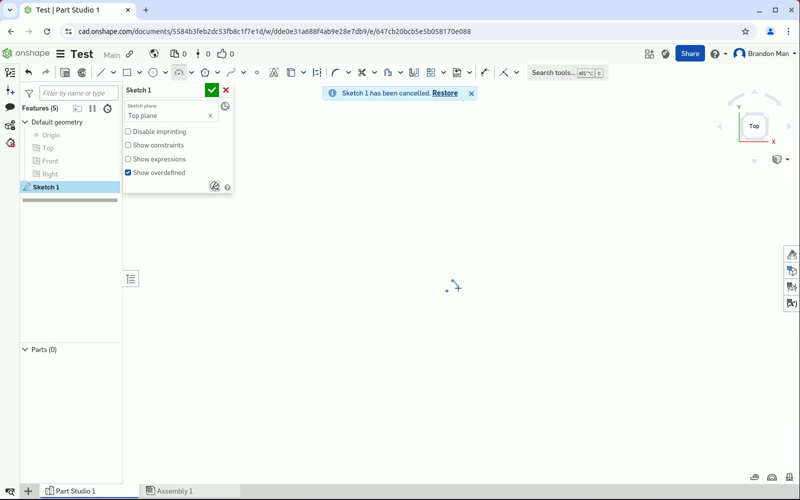
scroll(6)
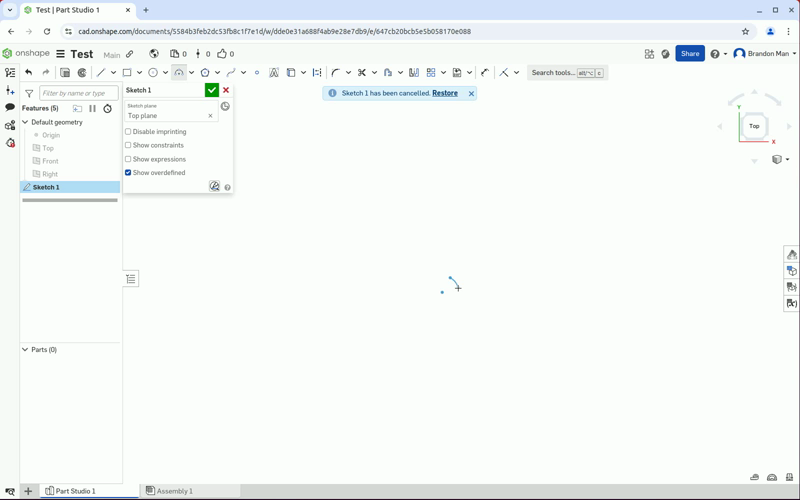
scroll(6)
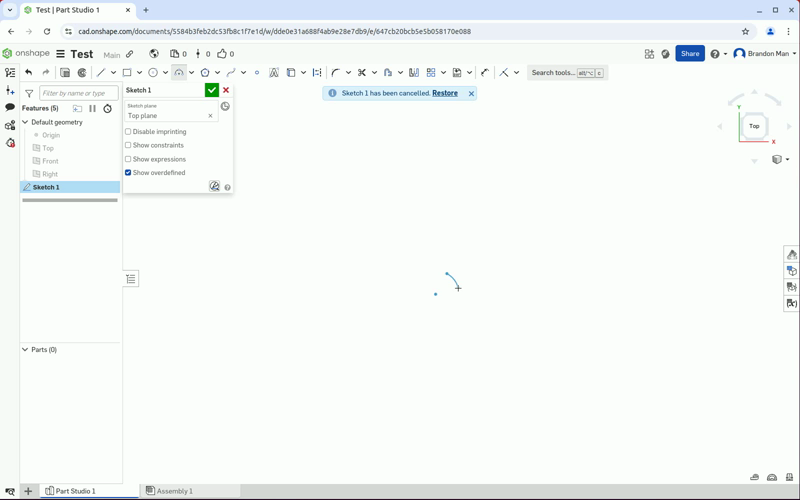
scroll(6)
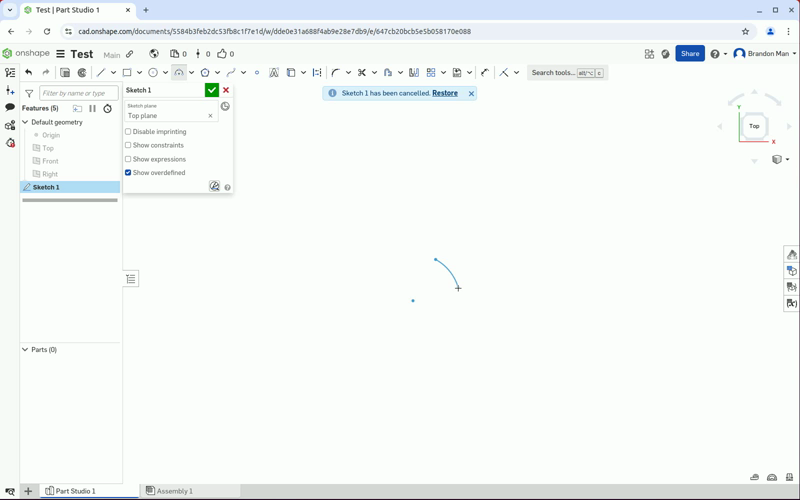
click(458, 287)
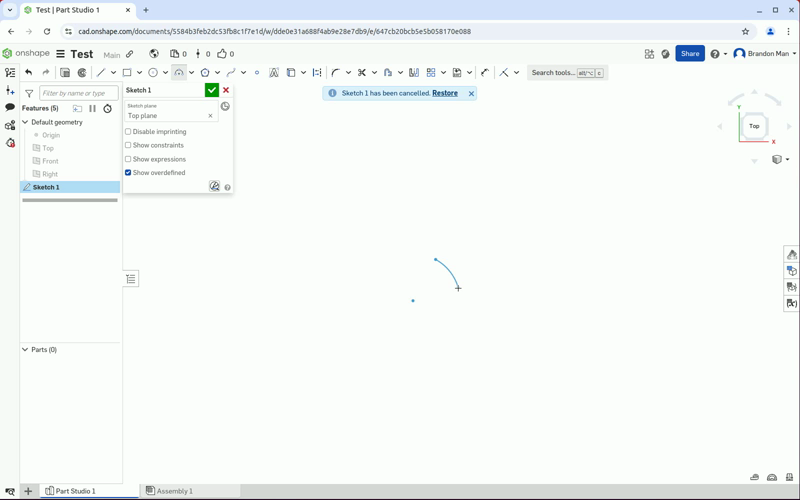
scroll(-6)
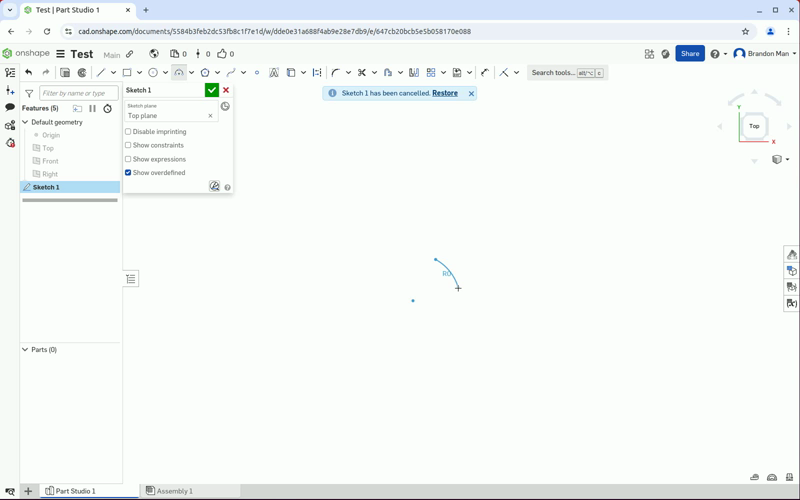
scroll(-6)
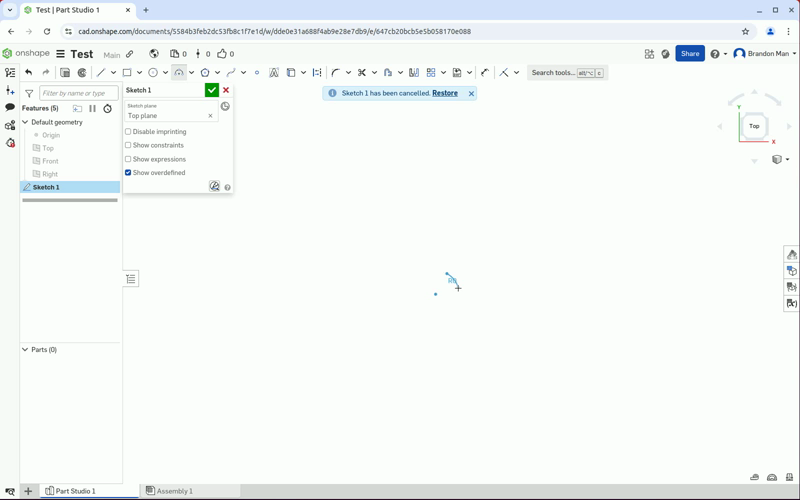
scroll(-6)
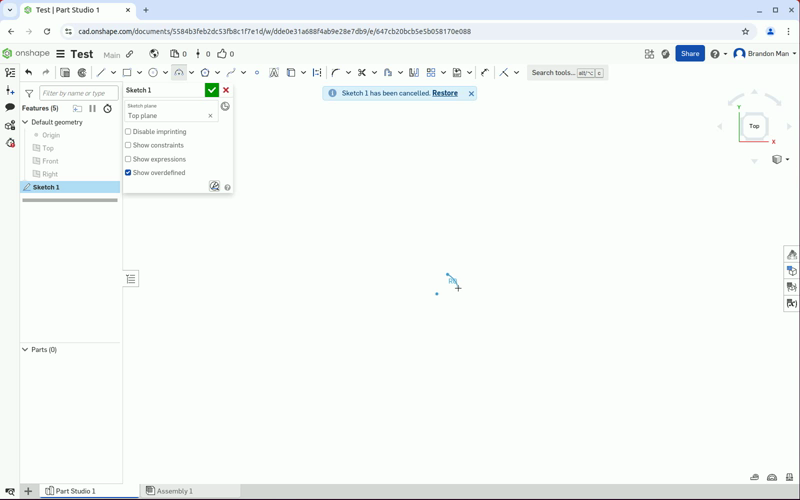
scroll(-6)
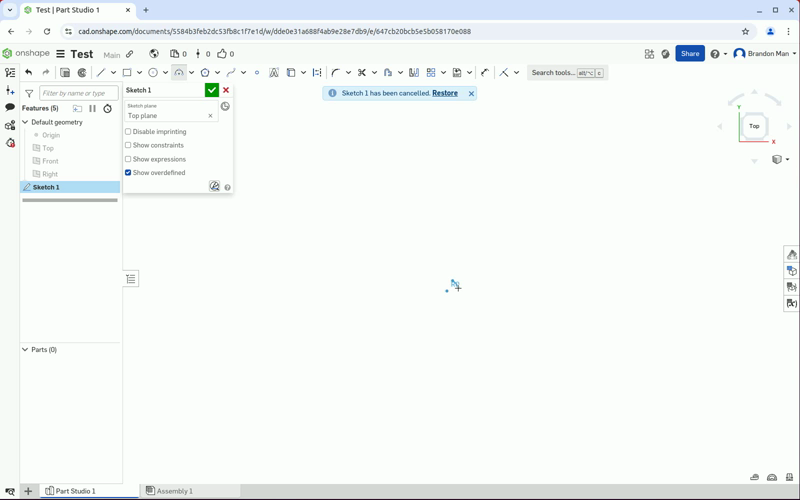
scroll(-6)
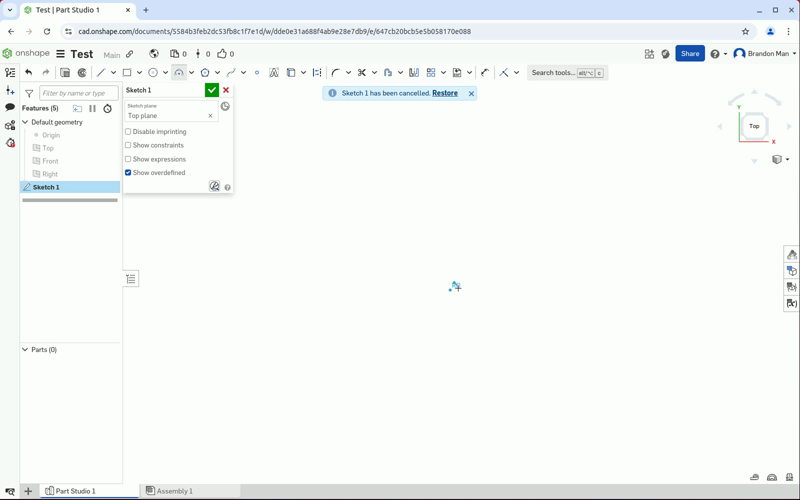
scroll(-6)
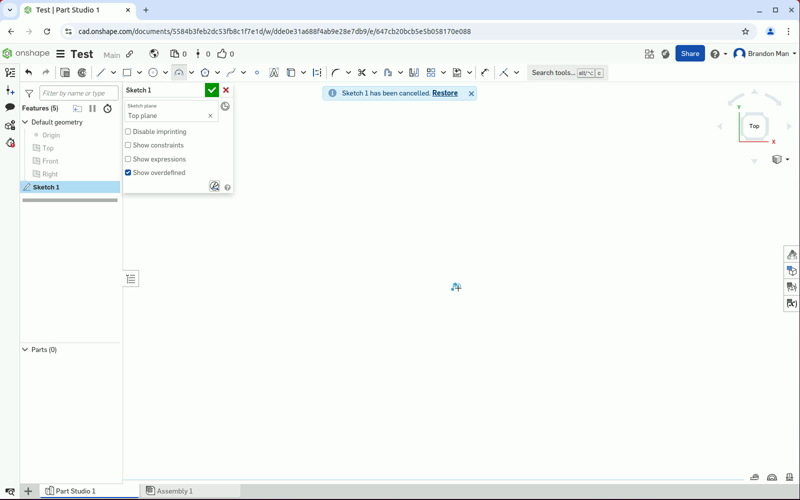
scroll(-6)
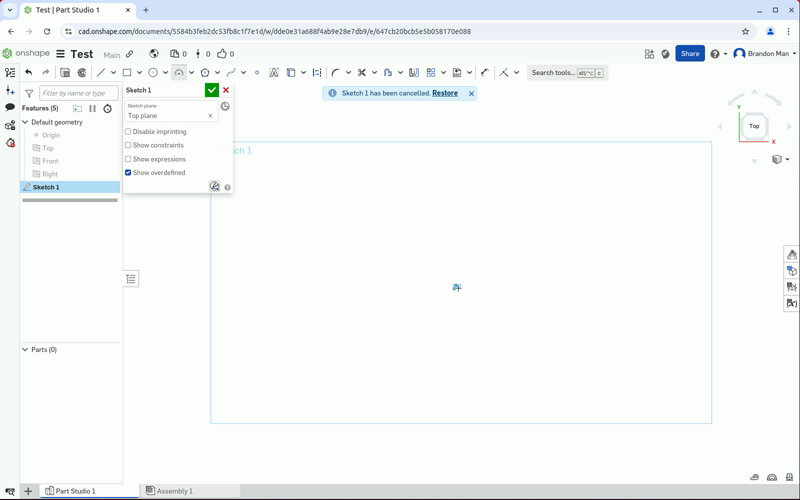
mouse_move(456, 287)
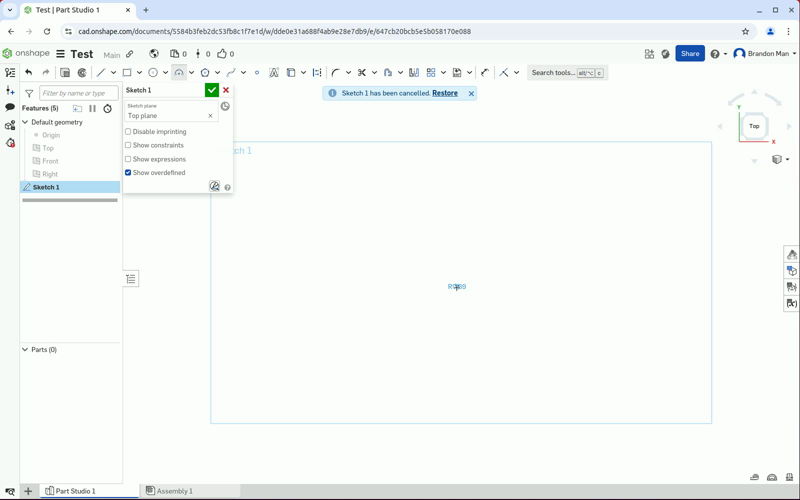
scroll(6)
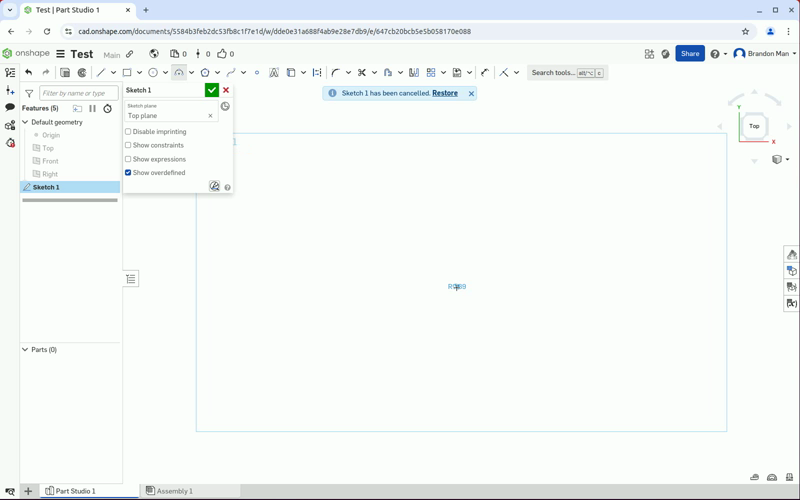
scroll(6)
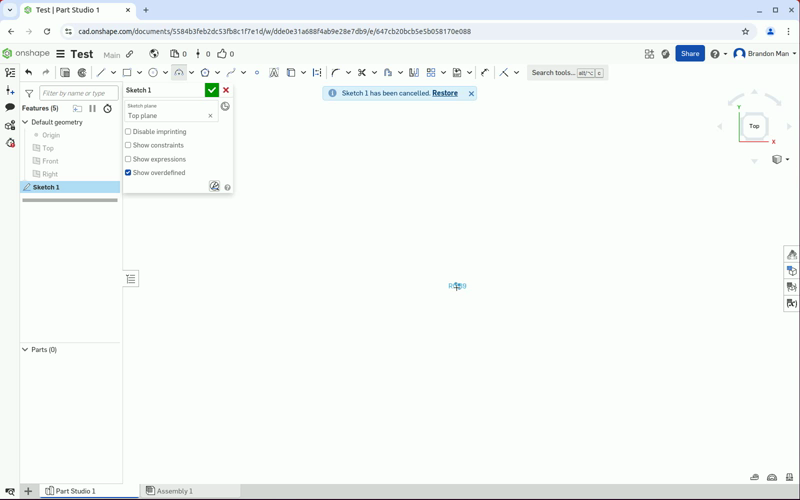
scroll(6)
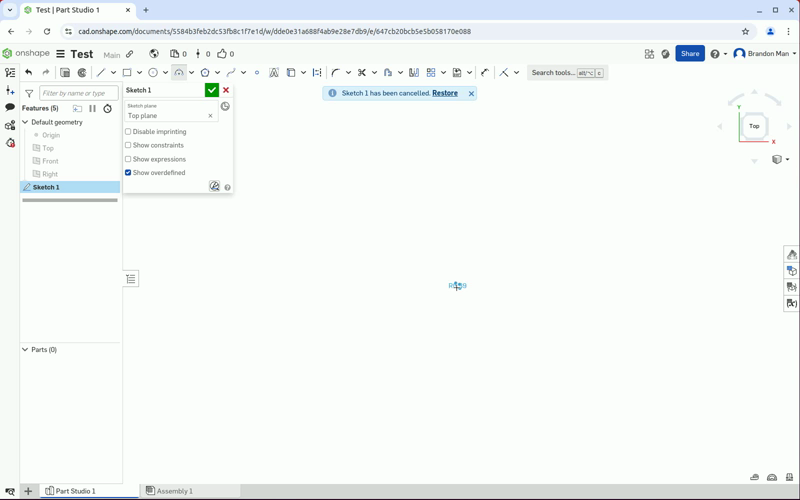
scroll(6)
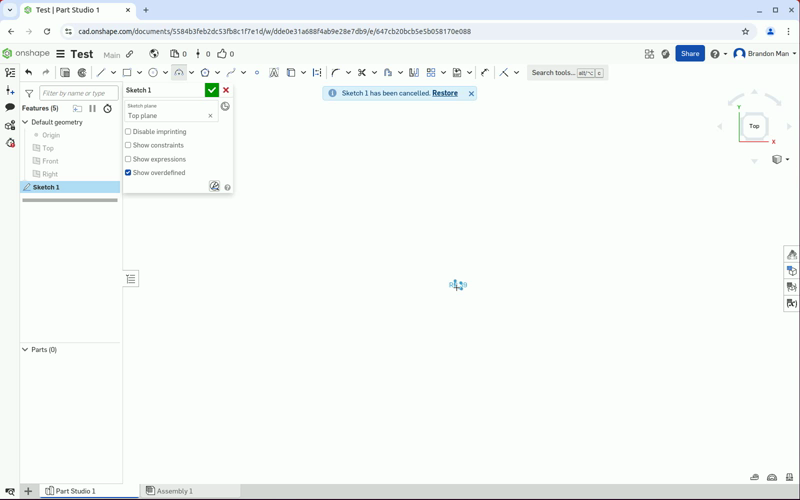
scroll(6)
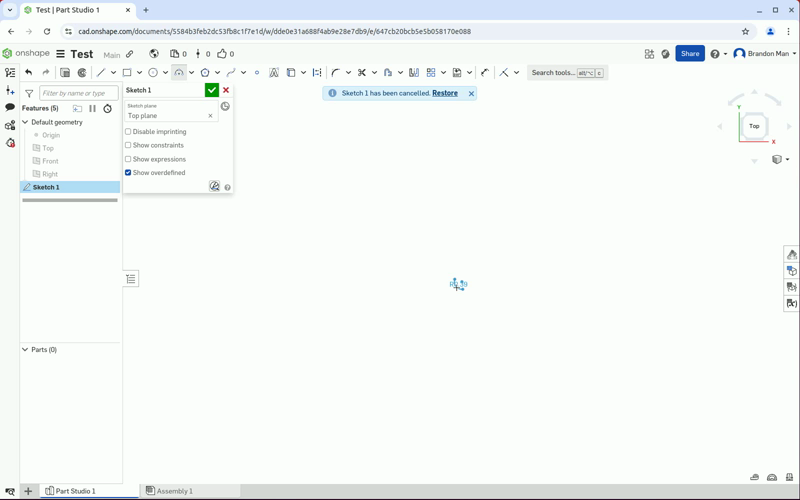
scroll(6)
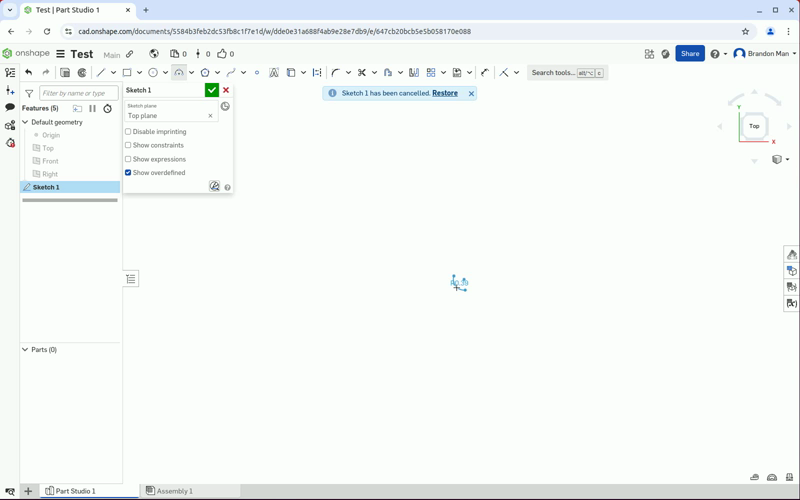
scroll(6)
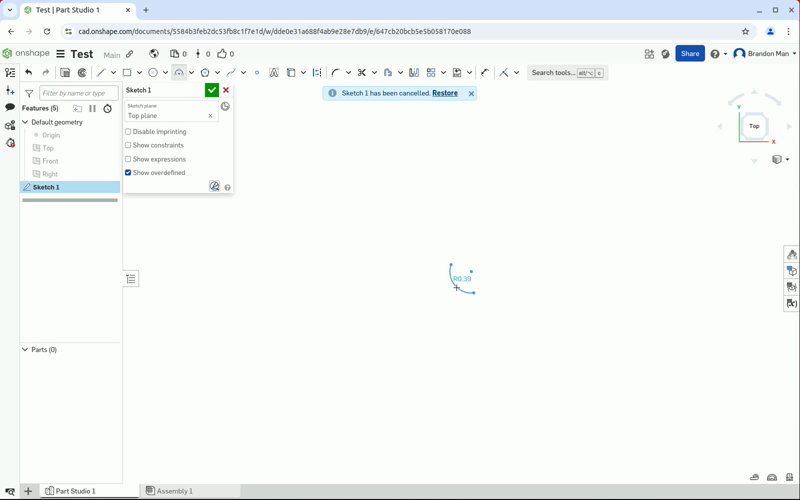
click(456, 287)
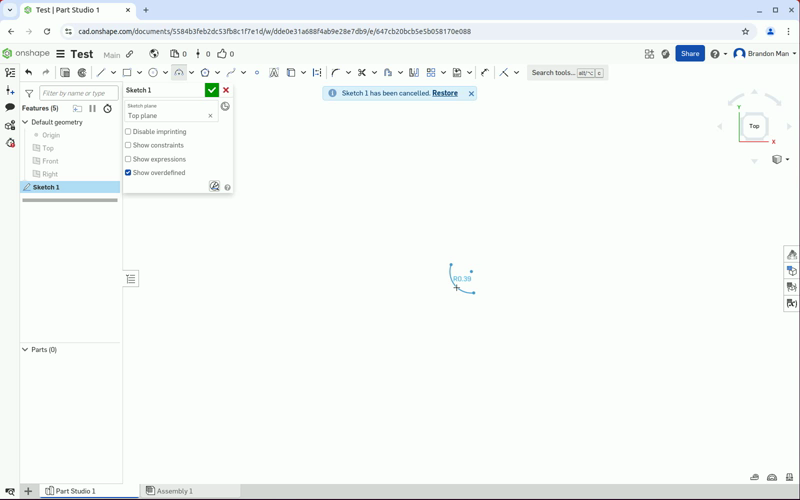
scroll(-6)
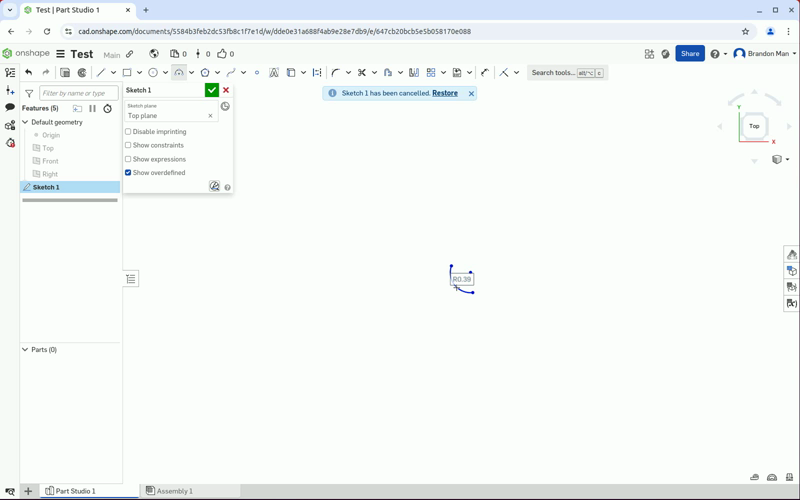
scroll(-6)
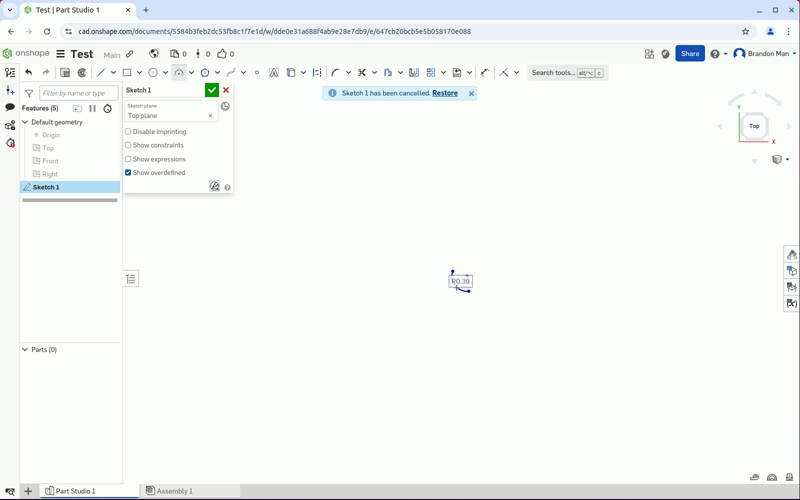
scroll(-6)
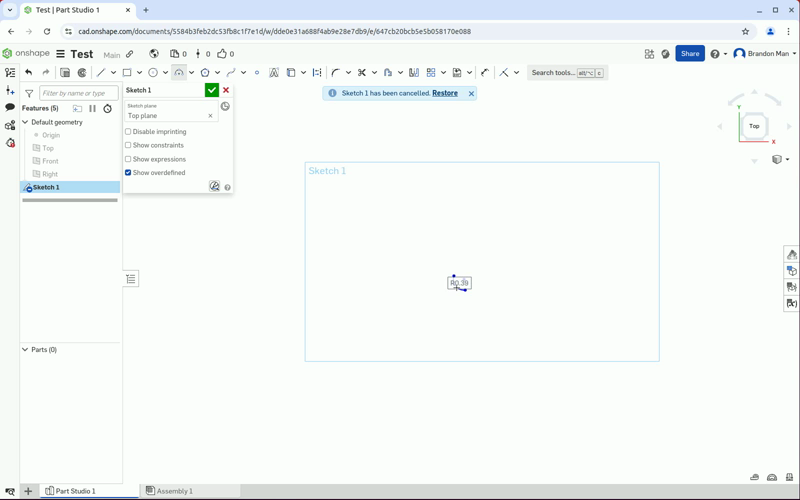
scroll(-6)
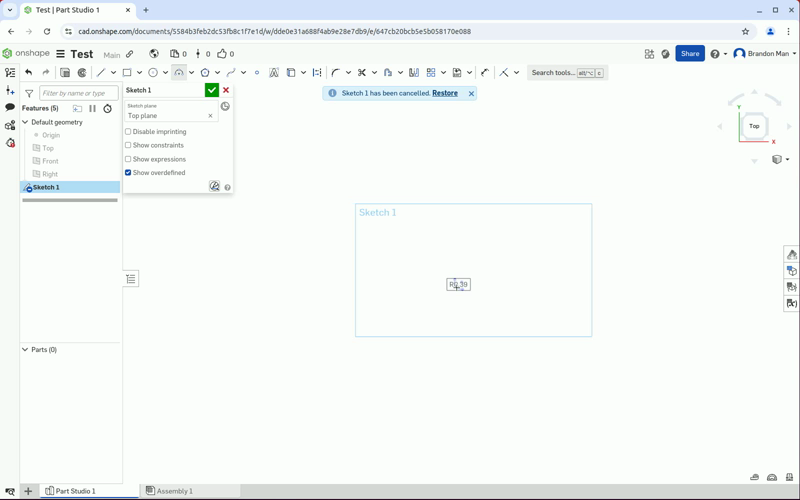
scroll(-6)
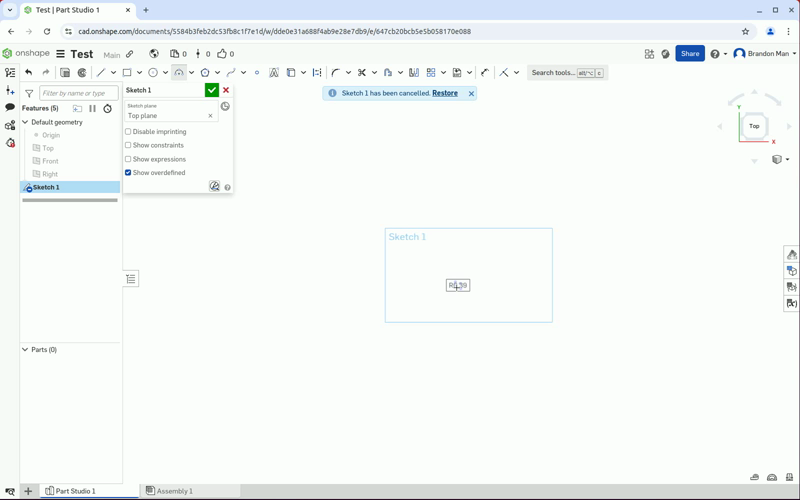
scroll(-6)
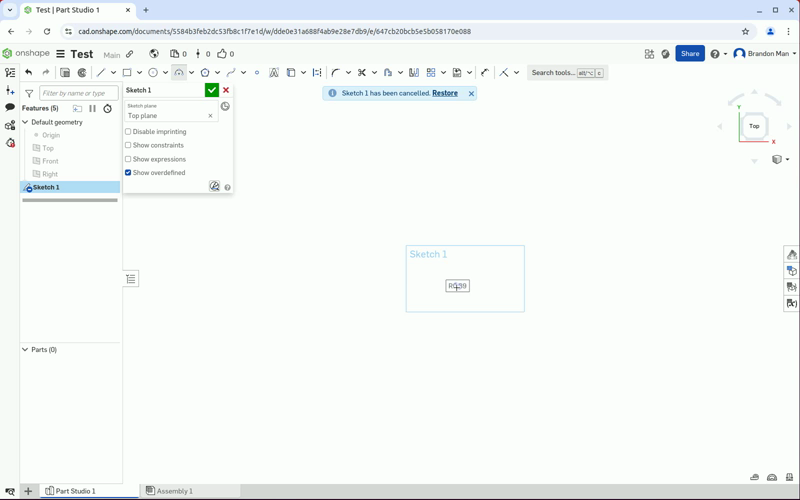
scroll(-6)
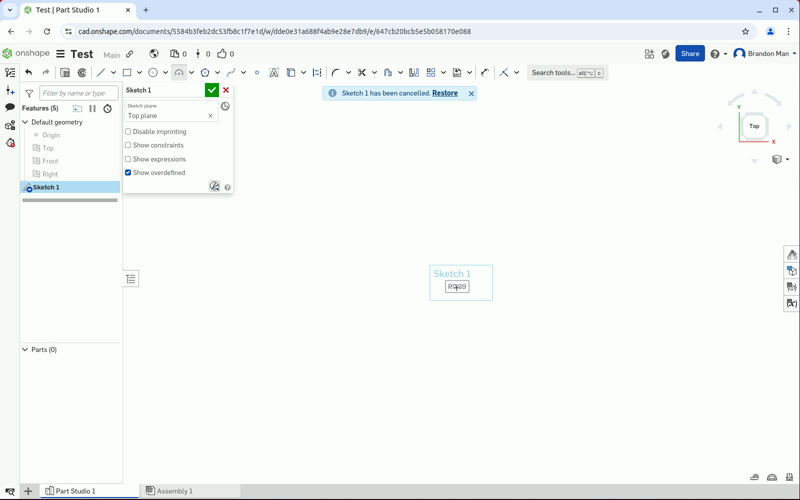
key_up(shift)
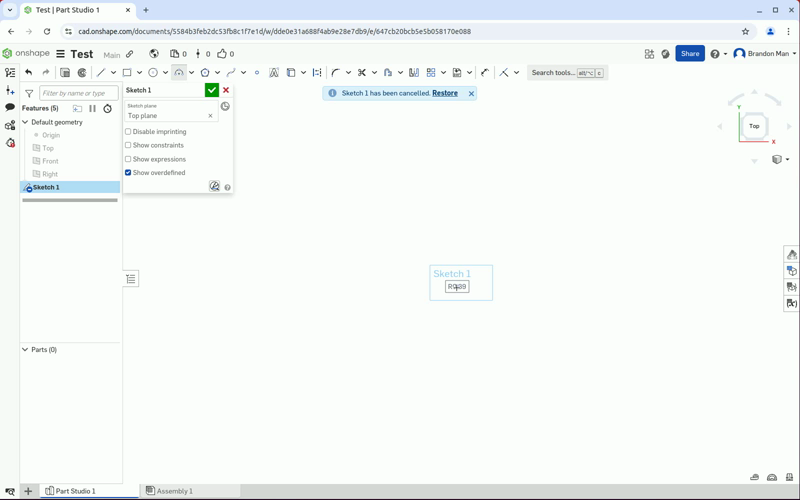
key(esc)
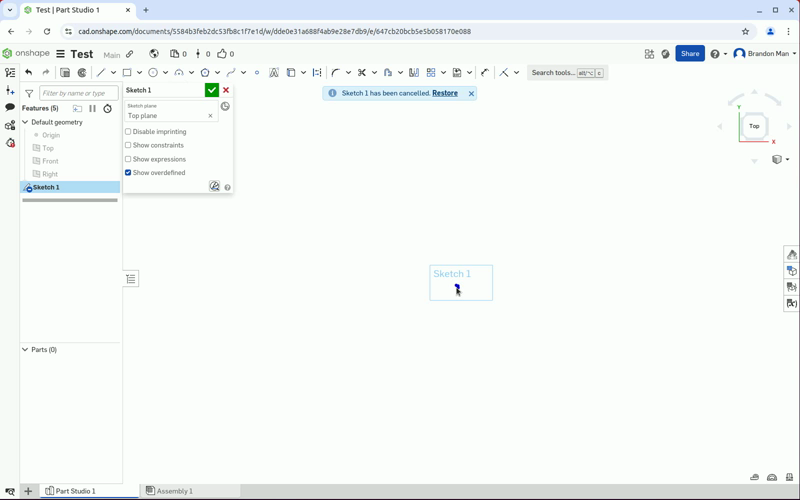
key(l)
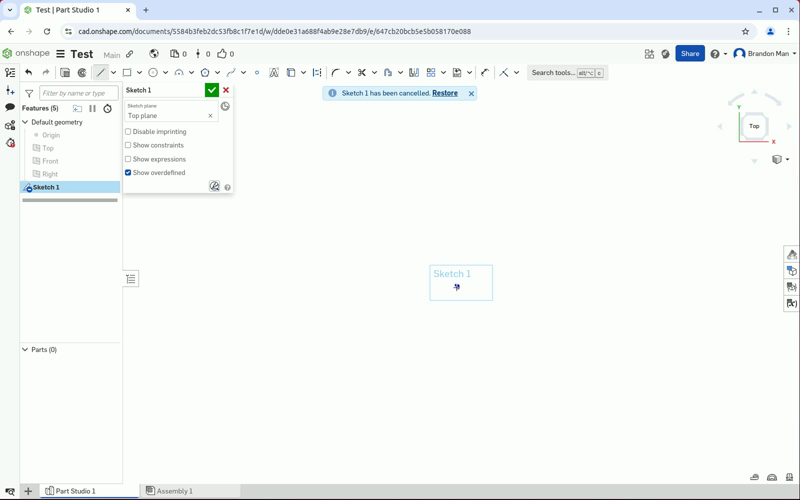
mouse_move(458, 287)
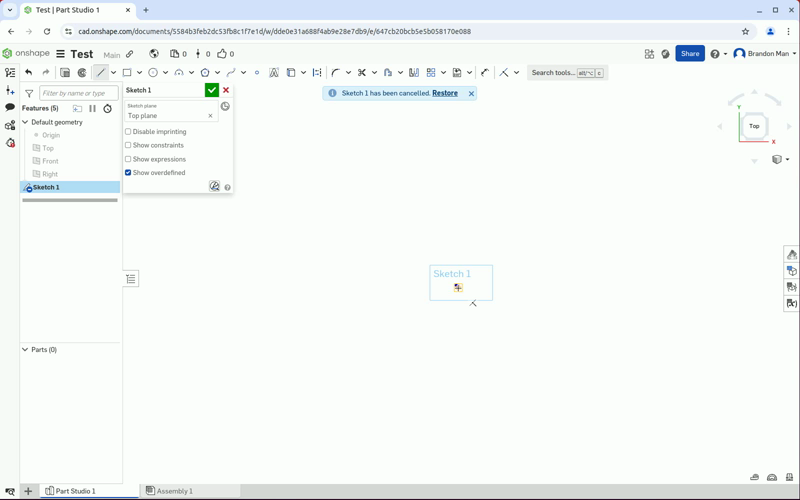
scroll(6)
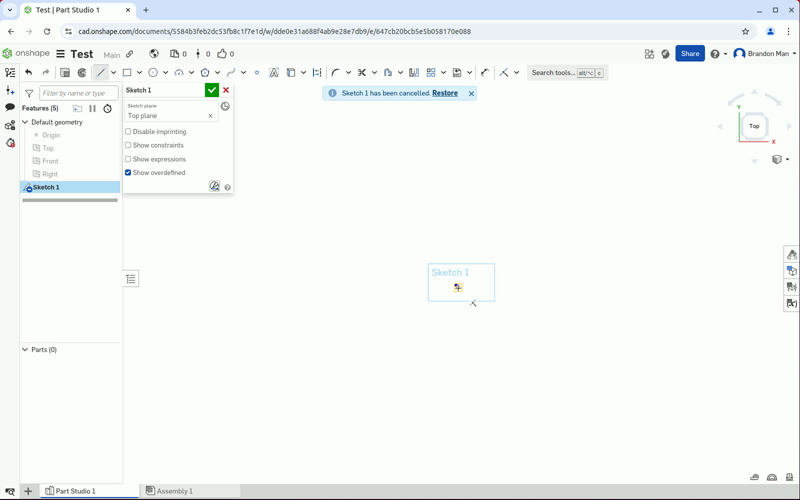
scroll(6)
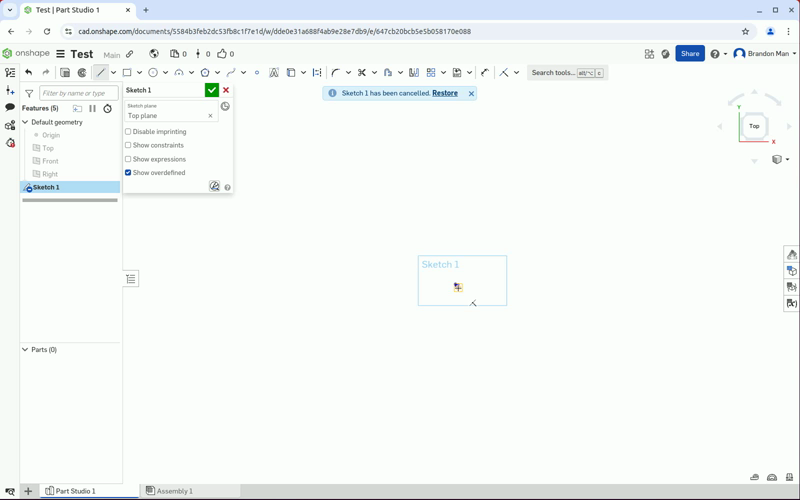
scroll(6)
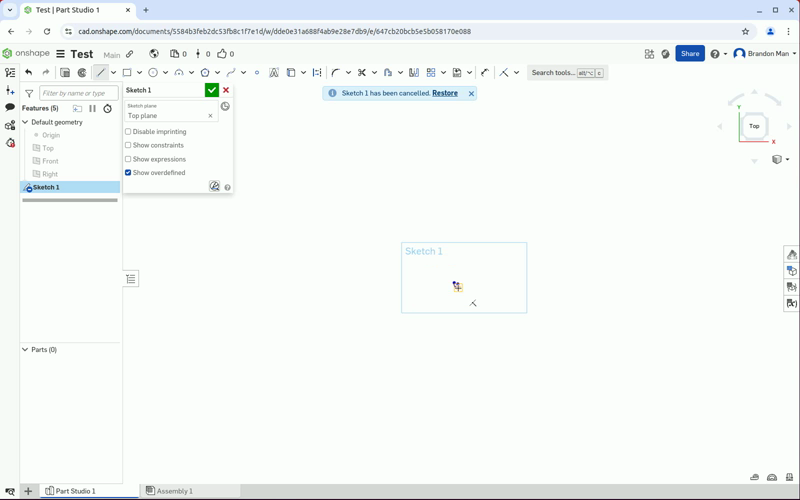
scroll(6)
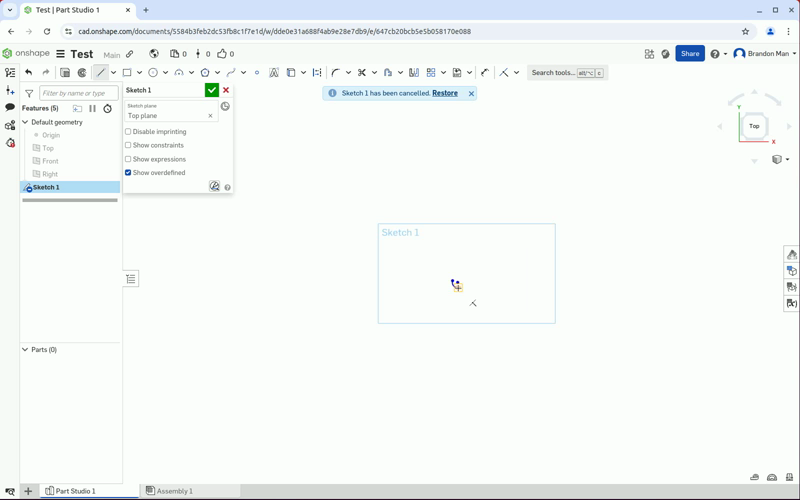
scroll(6)
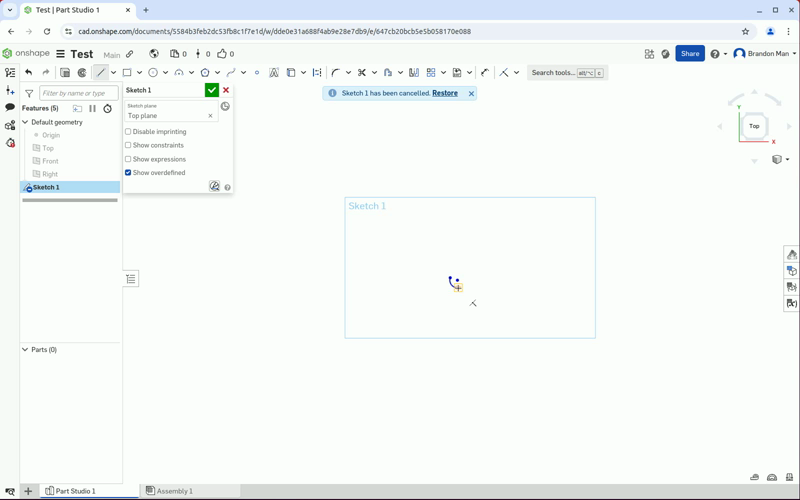
scroll(6)
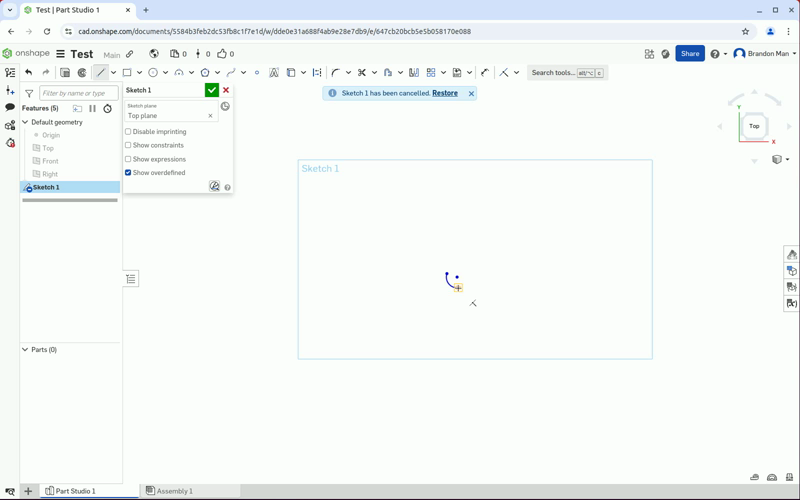
scroll(6)
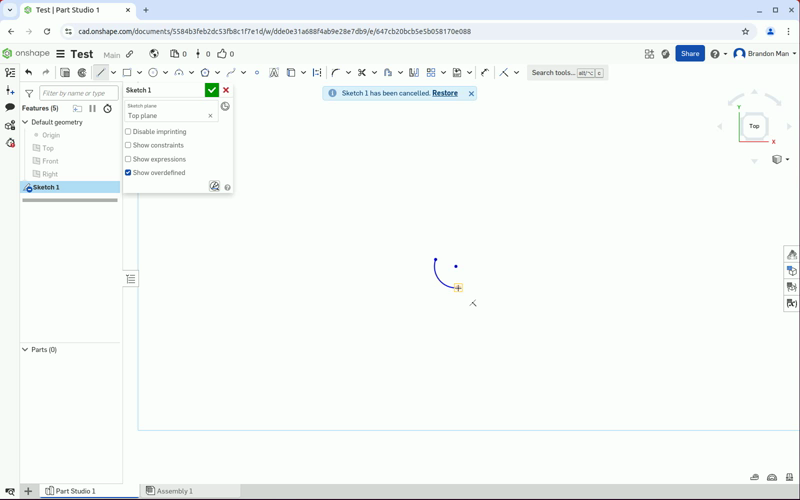
click(458, 287)
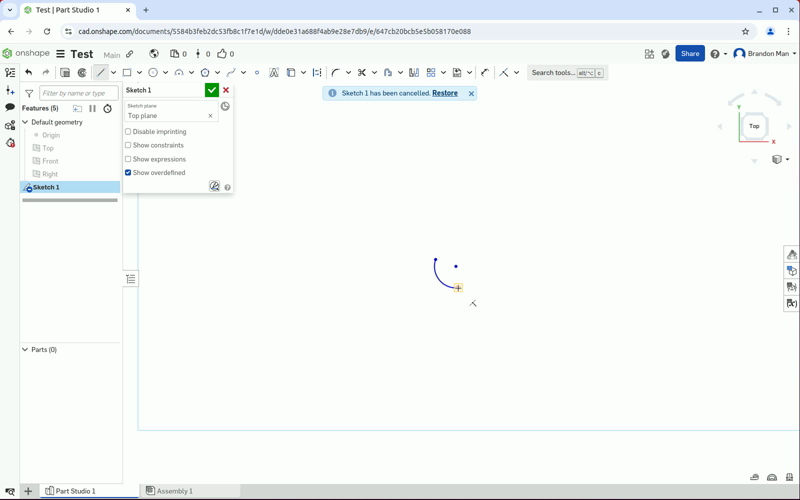
scroll(-6)
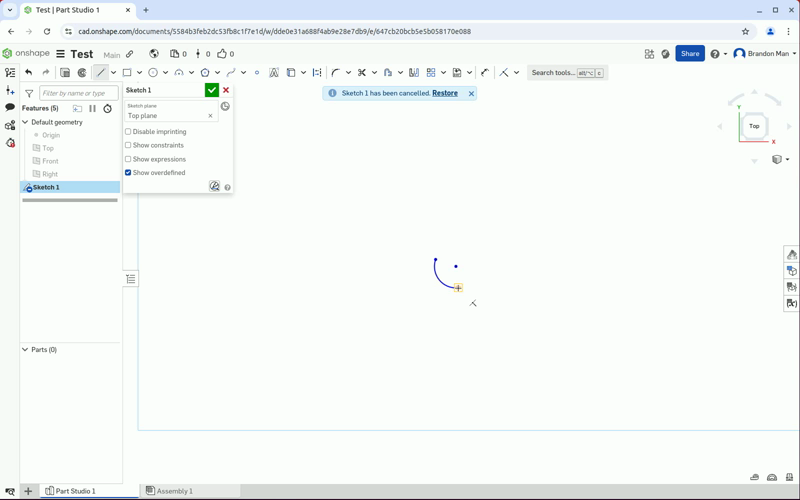
scroll(-6)
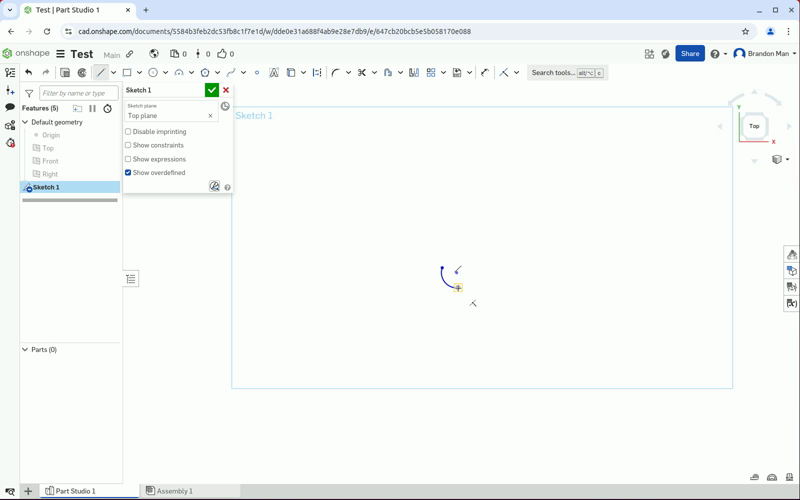
scroll(-6)
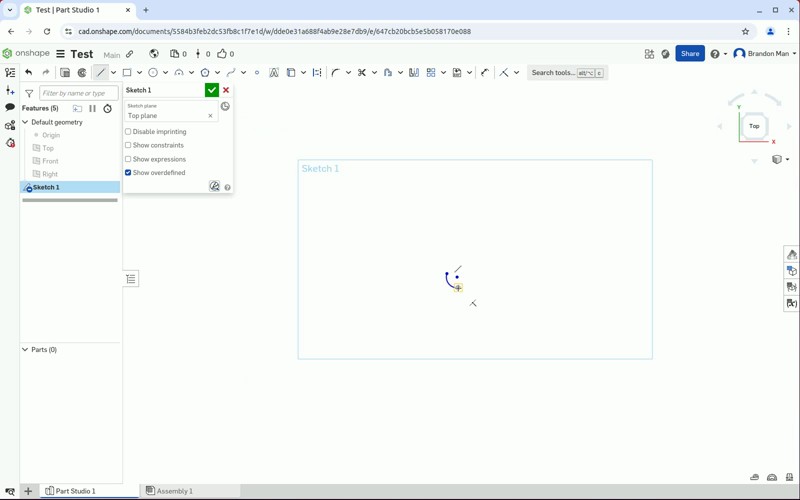
scroll(-6)
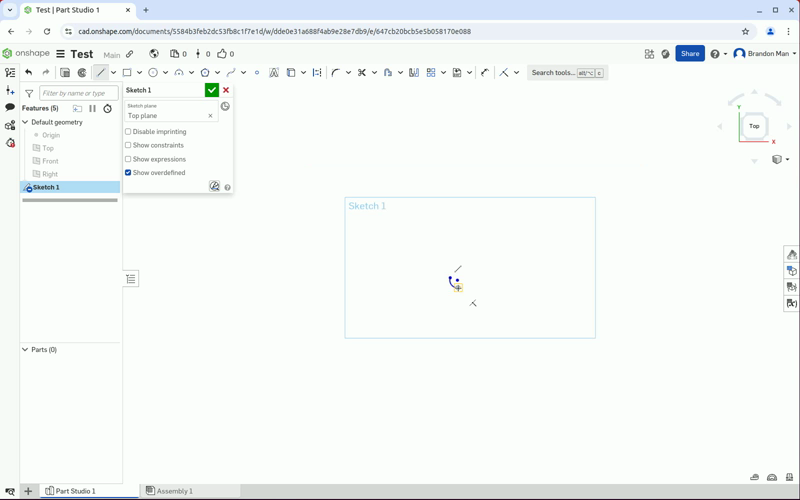
scroll(-6)
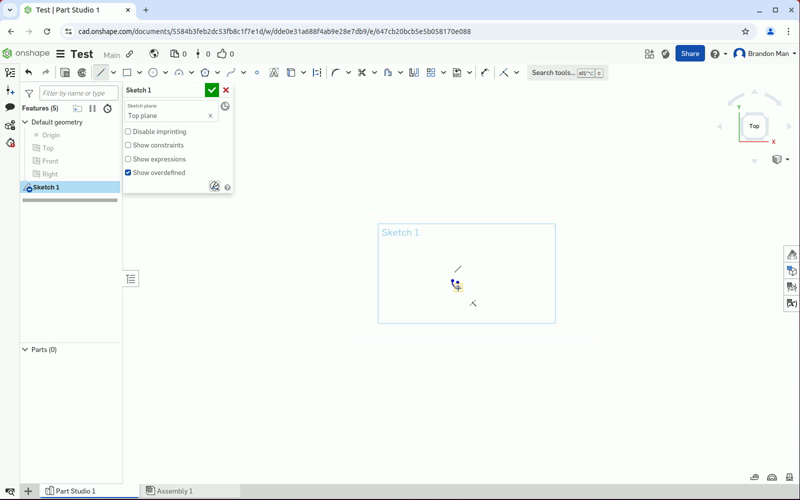
scroll(-6)
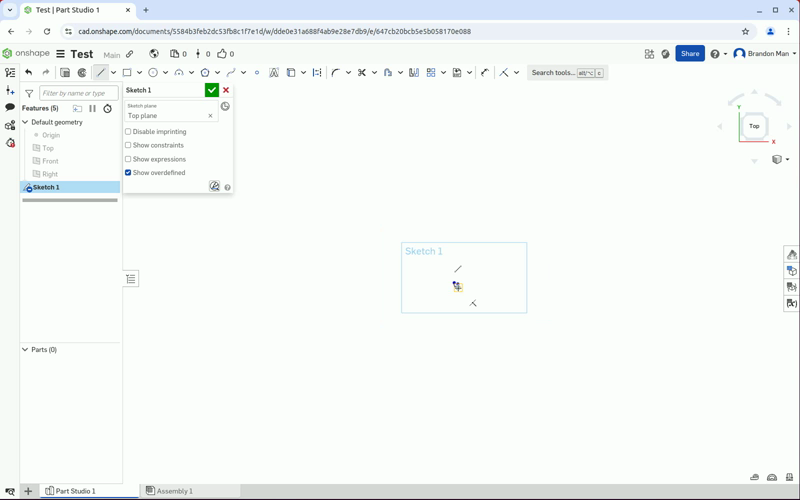
scroll(-6)
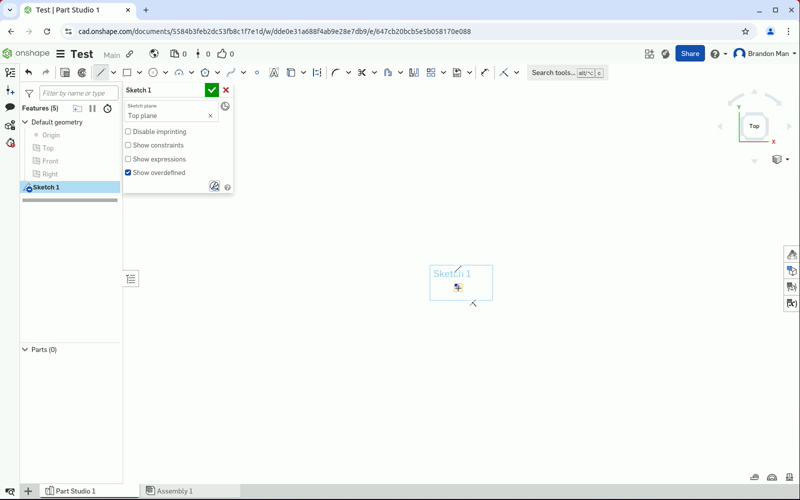
key_down(shift)
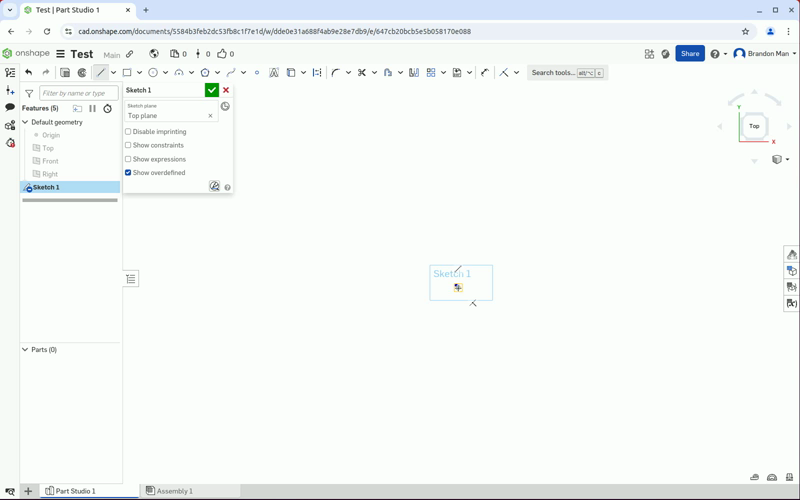
mouse_move(488, 287)
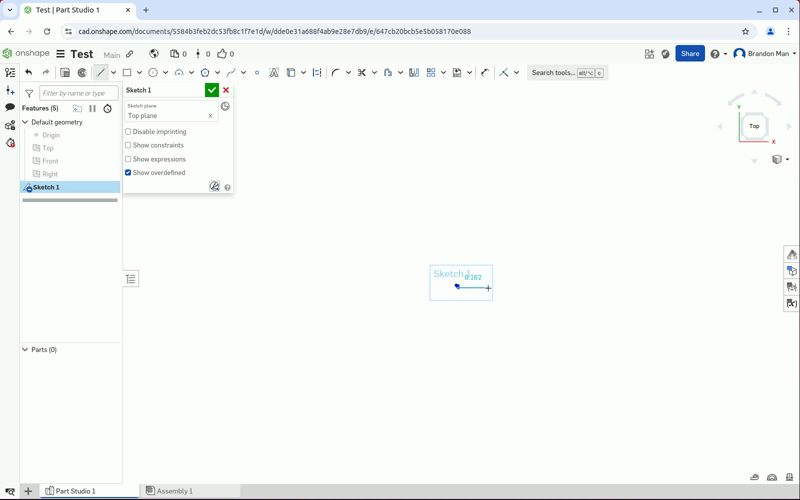
mouse_move(463, 287)
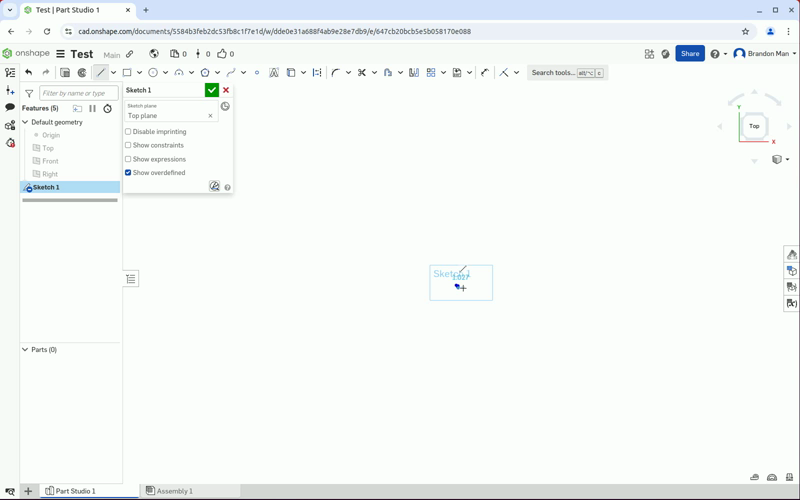
scroll(6)
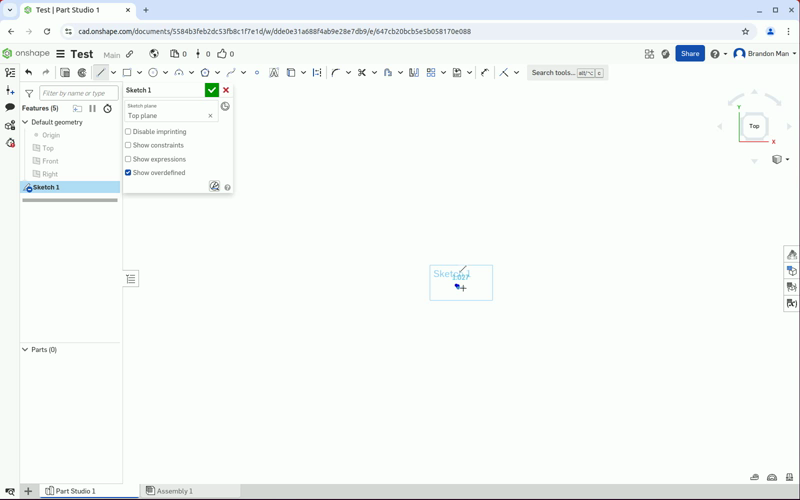
scroll(6)
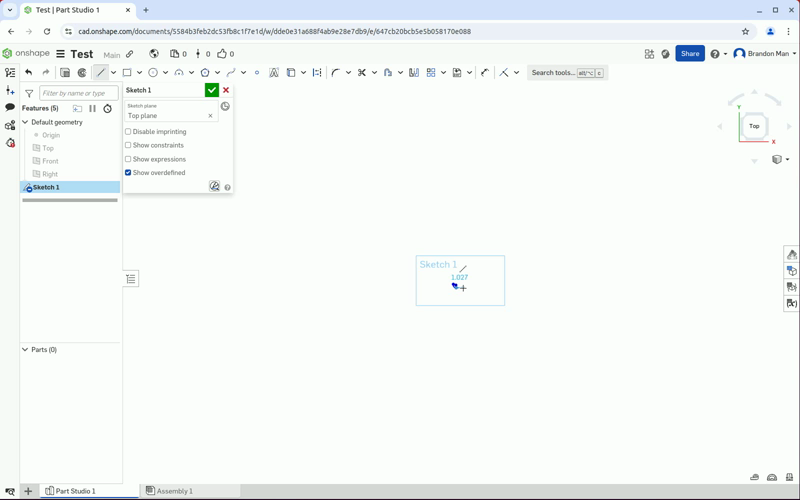
scroll(6)
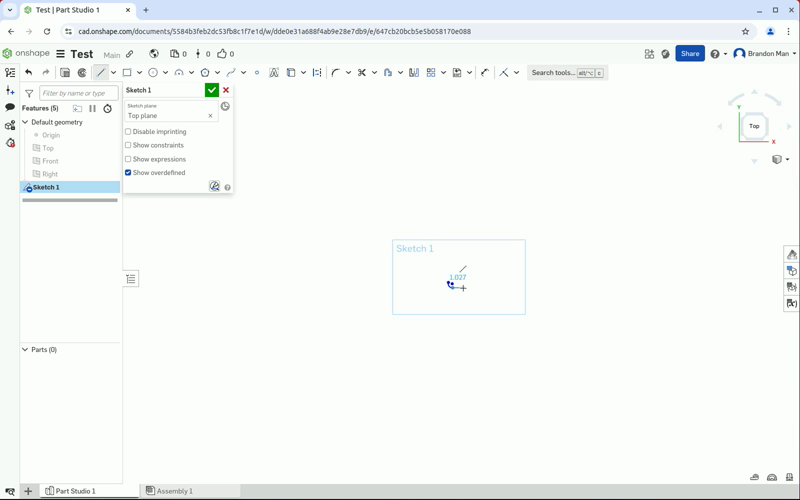
scroll(6)
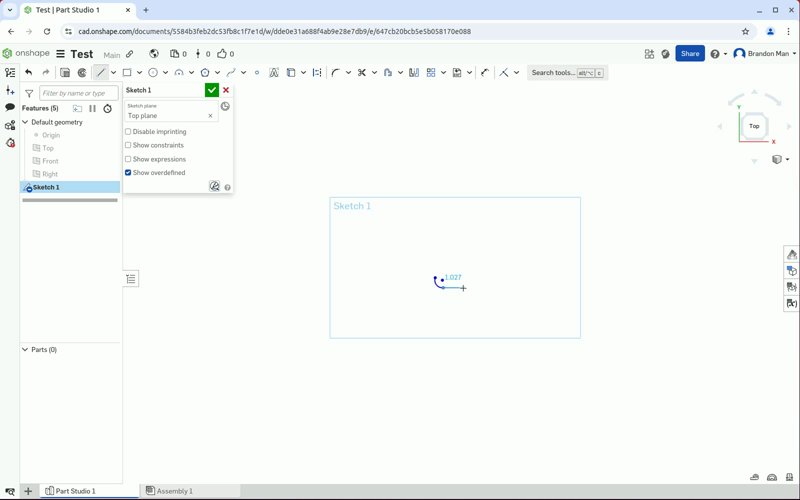
scroll(6)
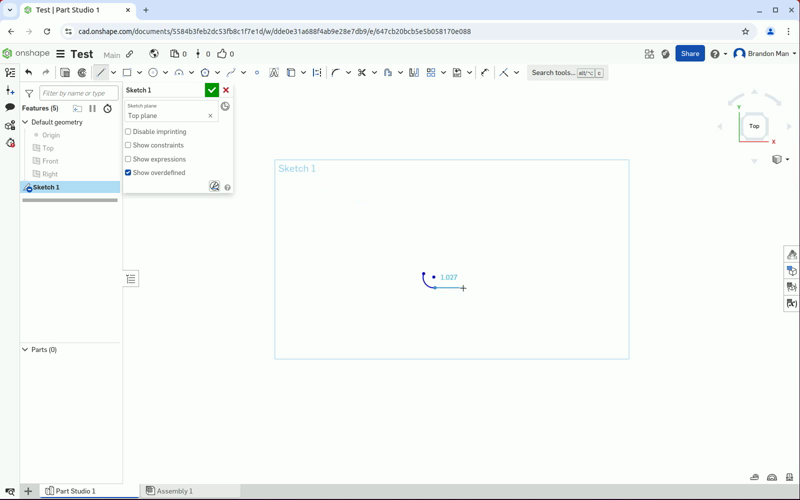
scroll(6)
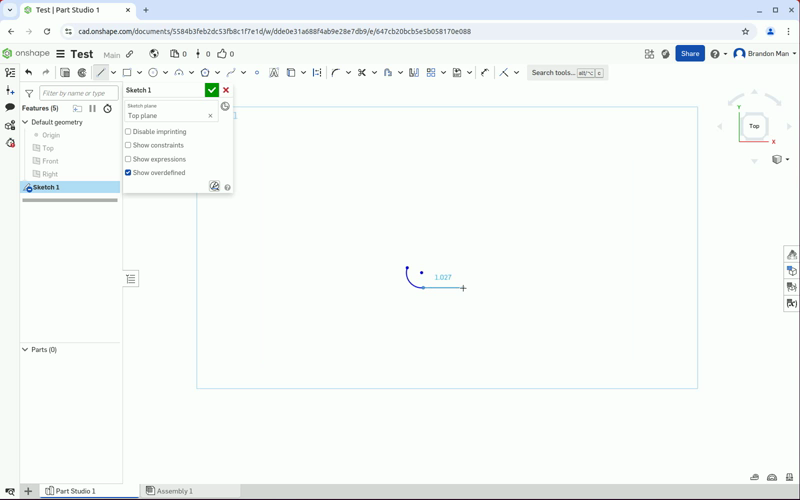
scroll(6)
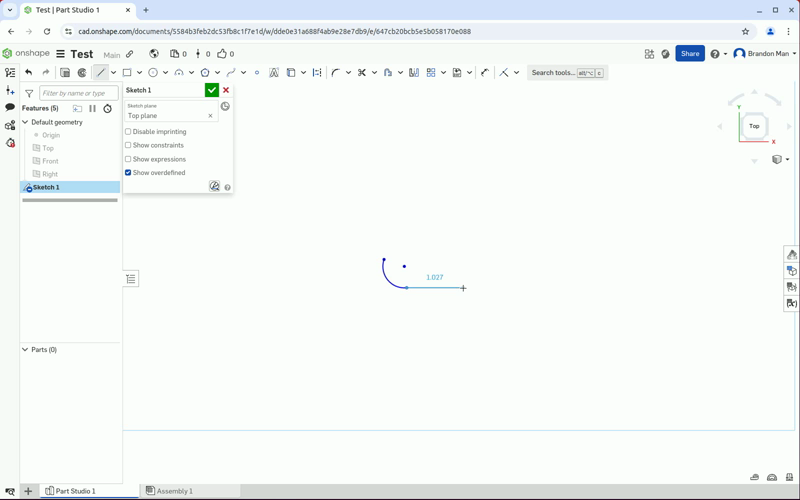
click(463, 287)
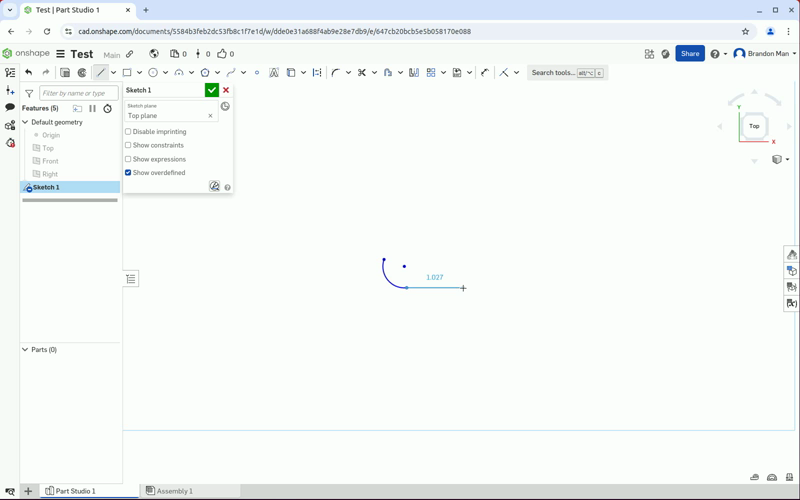
scroll(-6)
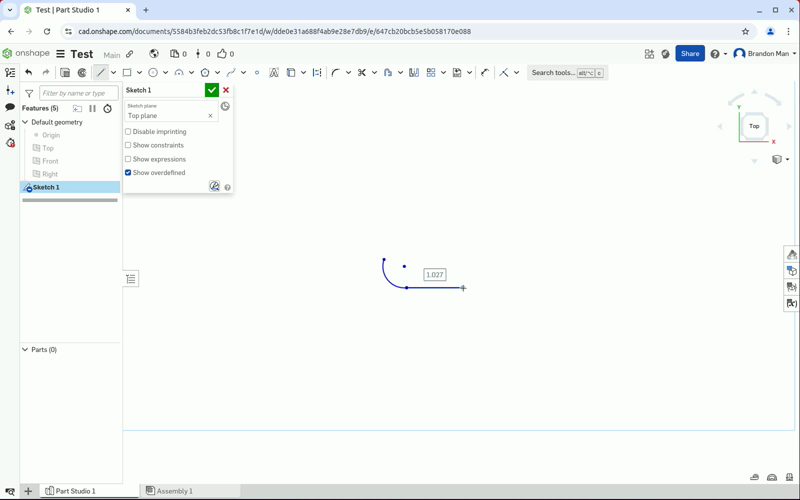
scroll(-6)
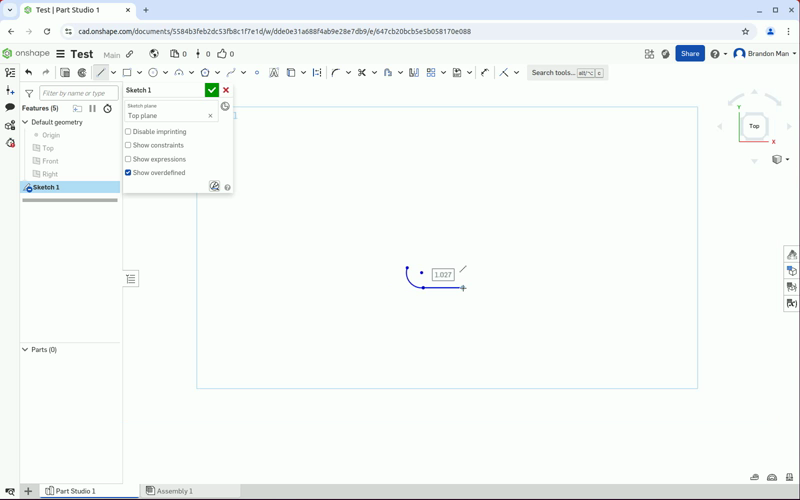
scroll(-6)
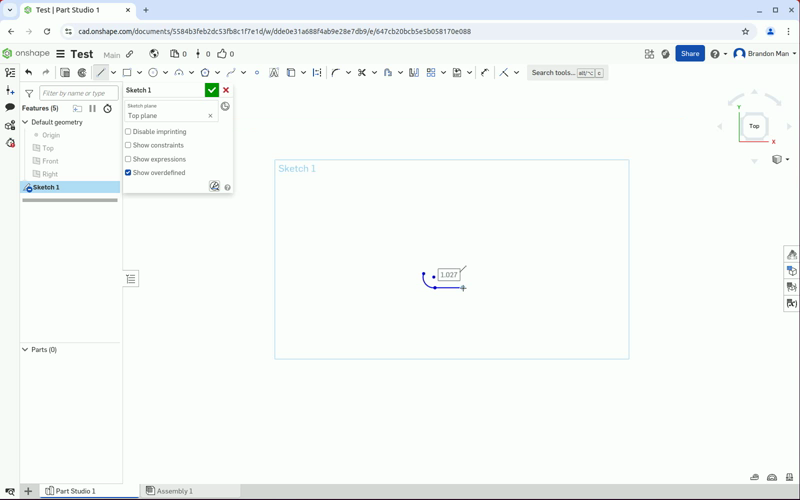
scroll(-6)
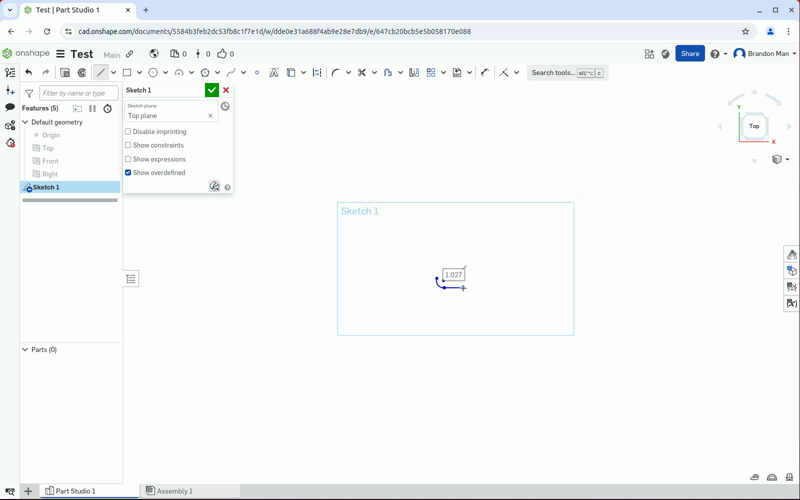
scroll(-6)
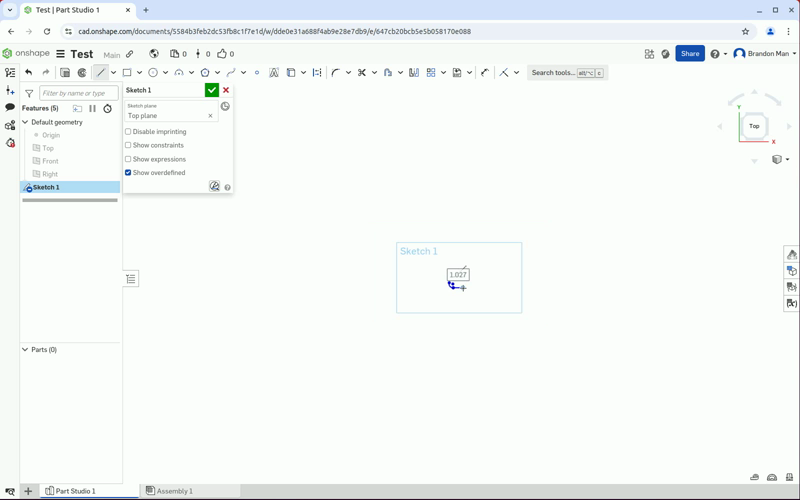
scroll(-6)
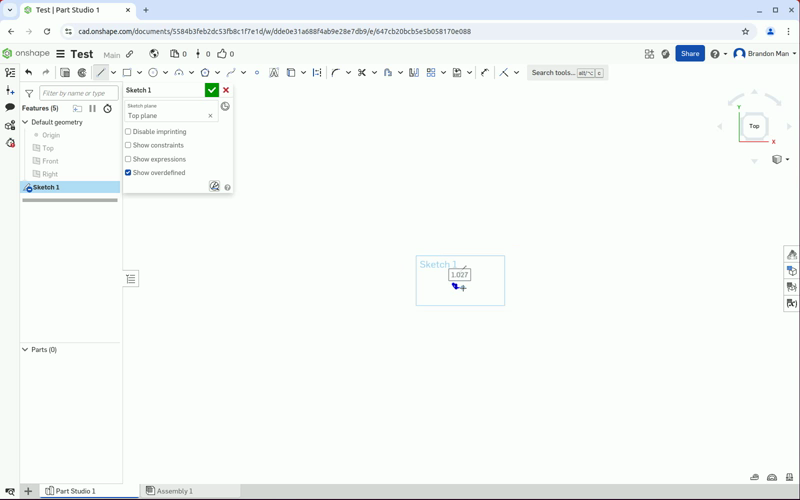
scroll(-6)
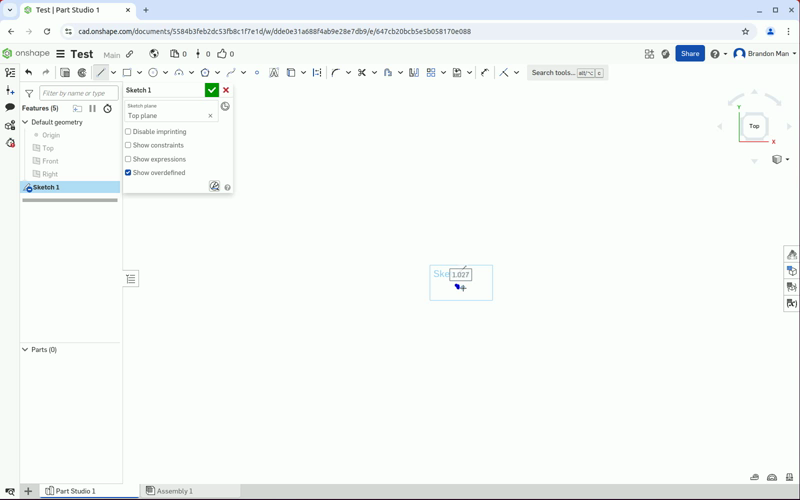
key_up(shift)
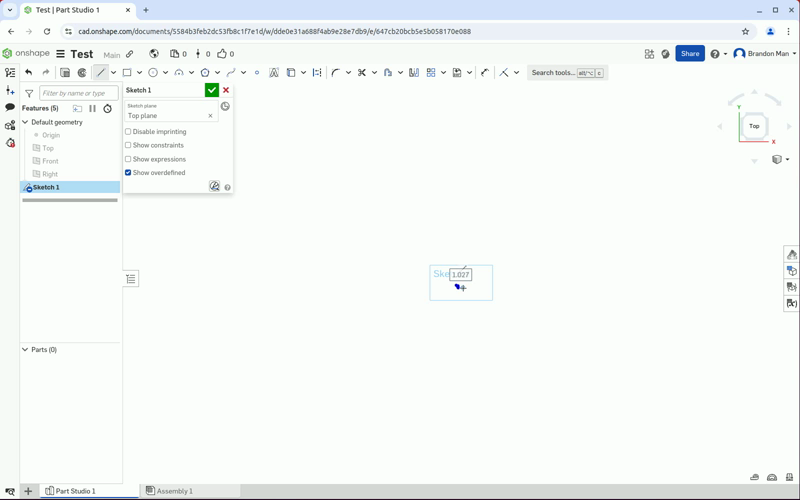
key(esc)
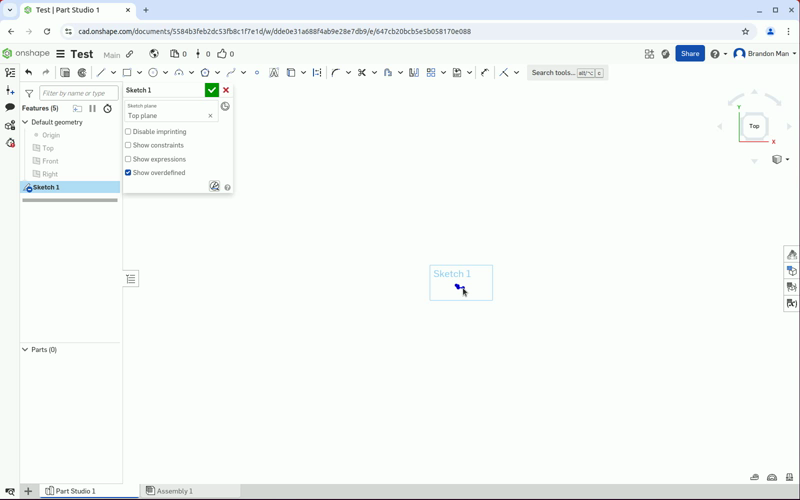
key(a)
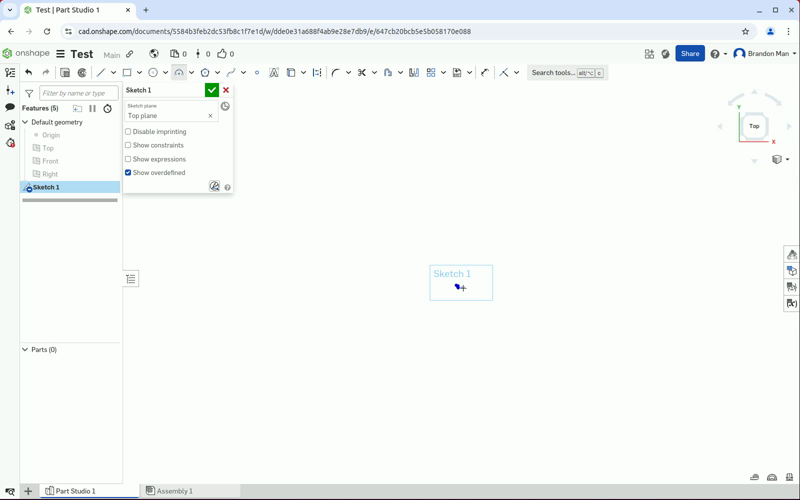
mouse_move(463, 287)
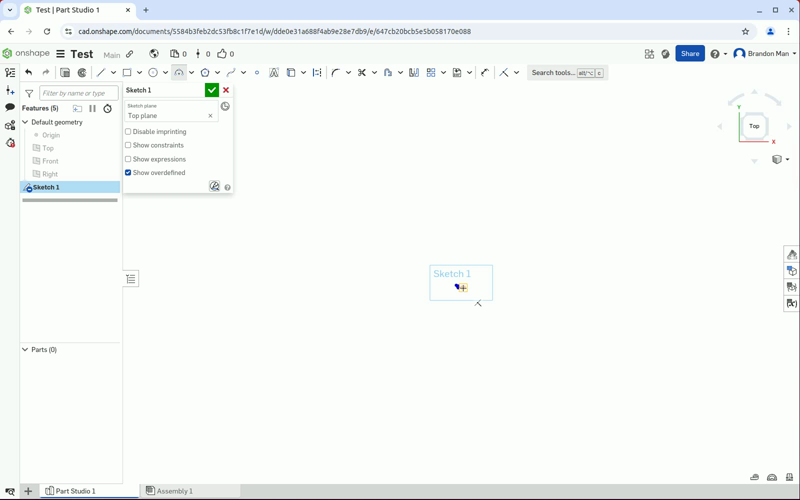
click(463, 287)
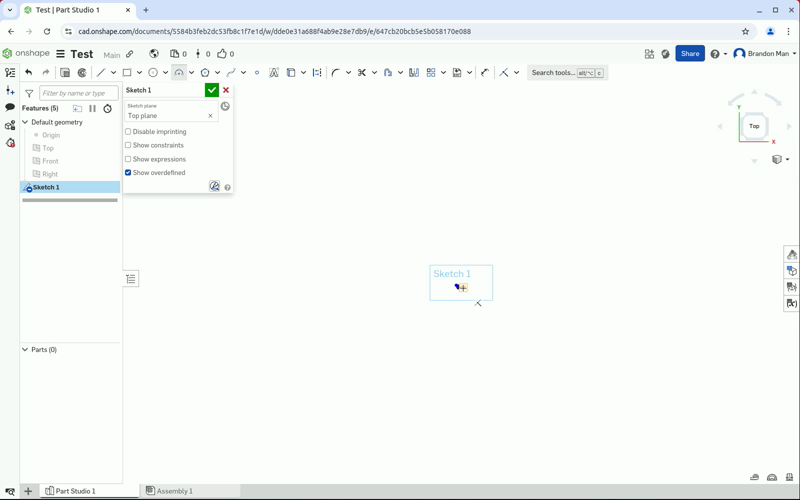
key_down(shift)
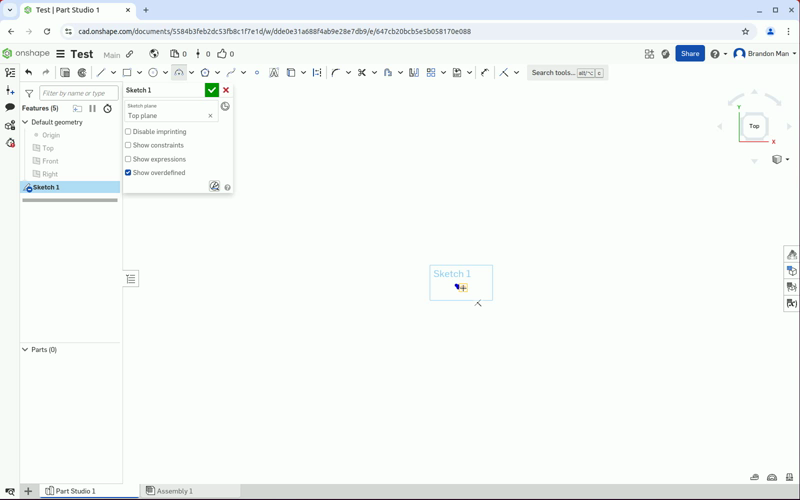
mouse_move(465, 285)
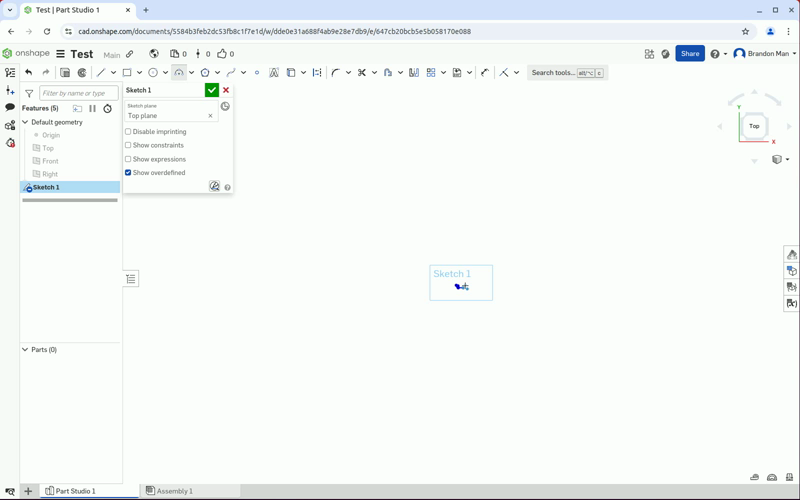
scroll(6)
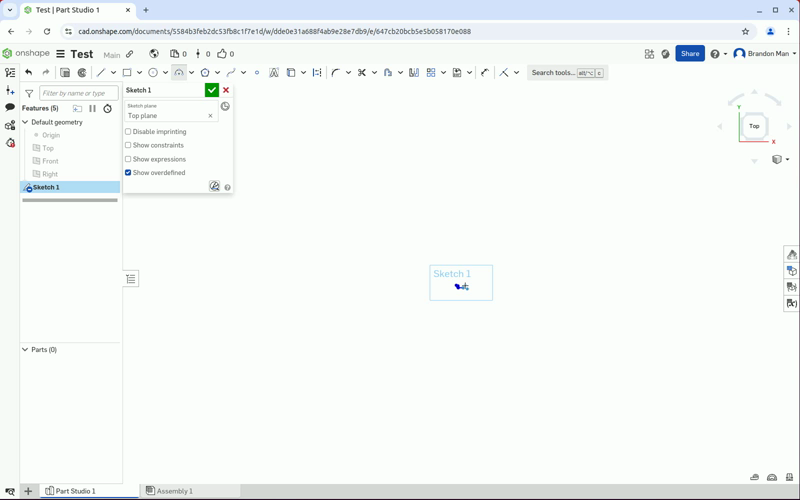
scroll(6)
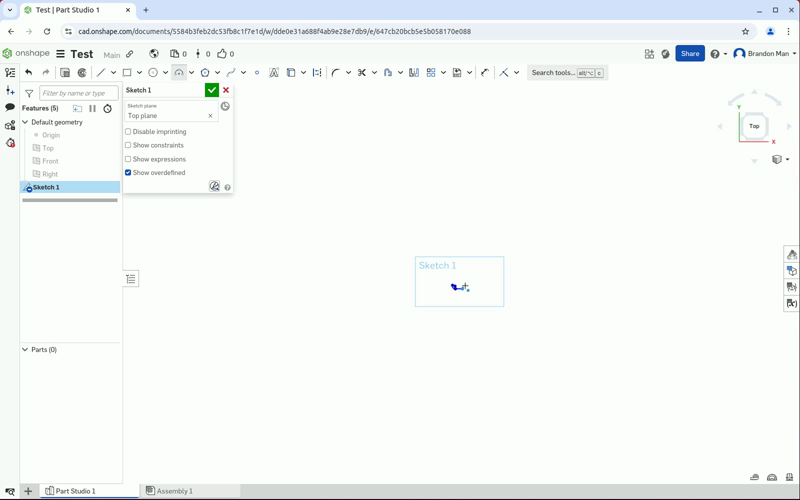
scroll(6)
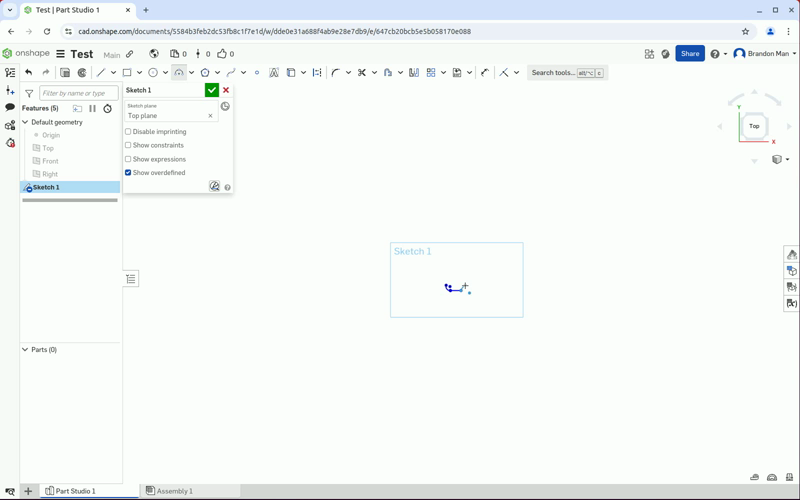
scroll(6)
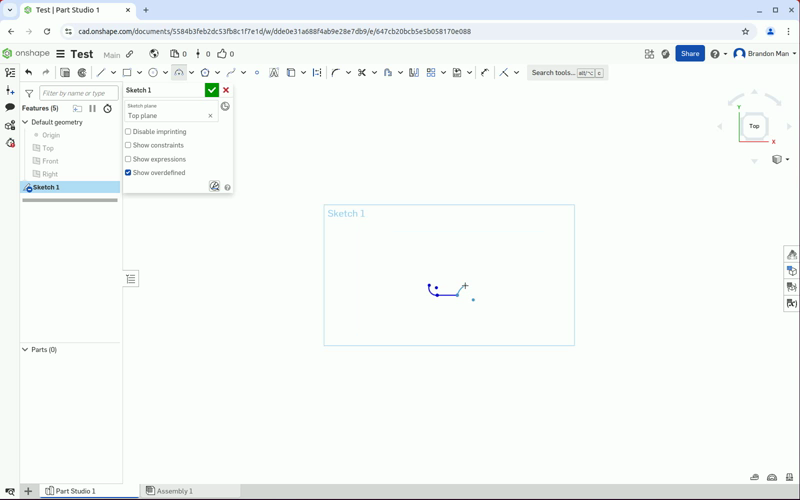
scroll(6)
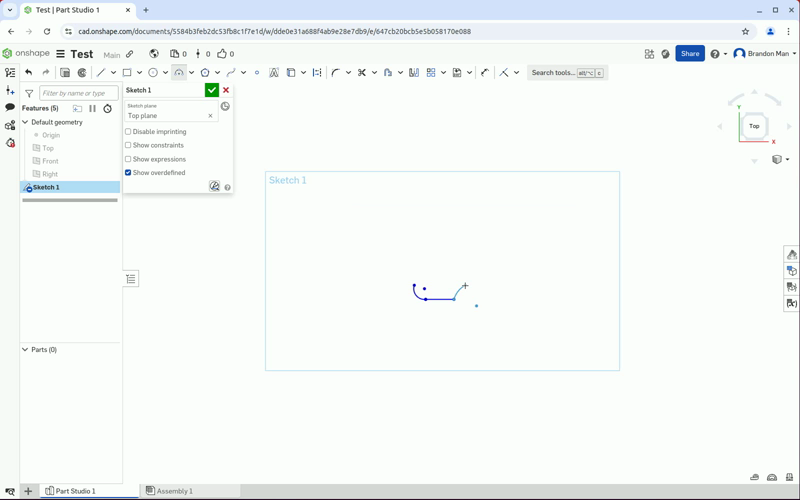
scroll(6)
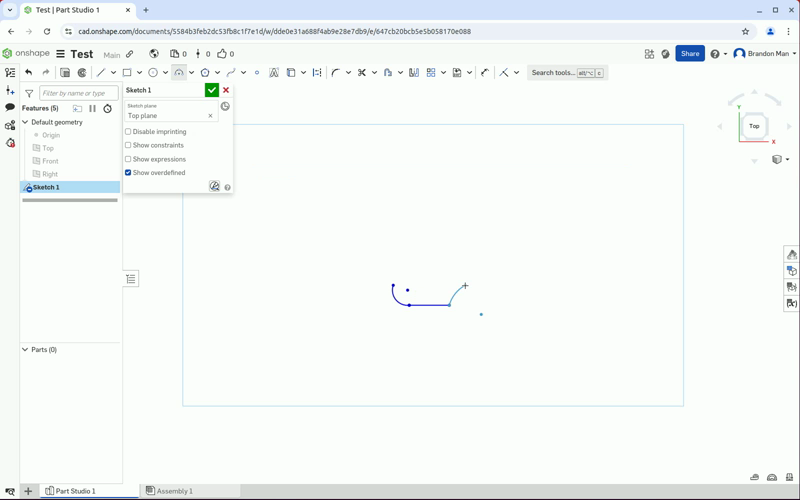
scroll(6)
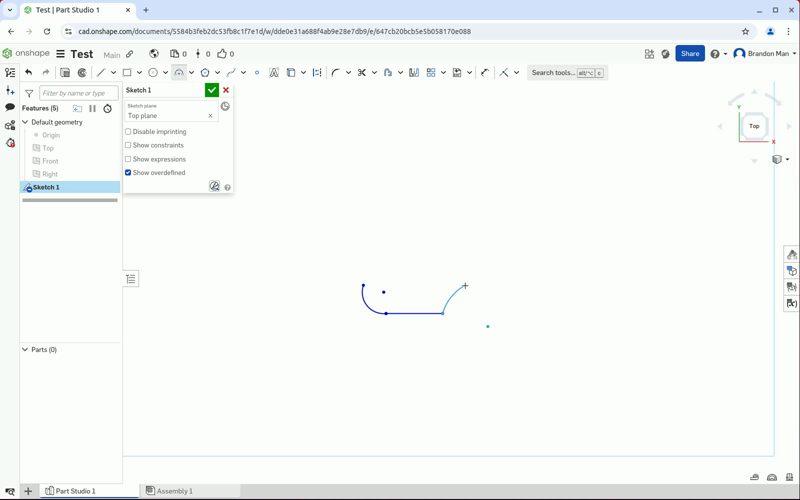
click(465, 285)
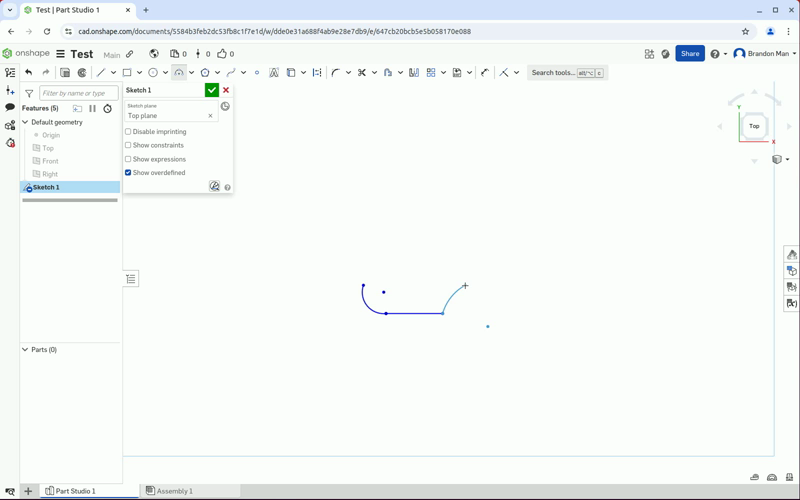
scroll(-6)
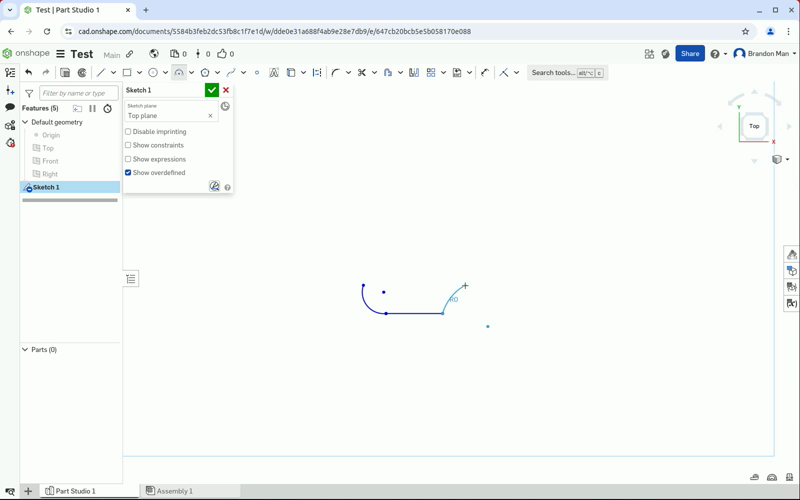
scroll(-6)
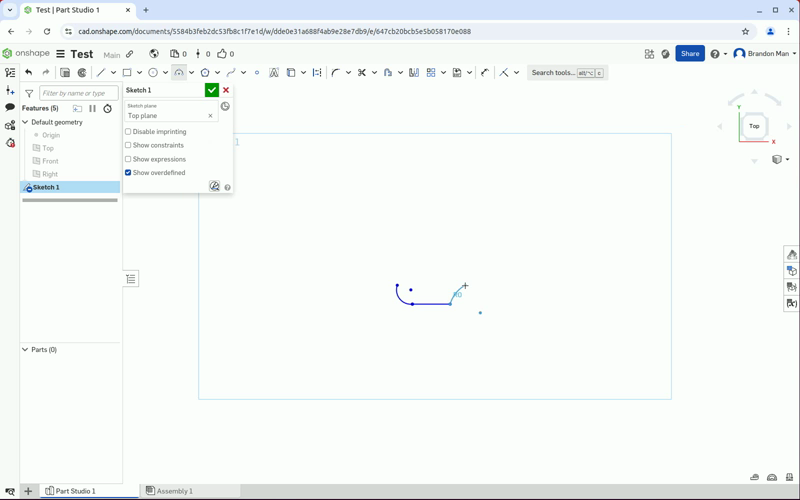
scroll(-6)
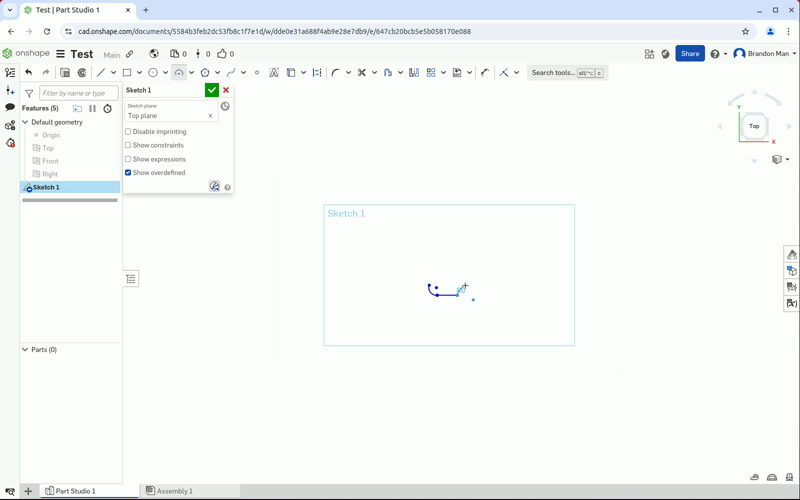
scroll(-6)
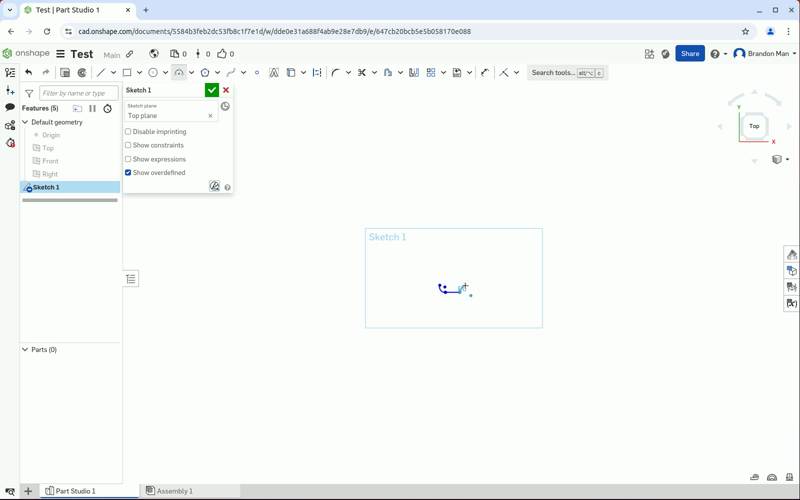
scroll(-6)
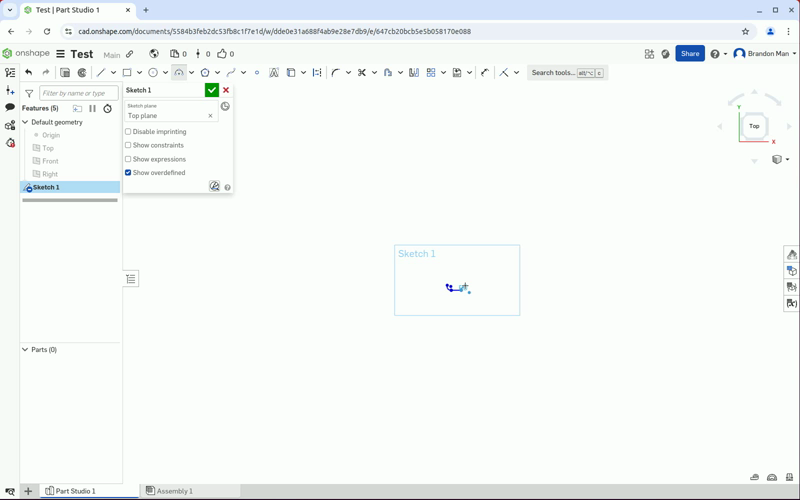
scroll(-6)
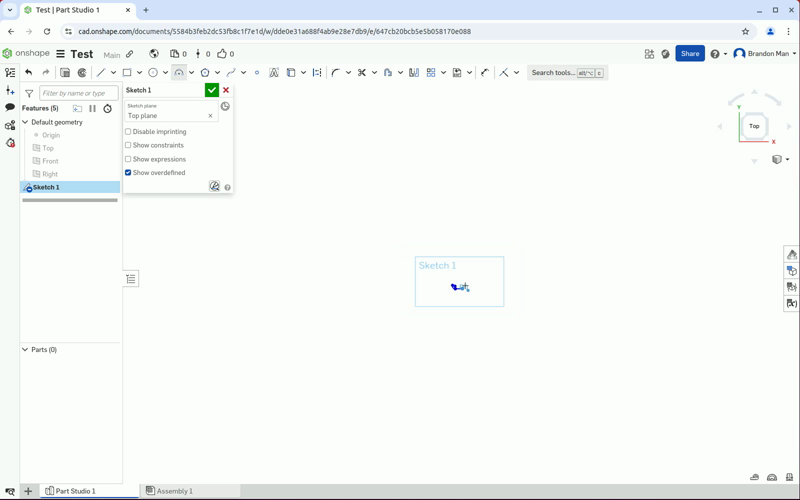
scroll(-6)
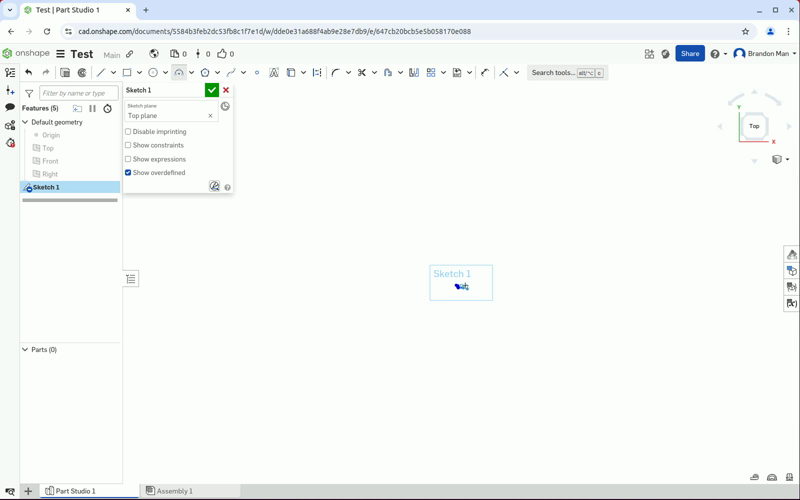
mouse_move(464, 287)
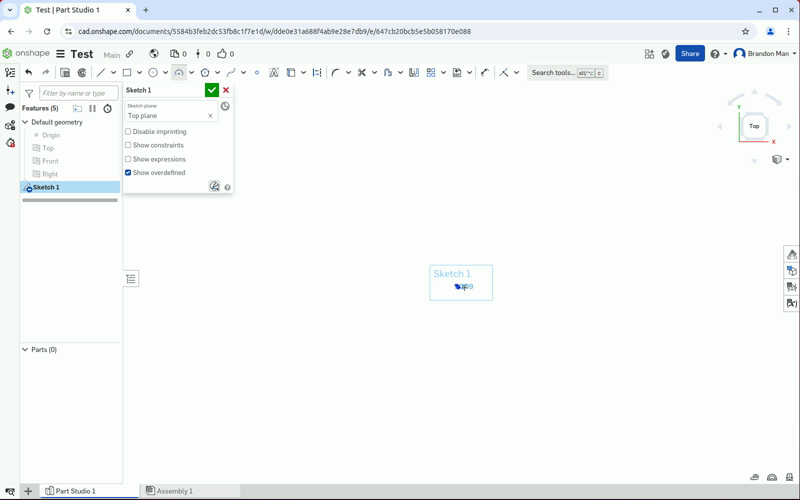
scroll(6)
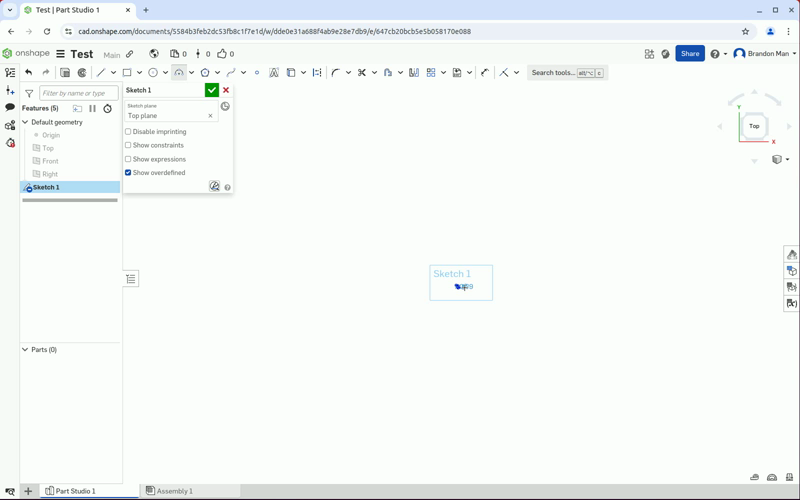
scroll(6)
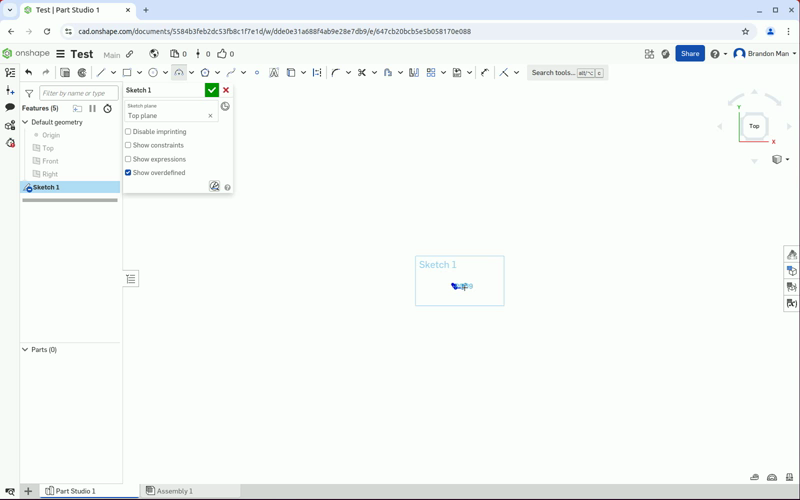
scroll(6)
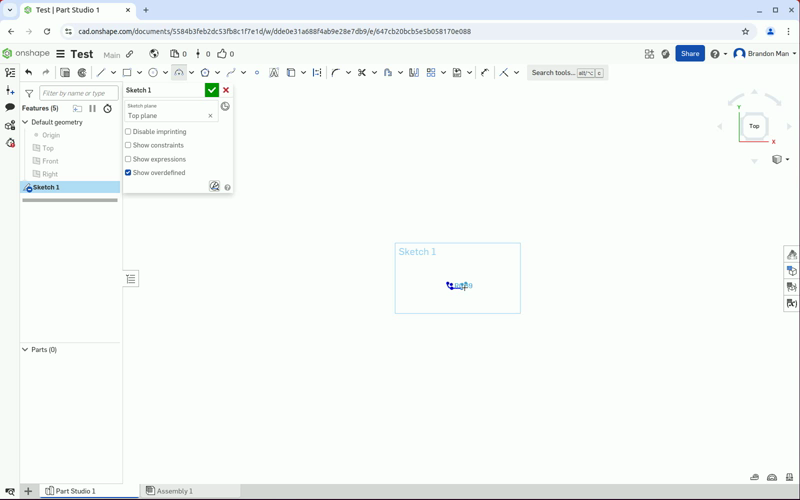
scroll(6)
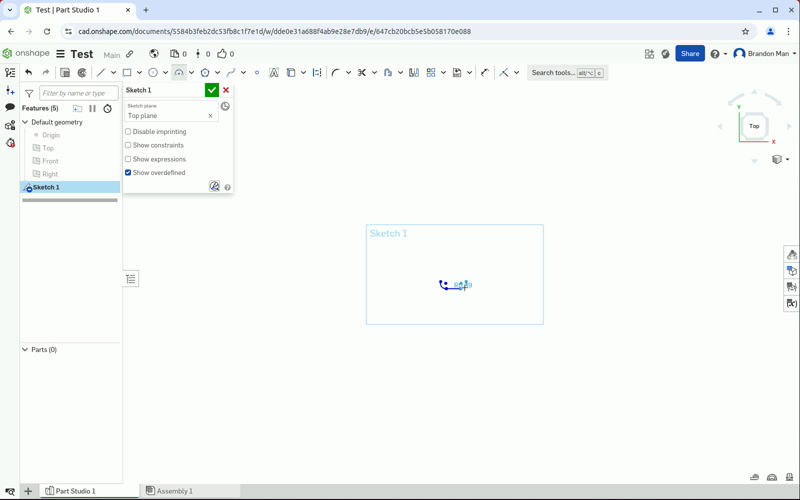
scroll(6)
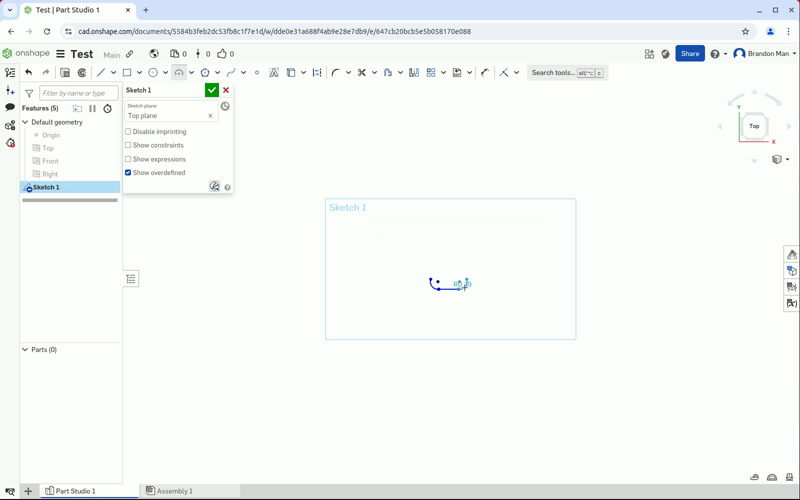
scroll(6)
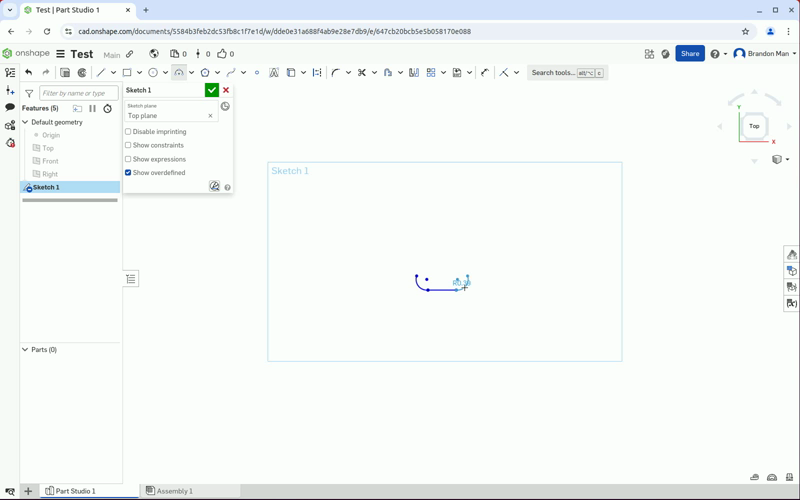
scroll(6)
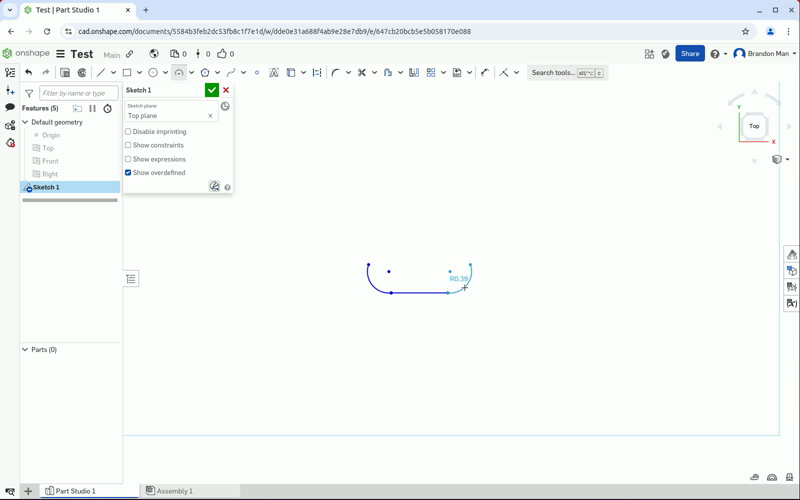
click(464, 287)
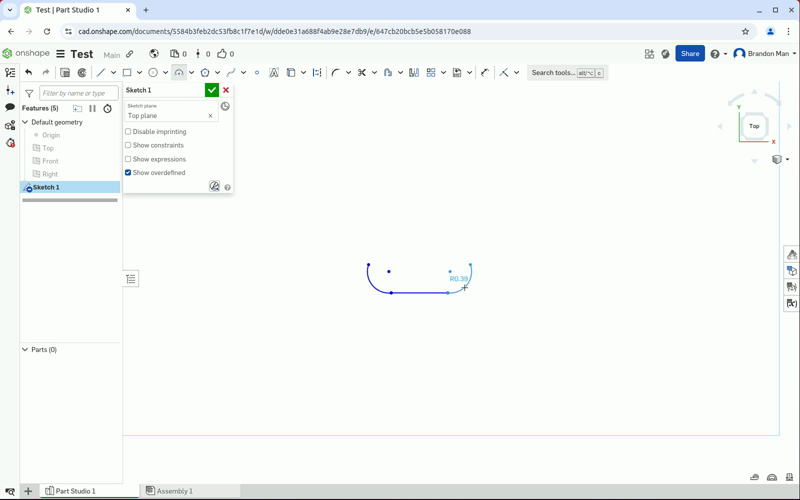
scroll(-6)
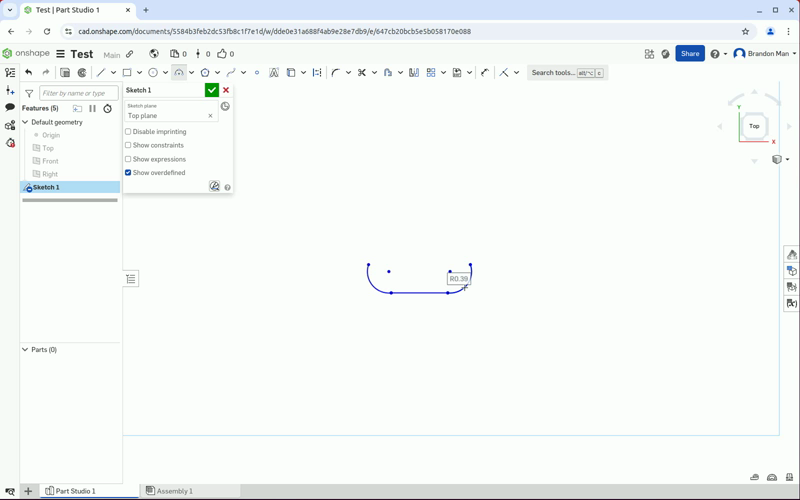
scroll(-6)
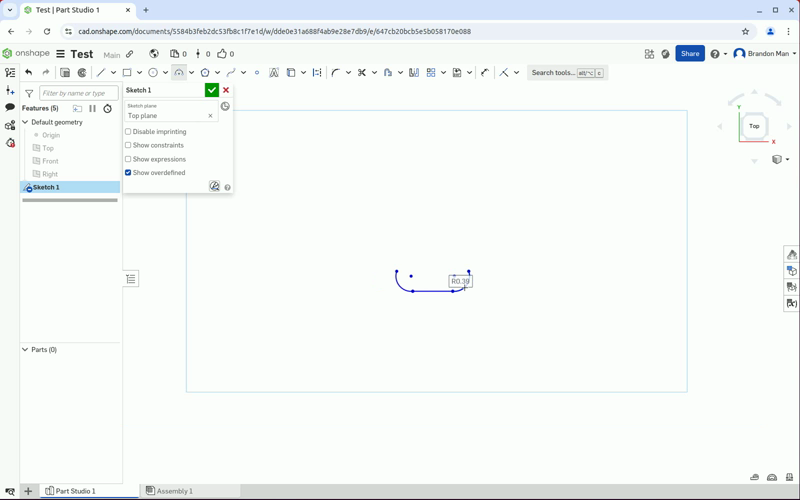
scroll(-6)
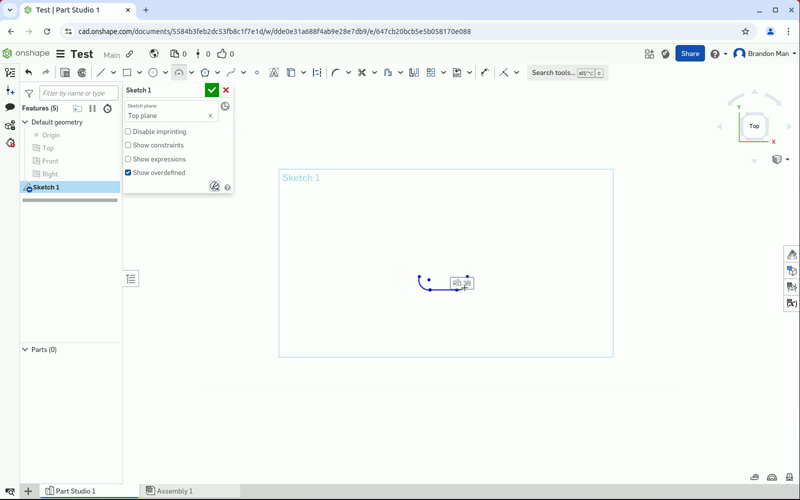
scroll(-6)
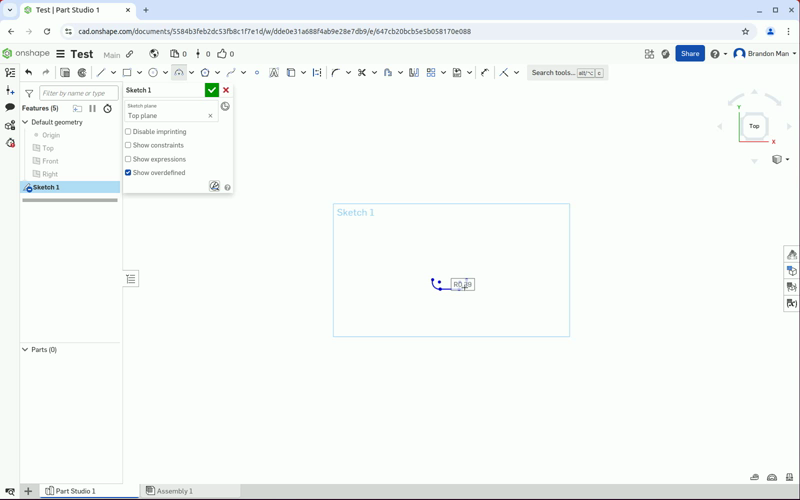
scroll(-6)
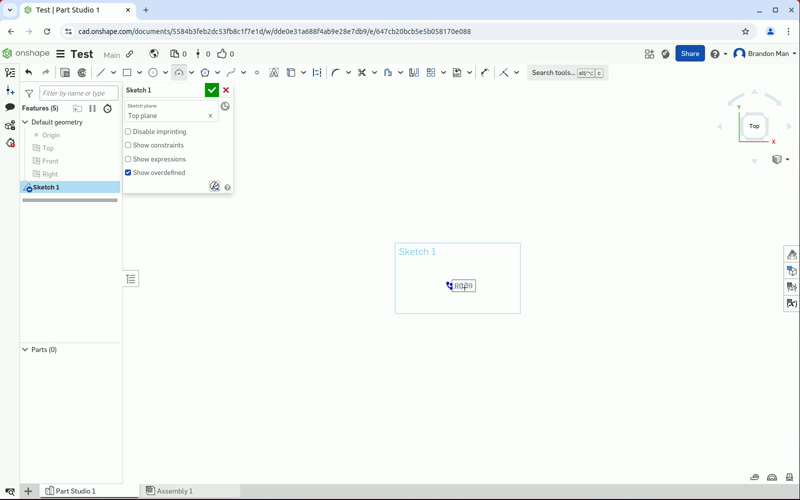
scroll(-6)
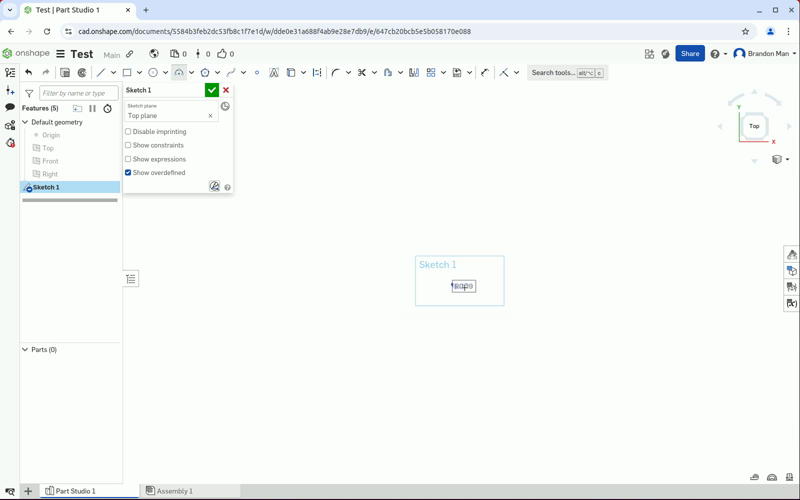
scroll(-6)
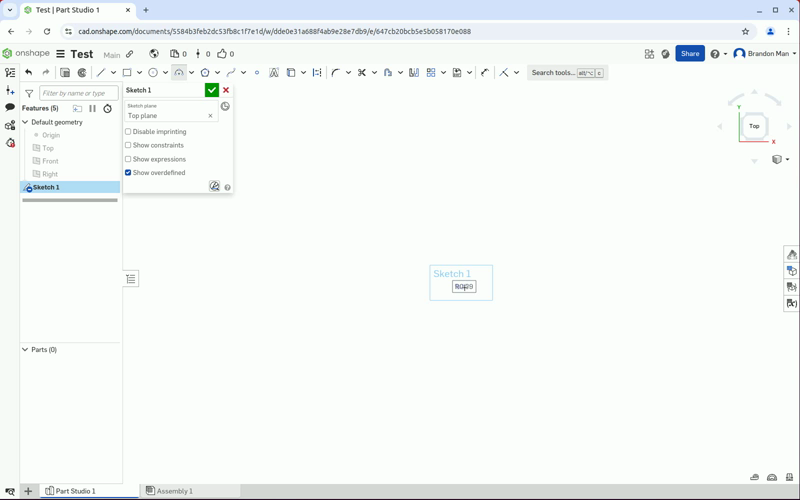
key_up(shift)
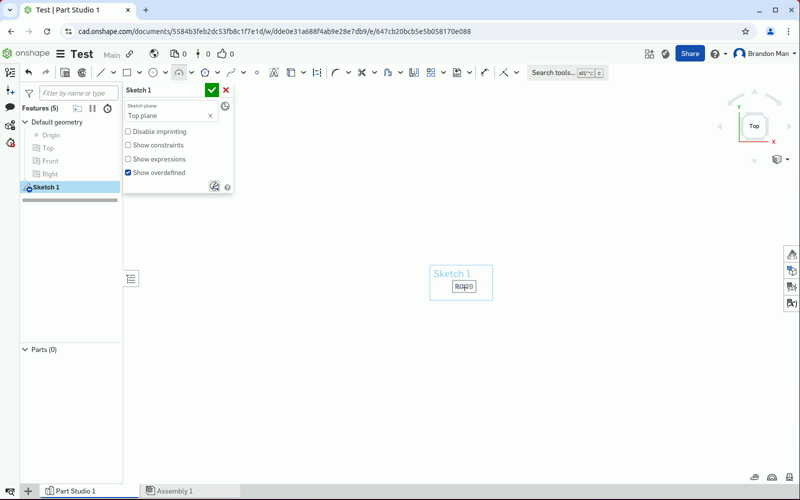
key(esc)
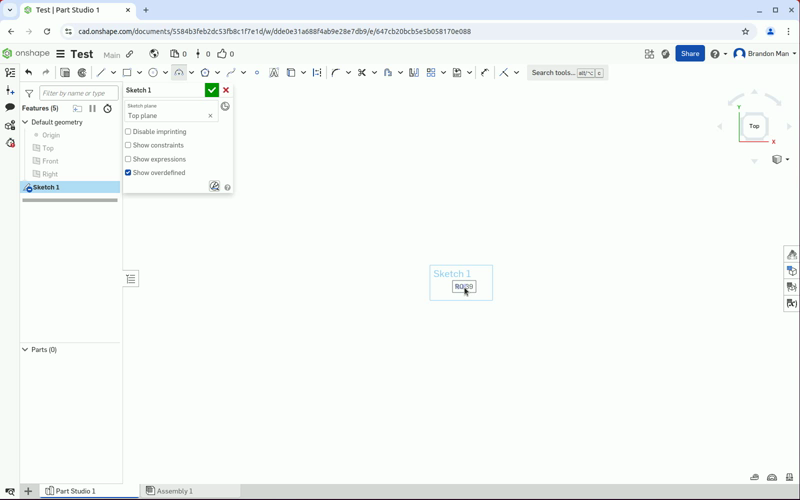
key(l)
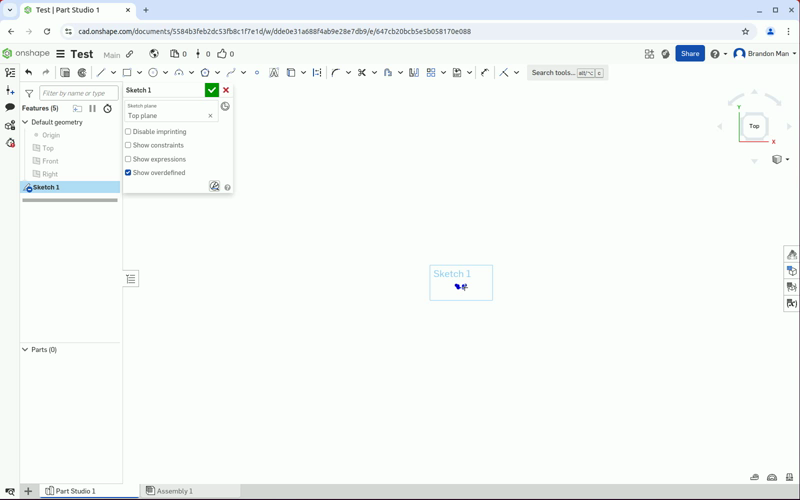
mouse_move(465, 285)
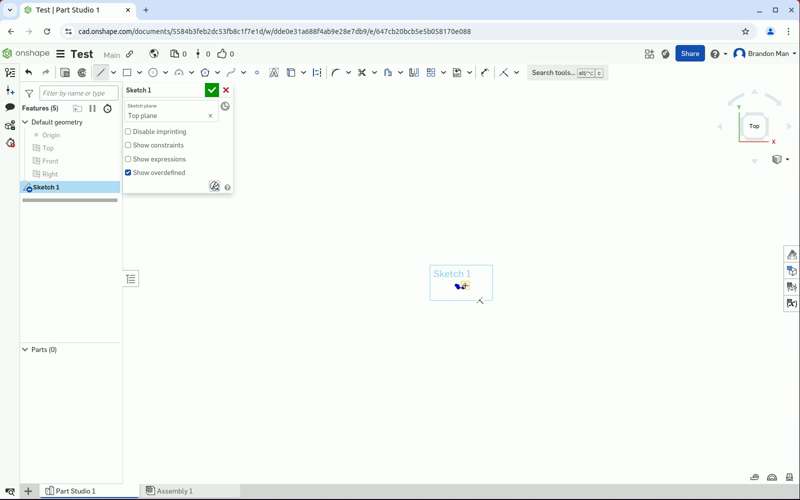
scroll(6)
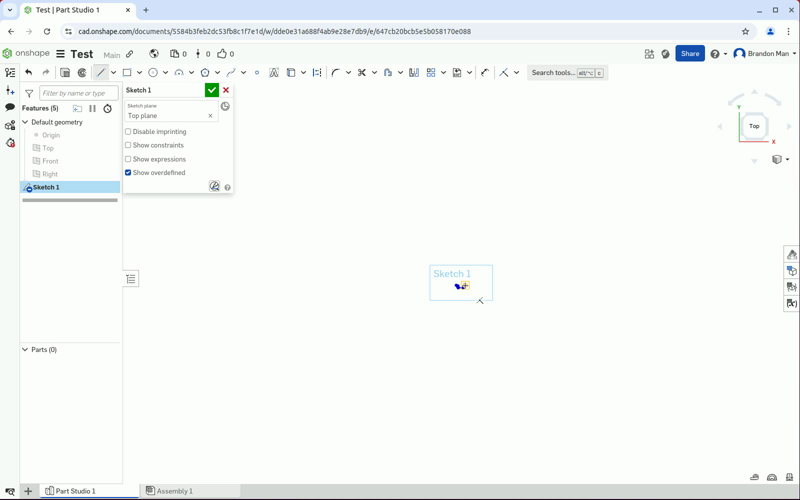
scroll(6)
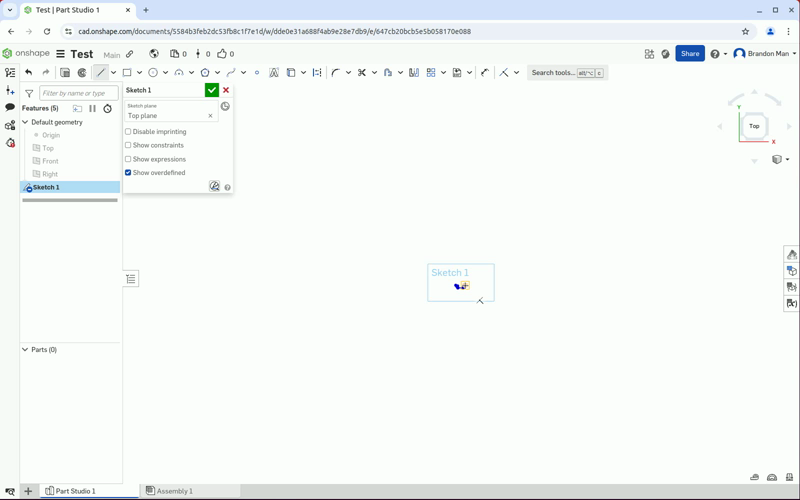
scroll(6)
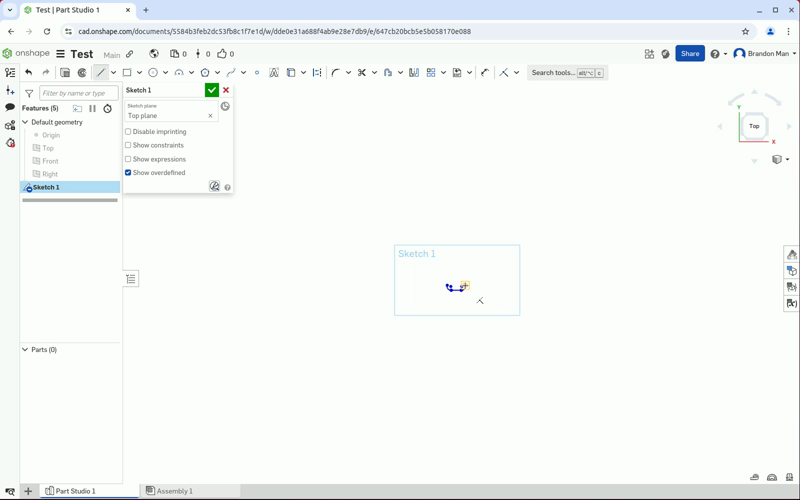
scroll(6)
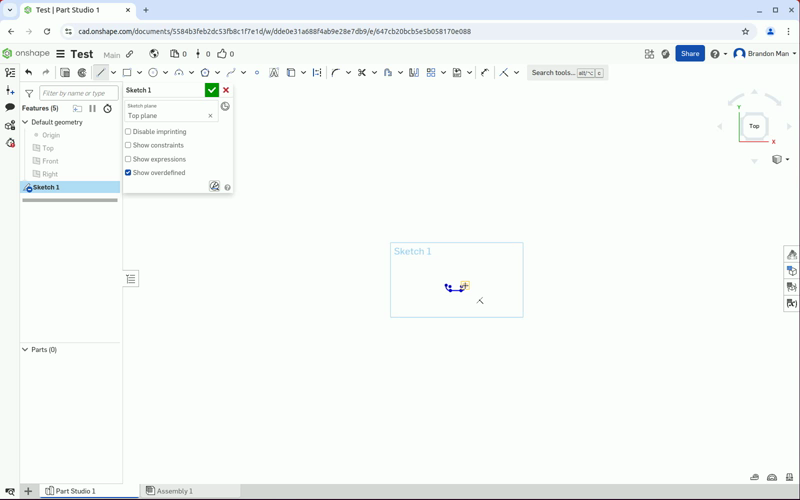
scroll(6)
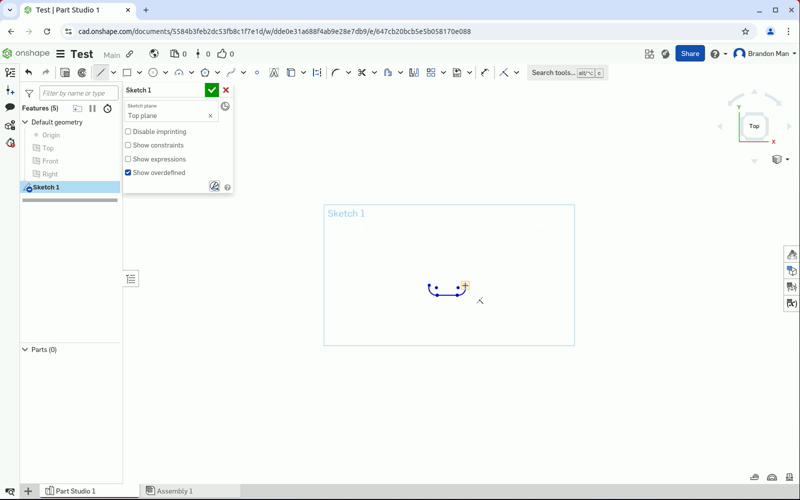
scroll(6)
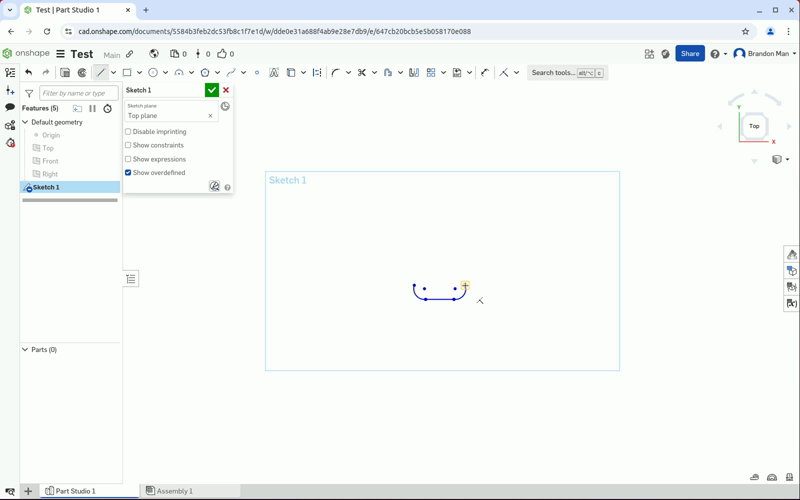
scroll(6)
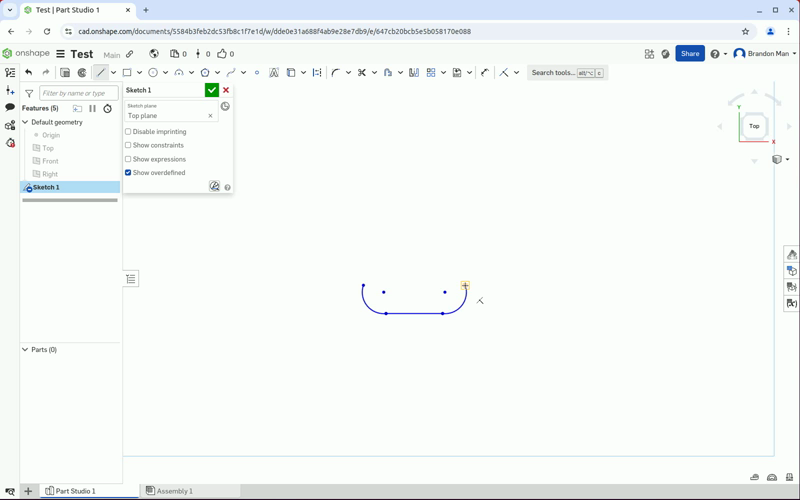
click(465, 285)
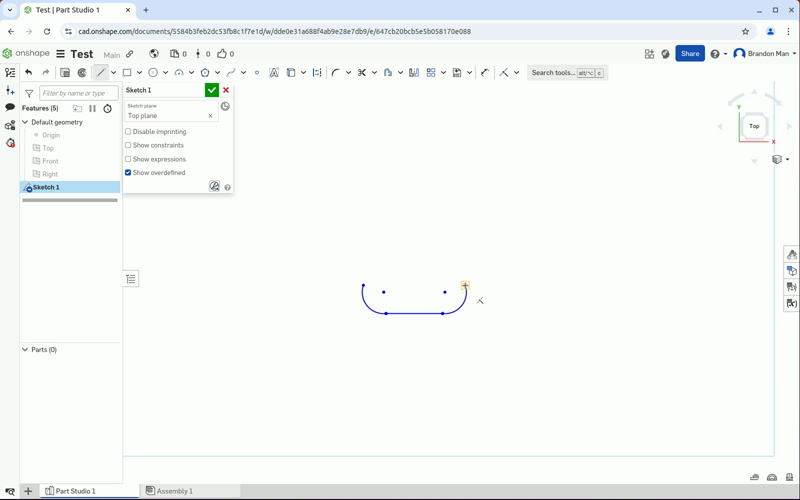
scroll(-6)
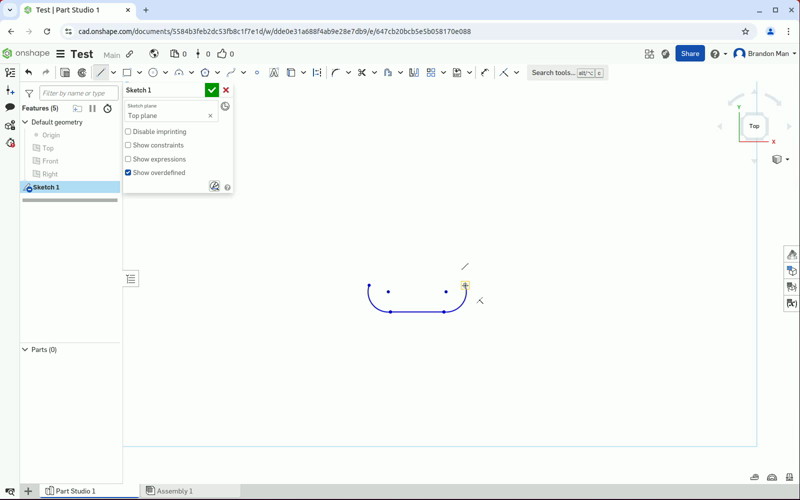
scroll(-6)
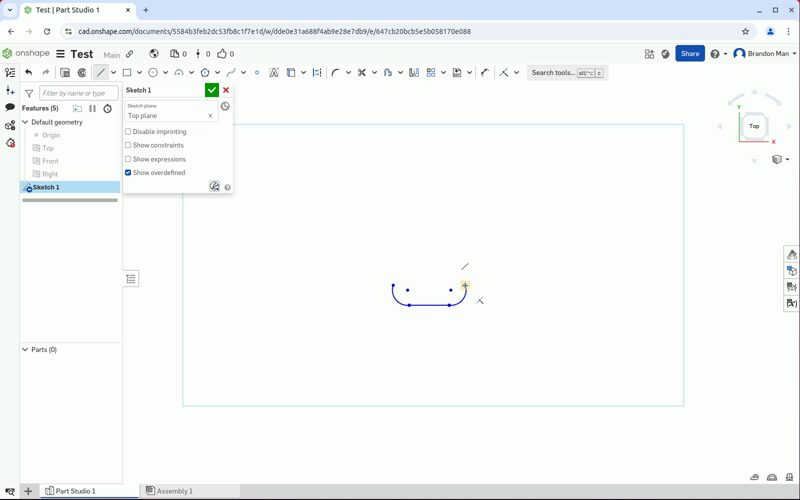
scroll(-6)
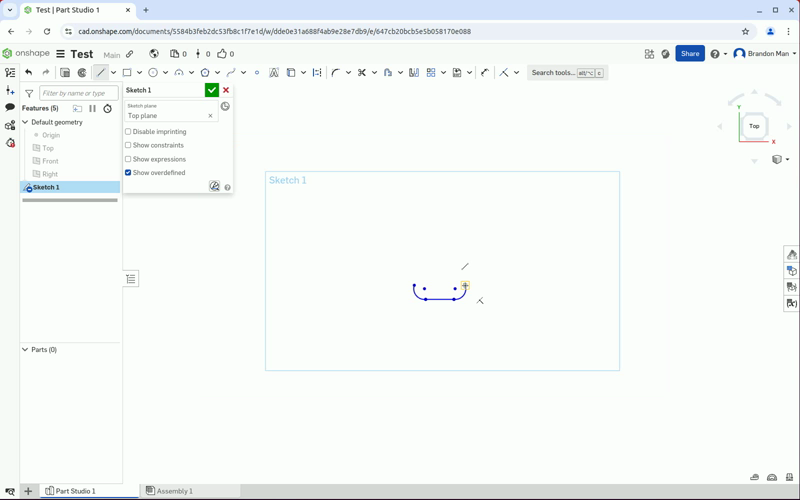
scroll(-6)
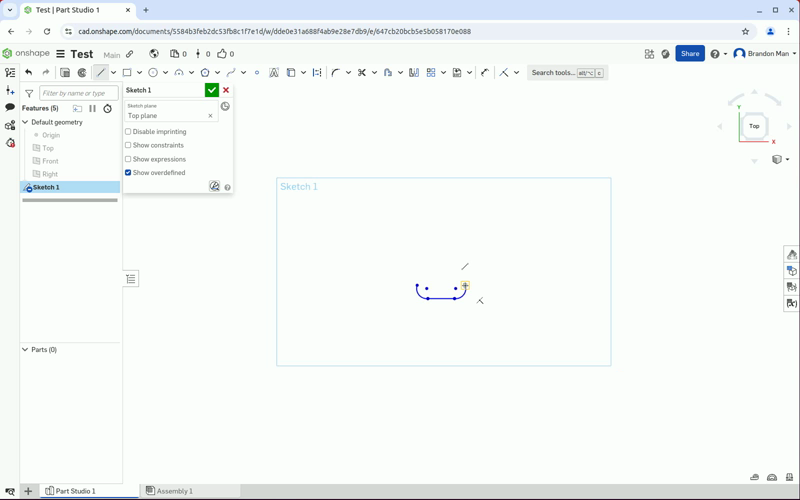
scroll(-6)
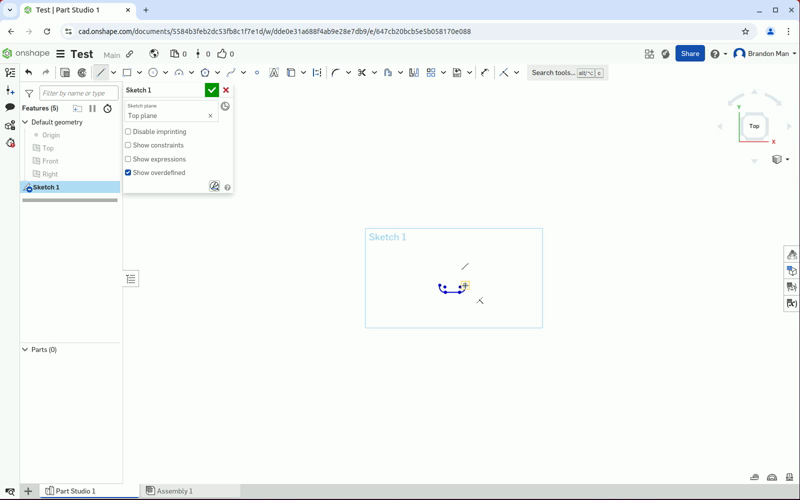
scroll(-6)
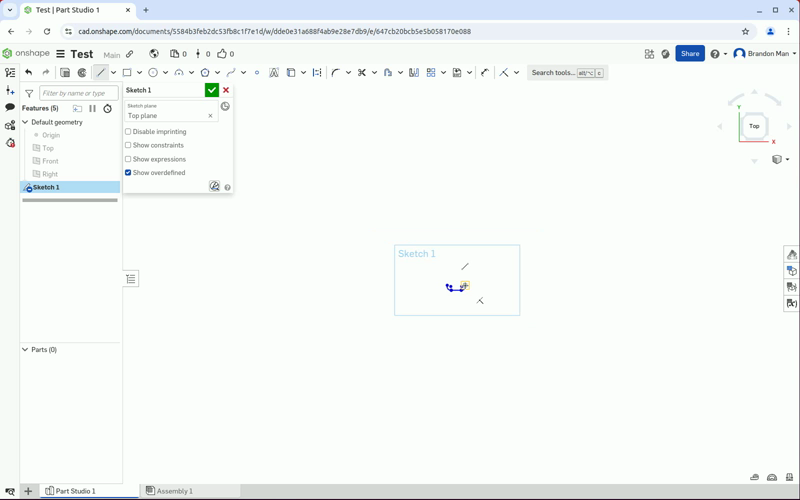
scroll(-6)
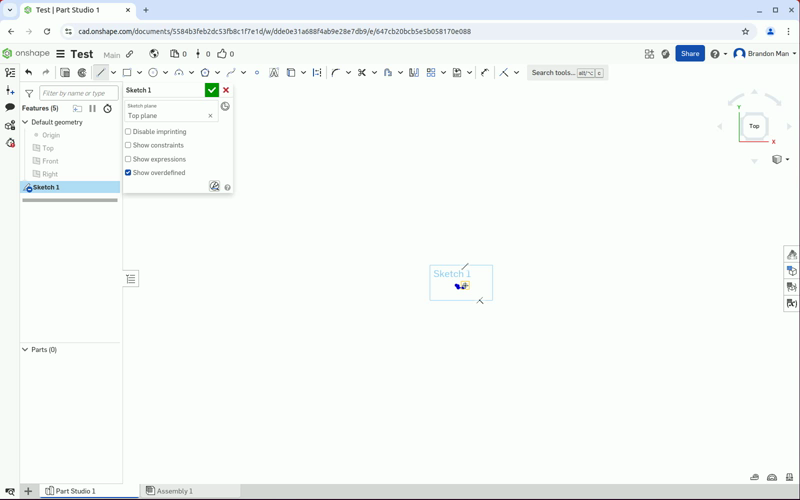
key_down(shift)
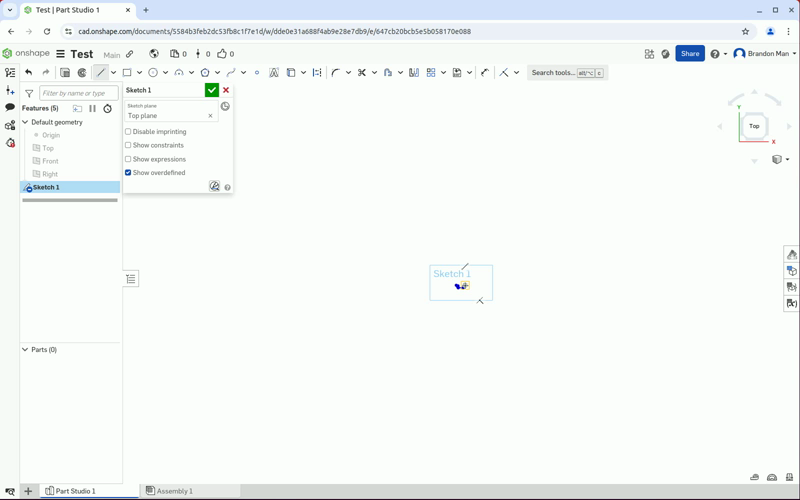
mouse_move(495, 285)
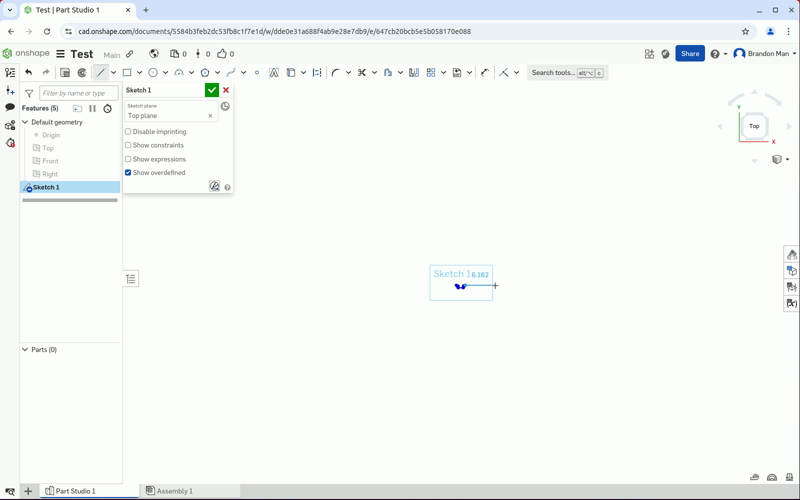
mouse_move(465, 280)
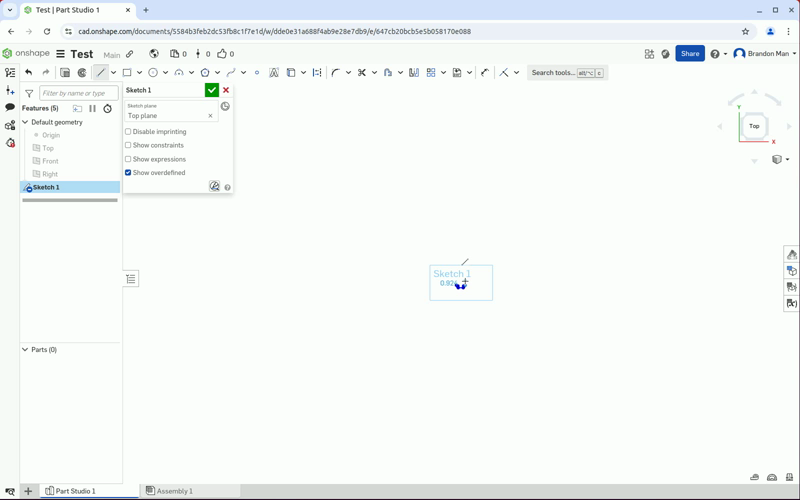
scroll(6)
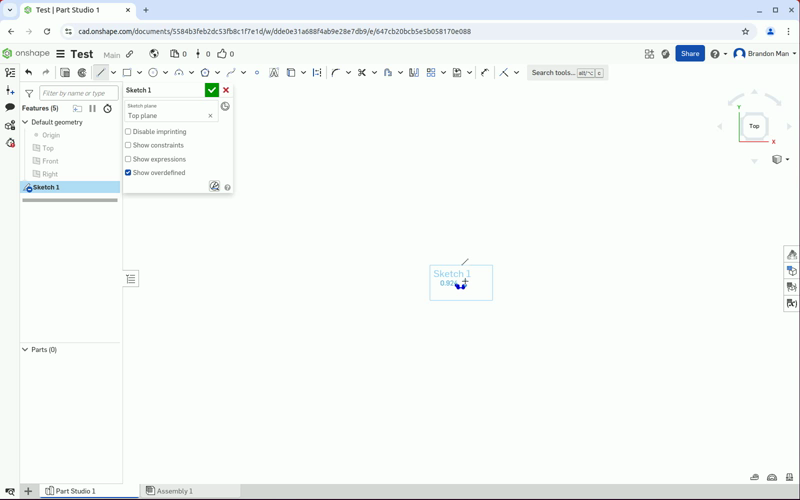
scroll(6)
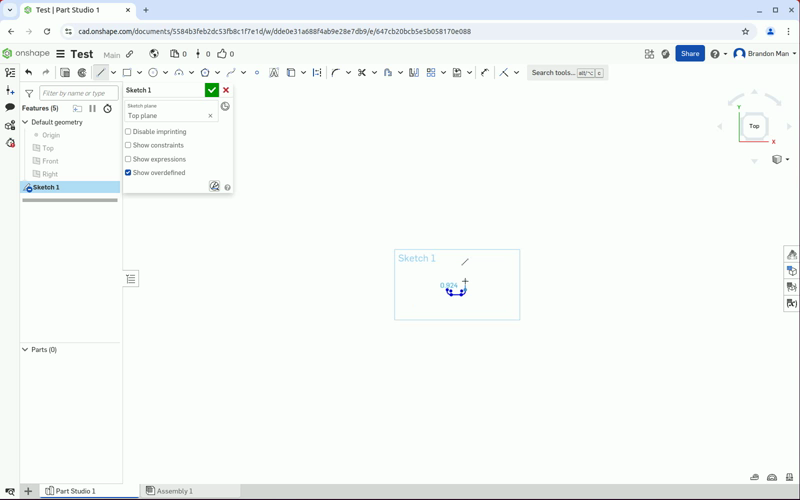
scroll(6)
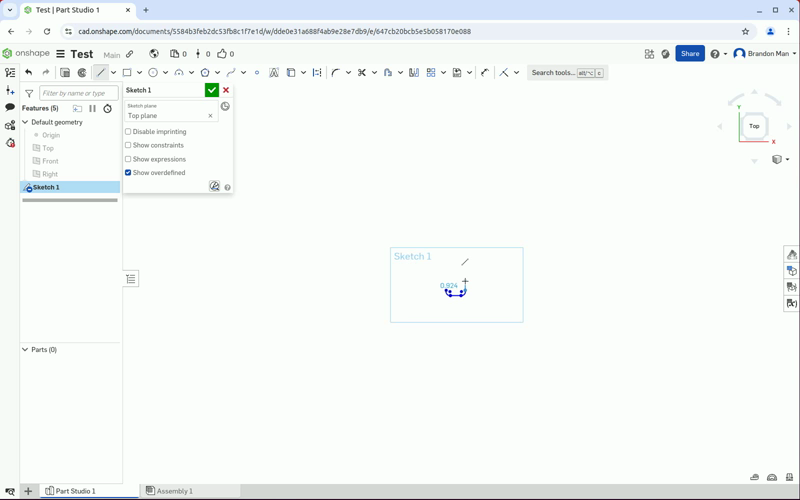
scroll(6)
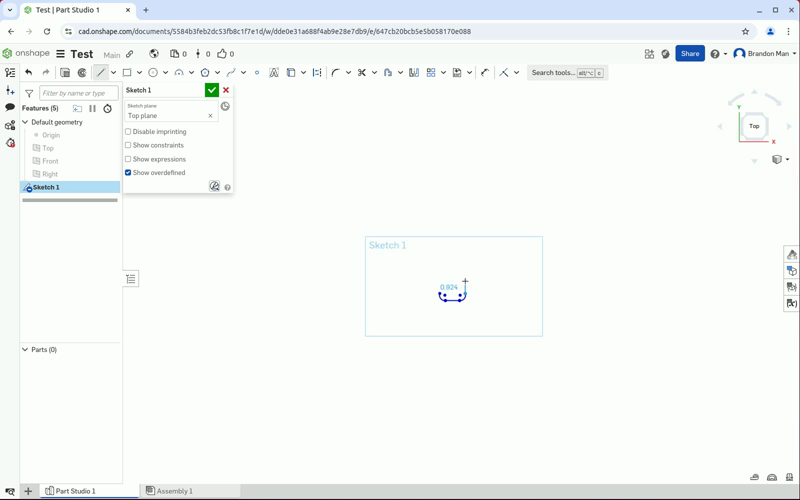
scroll(6)
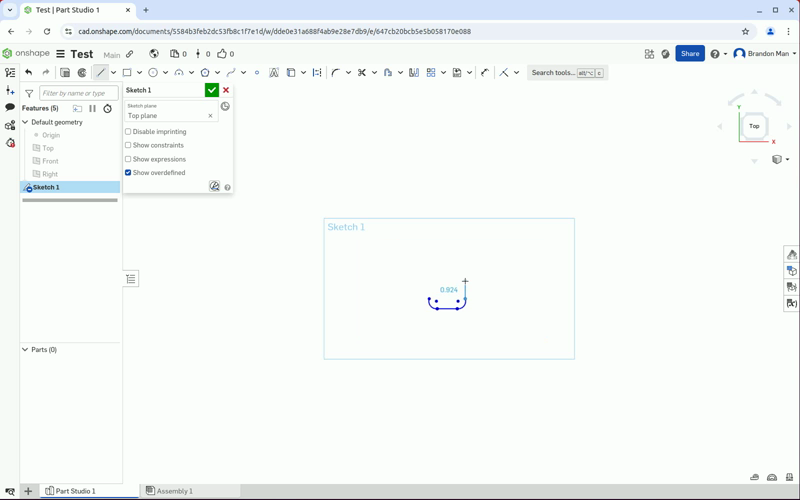
scroll(6)
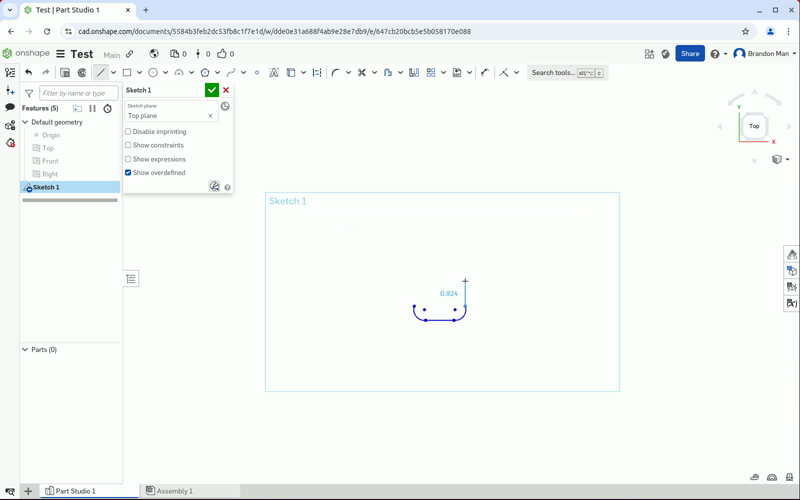
scroll(6)
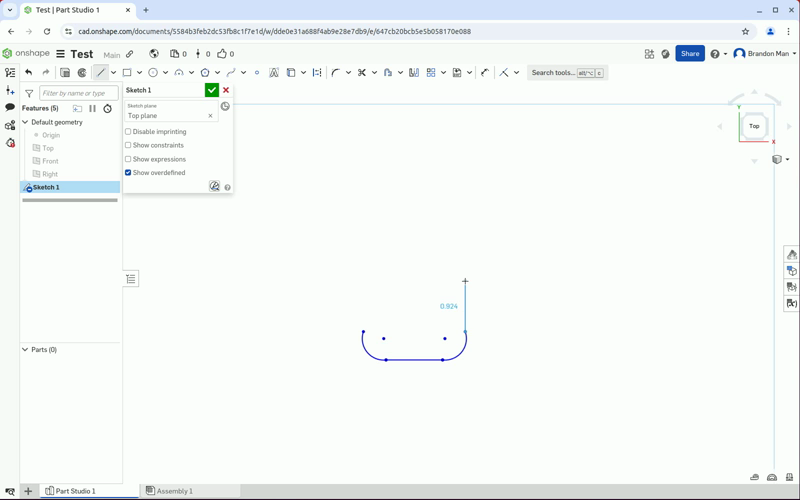
click(465, 280)
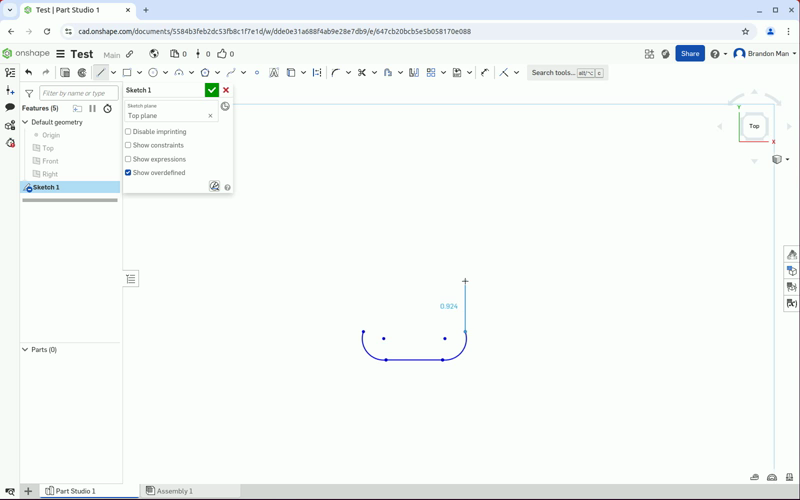
scroll(-6)
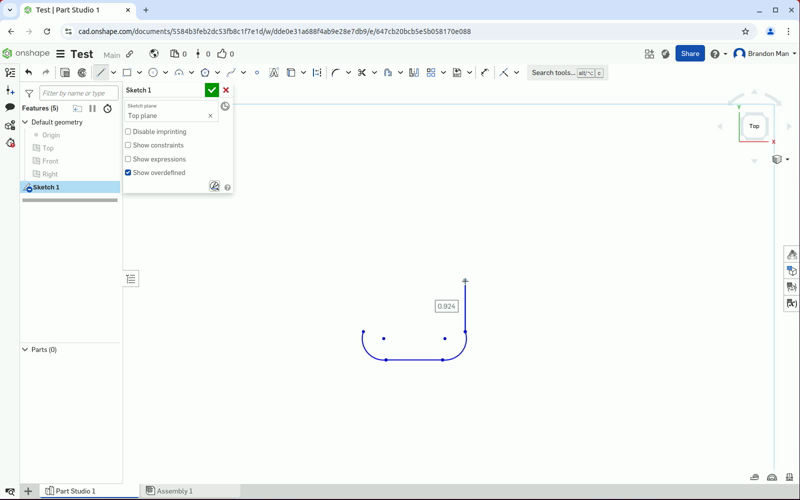
scroll(-6)
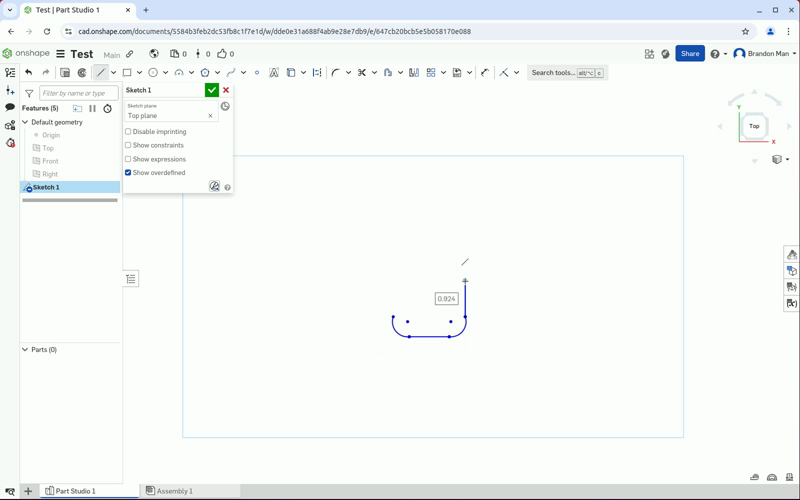
scroll(-6)
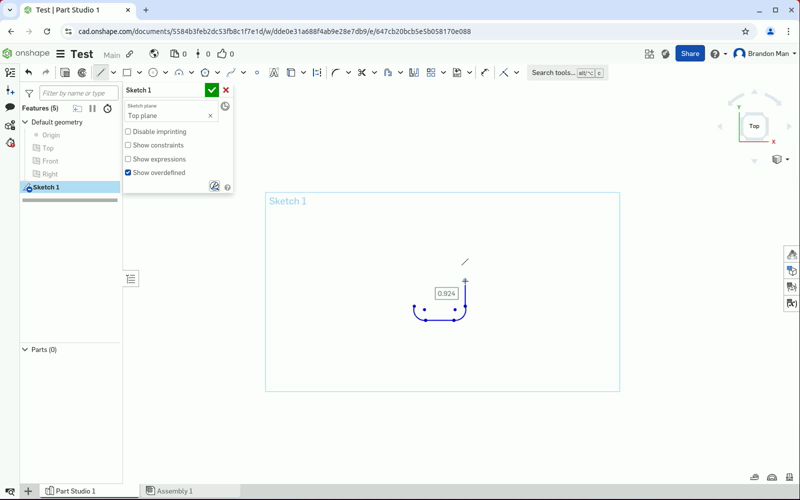
scroll(-6)
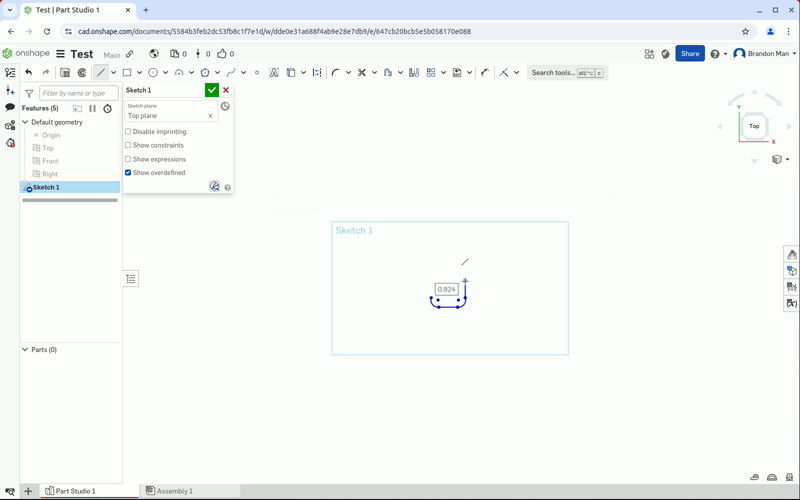
scroll(-6)
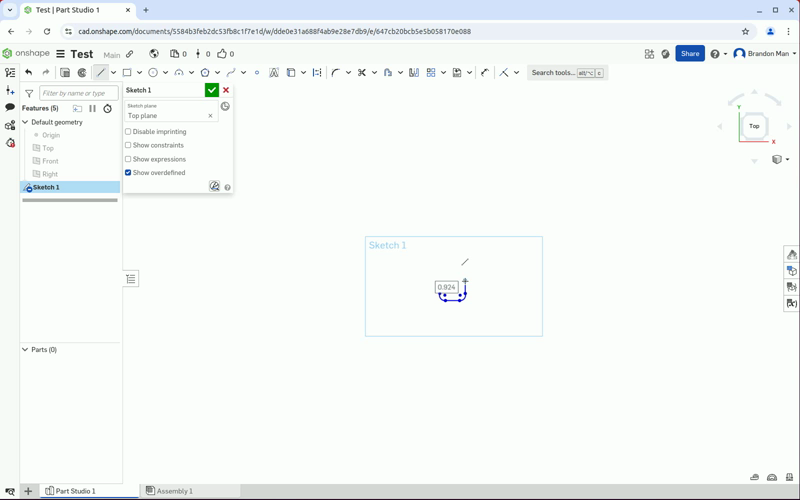
scroll(-6)
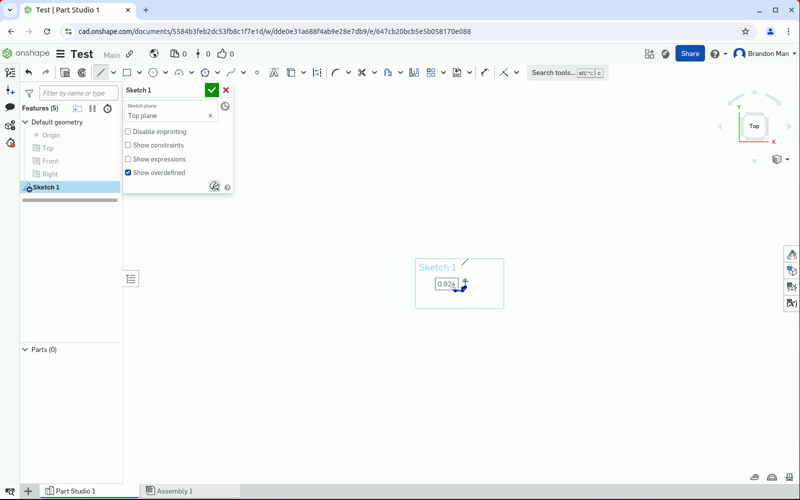
scroll(-6)
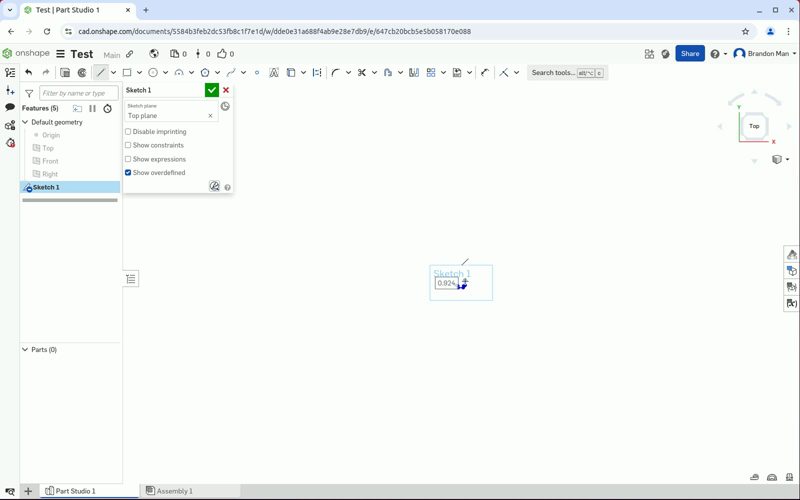
key_up(shift)
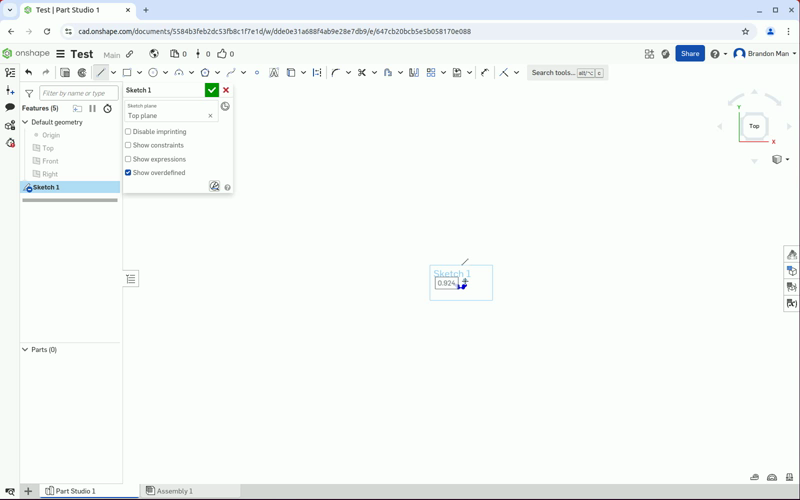
key(esc)
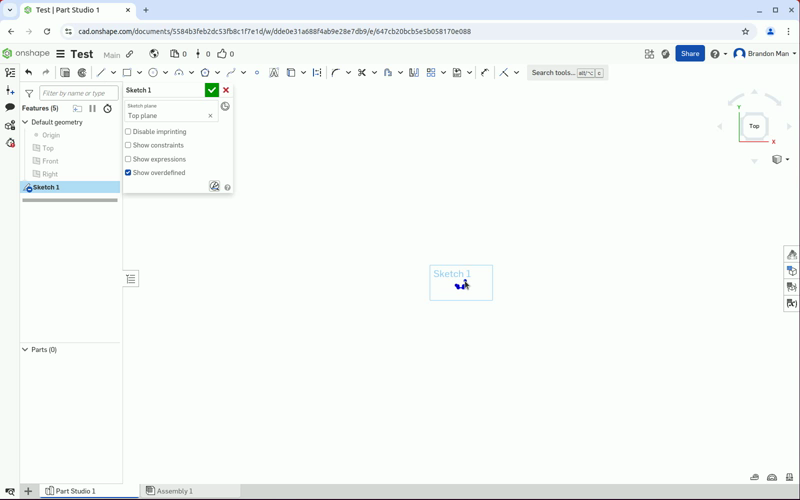
key(a)
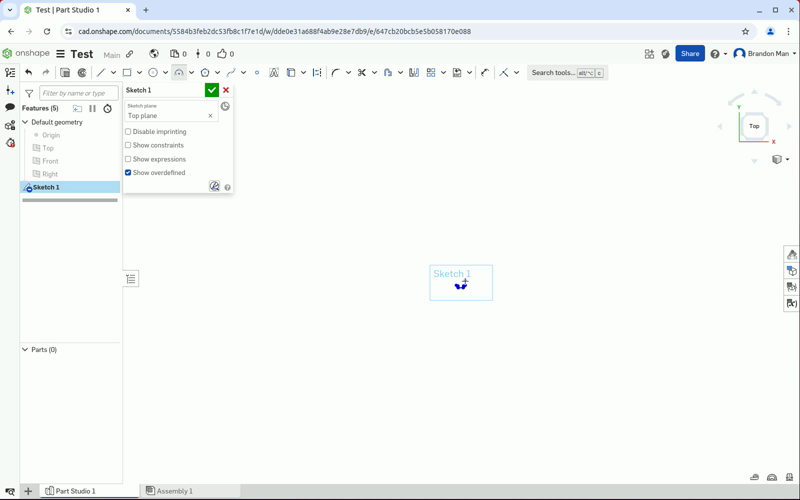
mouse_move(465, 280)
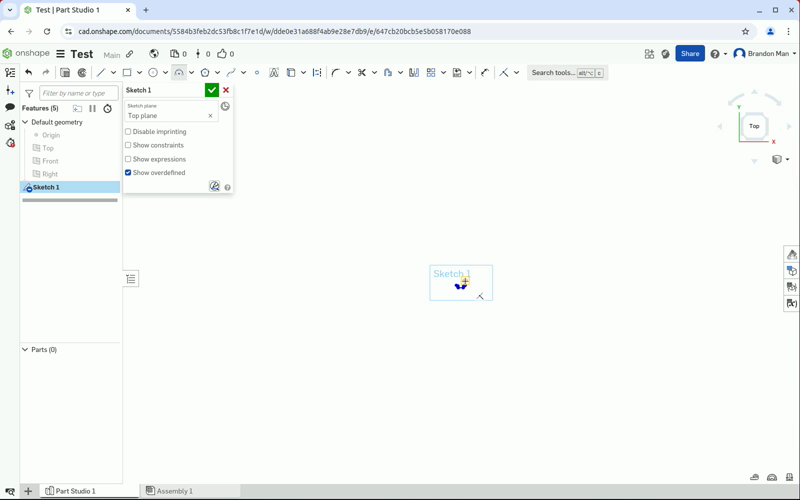
click(465, 280)
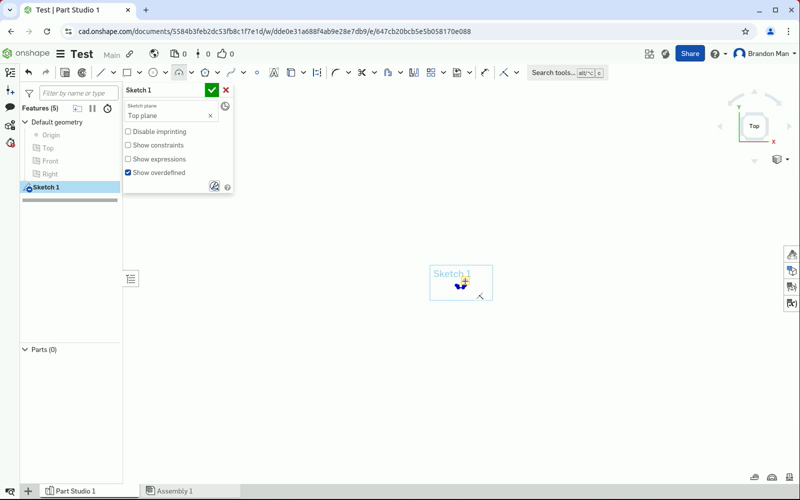
key_down(shift)
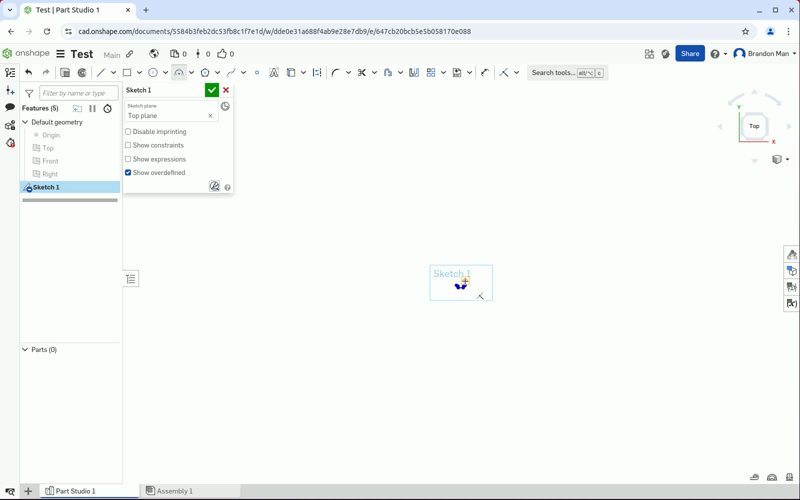
mouse_move(463, 278)
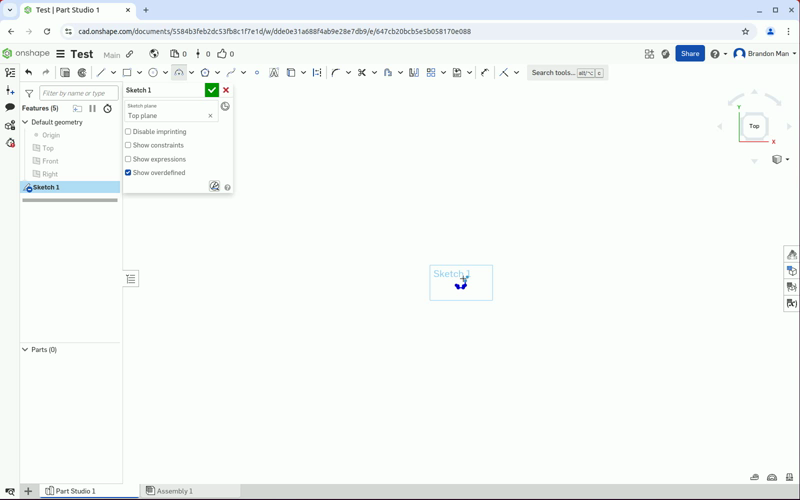
scroll(6)
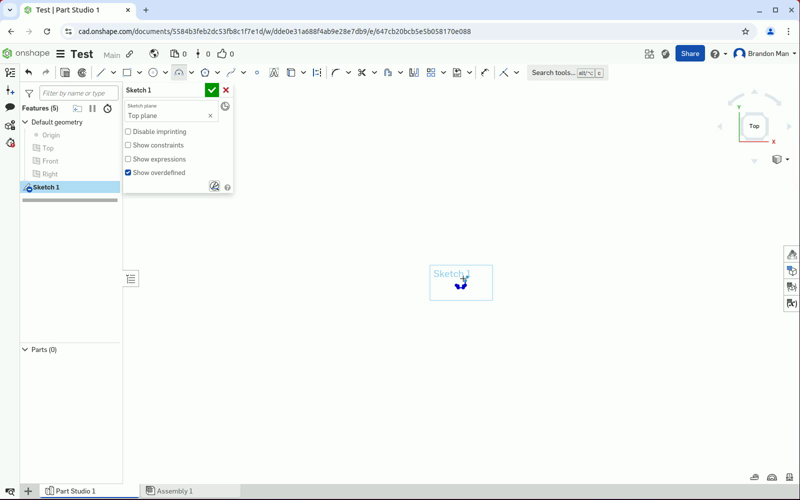
scroll(6)
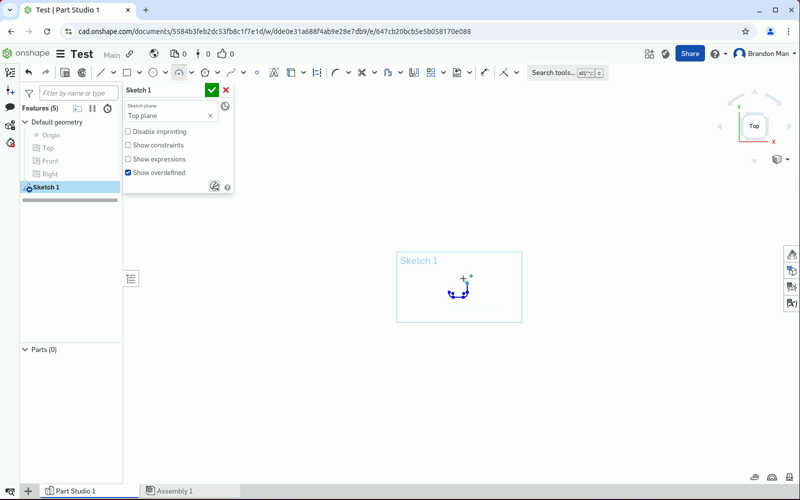
scroll(6)
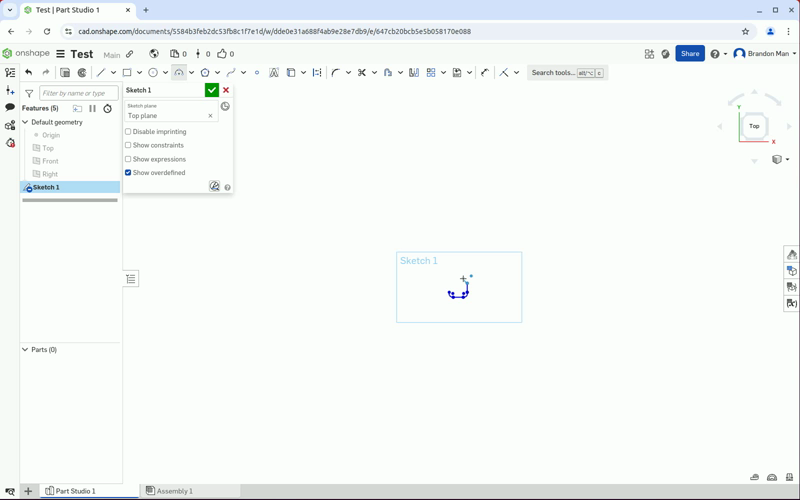
scroll(6)
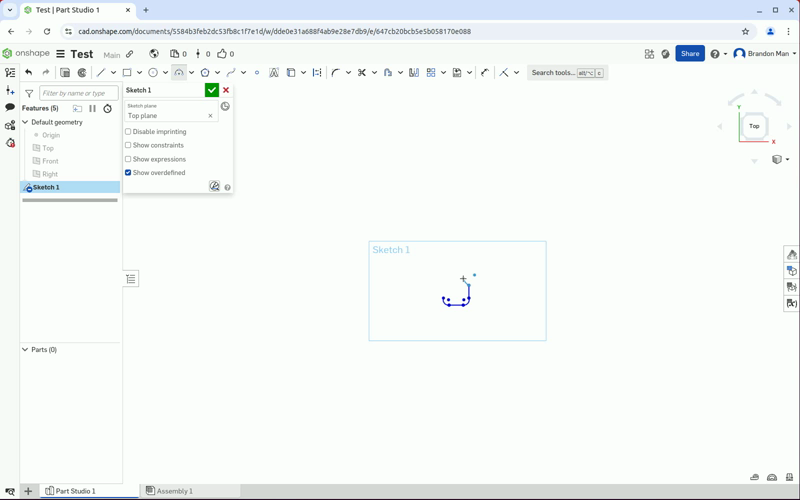
scroll(6)
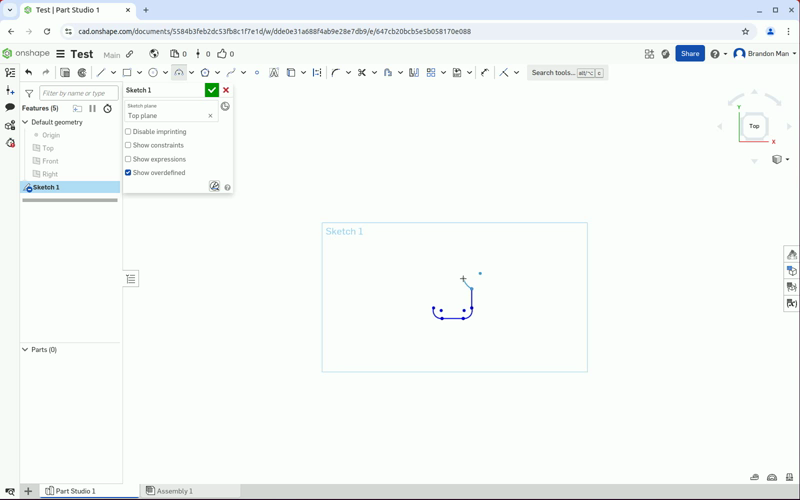
scroll(6)
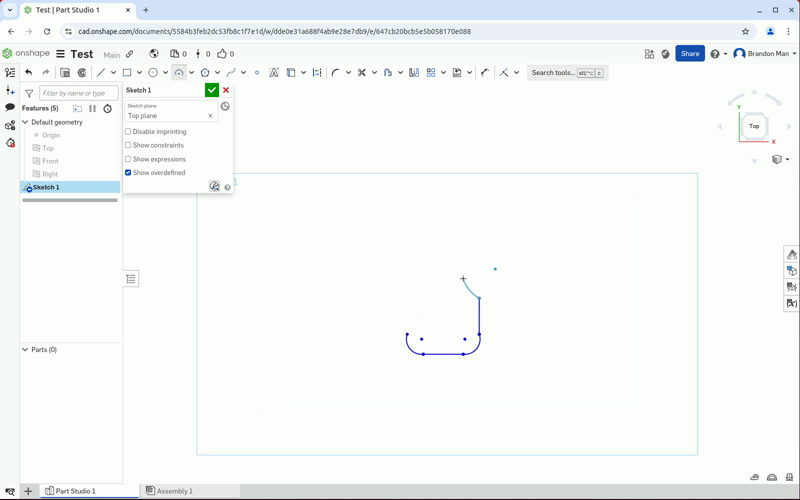
scroll(6)
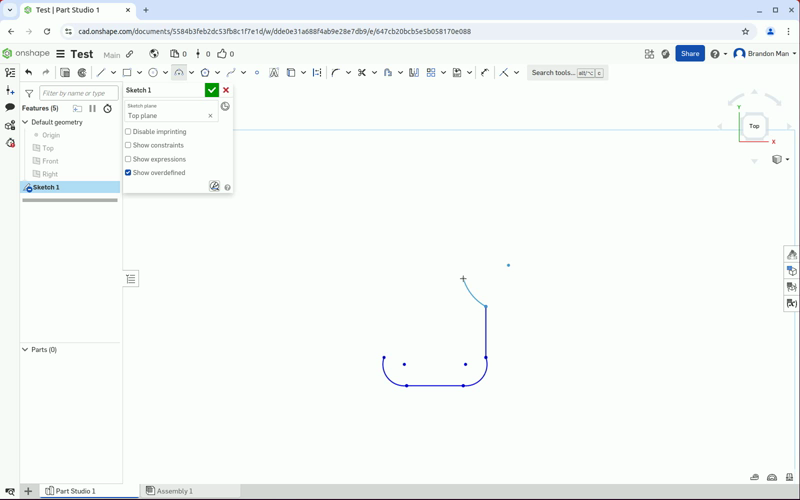
click(463, 278)
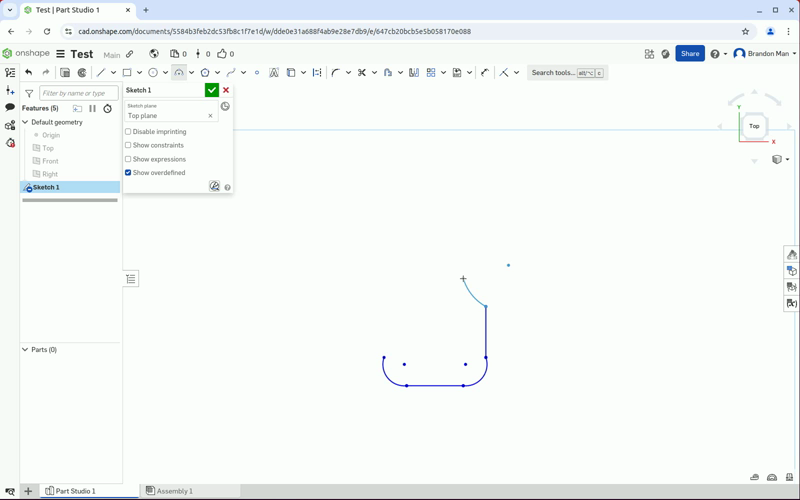
scroll(-6)
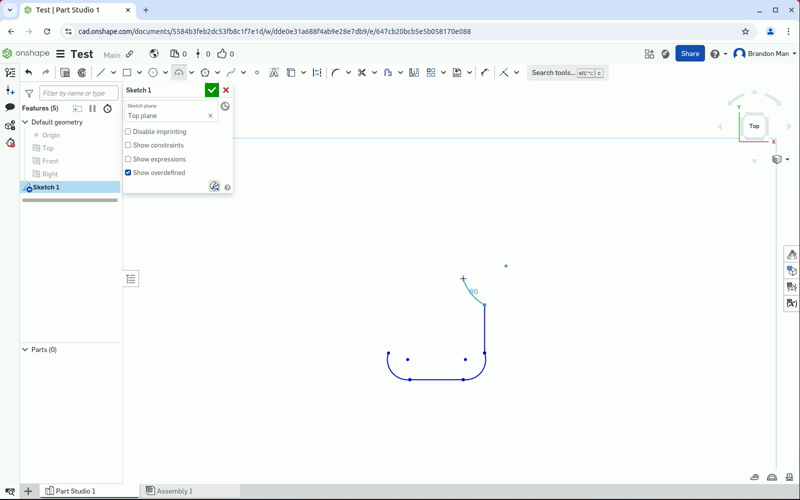
scroll(-6)
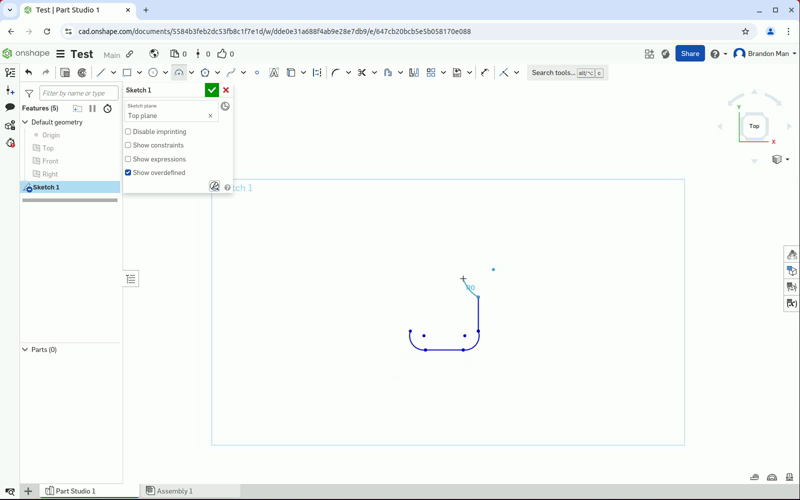
scroll(-6)
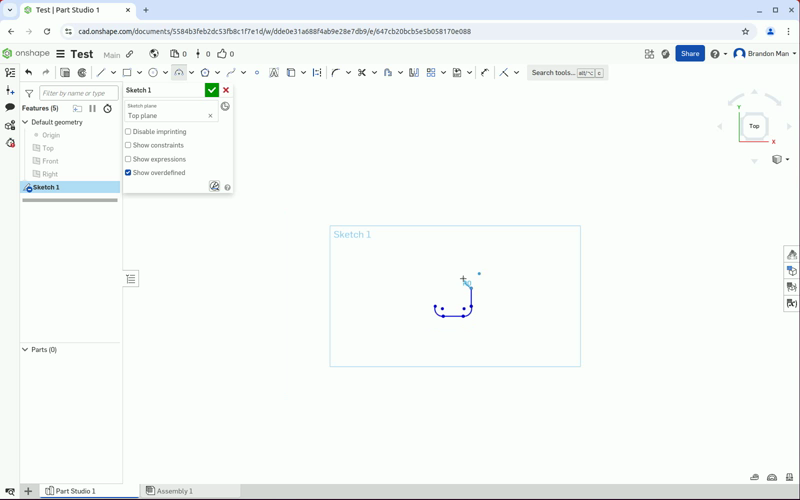
scroll(-6)
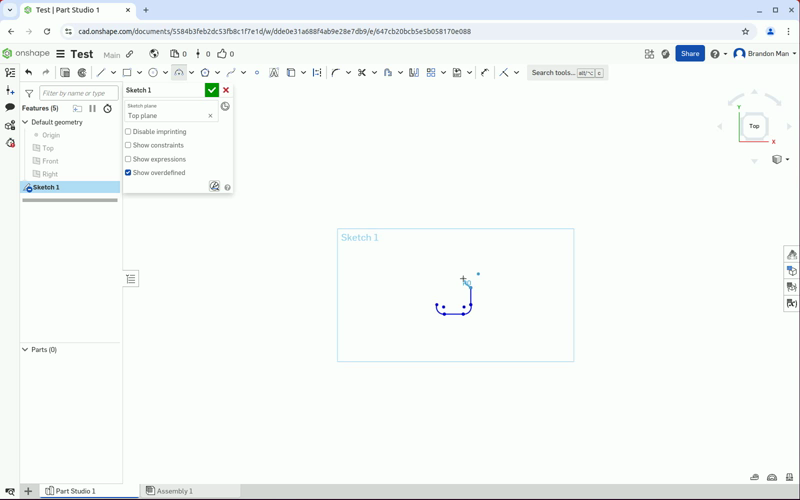
scroll(-6)
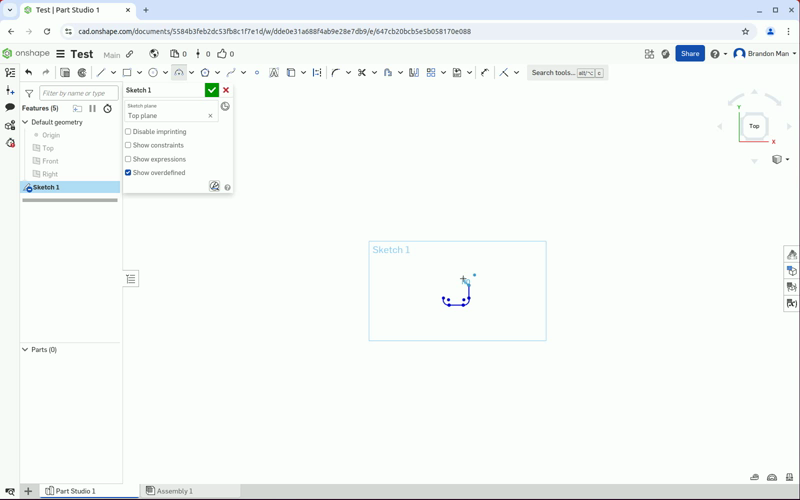
scroll(-6)
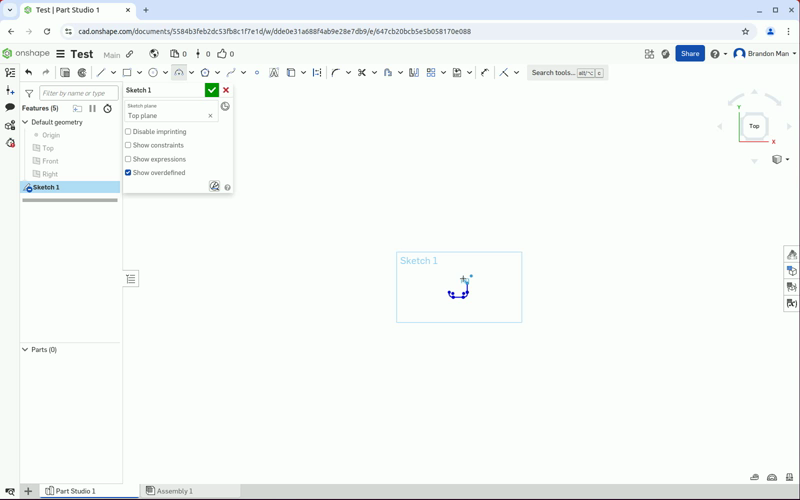
scroll(-6)
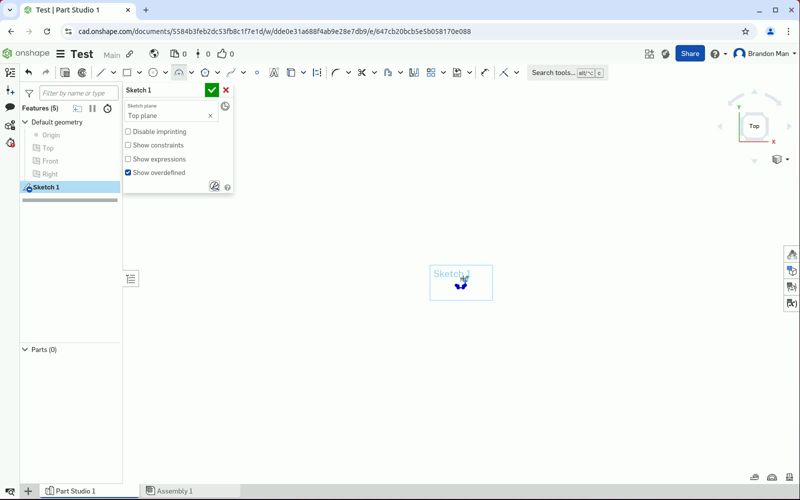
mouse_move(464, 279)
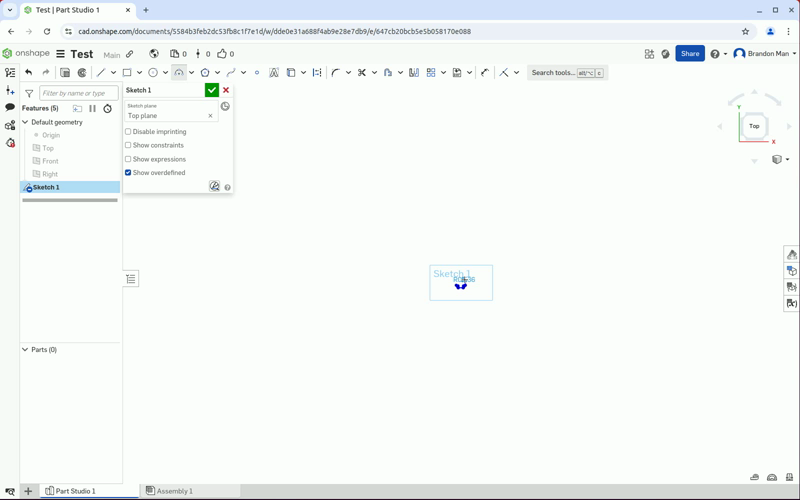
scroll(6)
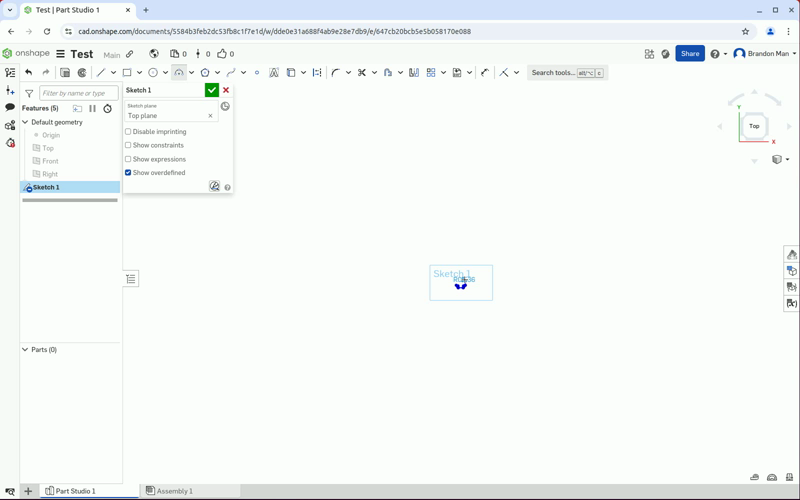
scroll(6)
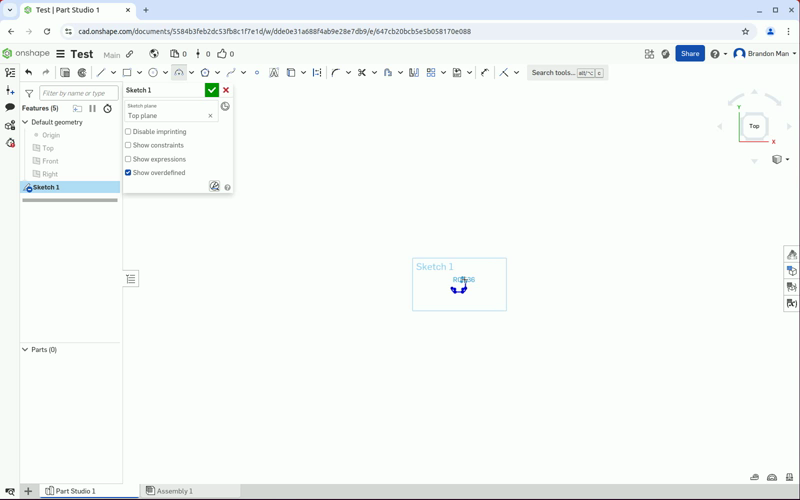
scroll(6)
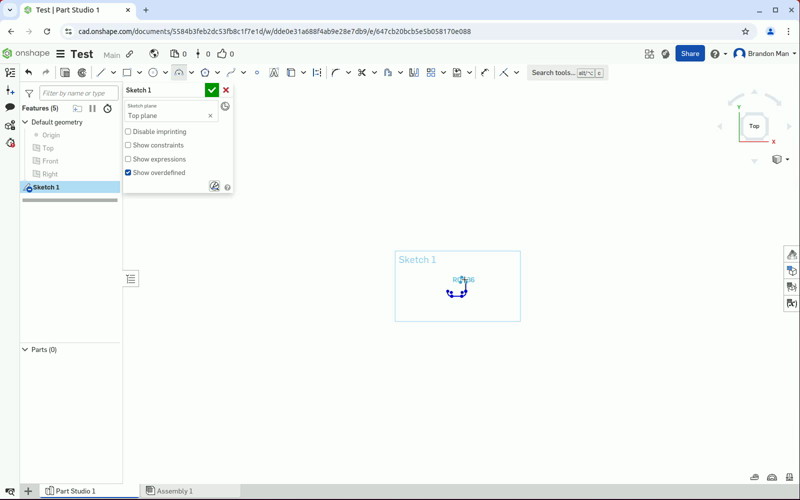
scroll(6)
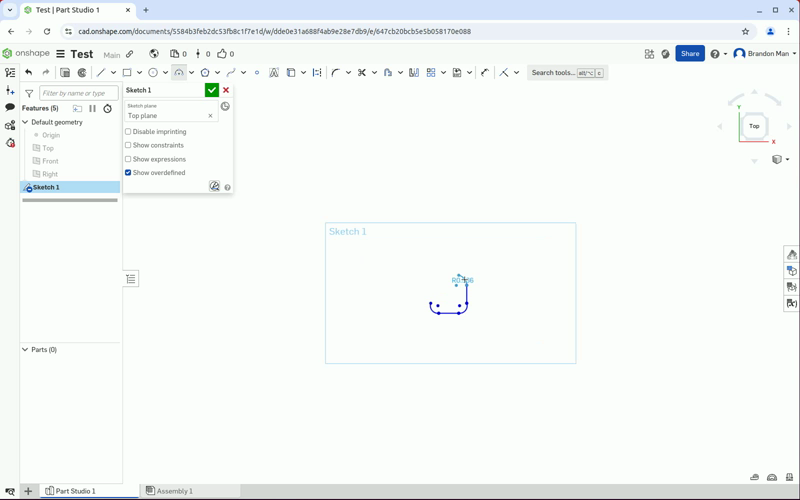
scroll(6)
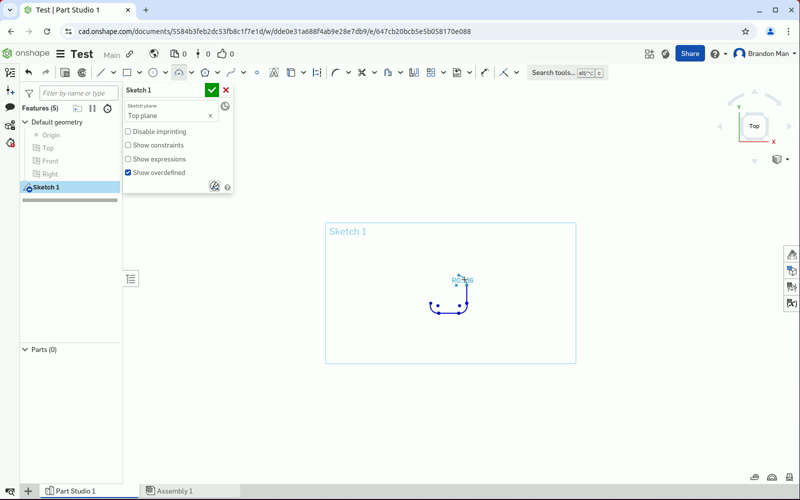
scroll(6)
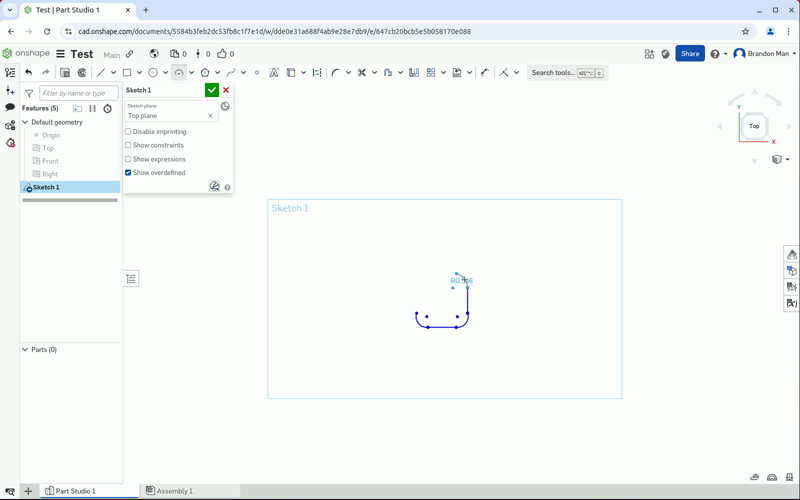
scroll(6)
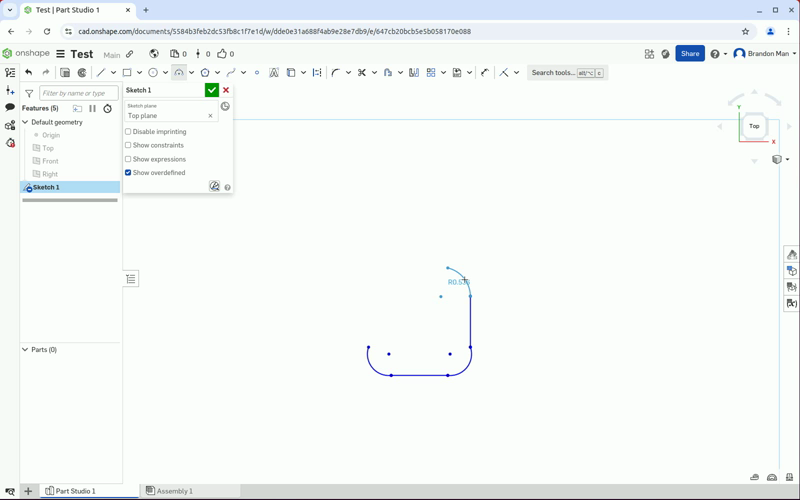
click(464, 279)
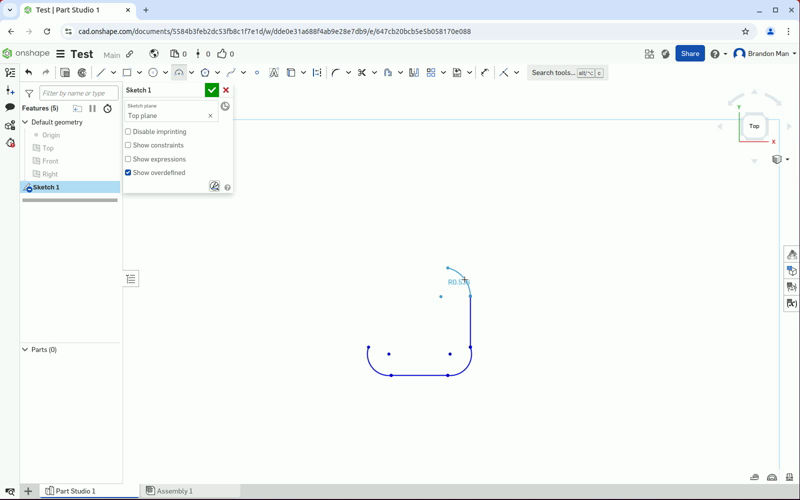
scroll(-6)
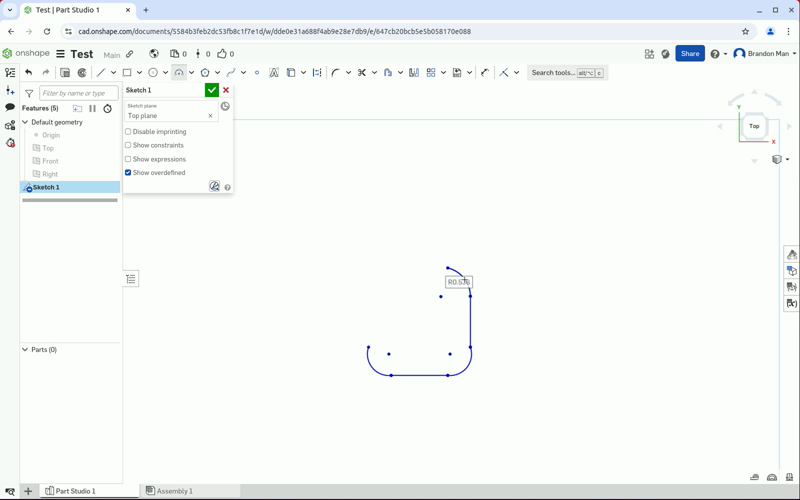
scroll(-6)
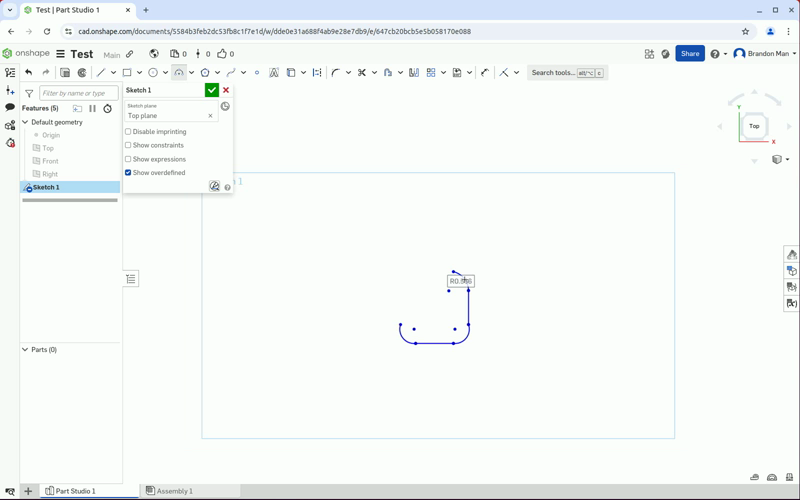
scroll(-6)
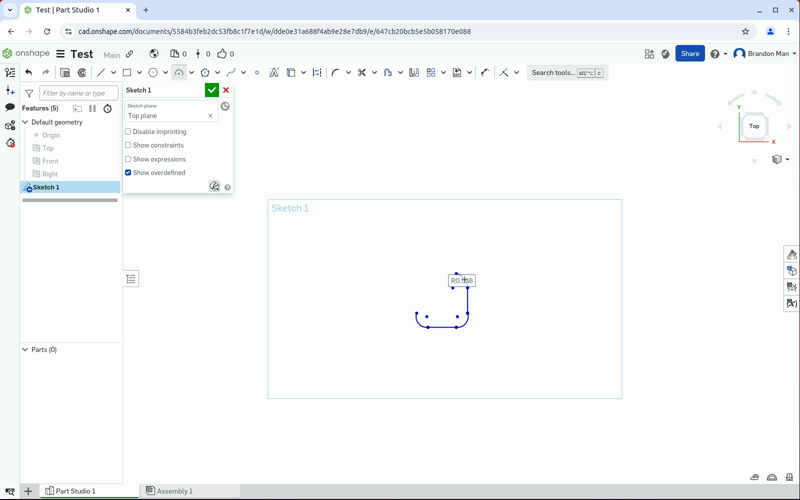
scroll(-6)
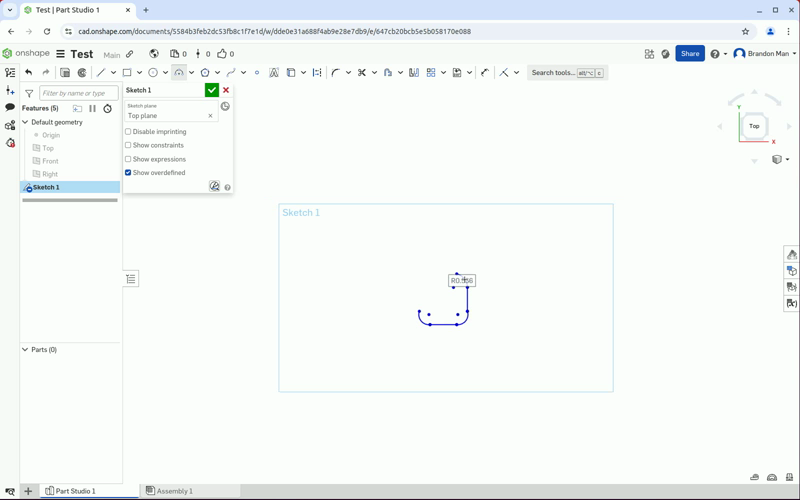
scroll(-6)
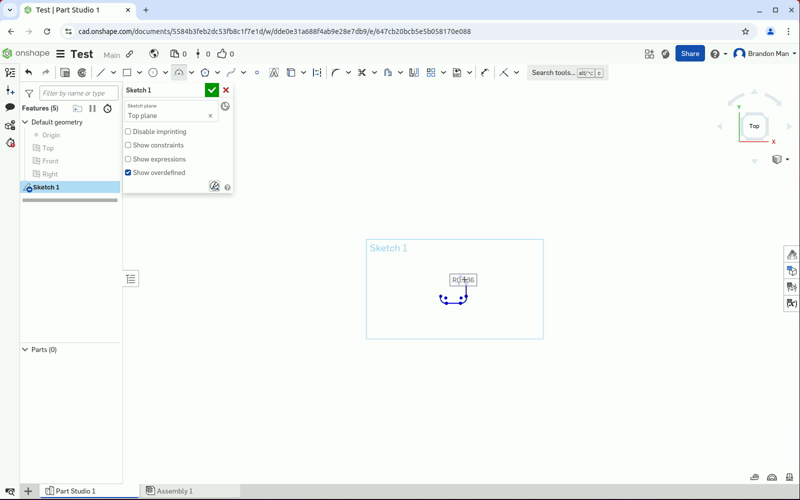
scroll(-6)
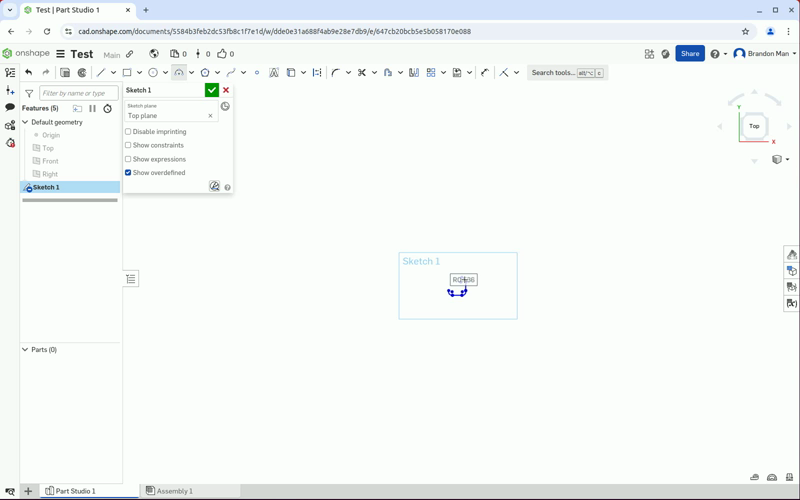
scroll(-6)
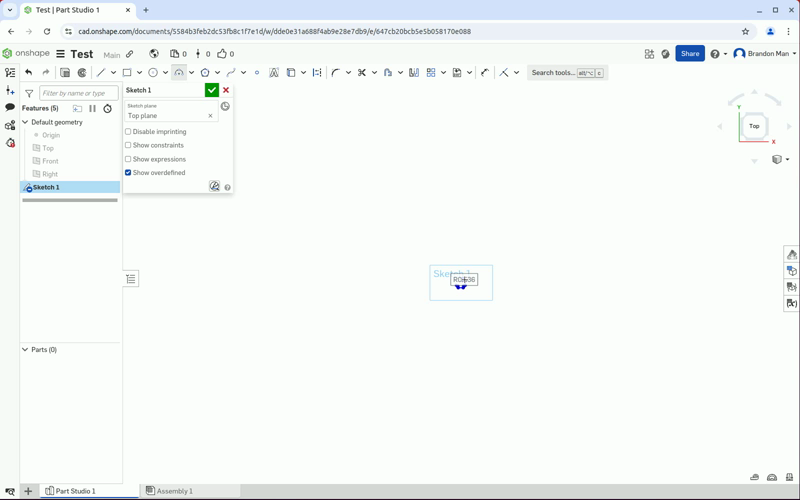
key_up(shift)
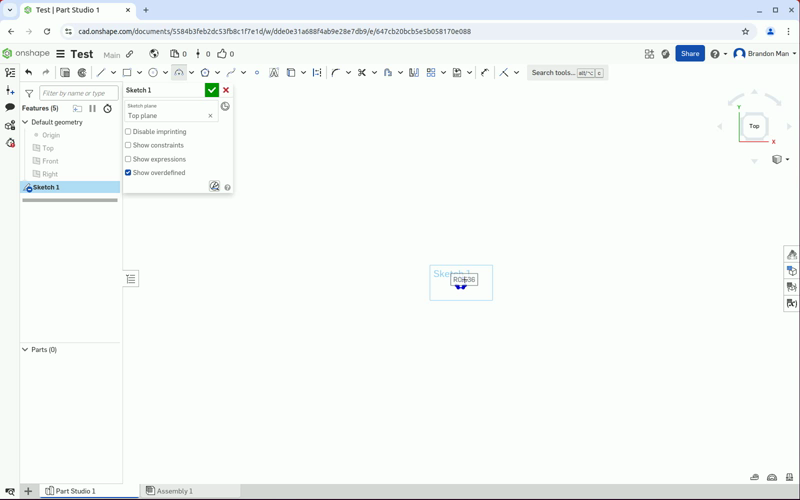
key(esc)
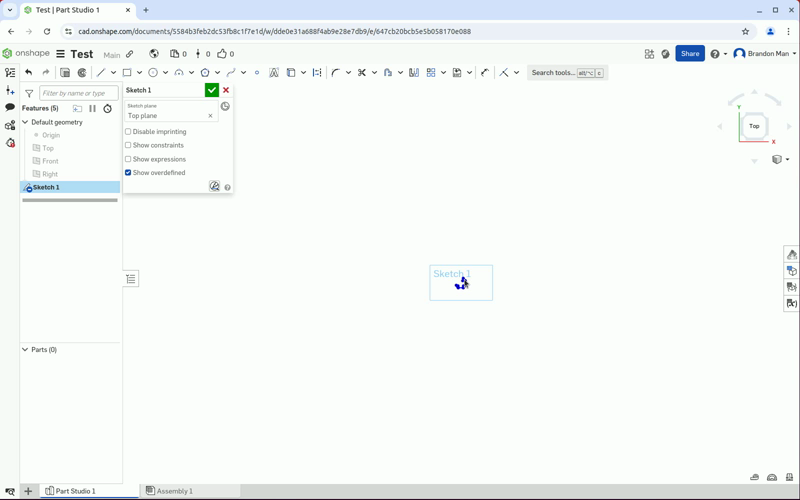
key(l)
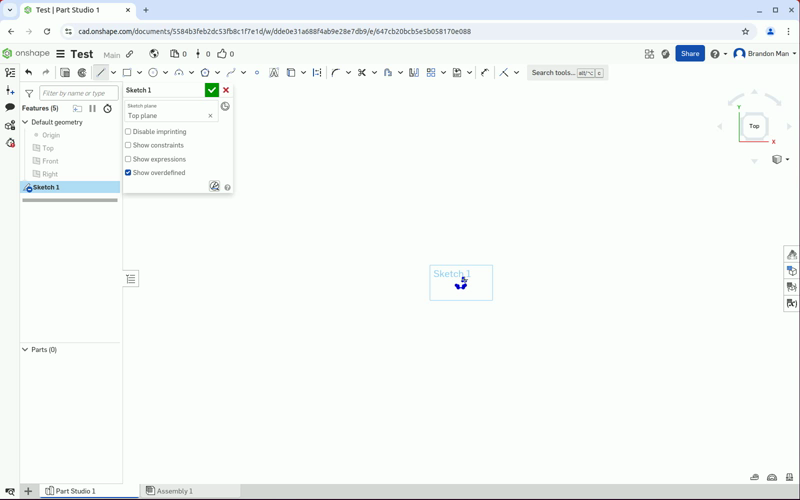
mouse_move(463, 278)
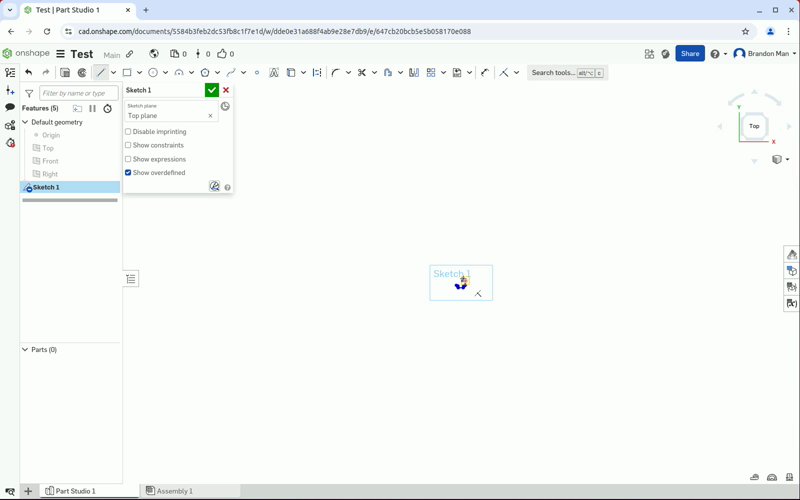
scroll(6)
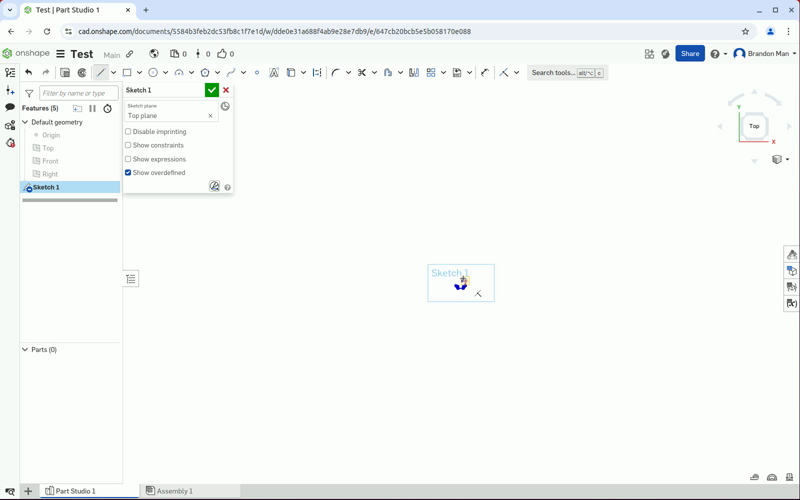
scroll(6)
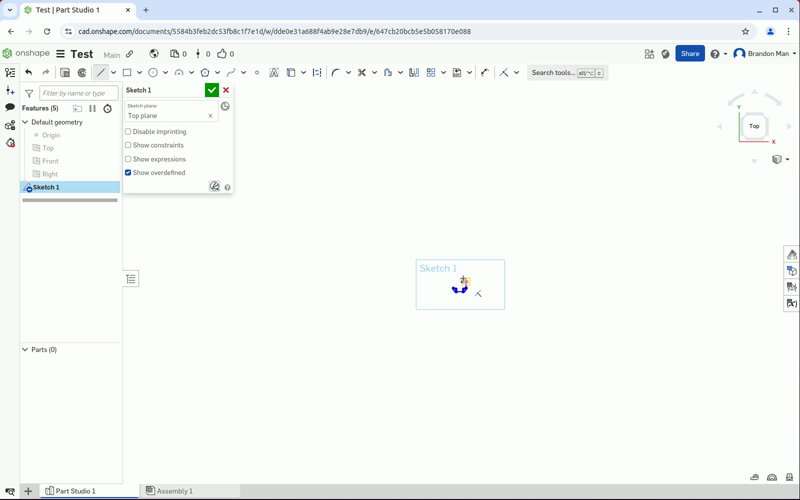
scroll(6)
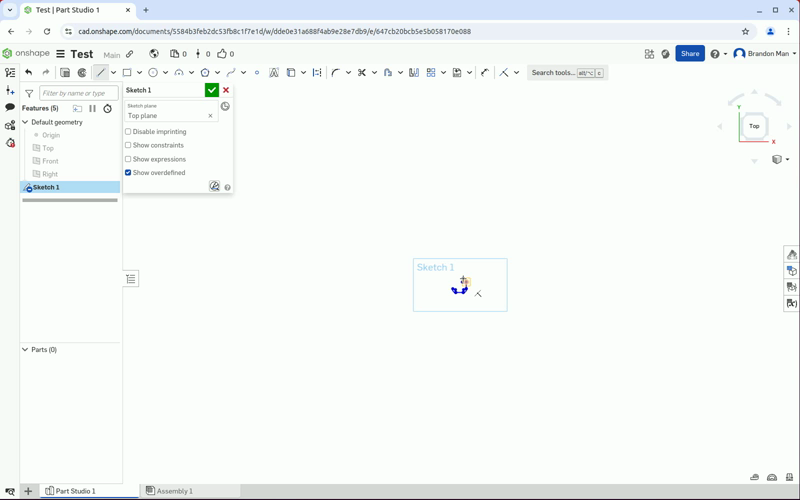
scroll(6)
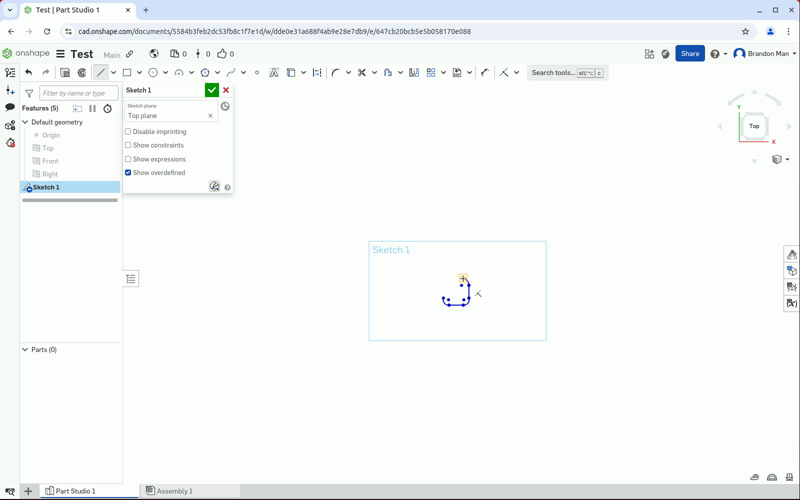
scroll(6)
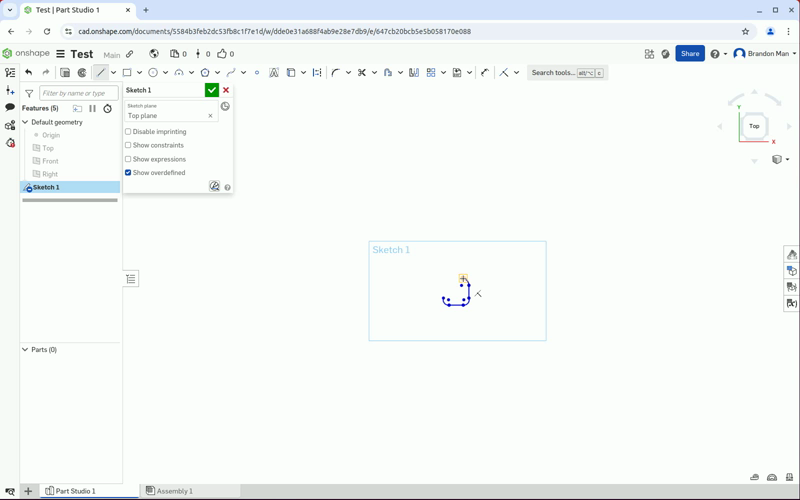
scroll(6)
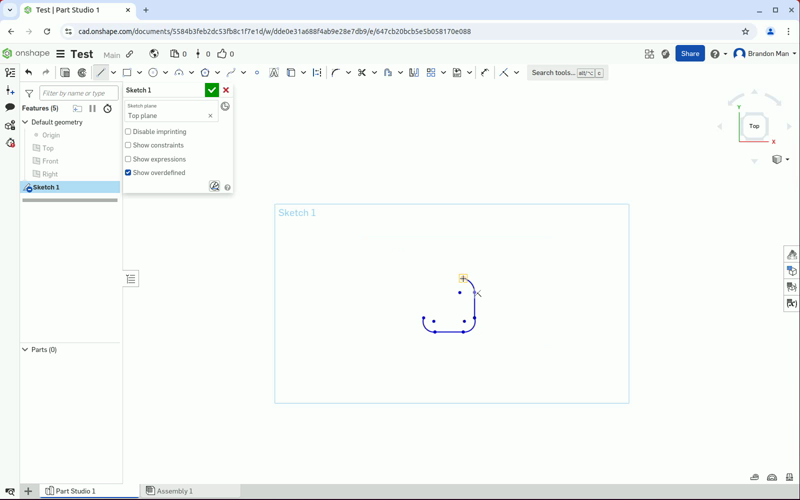
scroll(6)
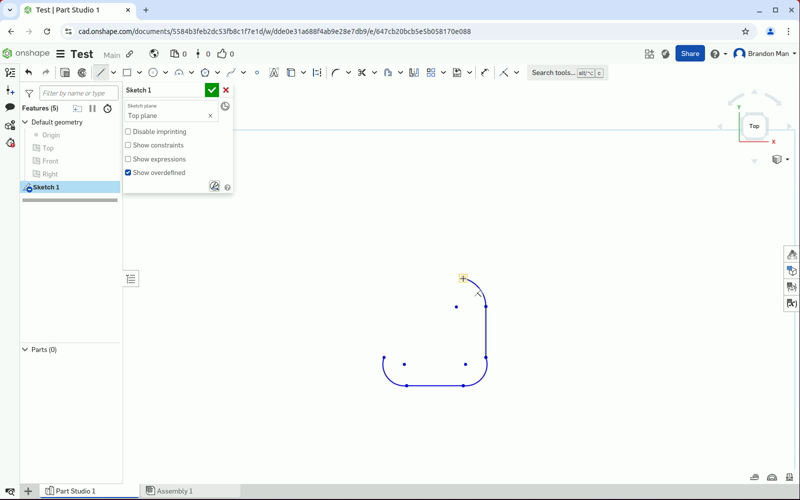
click(463, 278)
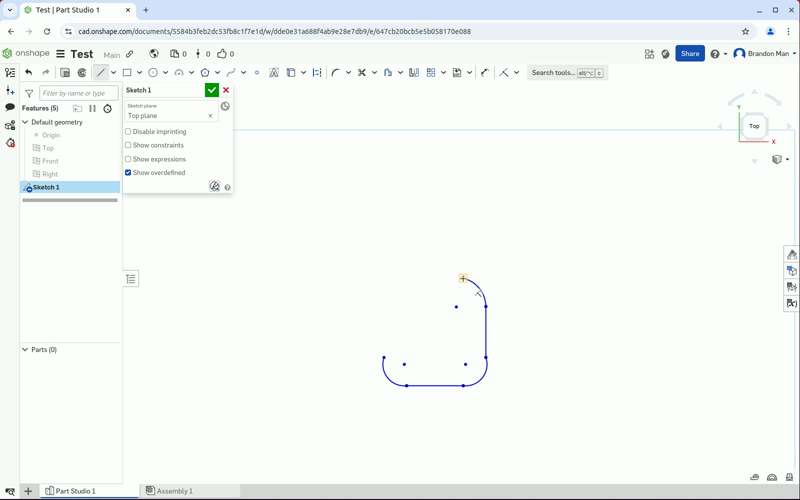
scroll(-6)
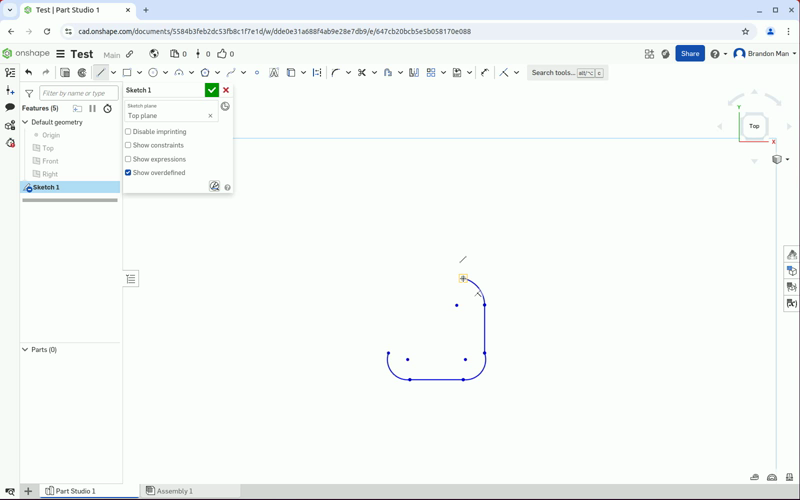
scroll(-6)
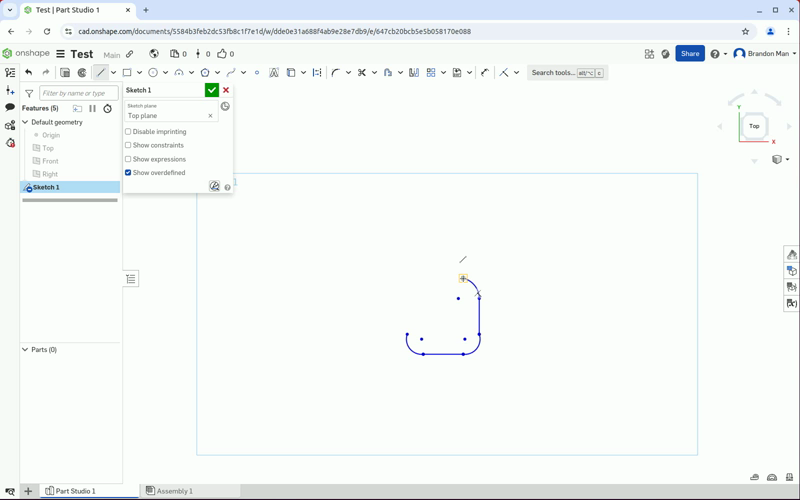
scroll(-6)
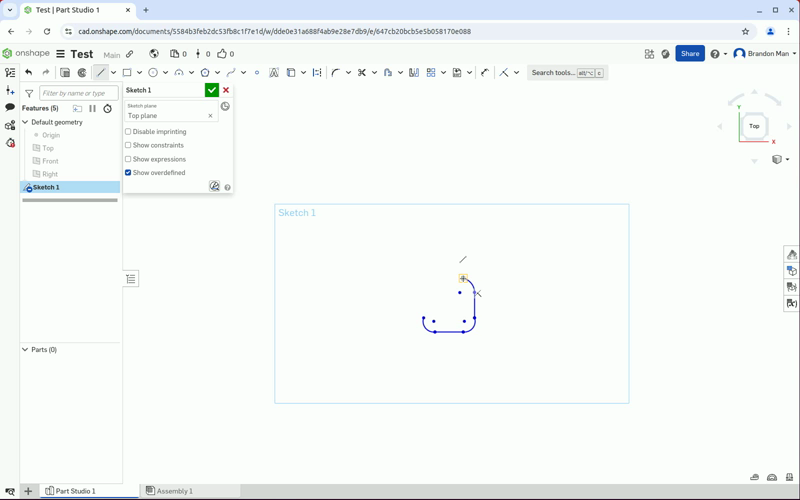
scroll(-6)
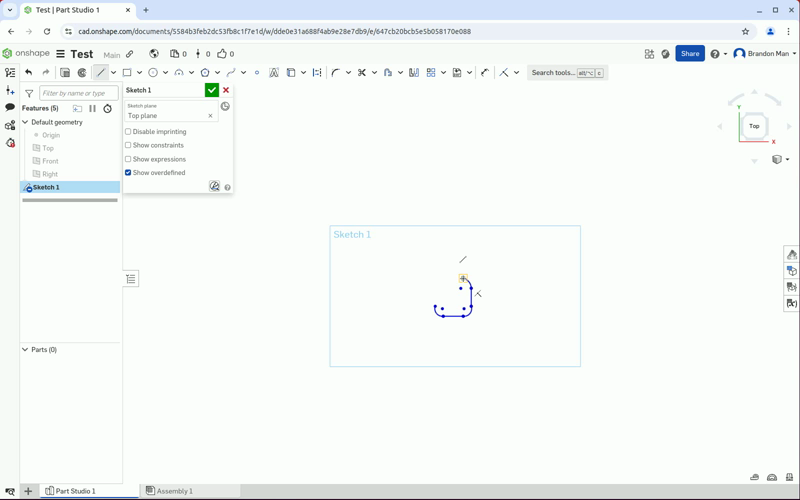
scroll(-6)
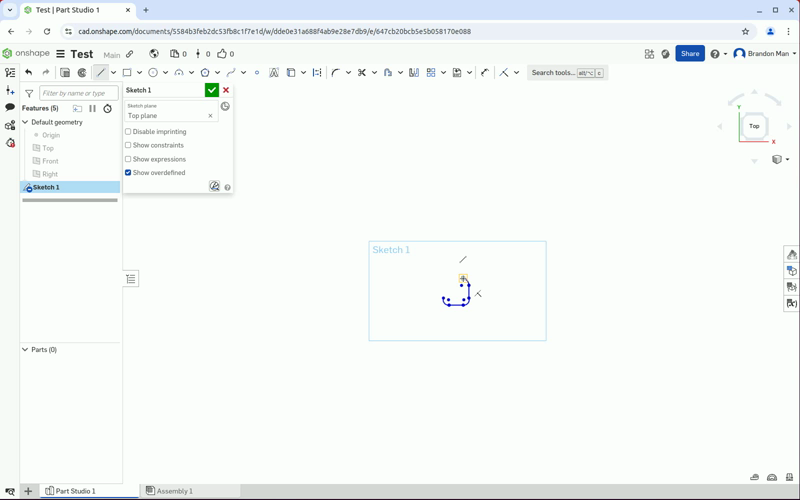
scroll(-6)
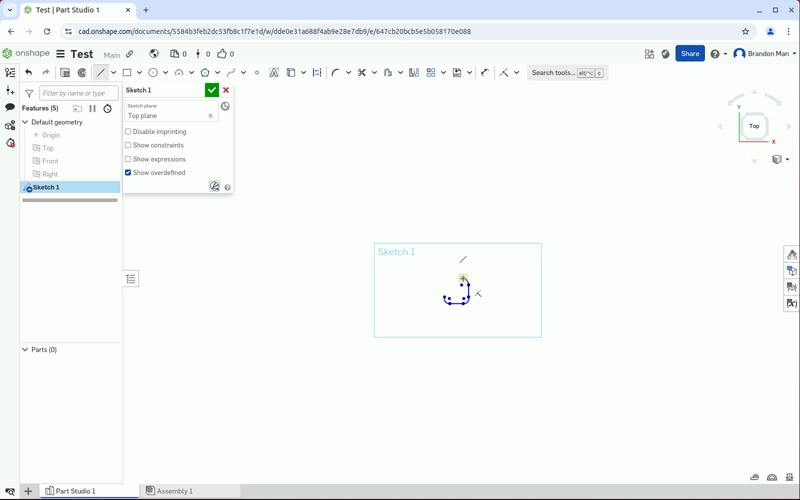
scroll(-6)
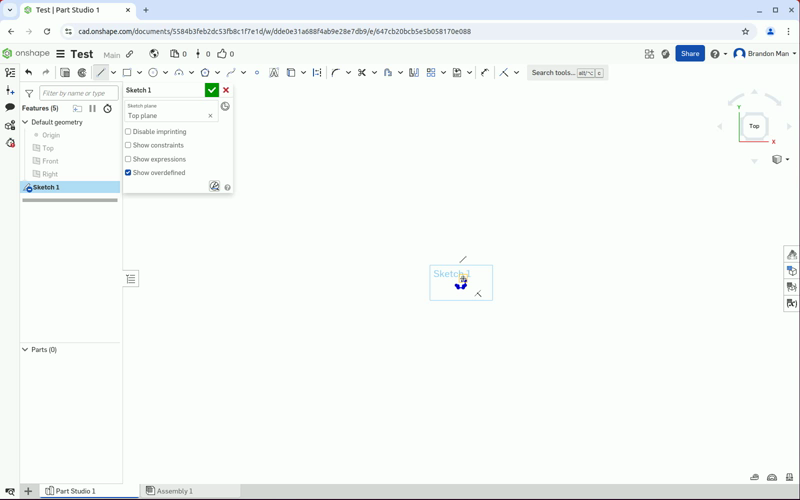
key_down(shift)
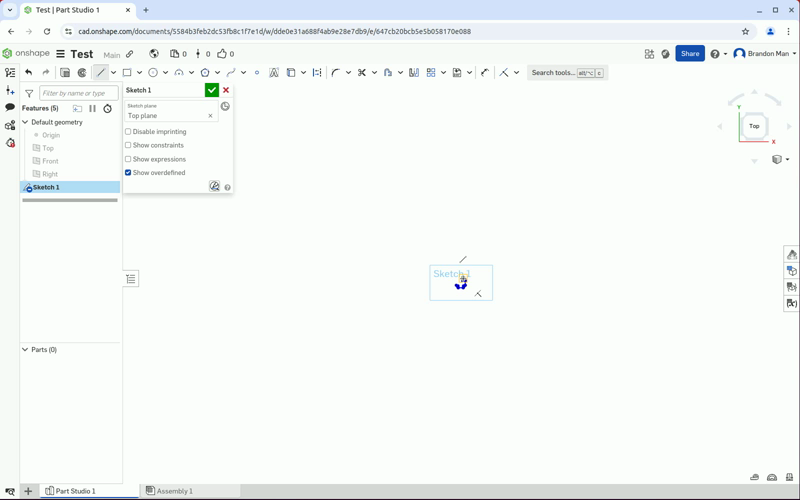
mouse_move(493, 278)
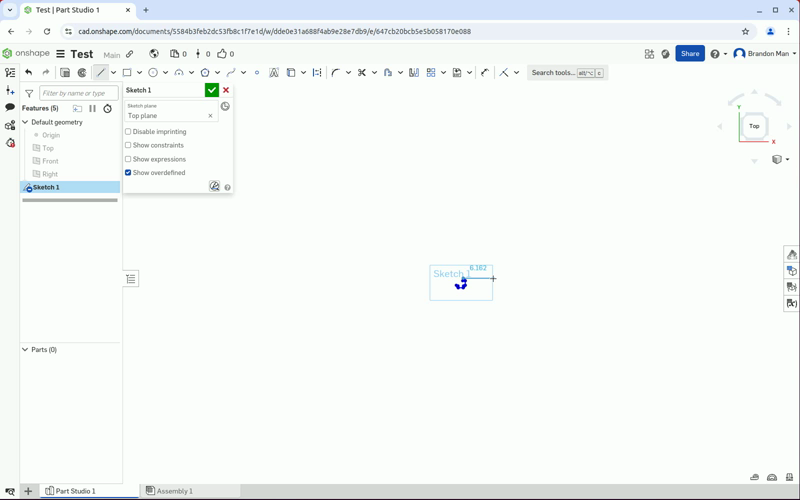
mouse_move(458, 278)
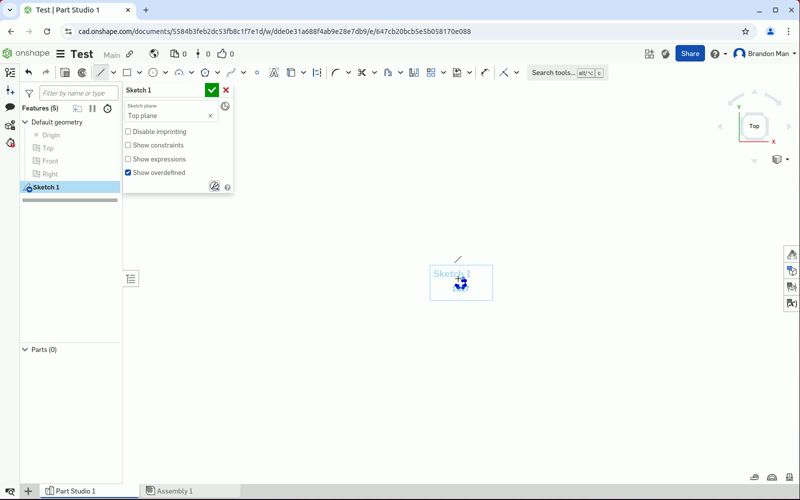
scroll(6)
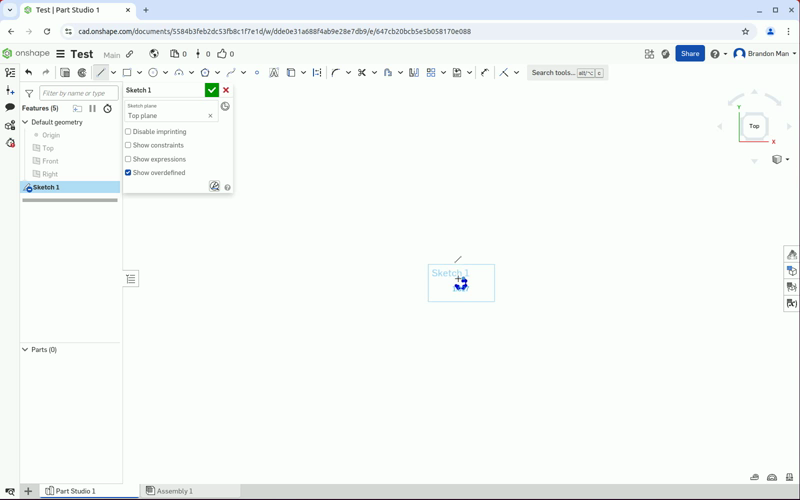
scroll(6)
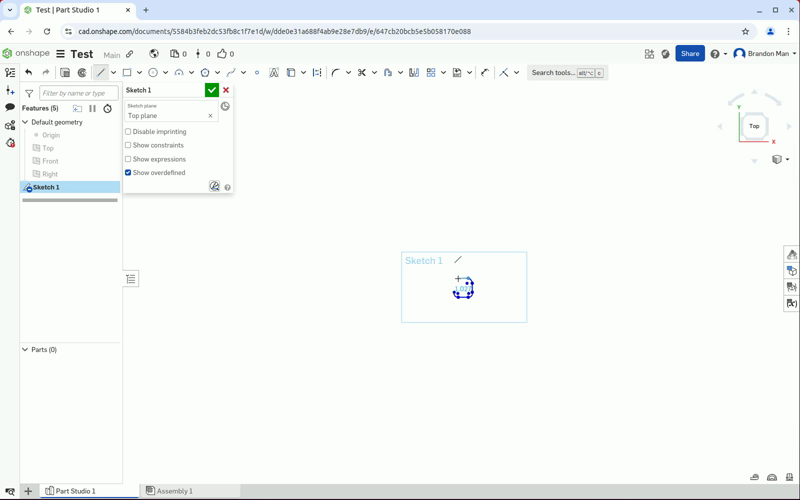
scroll(6)
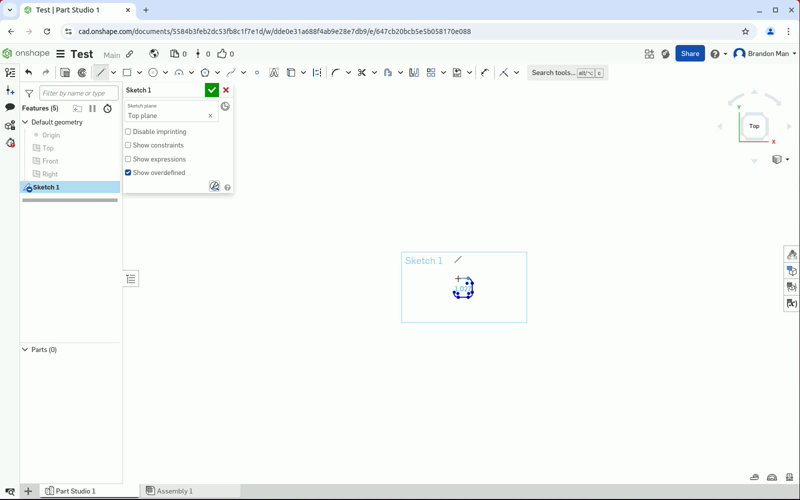
scroll(6)
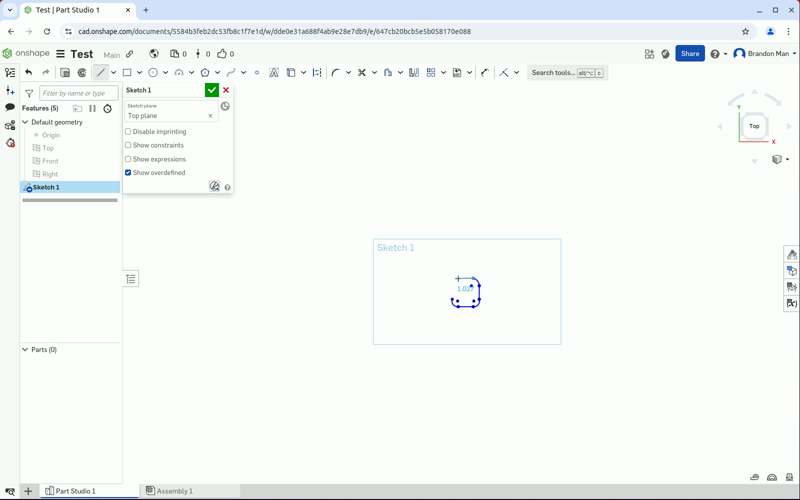
scroll(6)
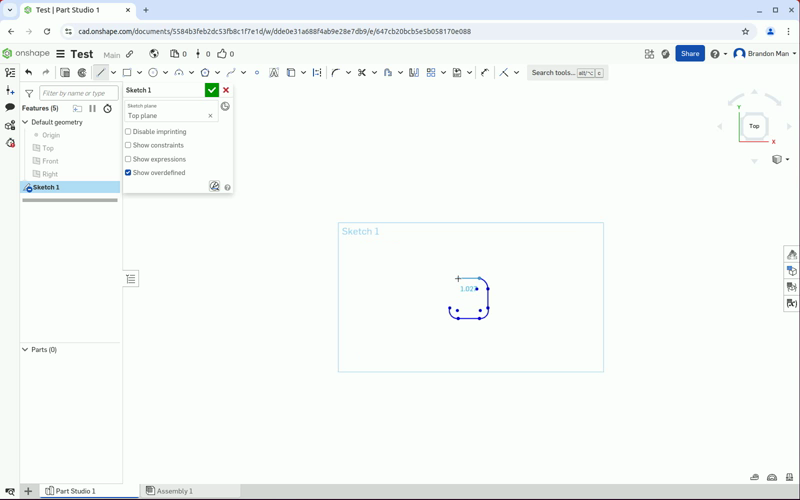
scroll(6)
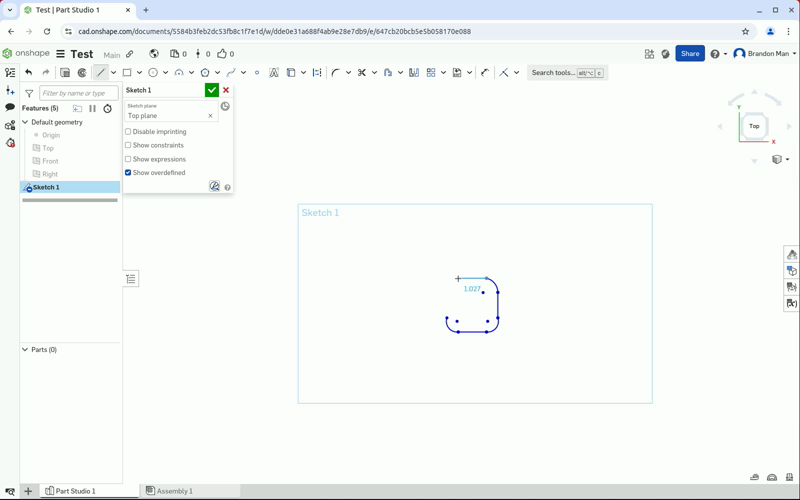
scroll(6)
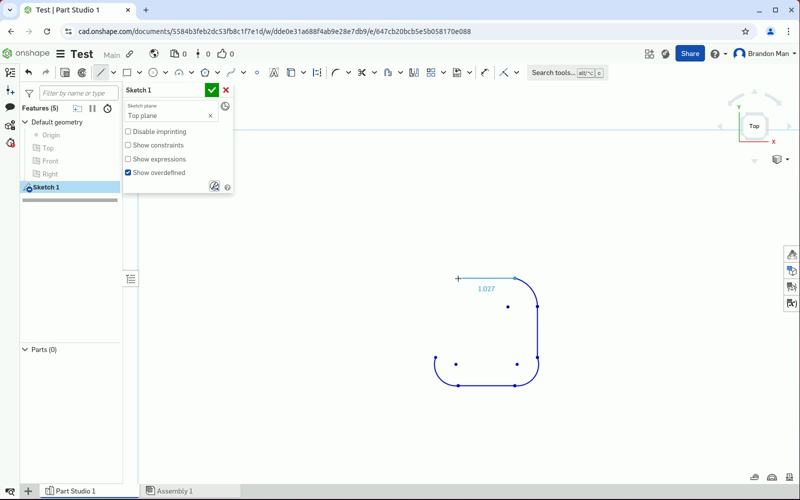
click(458, 278)
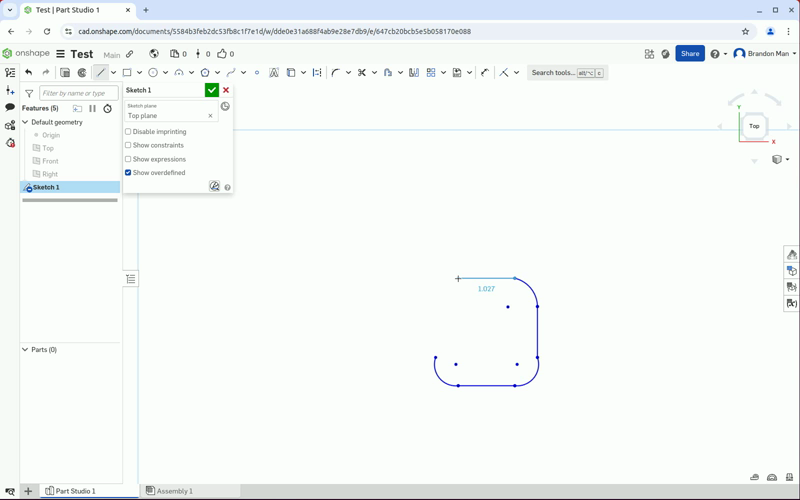
scroll(-6)
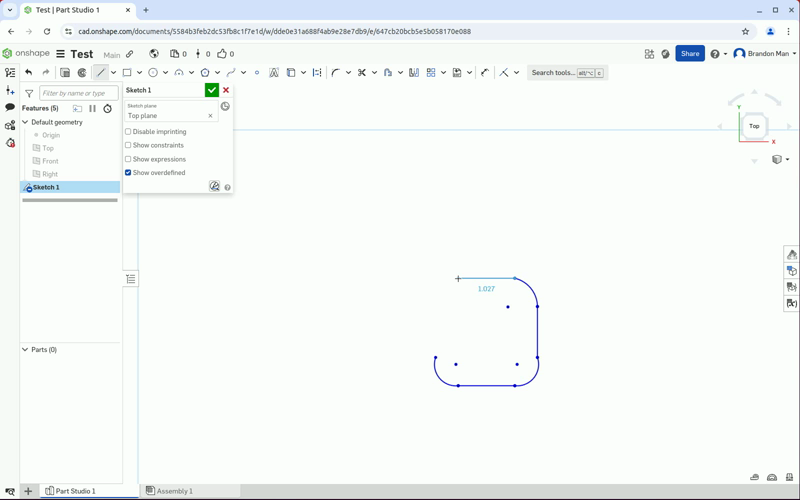
scroll(-6)
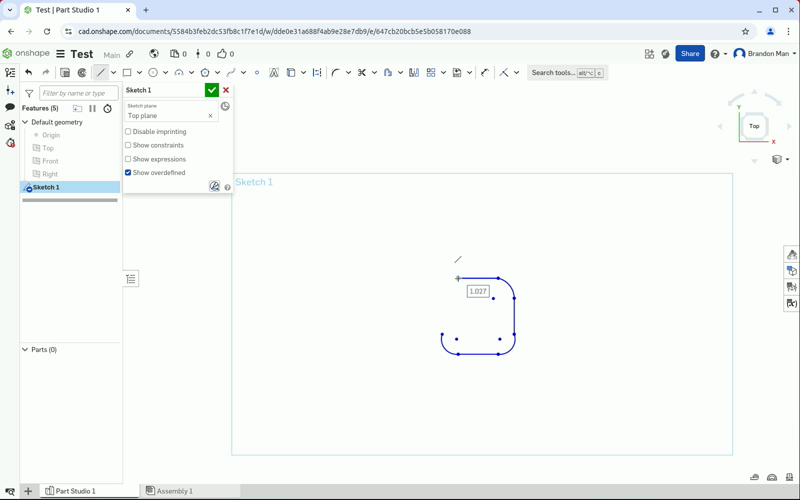
scroll(-6)
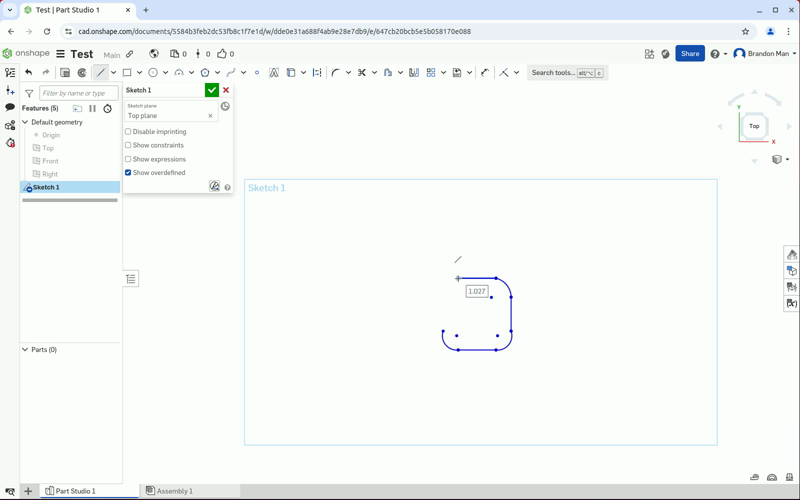
scroll(-6)
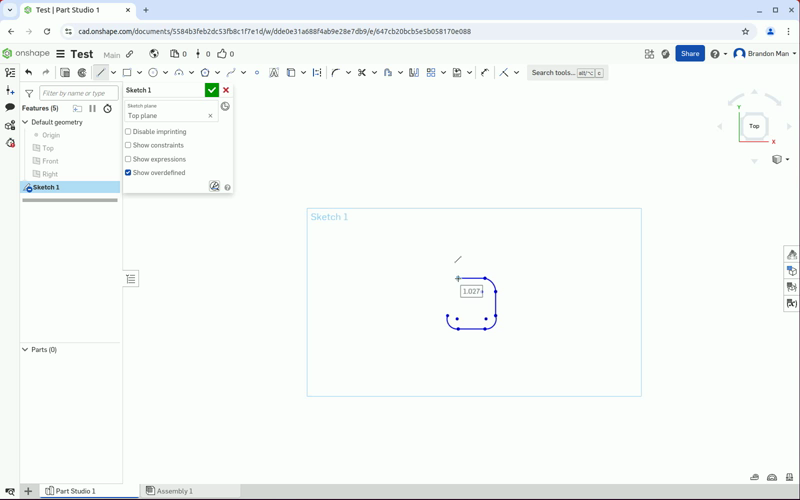
scroll(-6)
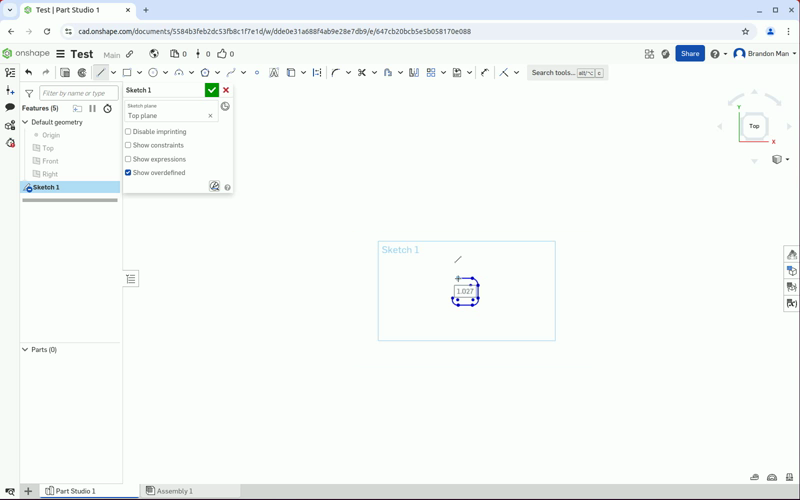
scroll(-6)
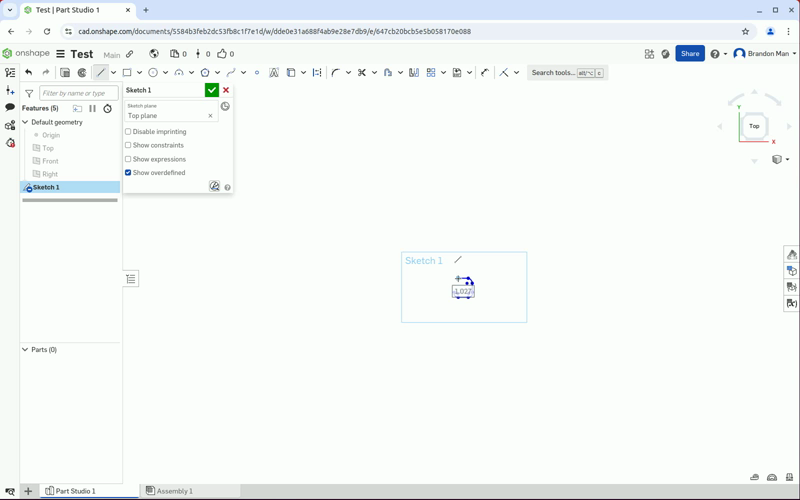
scroll(-6)
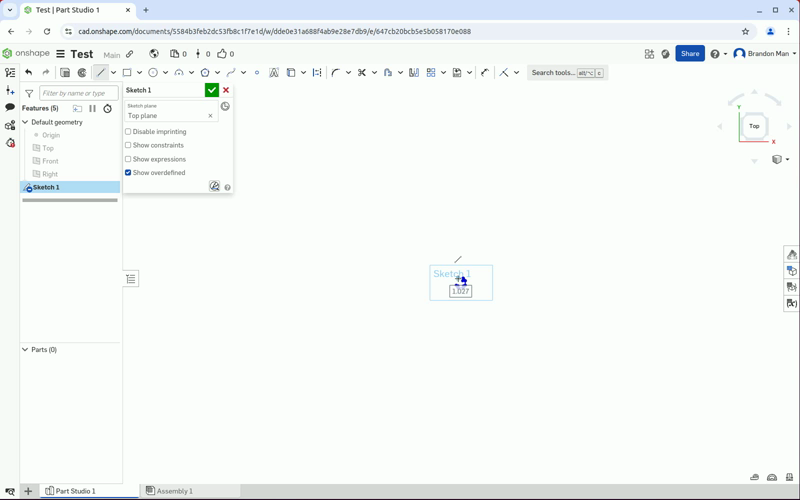
key_up(shift)
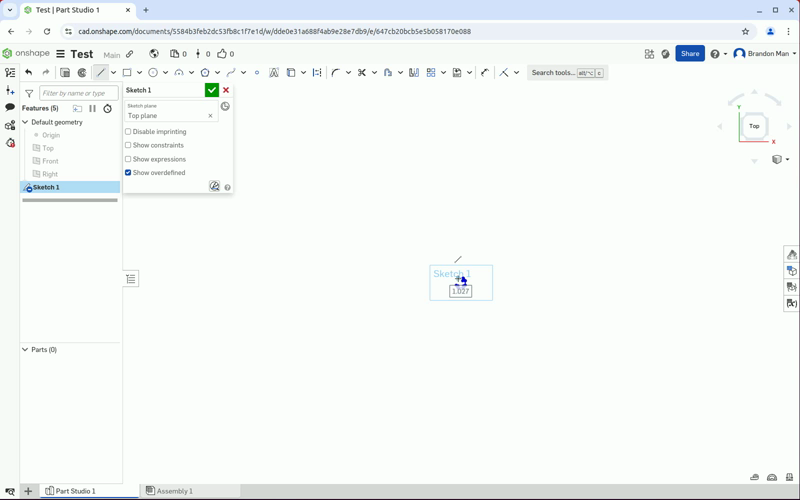
key(esc)
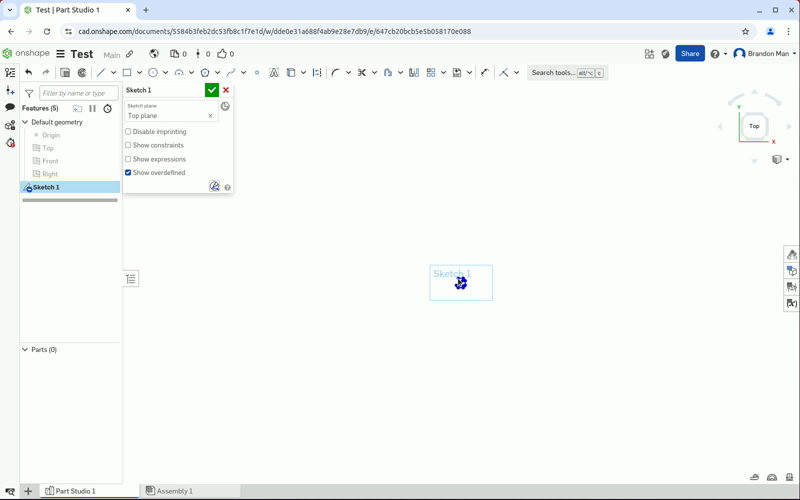
key(a)
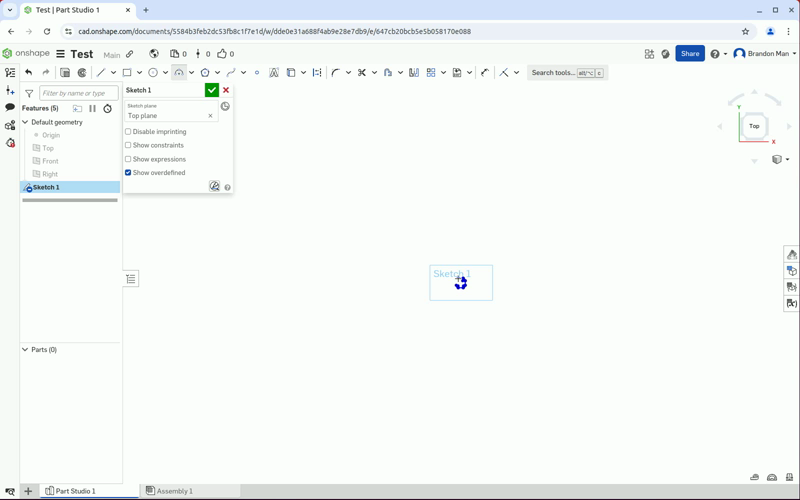
mouse_move(458, 278)
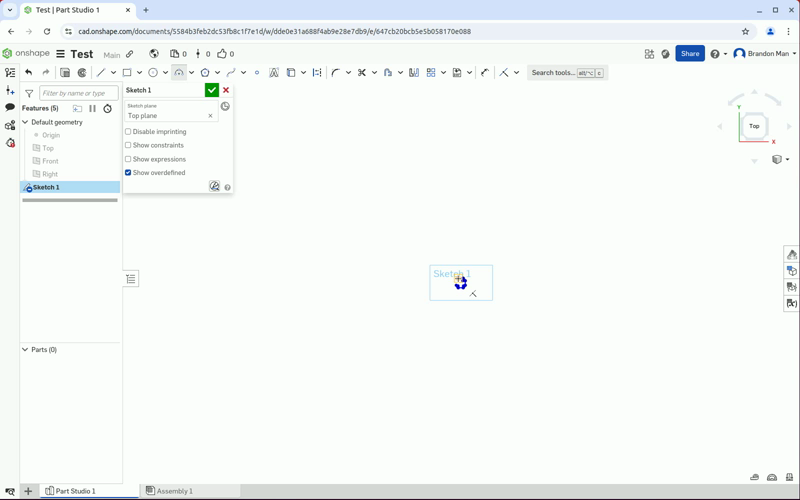
click(458, 278)
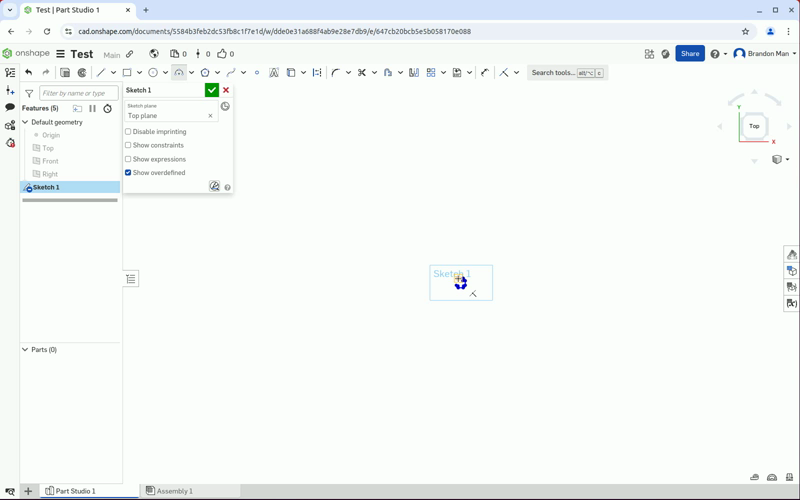
key_down(shift)
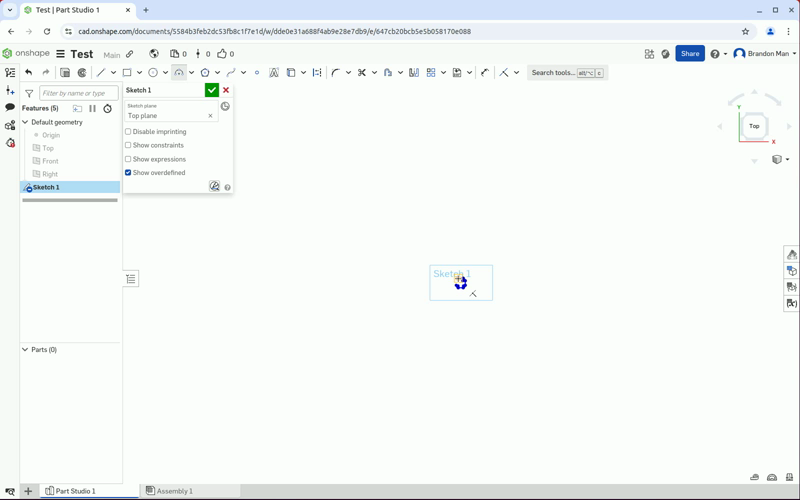
mouse_move(456, 280)
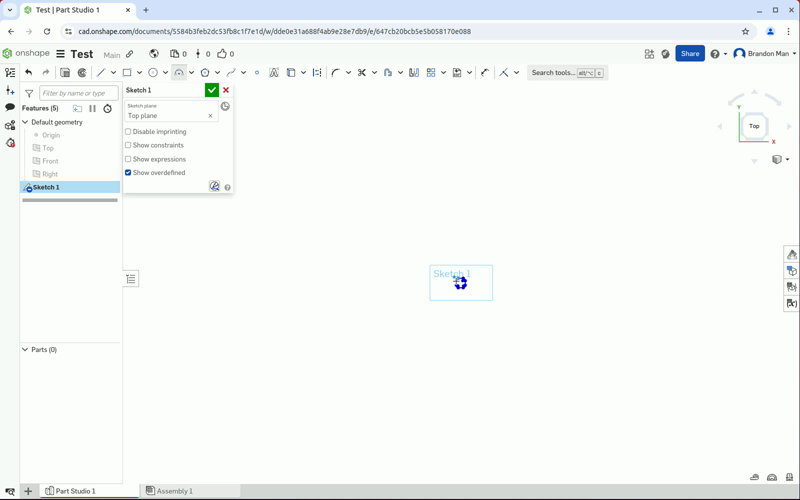
scroll(6)
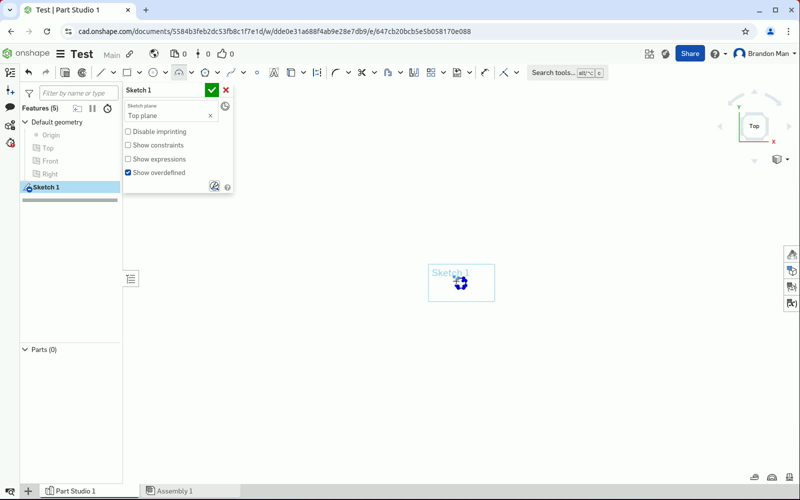
scroll(6)
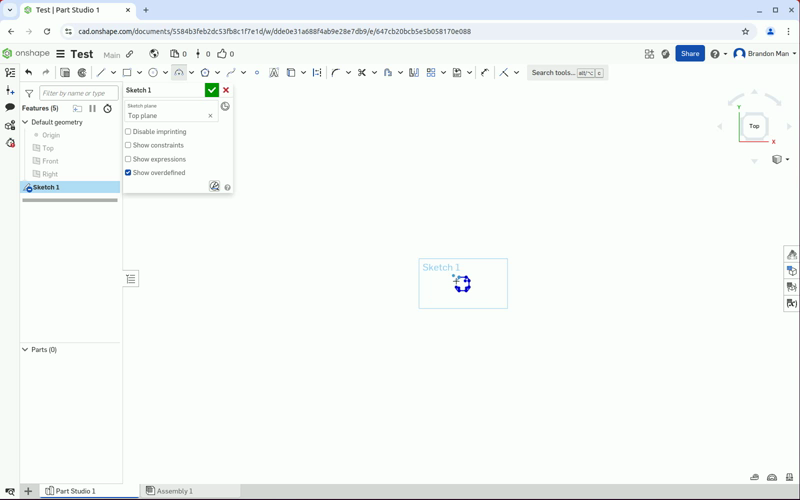
scroll(6)
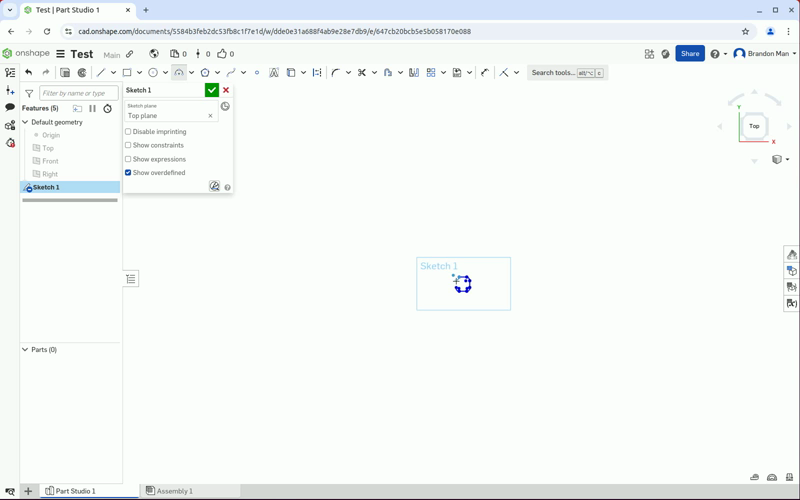
scroll(6)
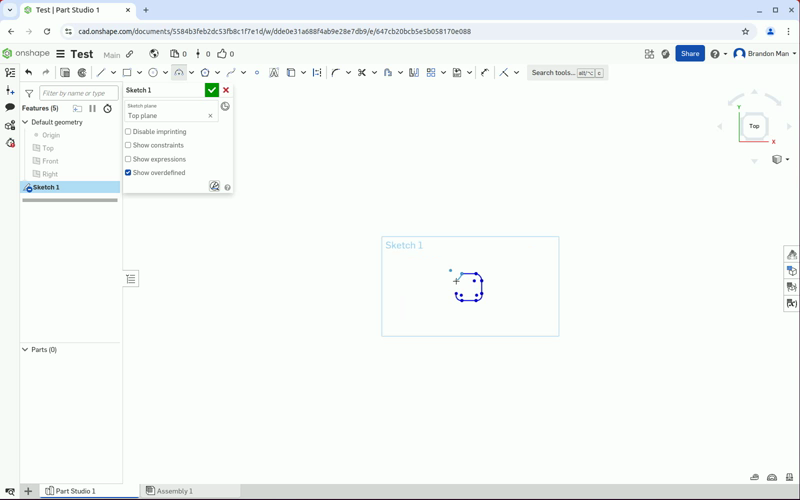
scroll(6)
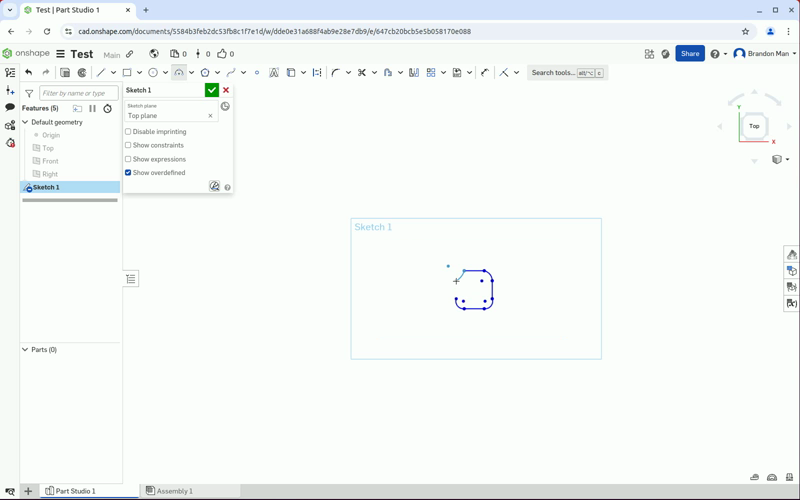
scroll(6)
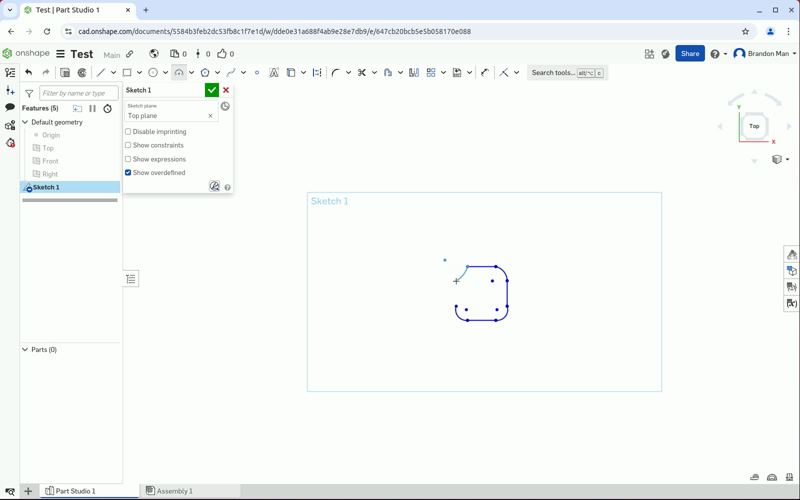
scroll(6)
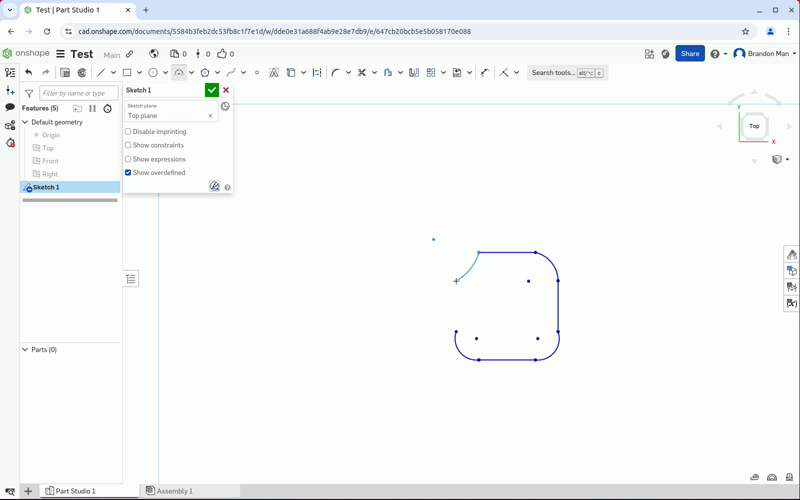
click(456, 280)
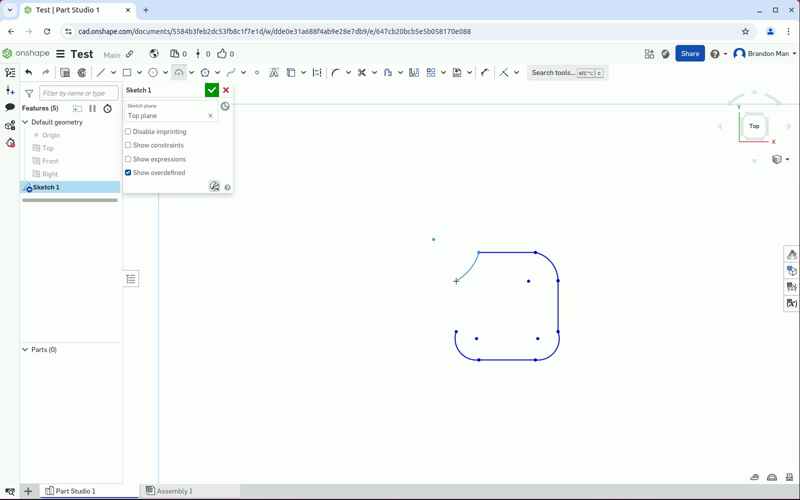
scroll(-6)
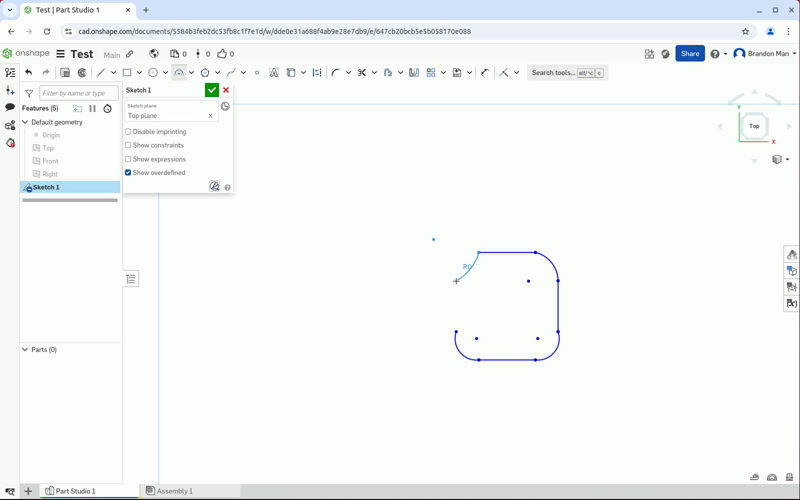
scroll(-6)
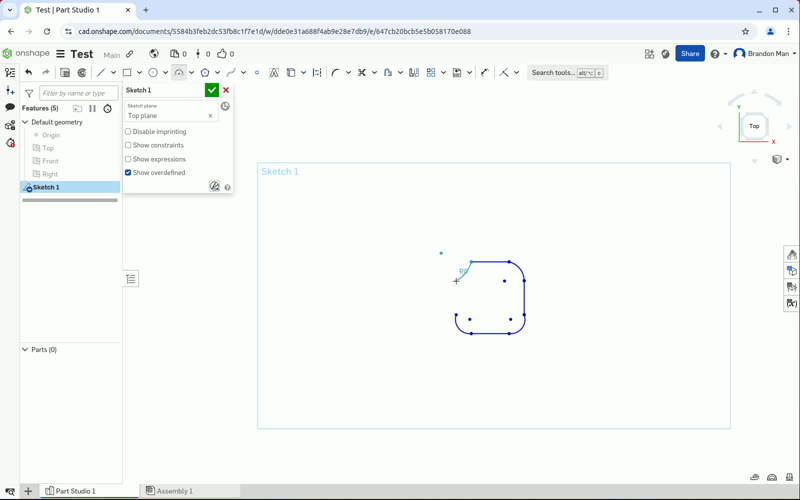
scroll(-6)
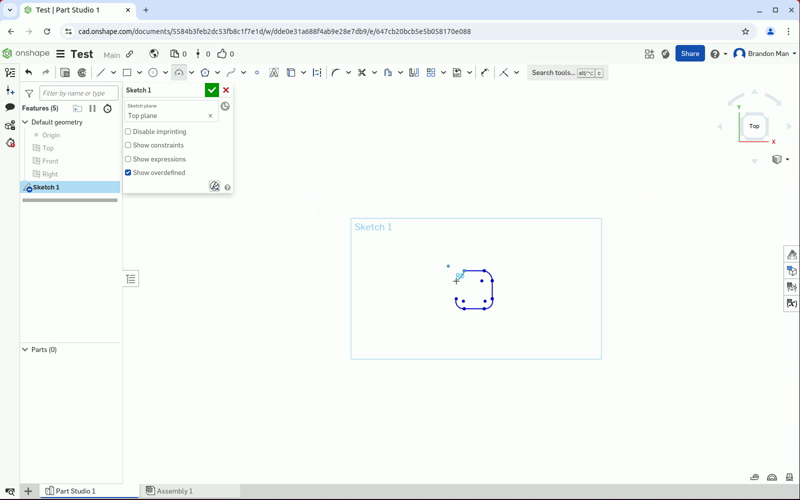
scroll(-6)
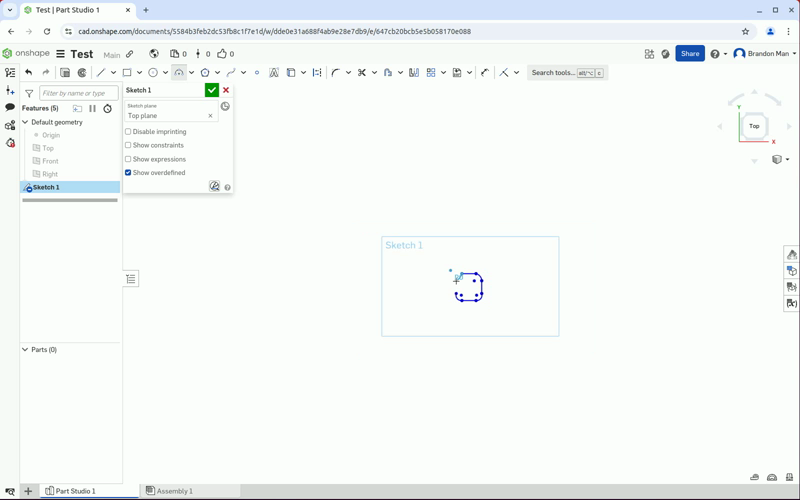
scroll(-6)
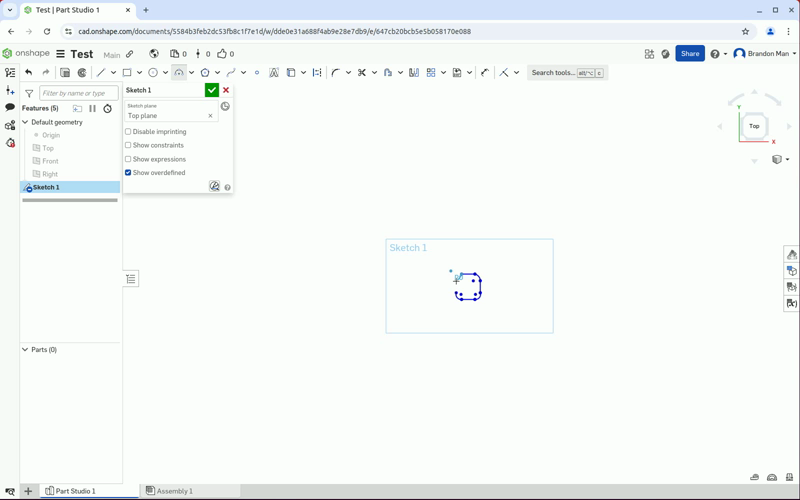
scroll(-6)
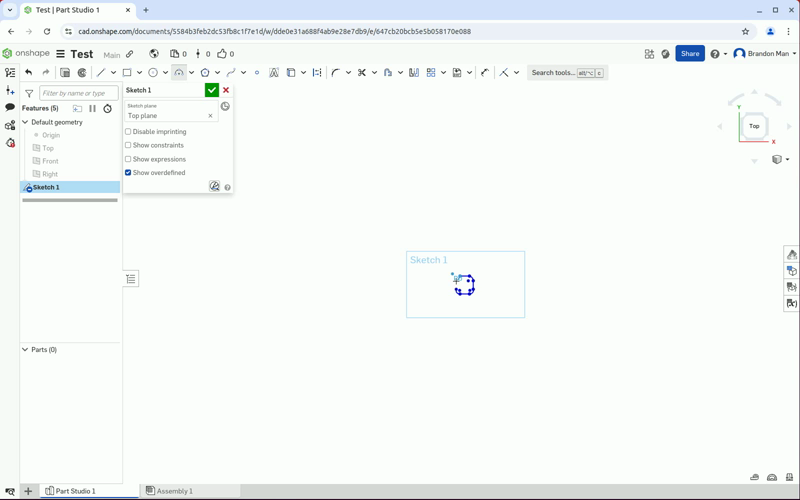
scroll(-6)
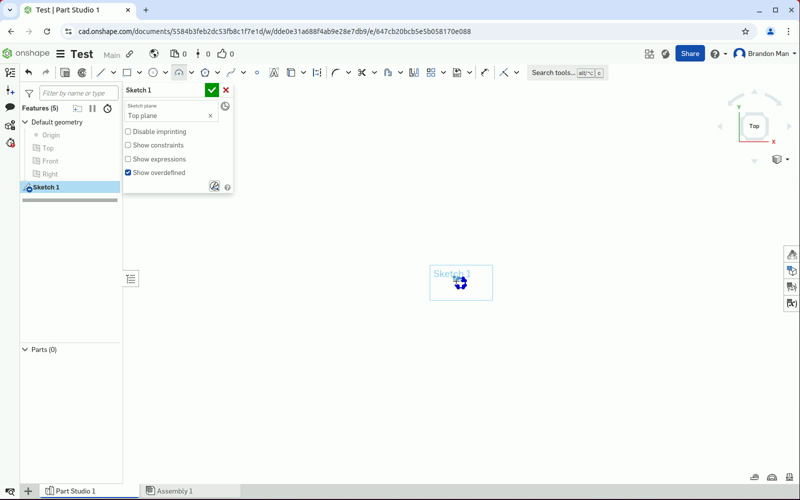
mouse_move(456, 279)
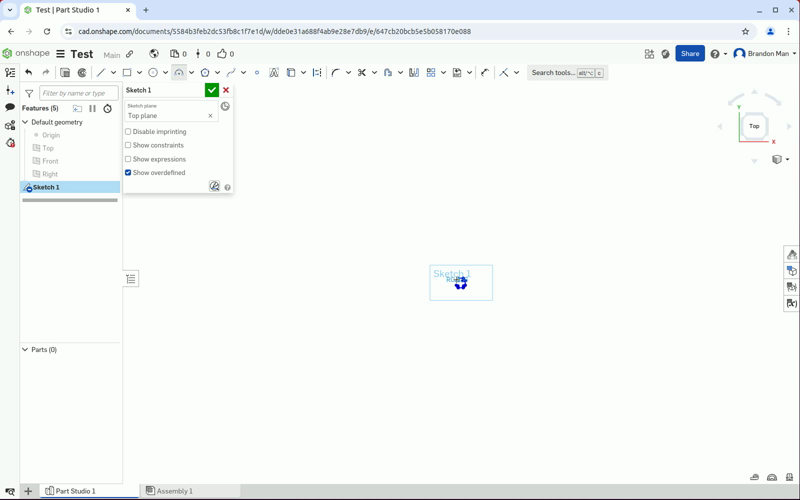
scroll(6)
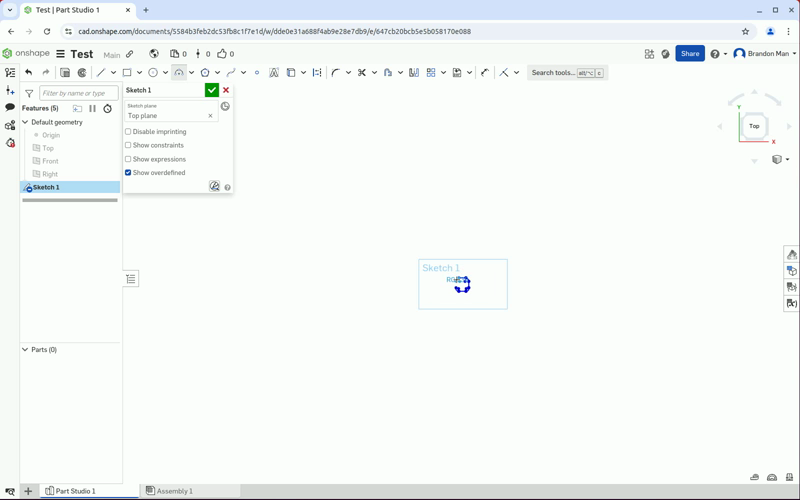
scroll(6)
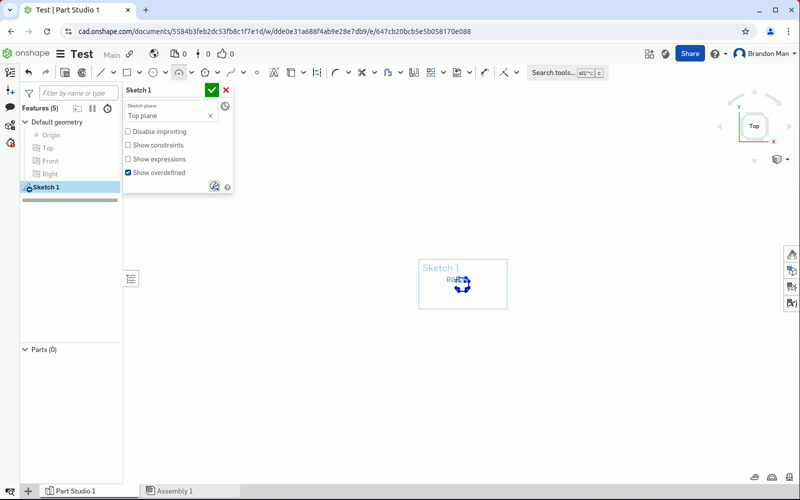
scroll(6)
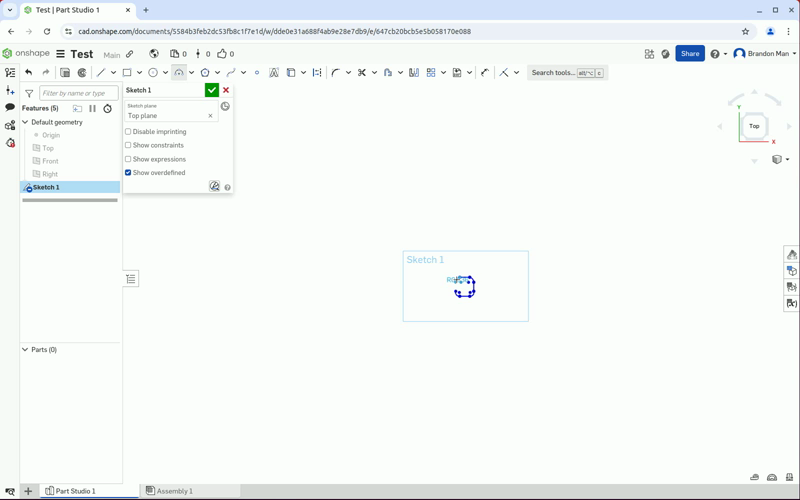
scroll(6)
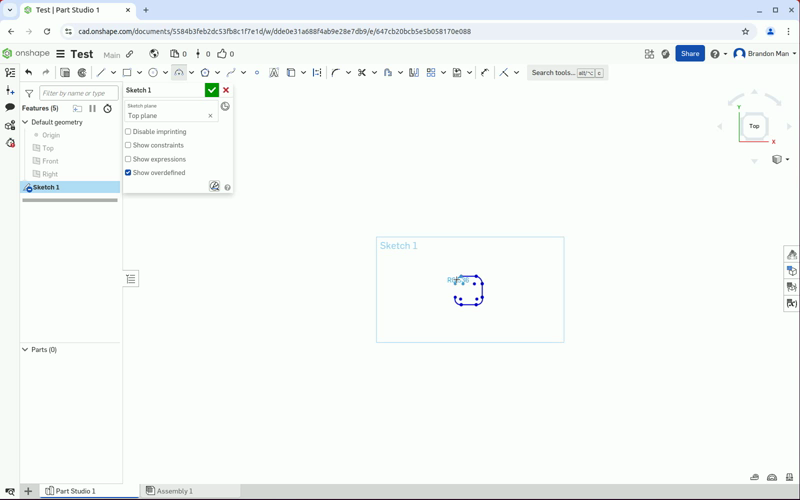
scroll(6)
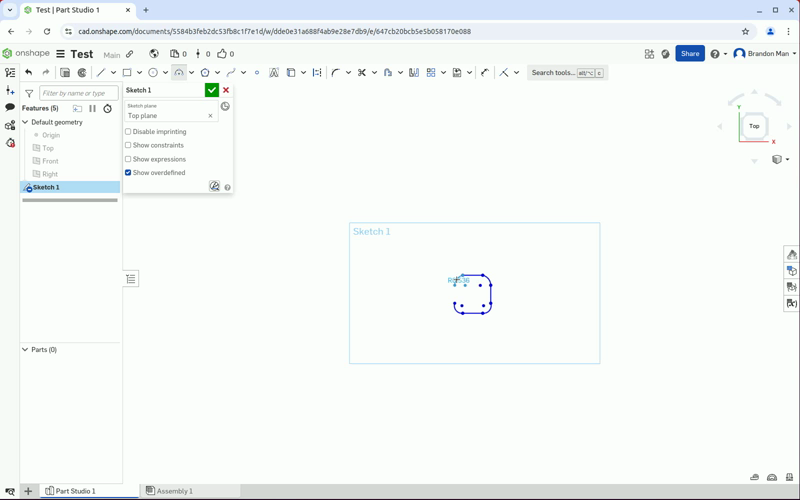
scroll(6)
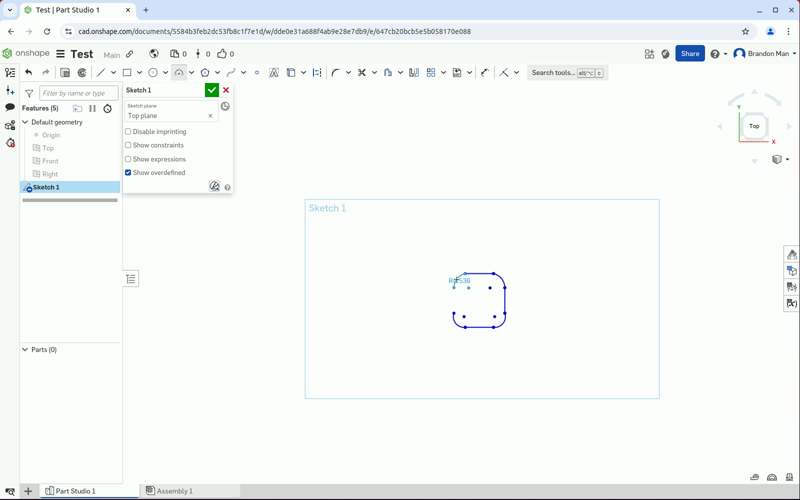
scroll(6)
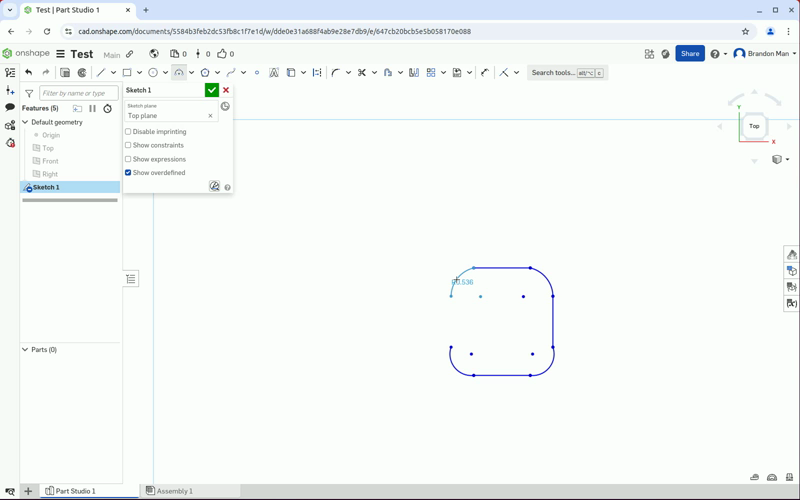
click(456, 279)
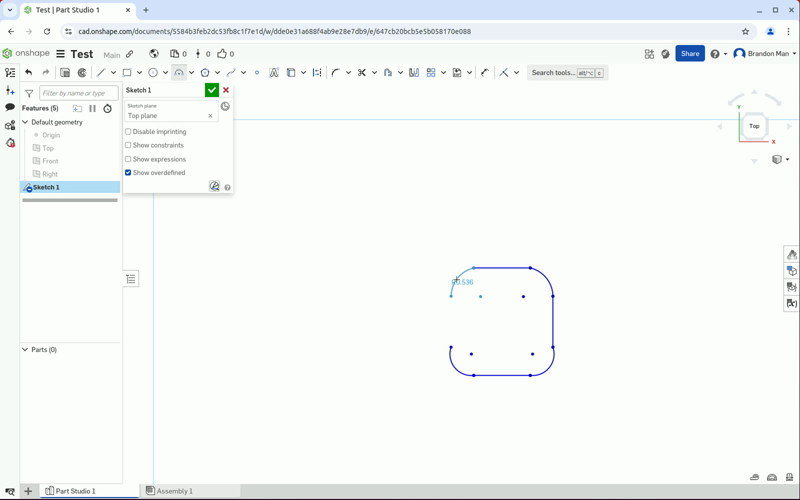
scroll(-6)
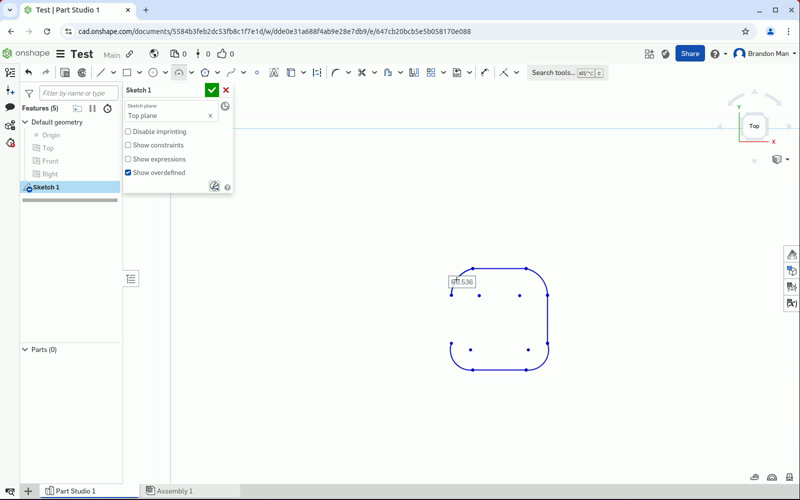
scroll(-6)
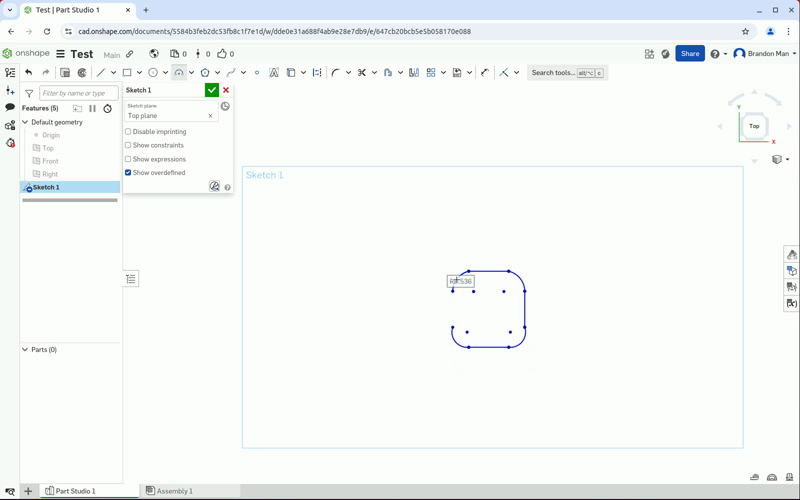
scroll(-6)
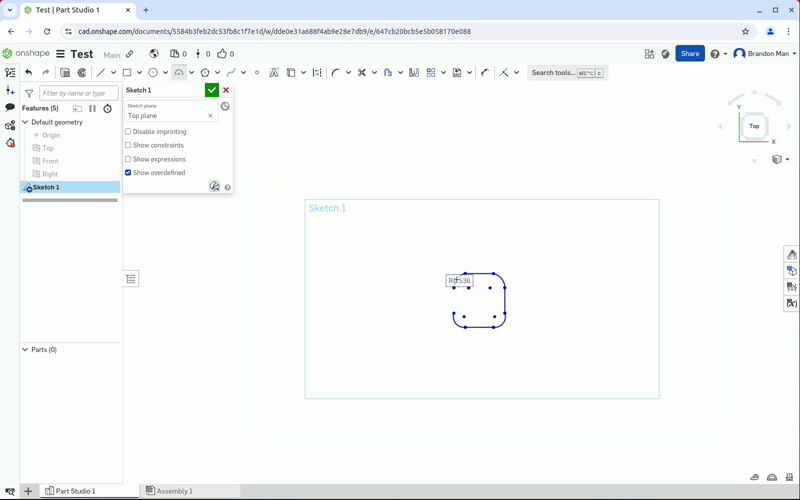
scroll(-6)
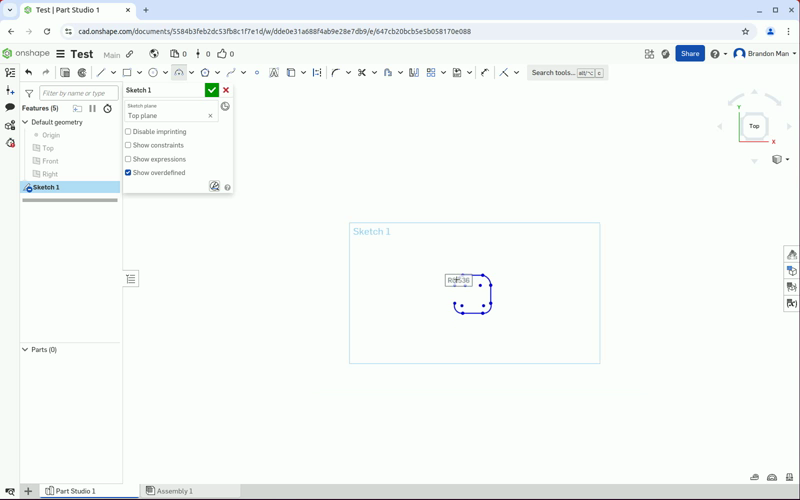
scroll(-6)
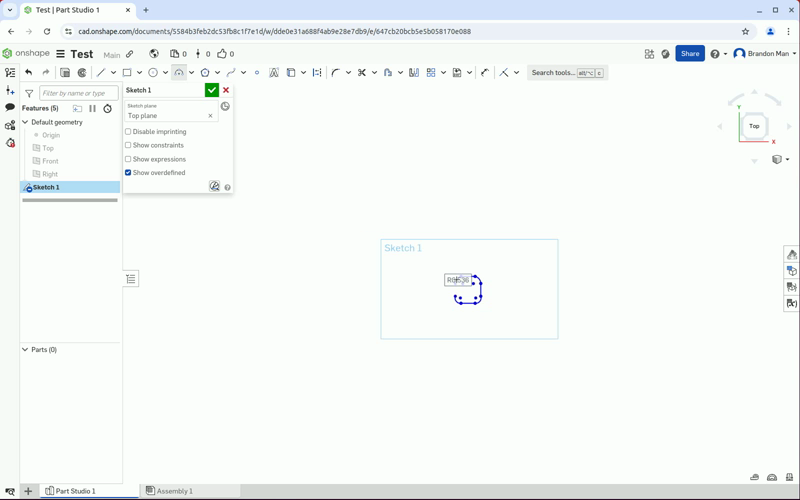
scroll(-6)
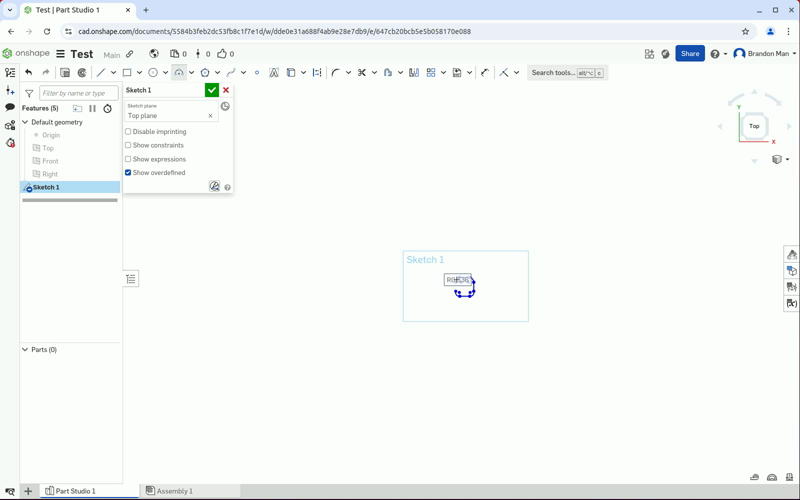
scroll(-6)
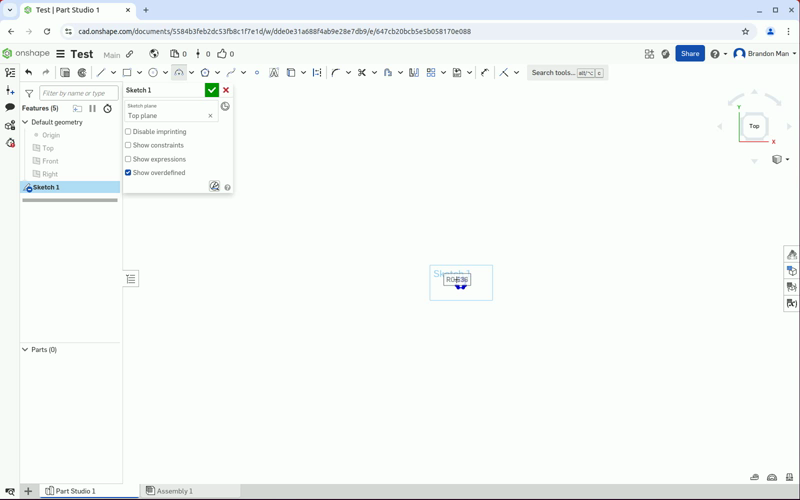
key_up(shift)
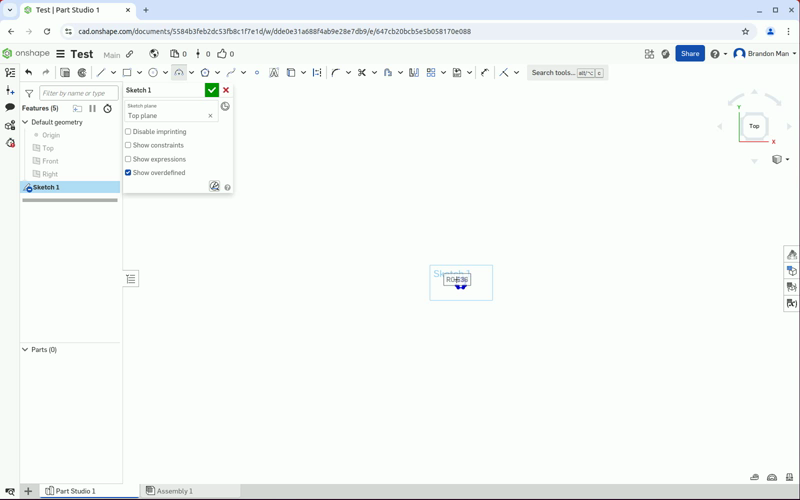
key(esc)
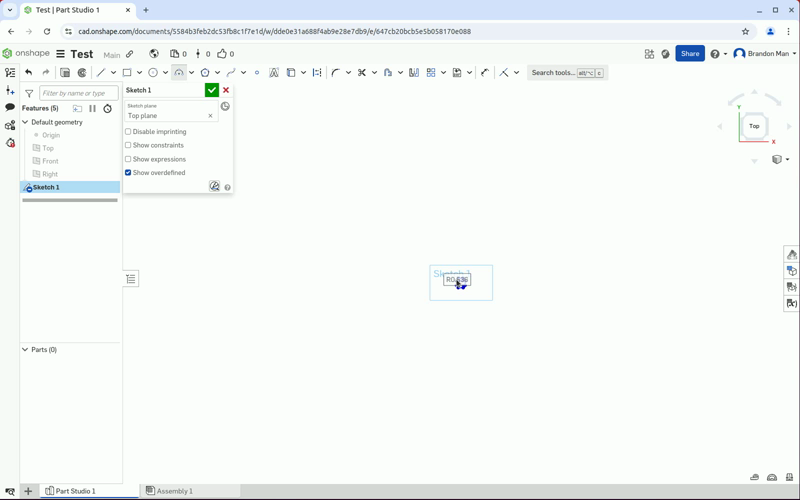
key(l)
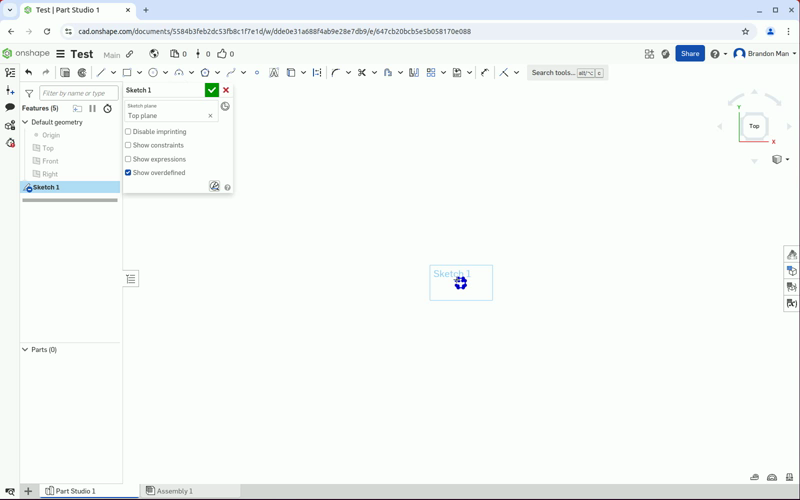
mouse_move(456, 280)
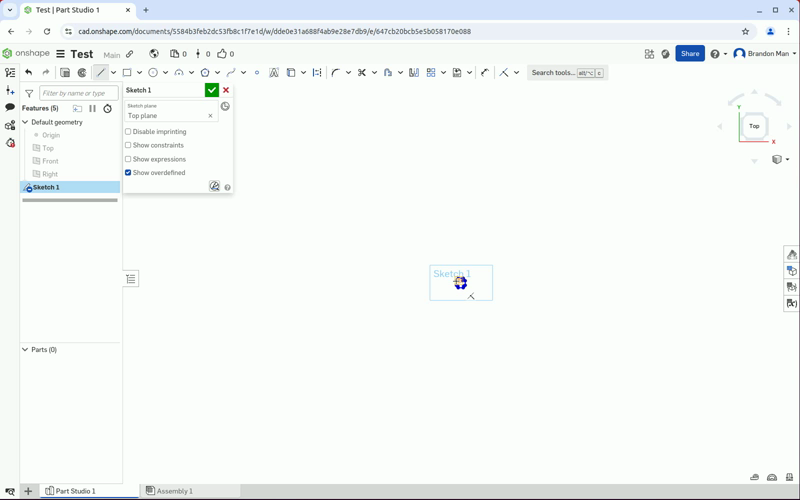
scroll(6)
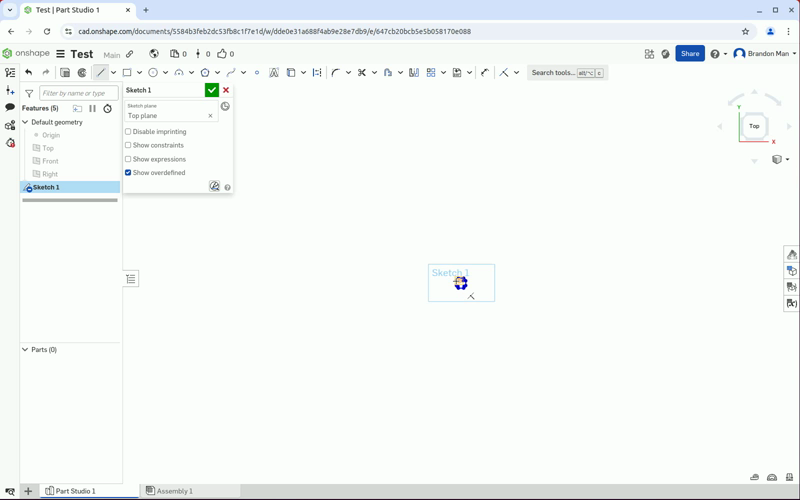
scroll(6)
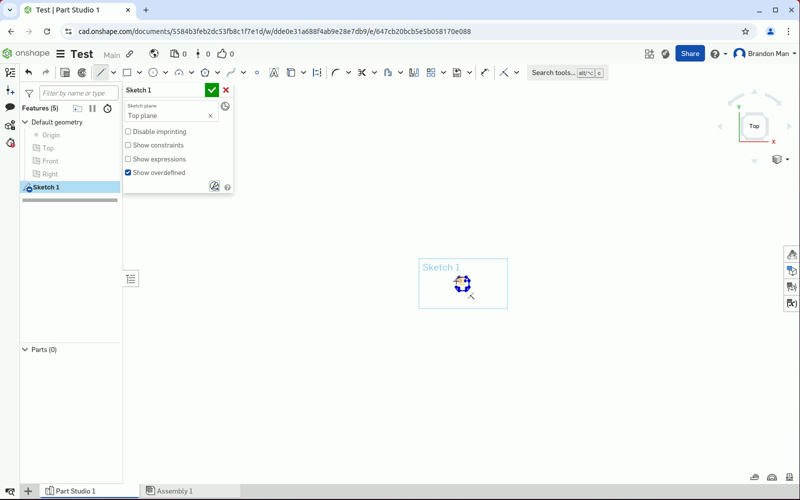
scroll(6)
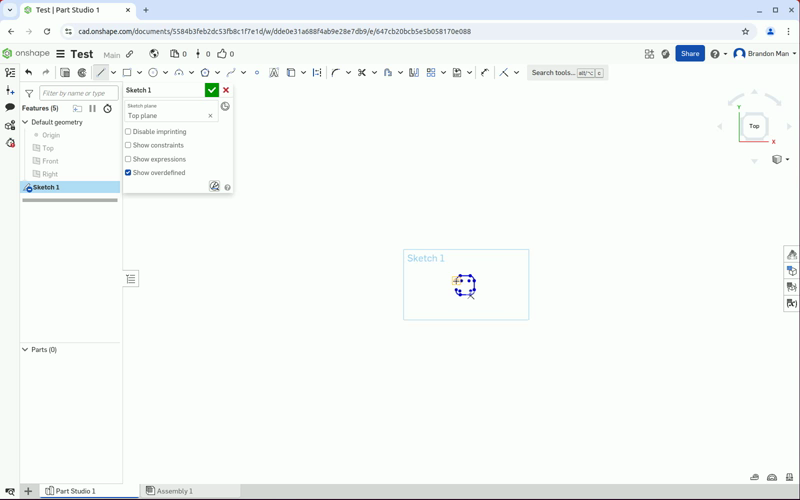
scroll(6)
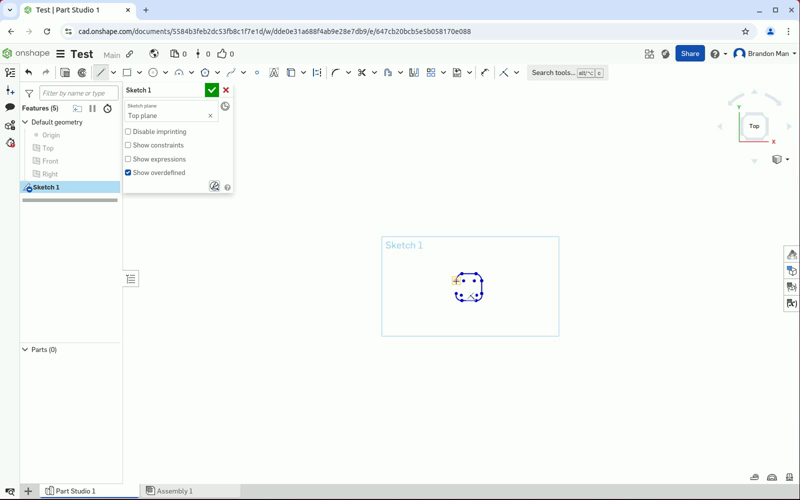
scroll(6)
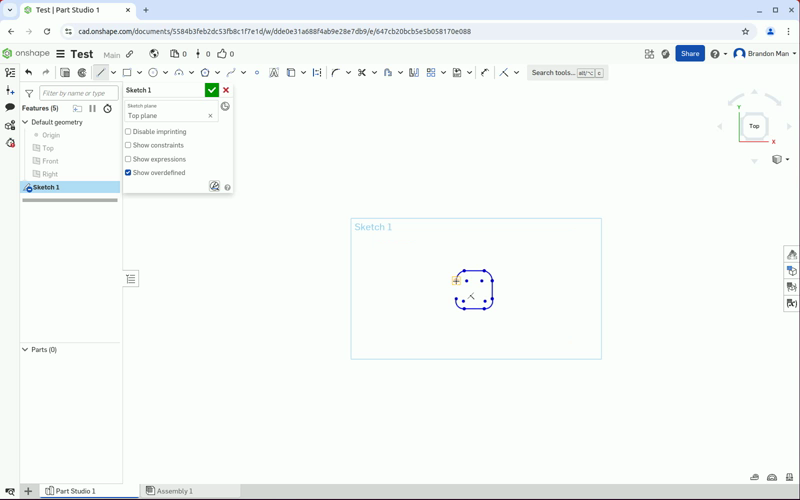
scroll(6)
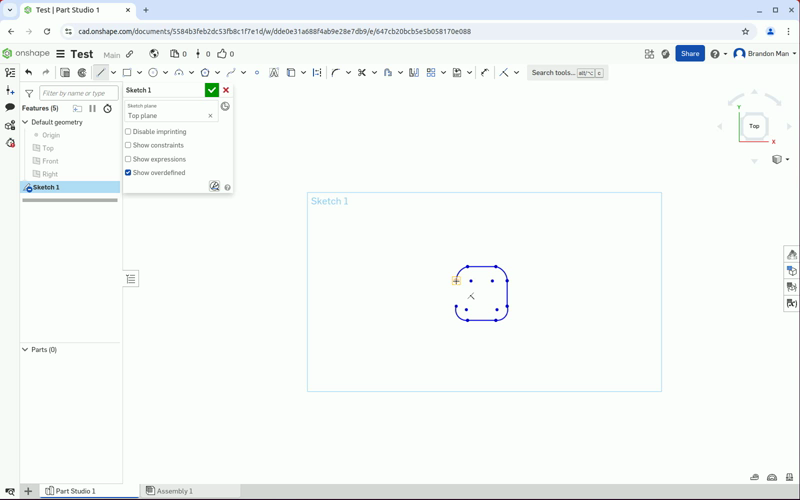
scroll(6)
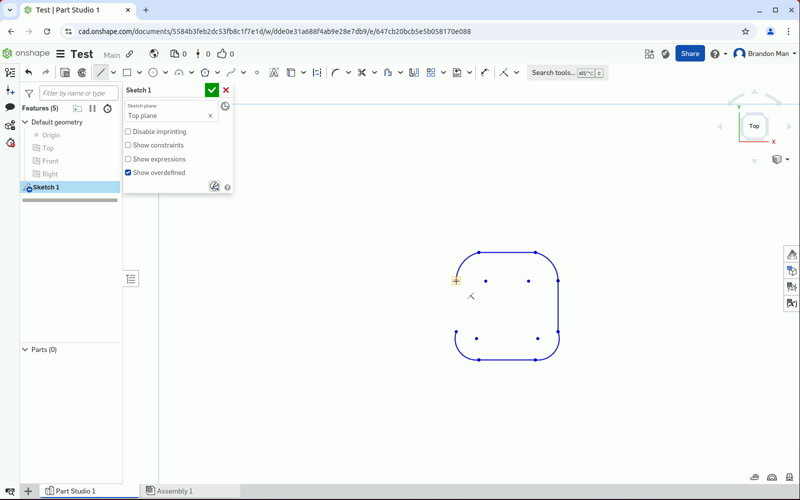
click(456, 280)
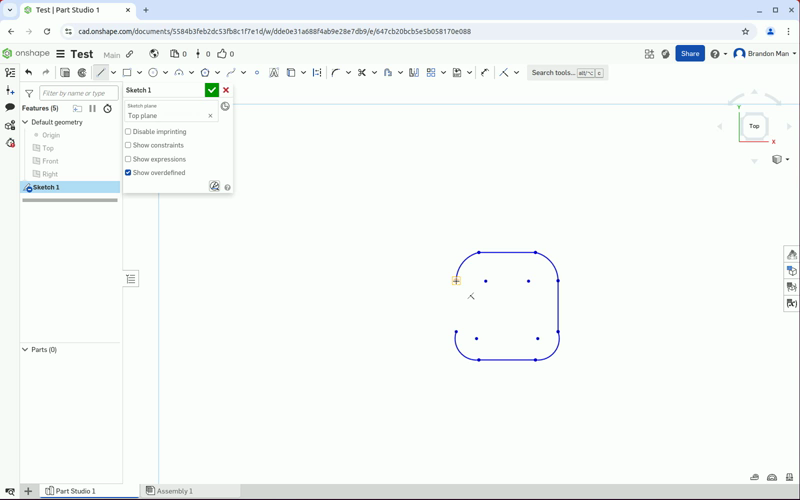
scroll(-6)
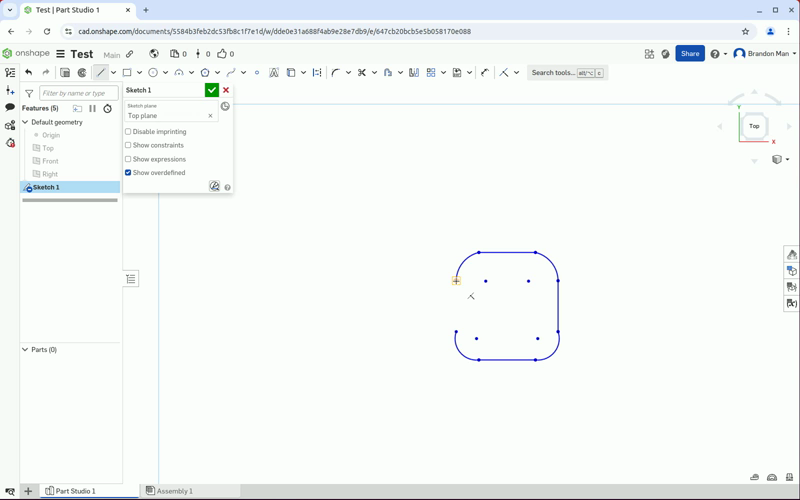
scroll(-6)
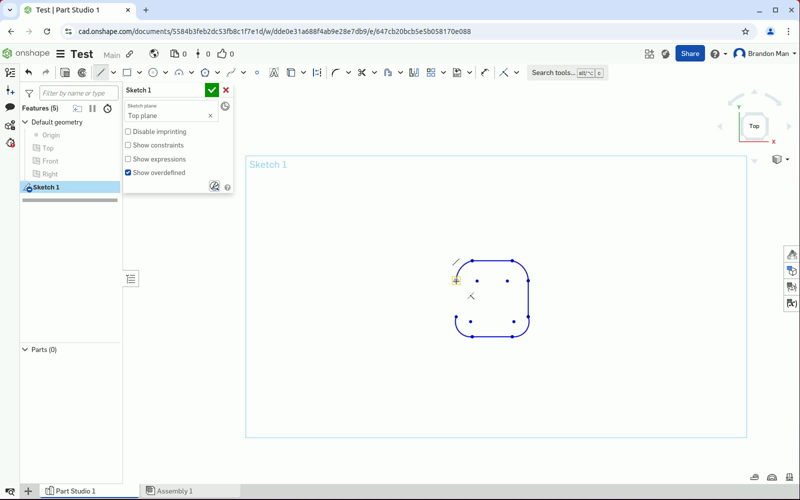
scroll(-6)
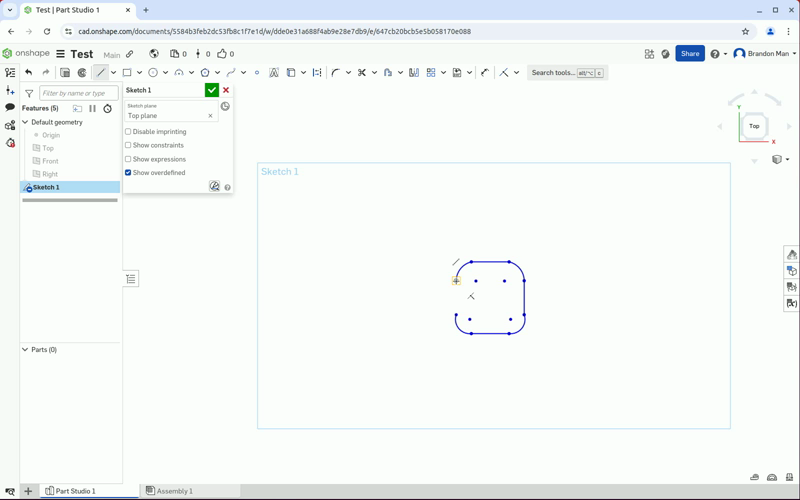
scroll(-6)
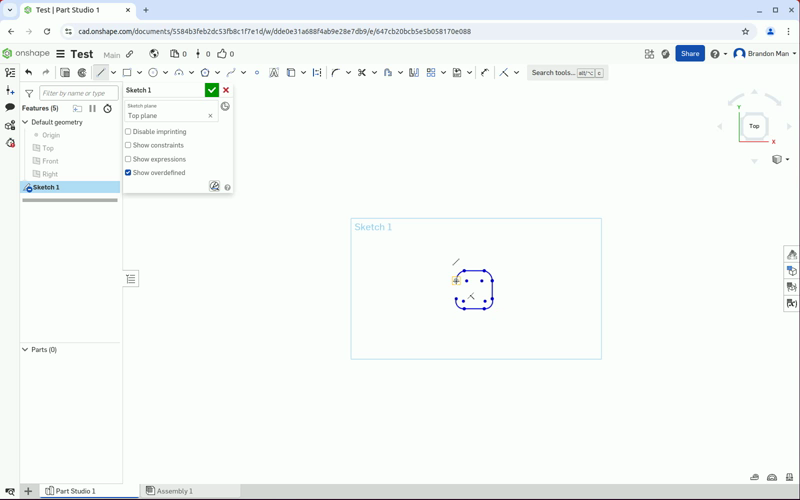
scroll(-6)
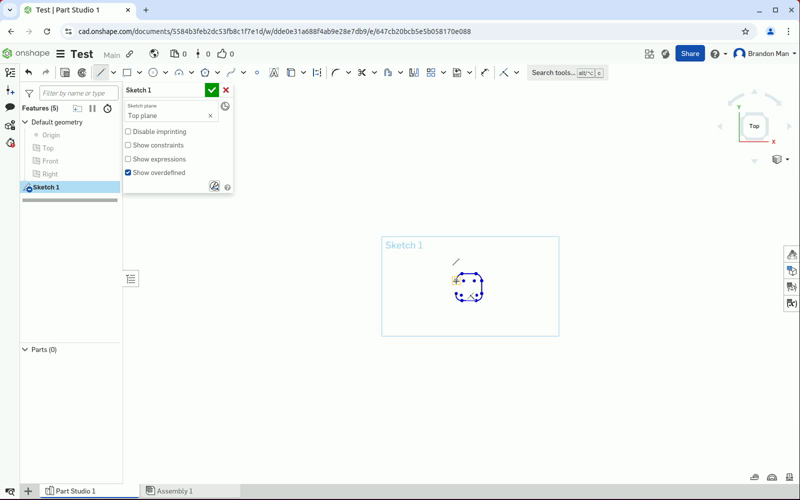
scroll(-6)
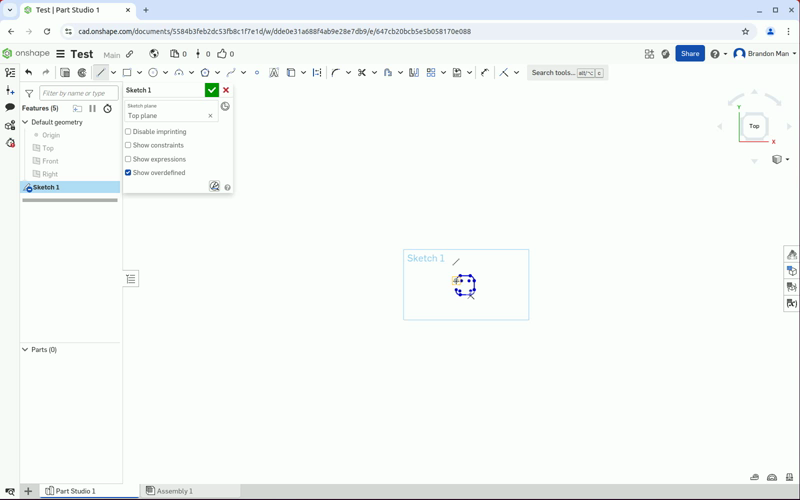
scroll(-6)
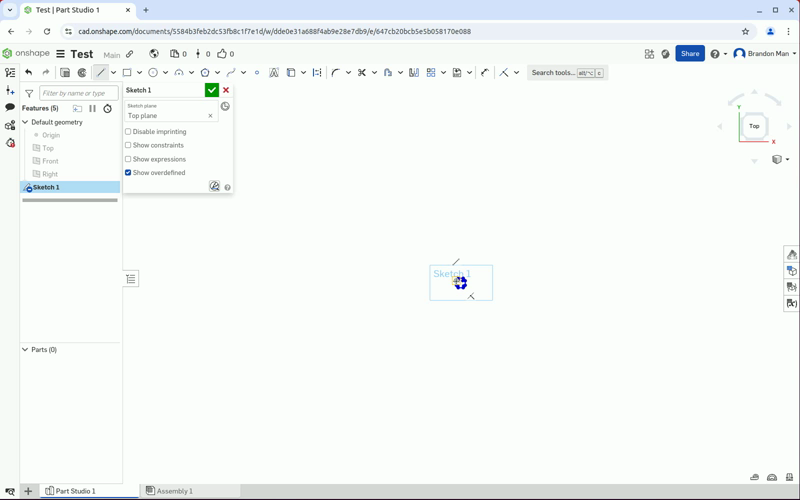
mouse_move(486, 280)
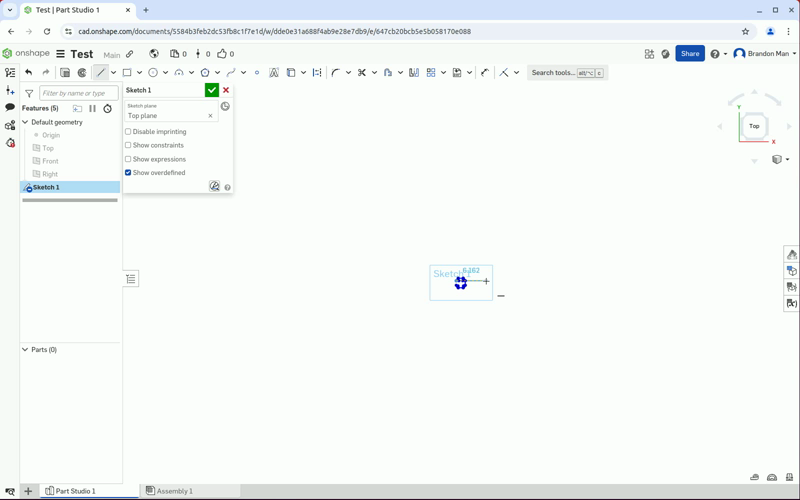
key_down(shift)
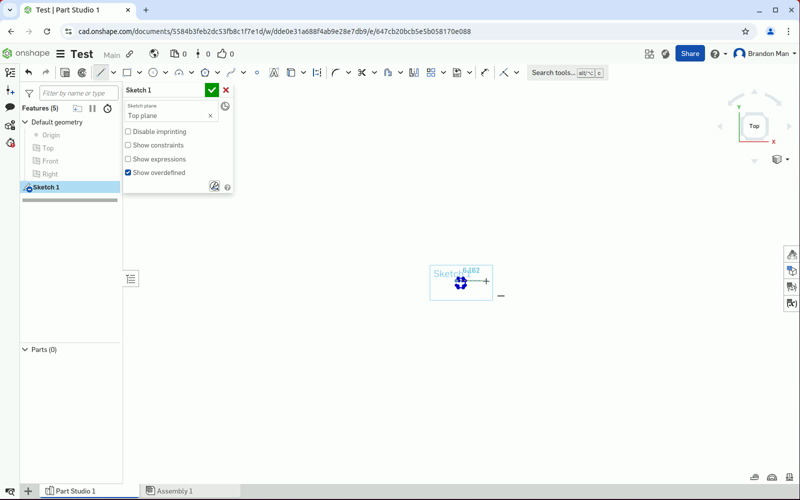
mouse_move(456, 285)
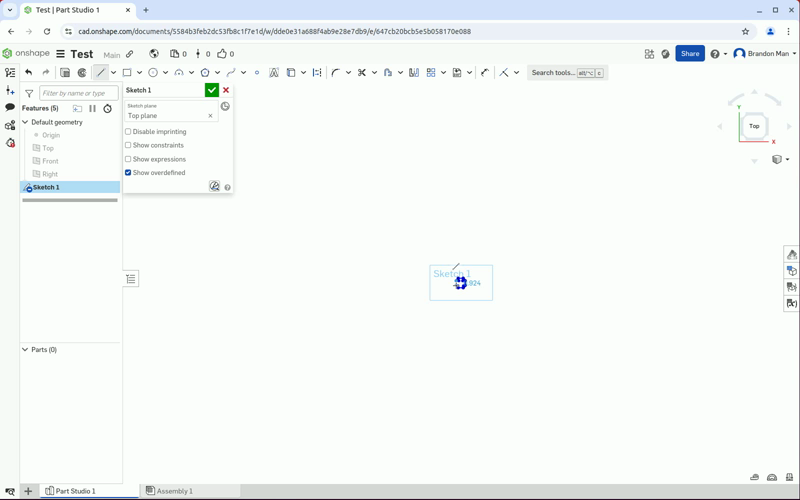
scroll(6)
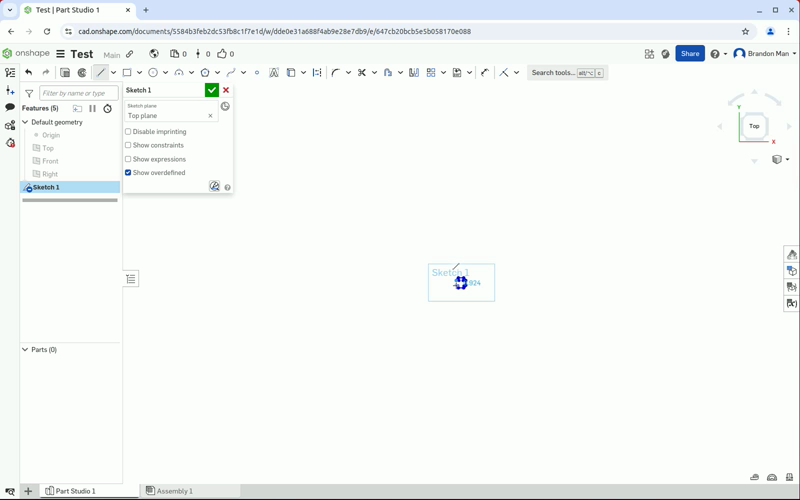
scroll(6)
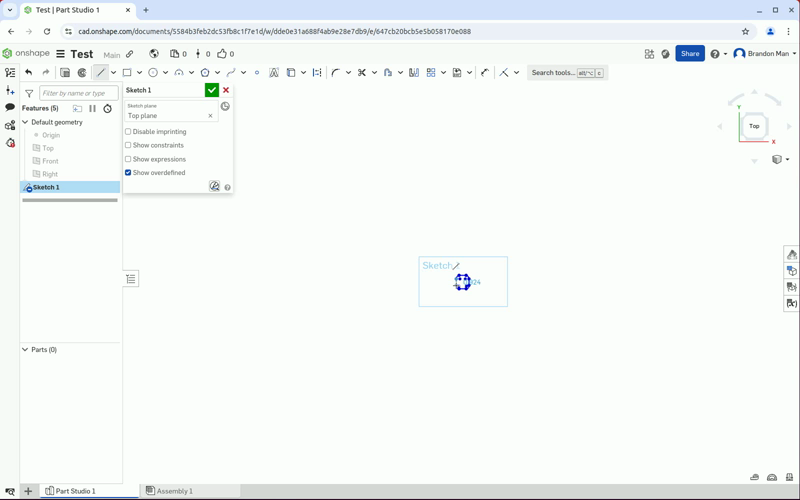
scroll(6)
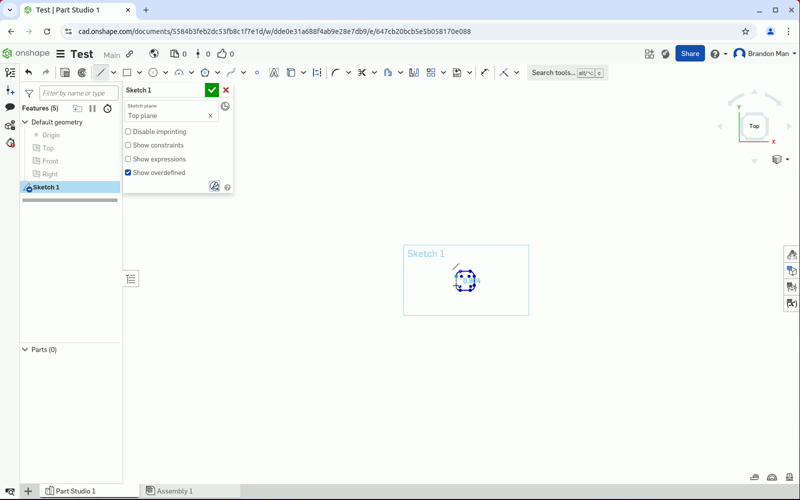
scroll(6)
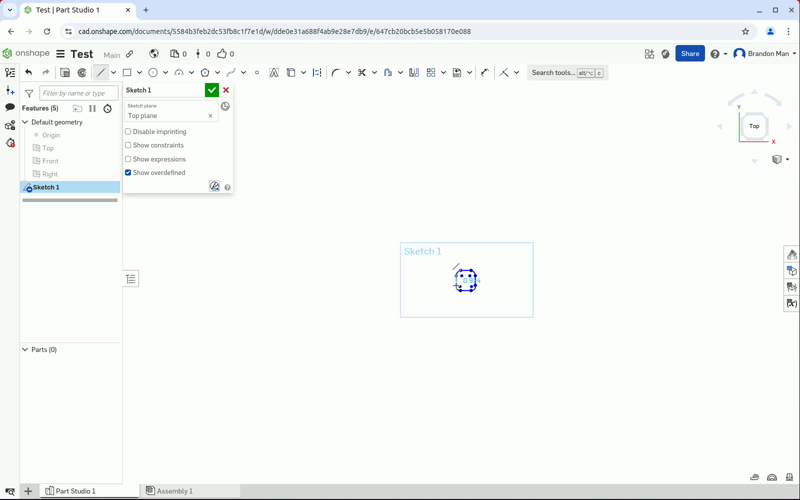
scroll(6)
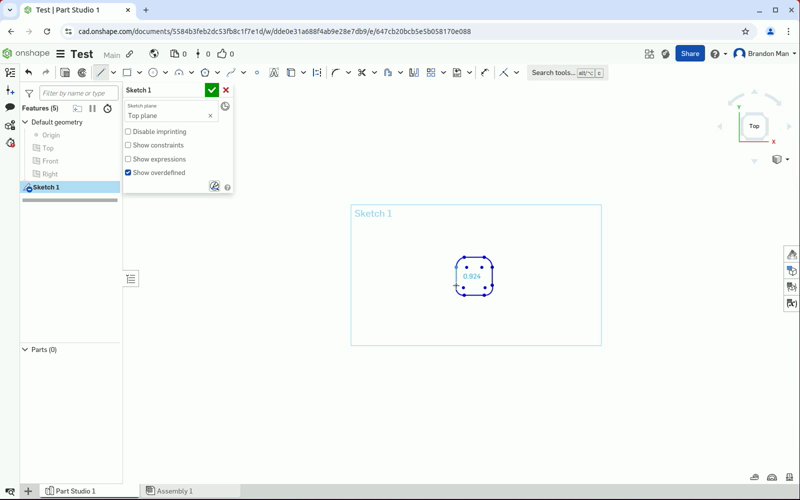
scroll(6)
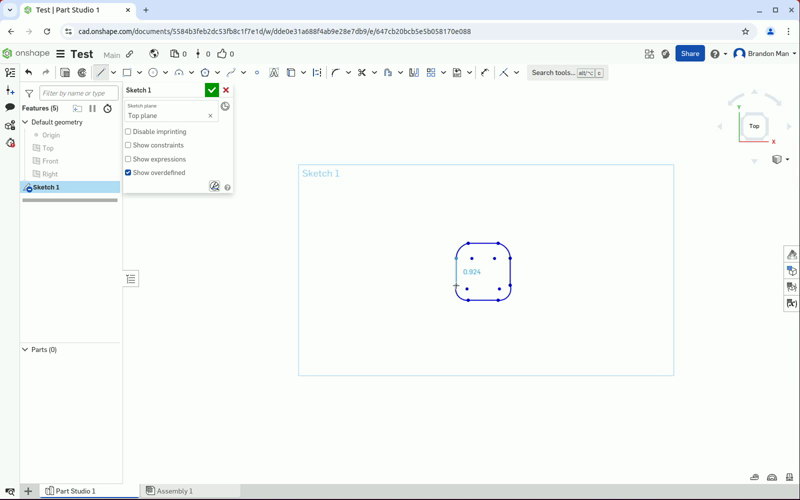
scroll(6)
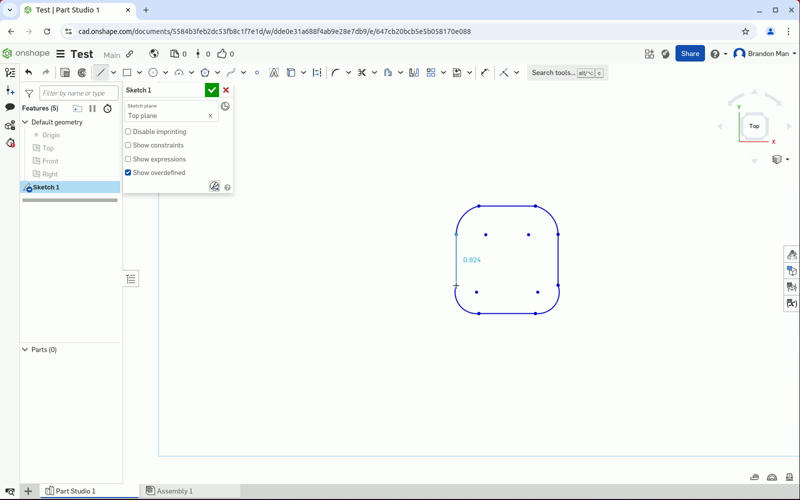
key_up(shift)
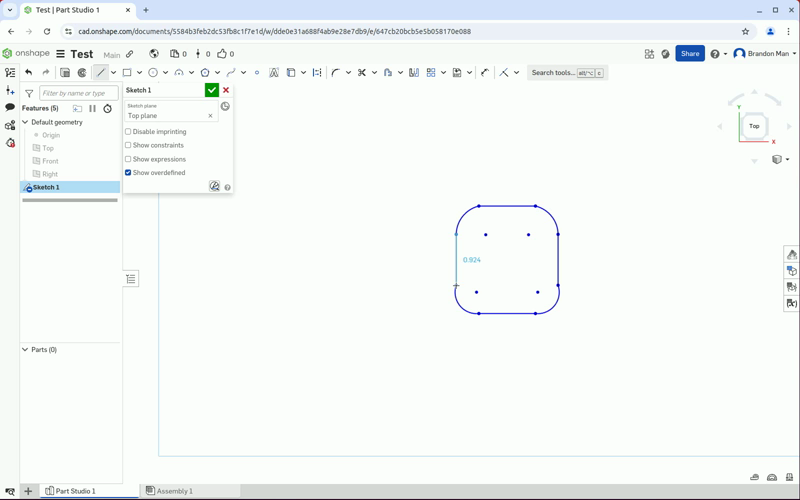
click(456, 285)
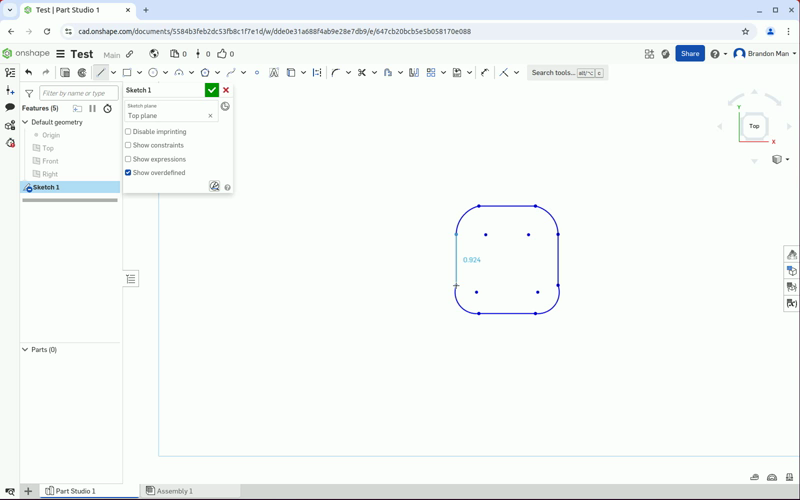
scroll(-6)
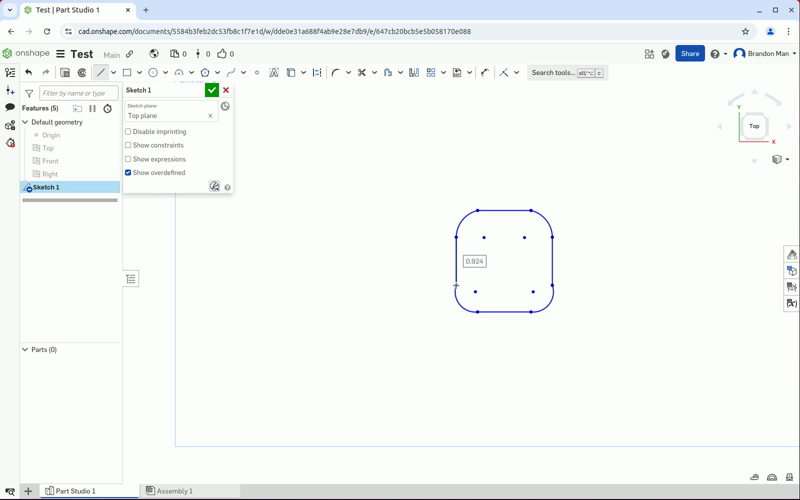
scroll(-6)
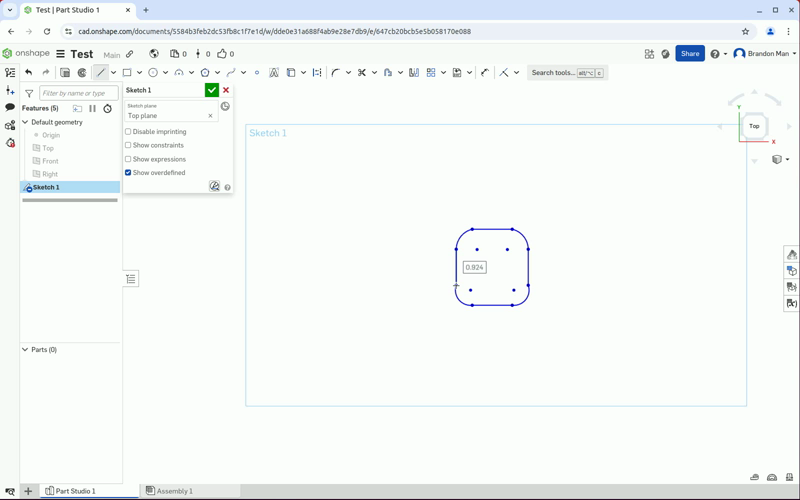
scroll(-6)
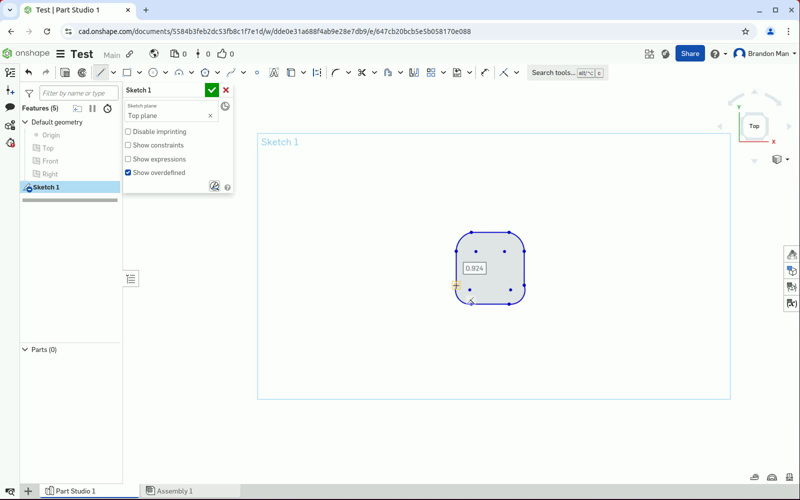
scroll(-6)
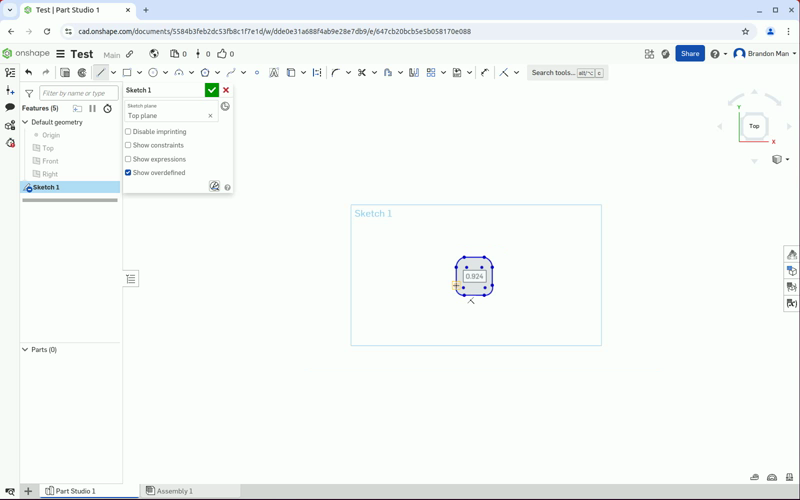
scroll(-6)
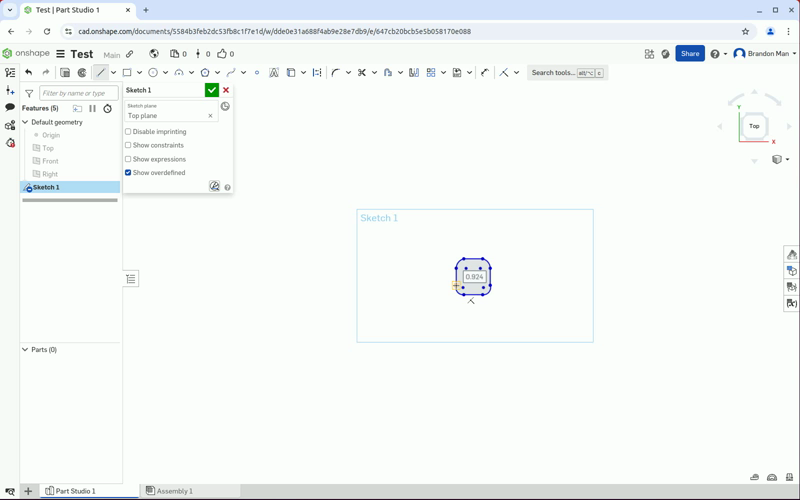
scroll(-6)
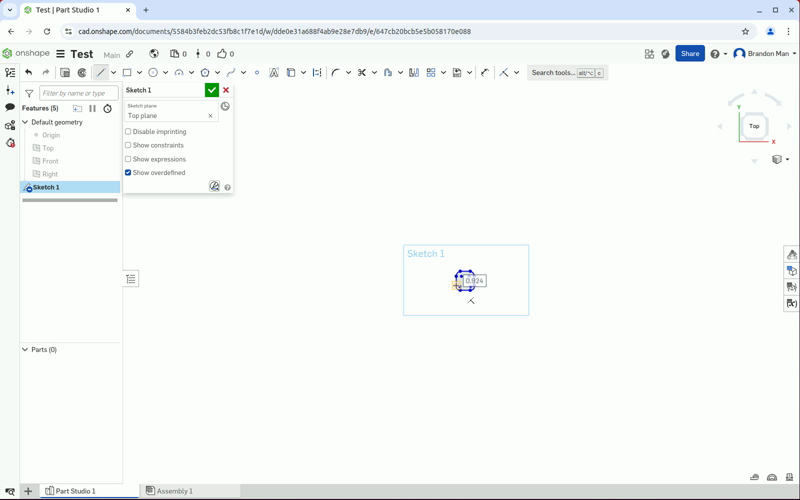
scroll(-6)
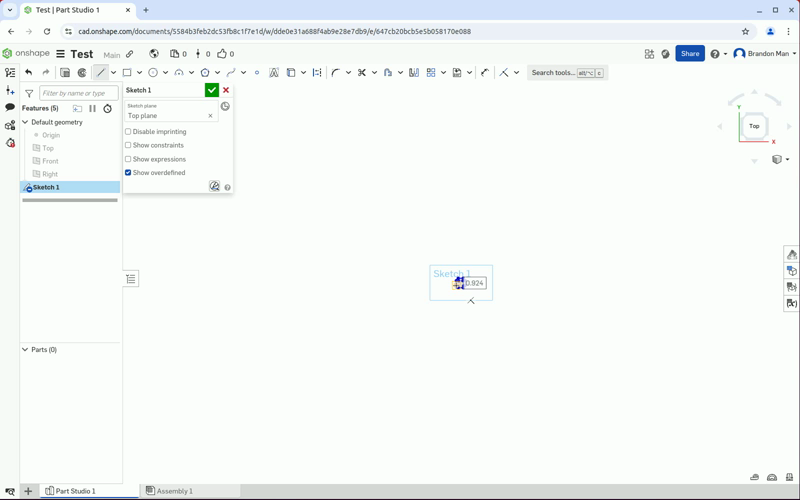
key(esc)
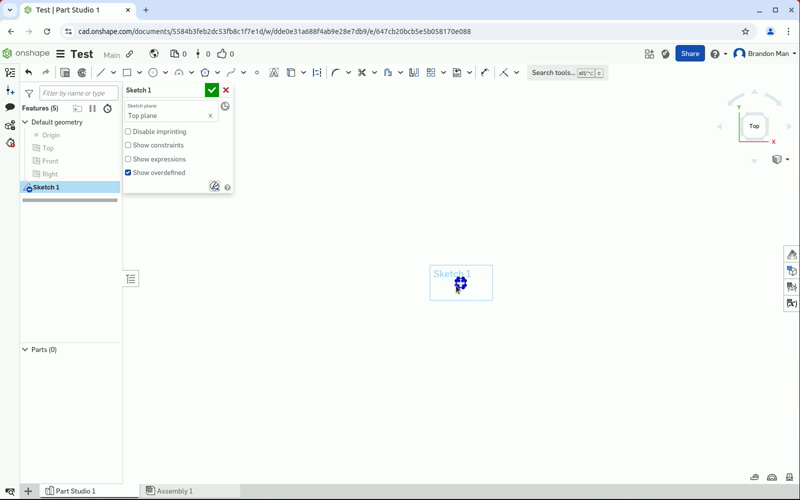
mouse_move(464, 279)
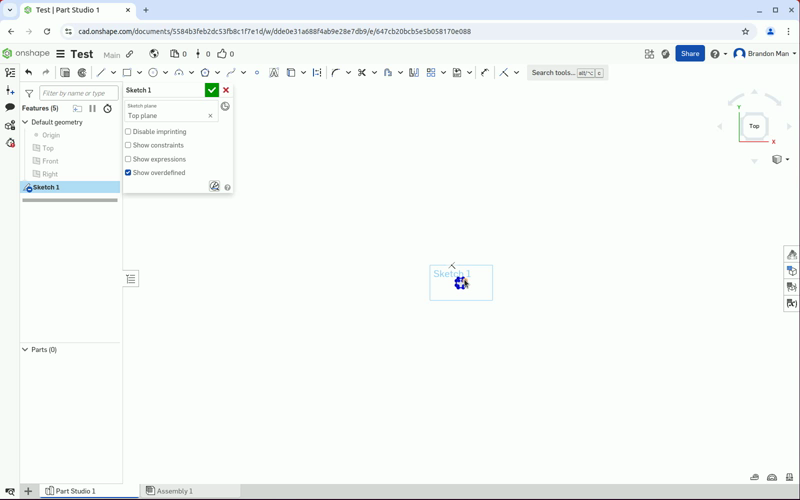
scroll(6)
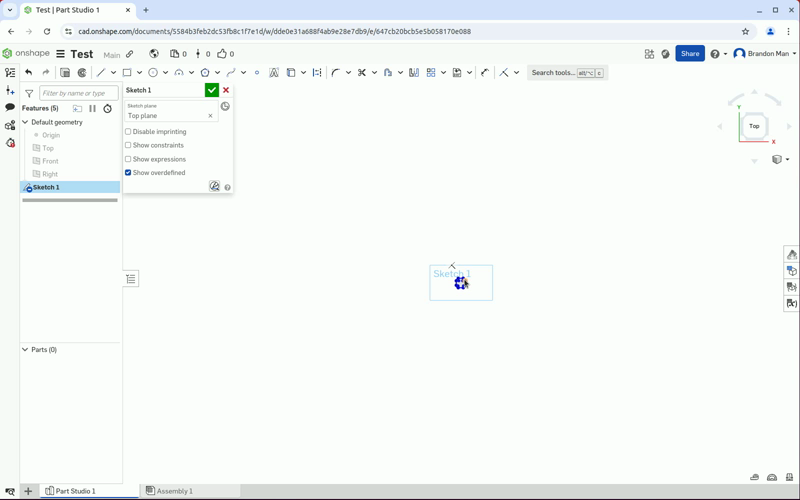
scroll(6)
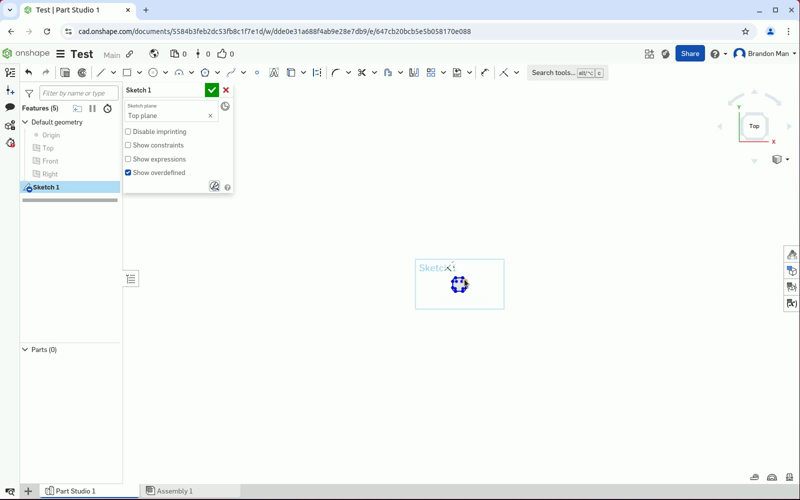
scroll(6)
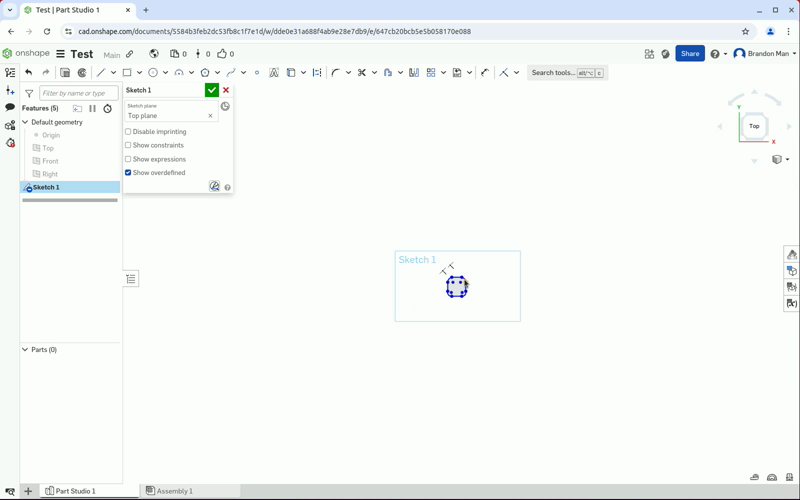
scroll(6)
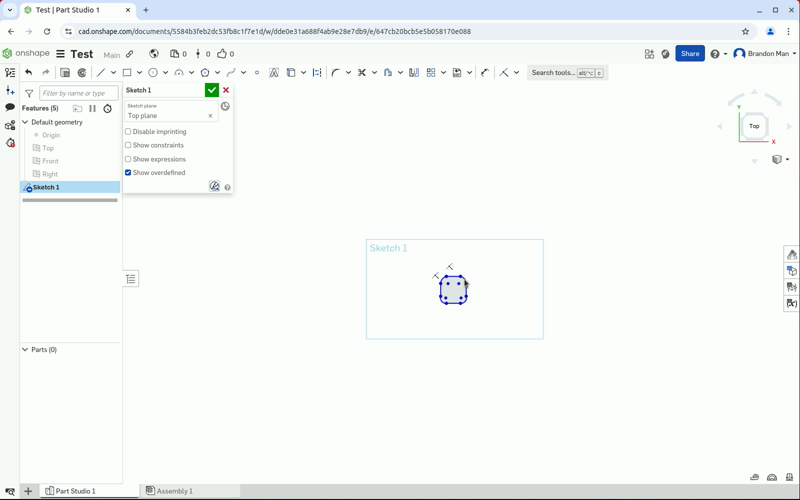
scroll(6)
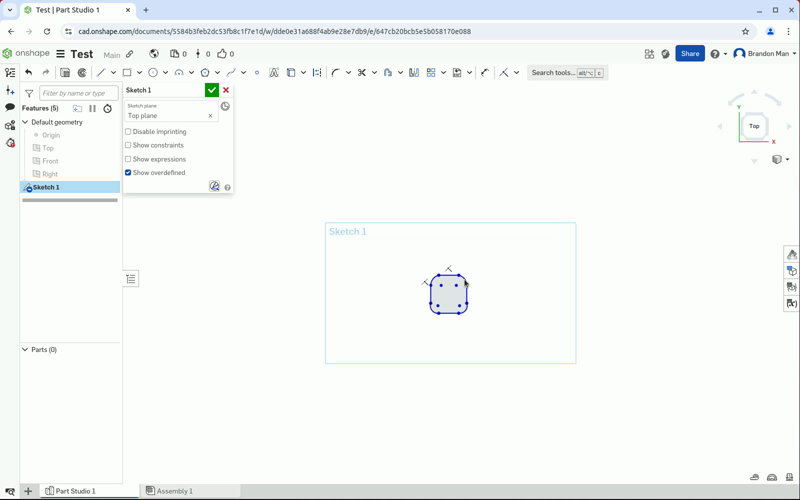
scroll(6)
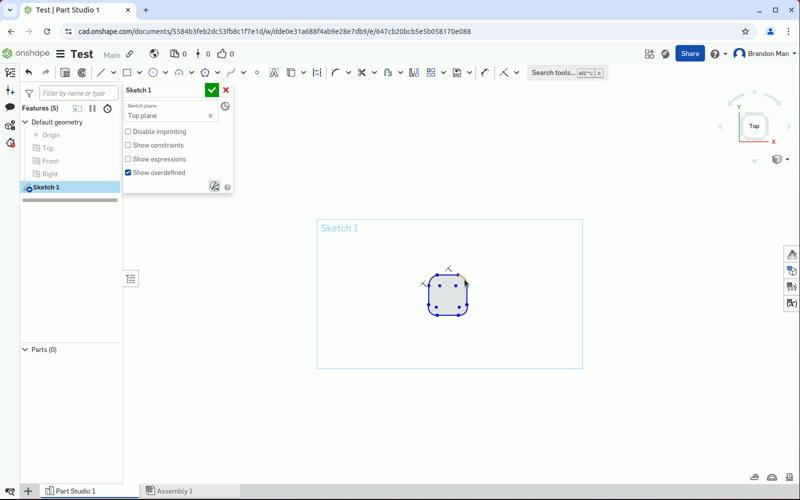
scroll(6)
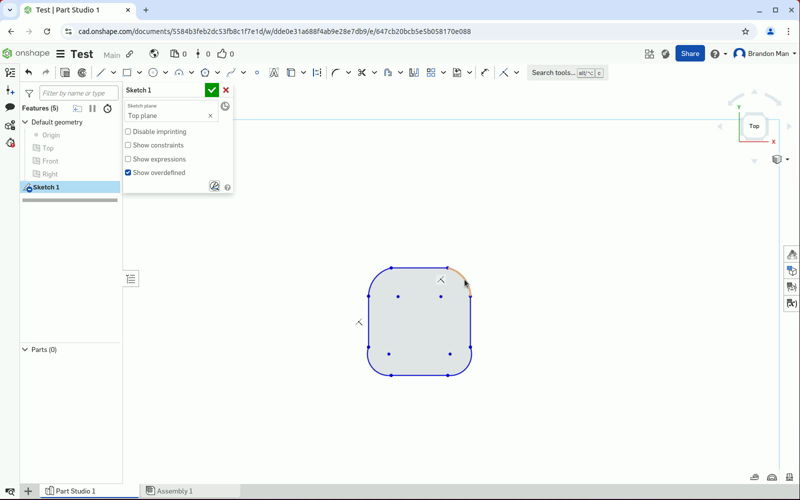
click(464, 279)
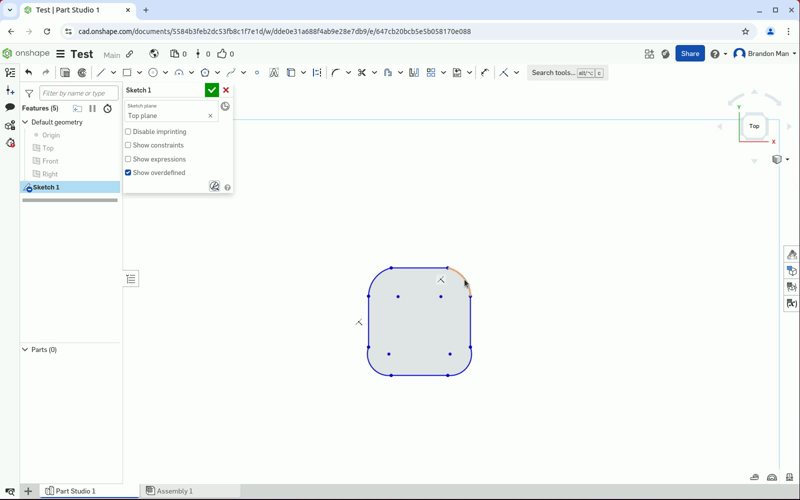
scroll(-6)
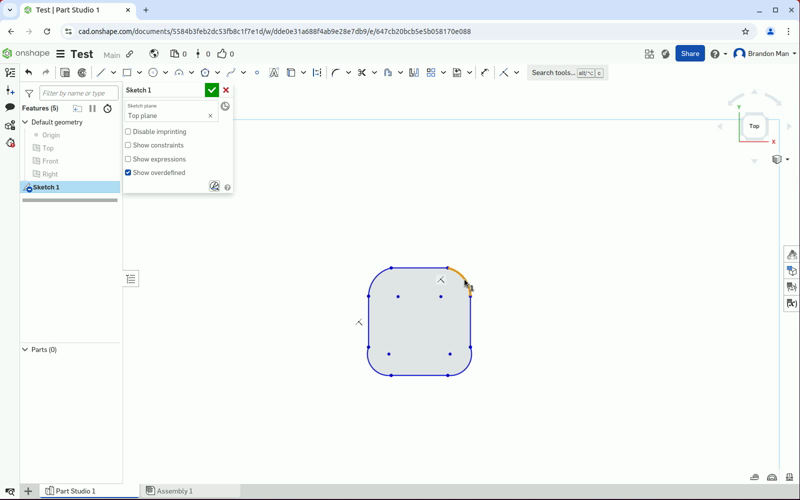
scroll(-6)
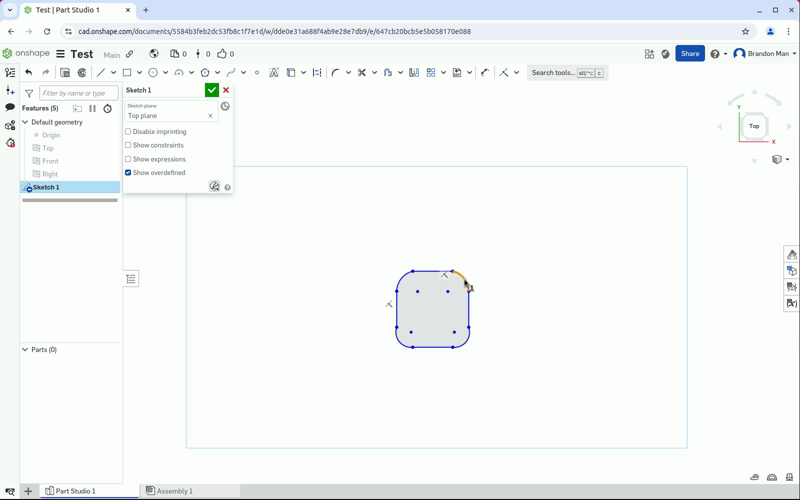
scroll(-6)
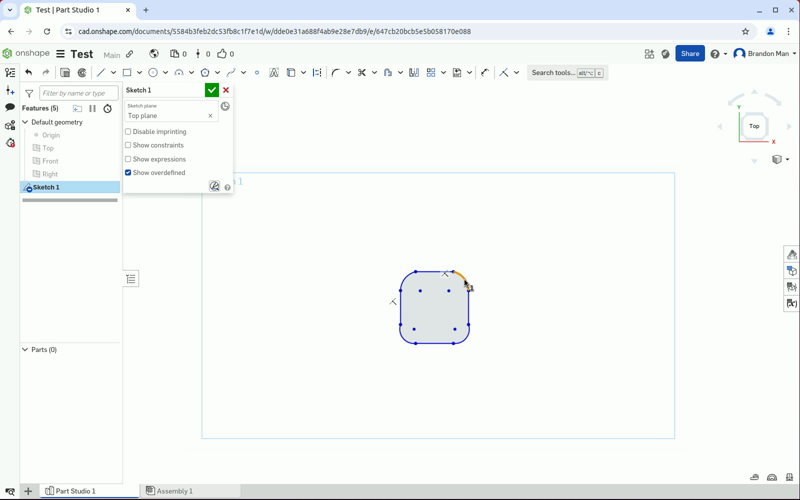
scroll(-6)
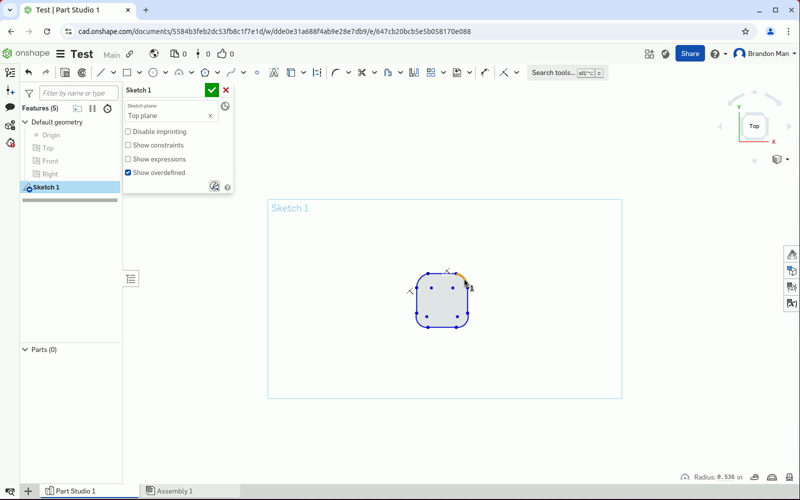
scroll(-6)
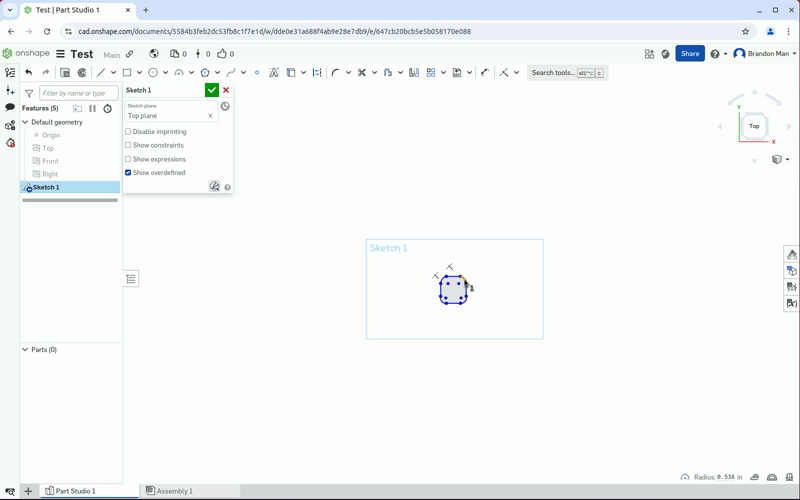
scroll(-6)
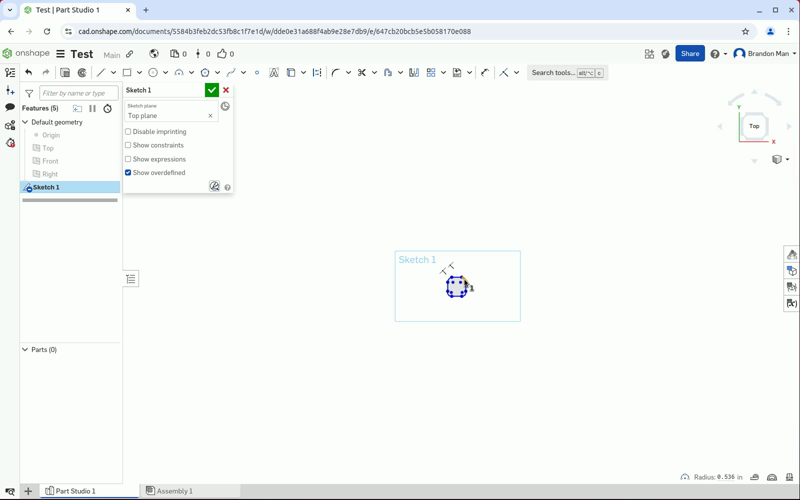
scroll(-6)
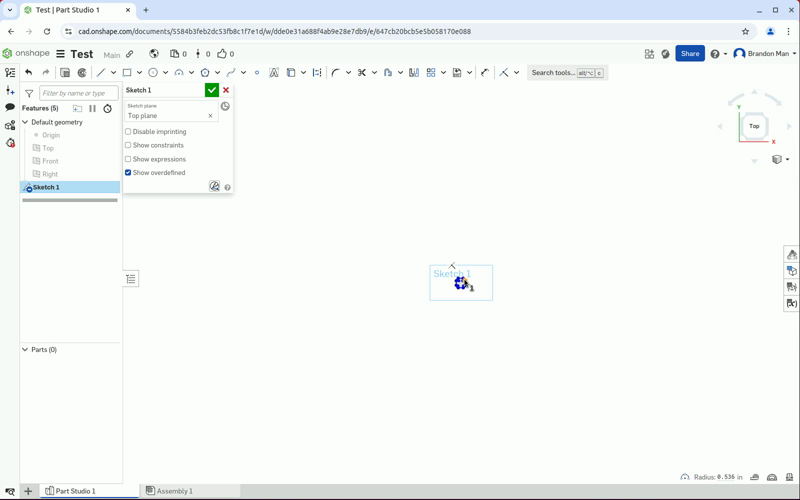
mouse_move(73, 352)
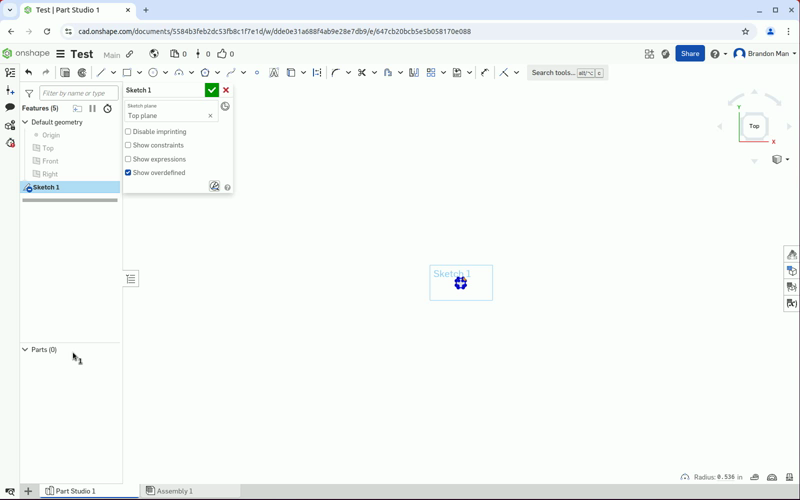
key(shift+y)
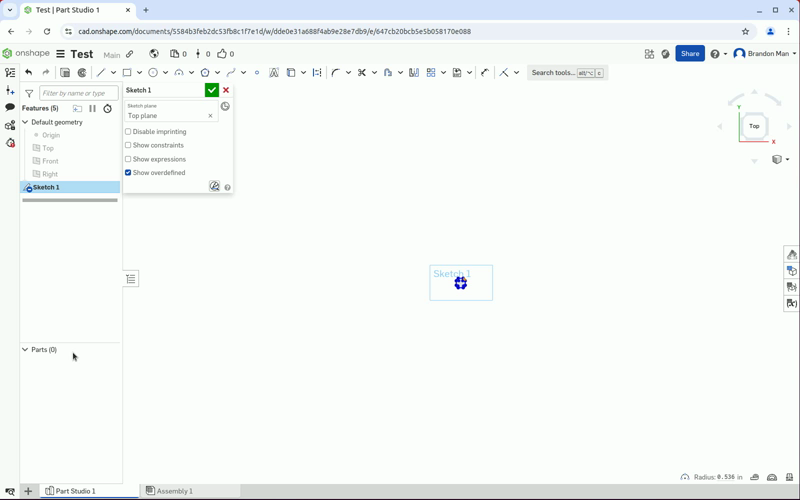
key(shift+e)
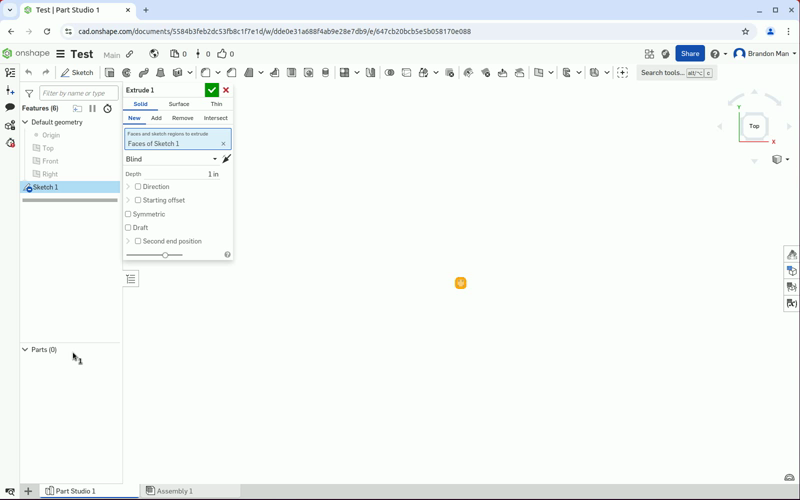
mouse_move(143, 106)
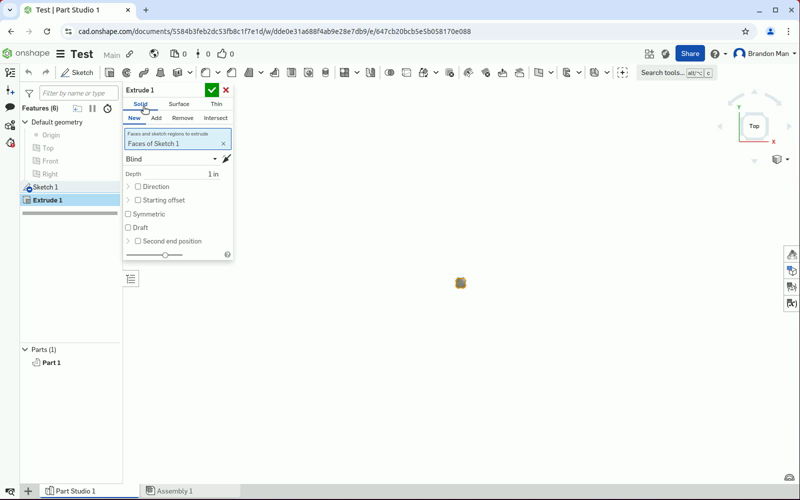
click(143, 106)
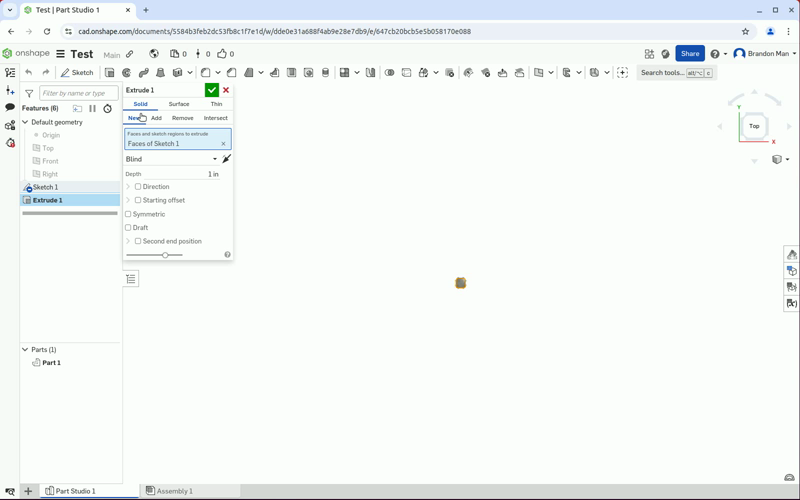
mouse_move(137, 120)
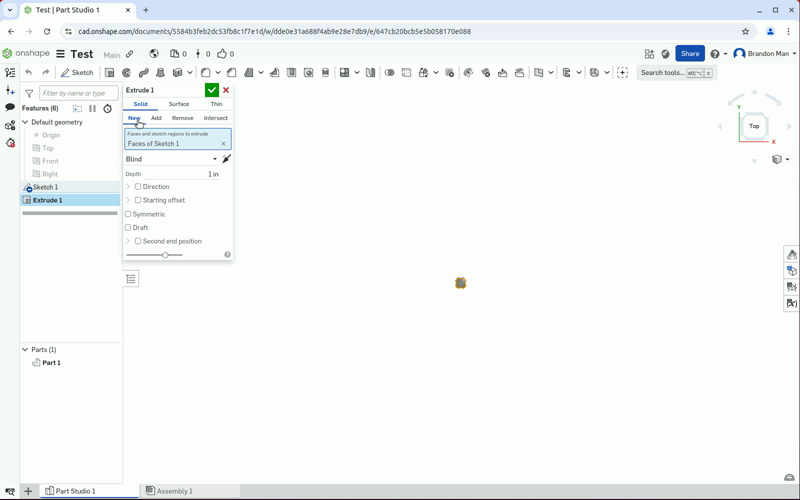
click(137, 120)
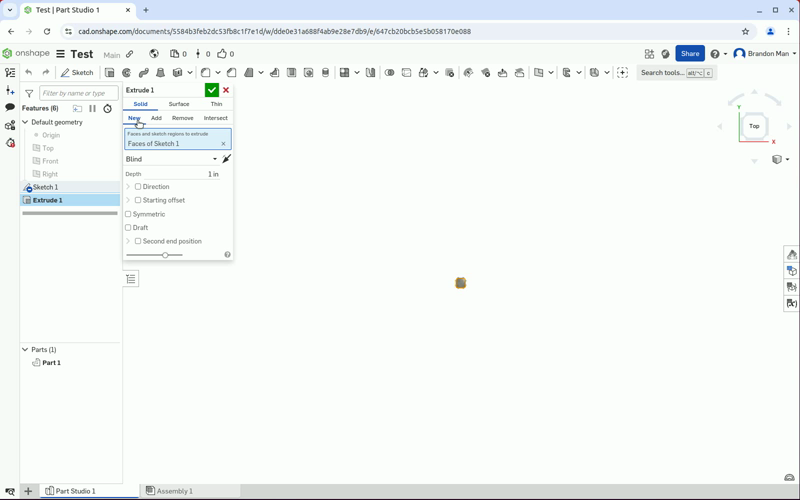
key(tab, 4)
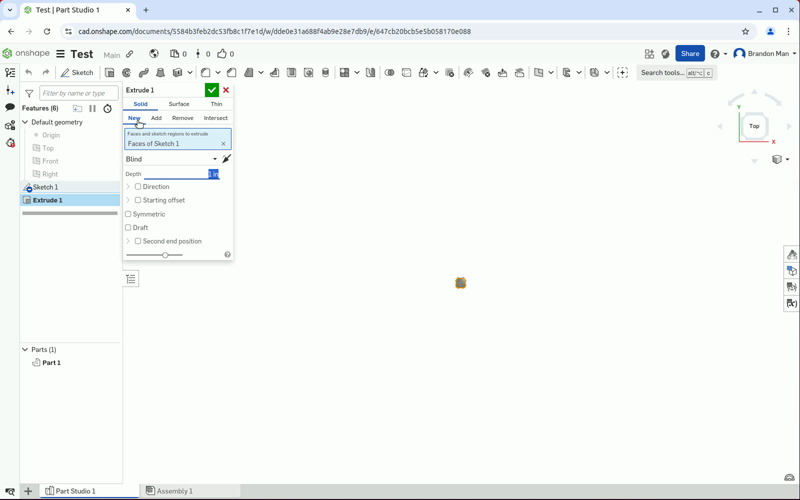
text(23.108)
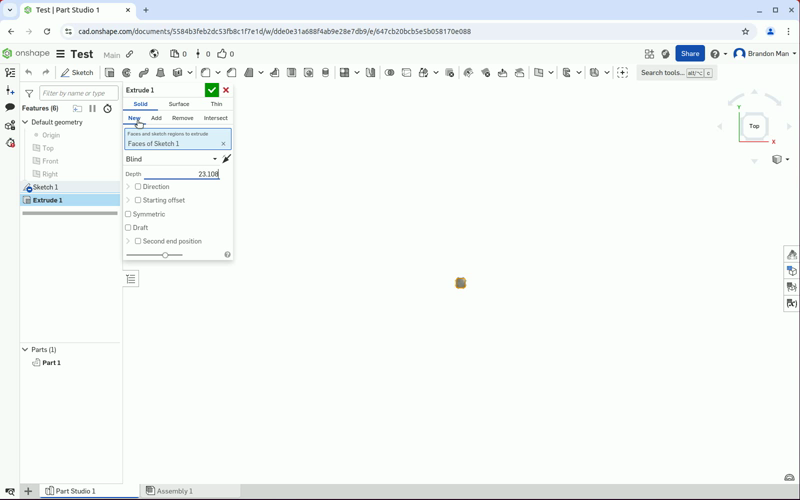
key(enter)
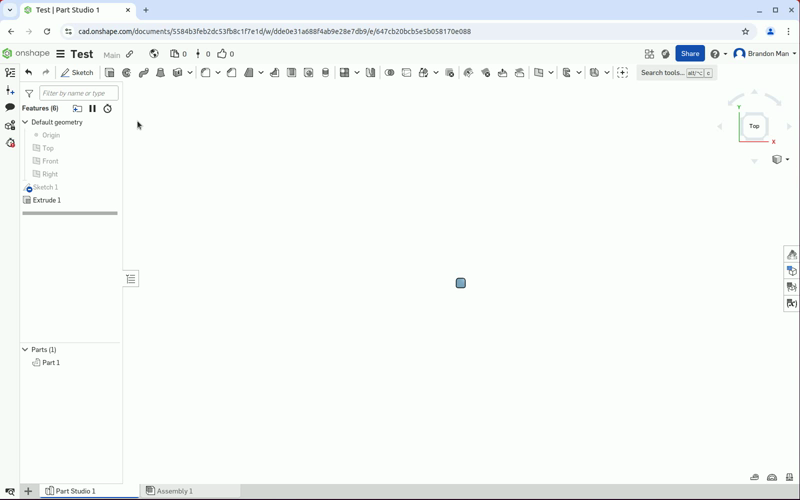
key(shift+h)
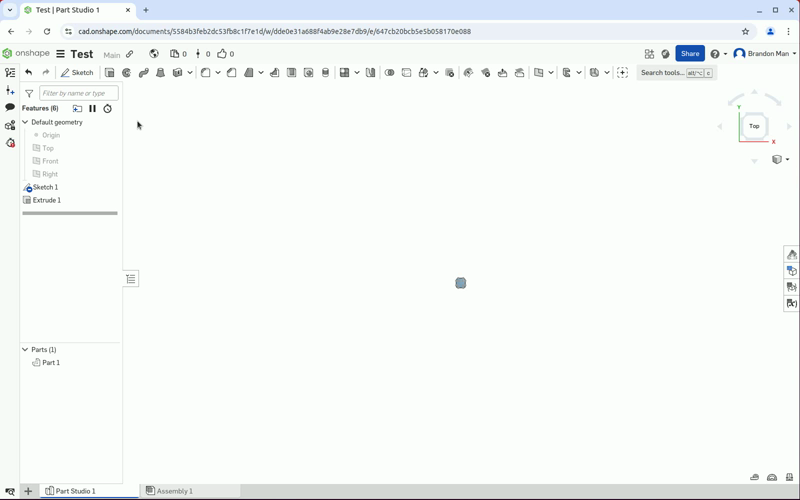
key(shift+h)
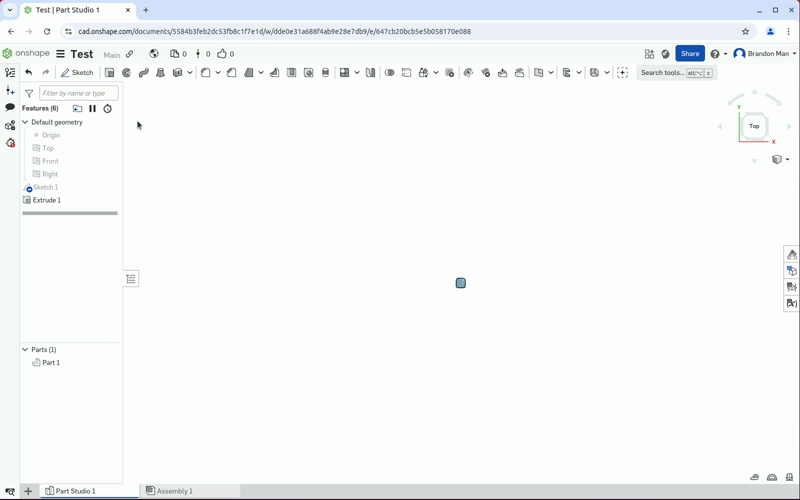
mouse_move(73, 189)
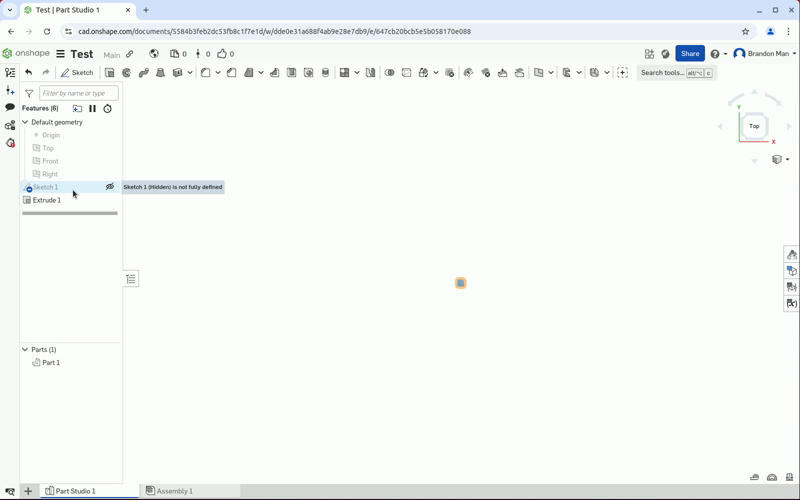
click(73, 189)
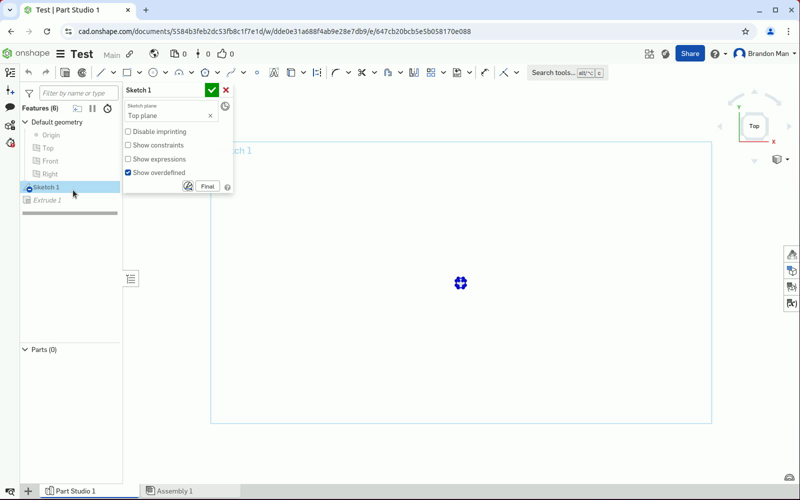
mouse_move(229, 92)
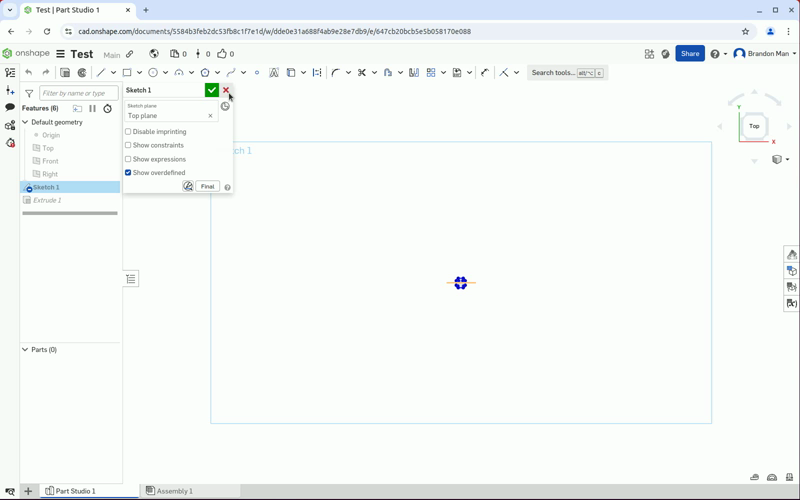
click(229, 92)
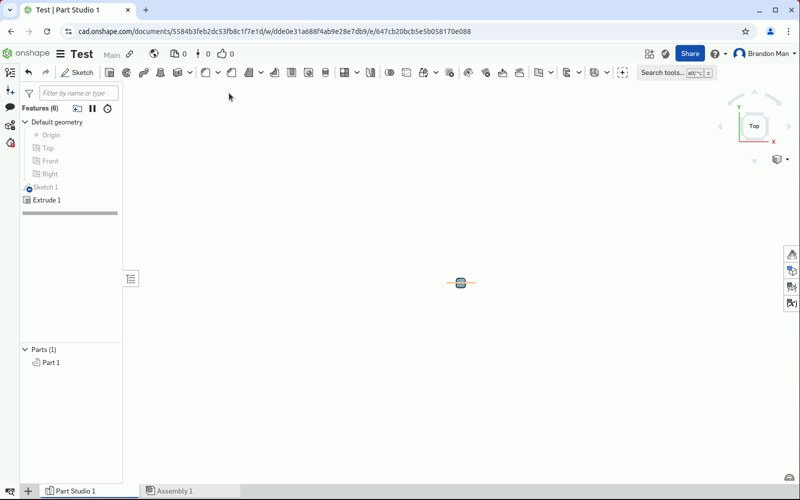
mouse_move(73, 352)
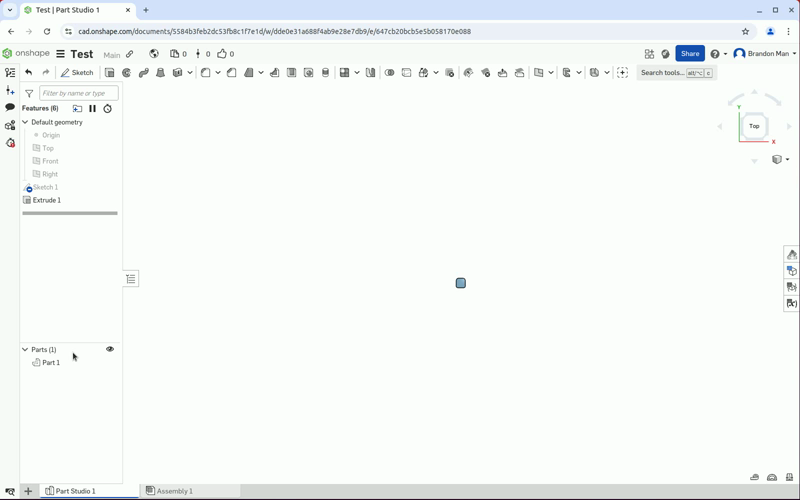
key(y)
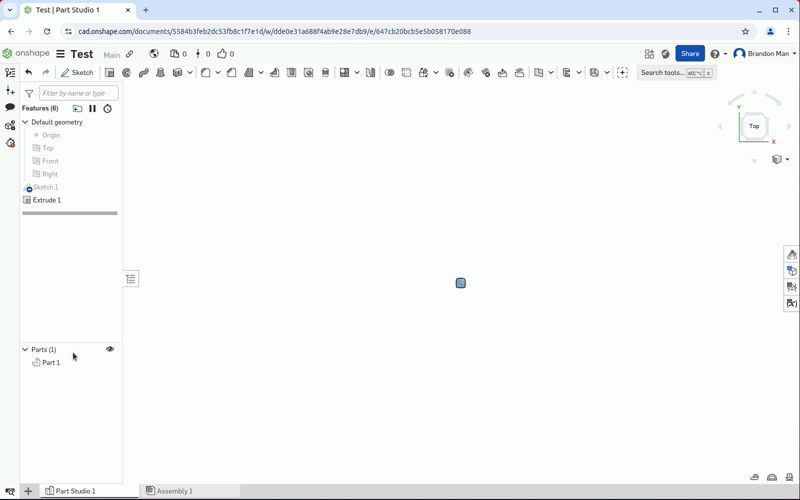
key(shift+p)
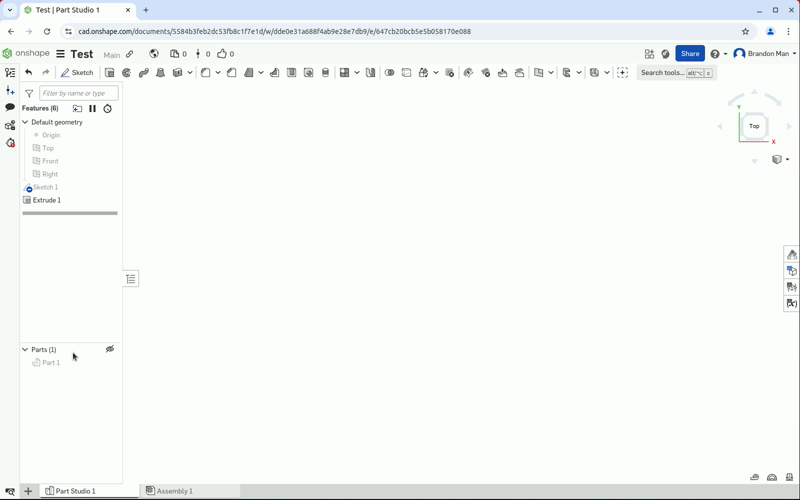
key(space)
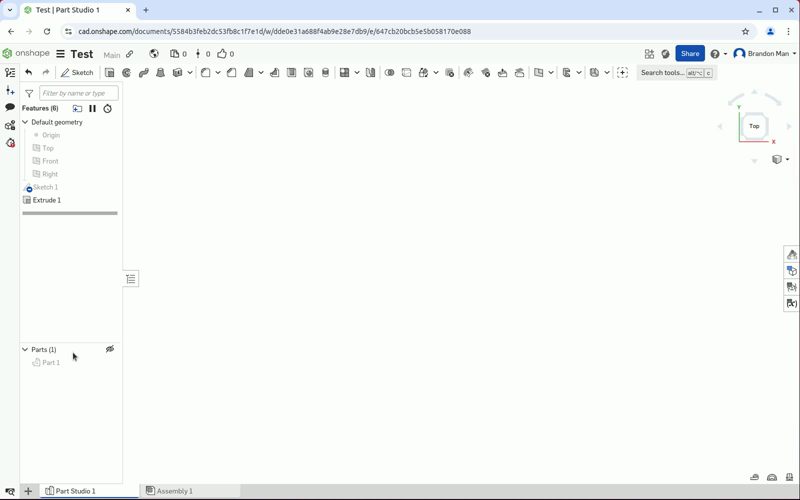
key_down(shift)
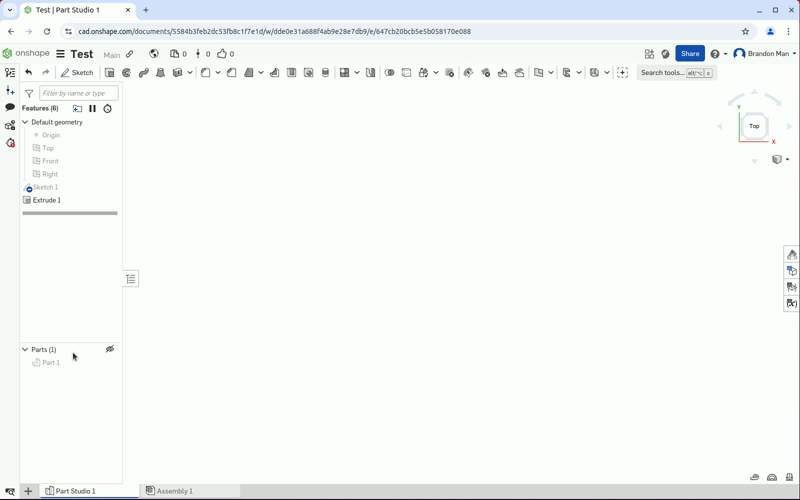
key(up)
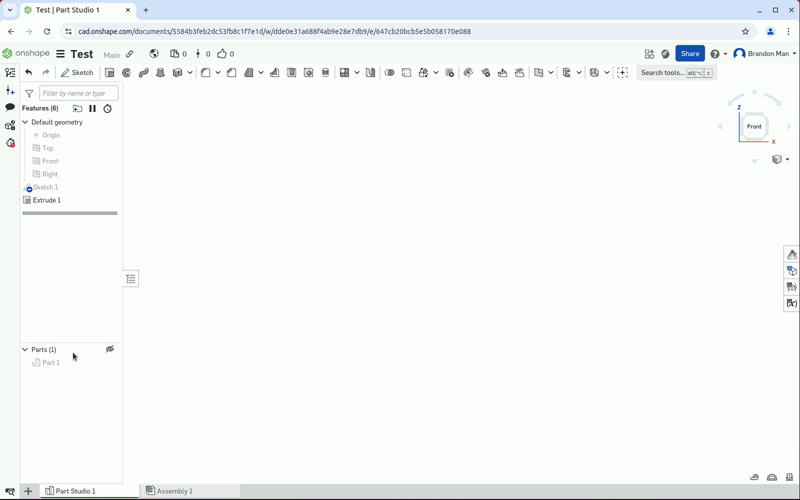
key_up(shift)
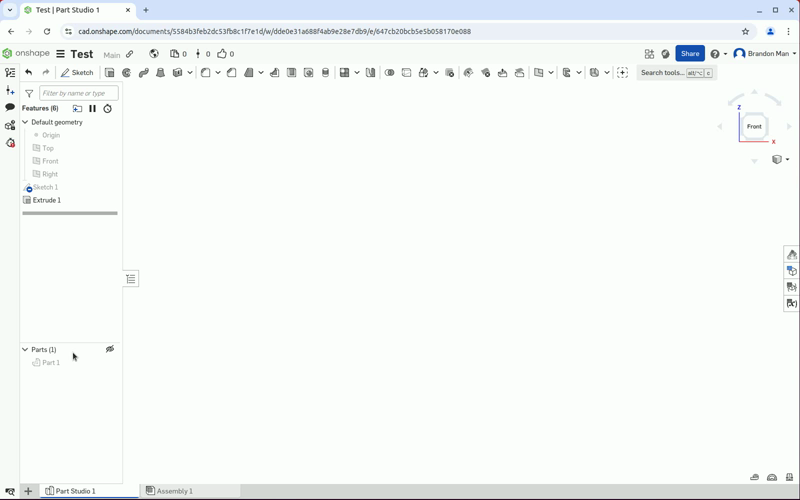
key(space)
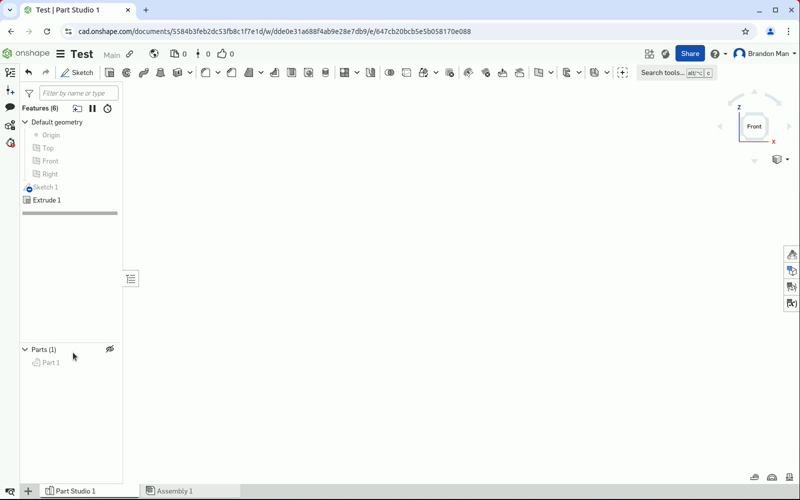
key_down(shift)
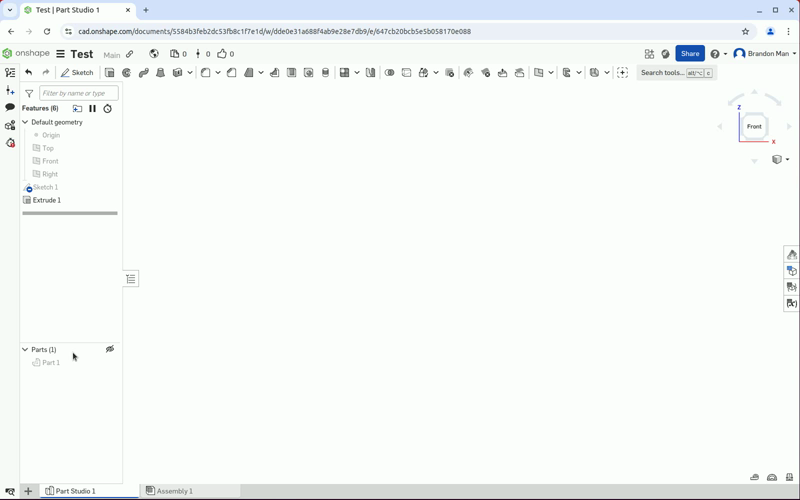
key(left)
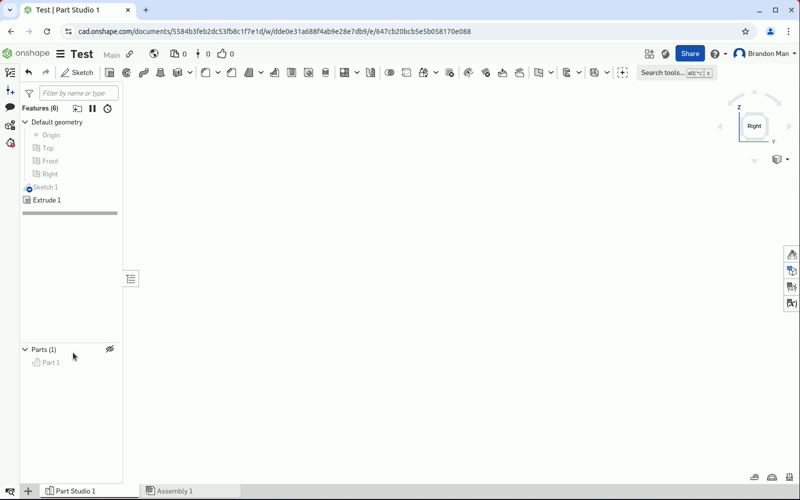
key_up(shift)
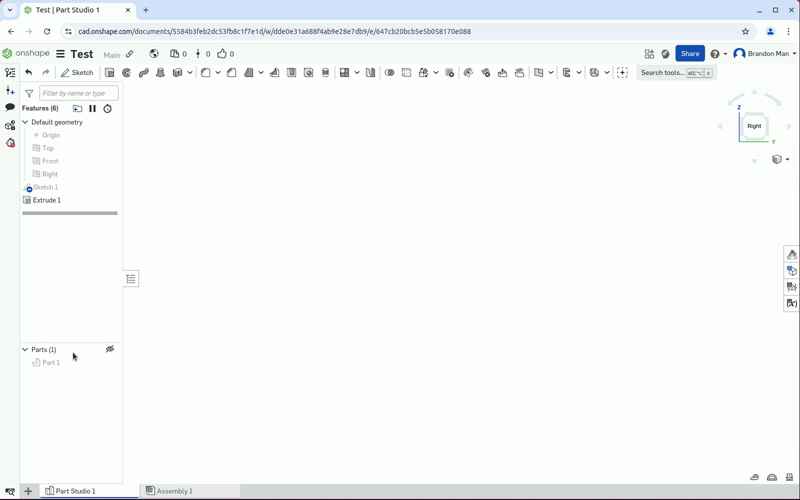
mouse_move(73, 352)
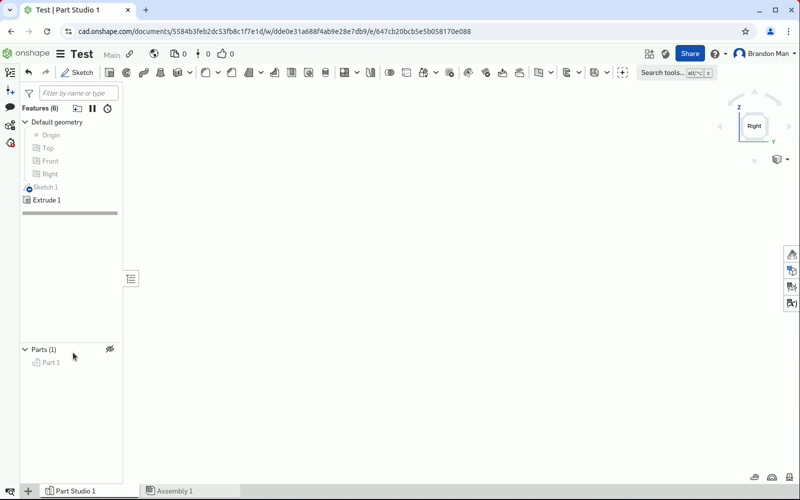
key(shift+y)
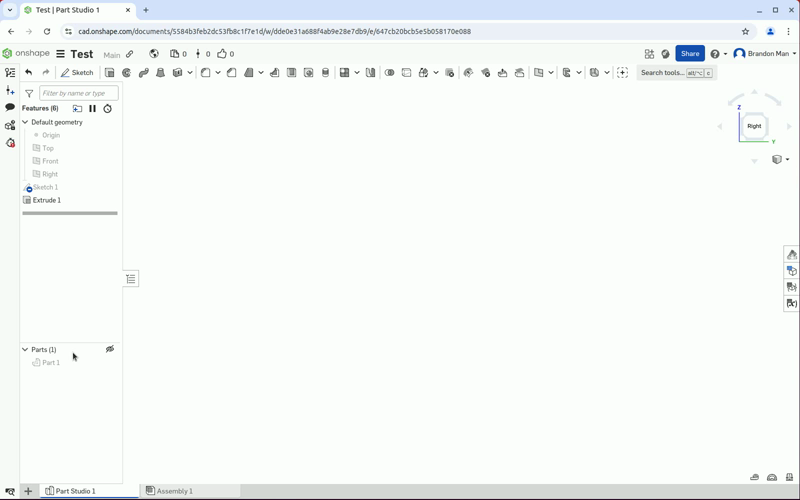
key(shift+s)
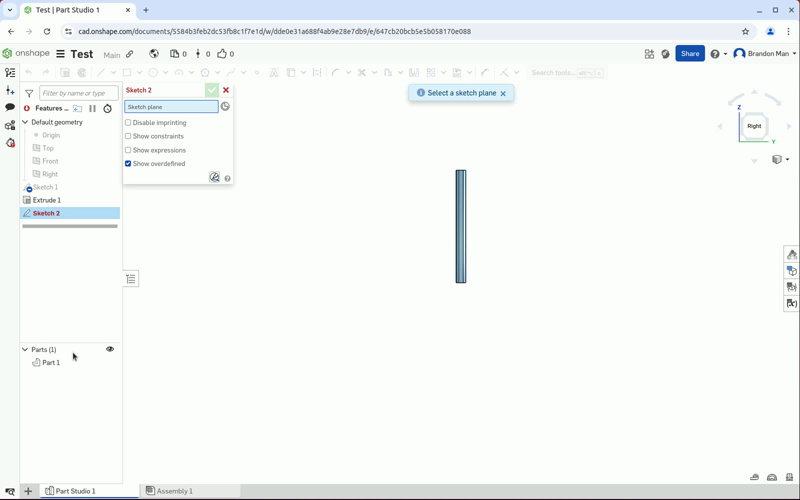
mouse_move(73, 176)
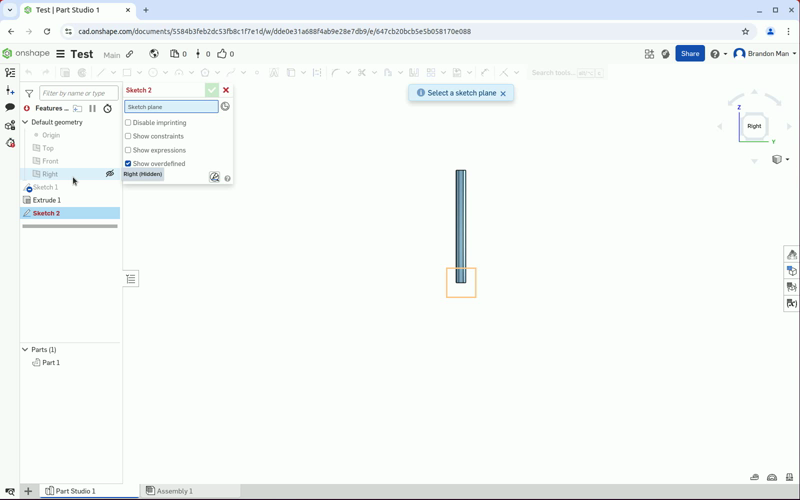
click(73, 176)
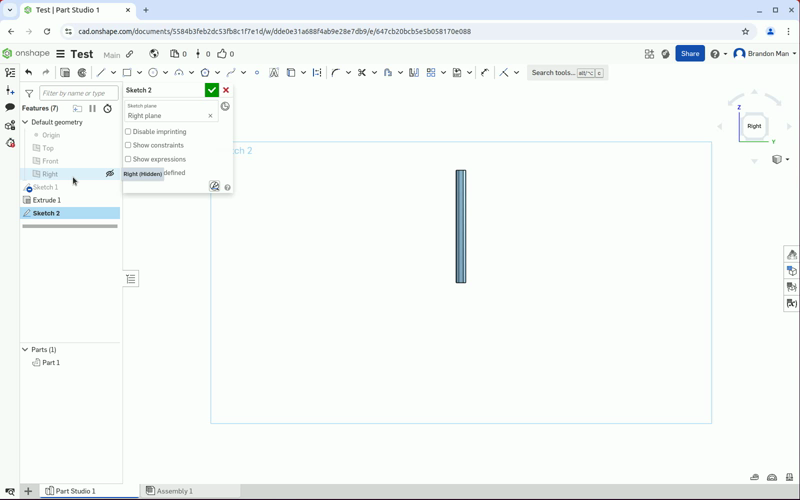
mouse_move(73, 352)
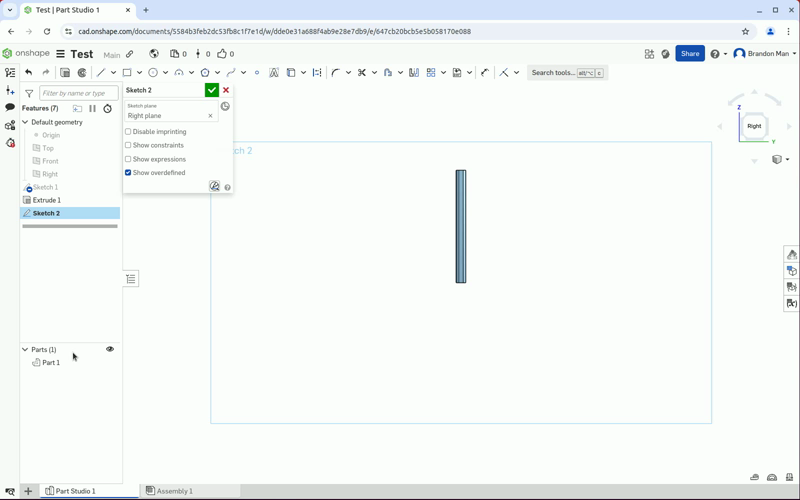
key(y)
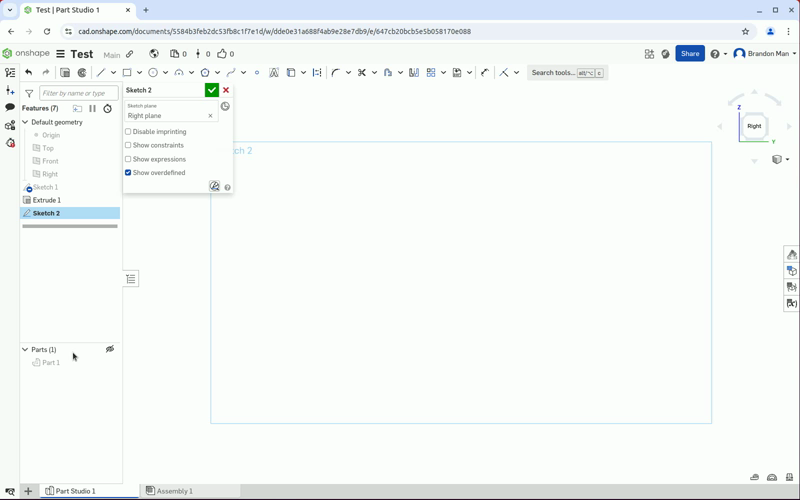
key(l)
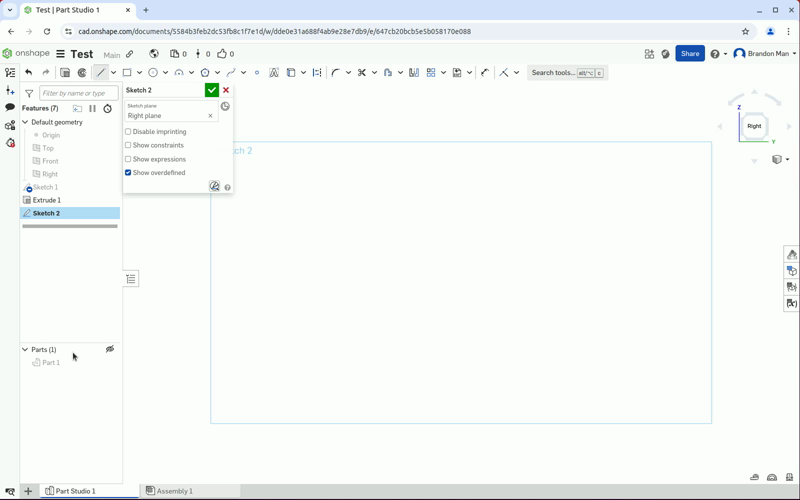
key_down(shift)
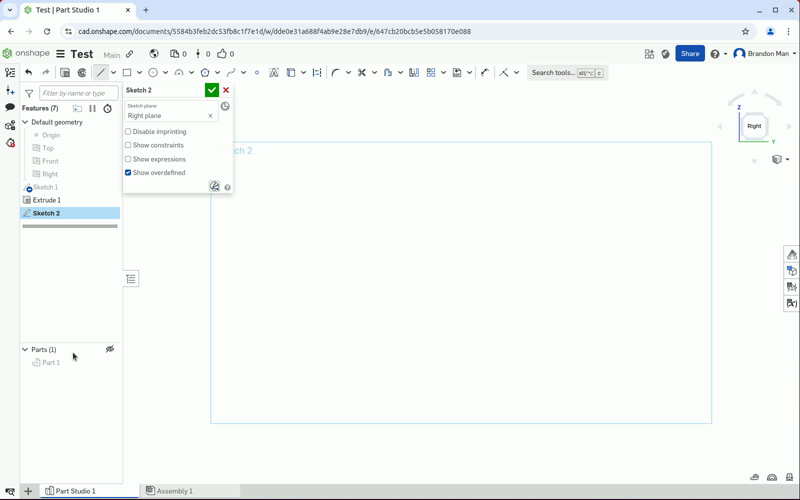
mouse_move(406, 325)
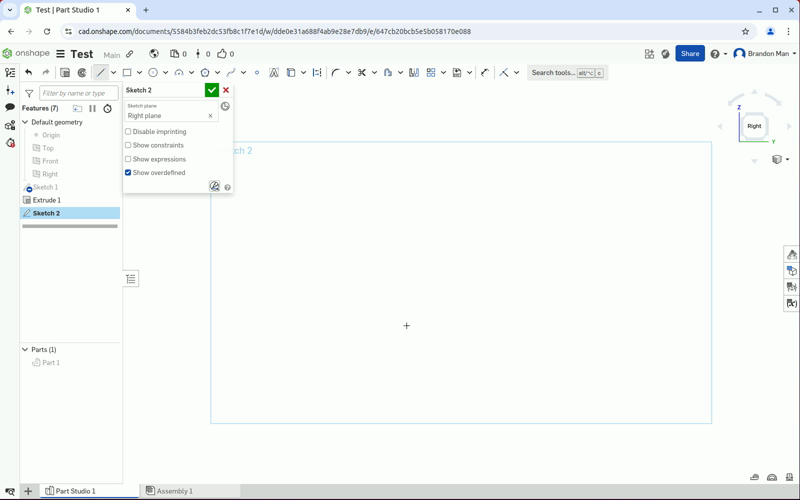
click(406, 325)
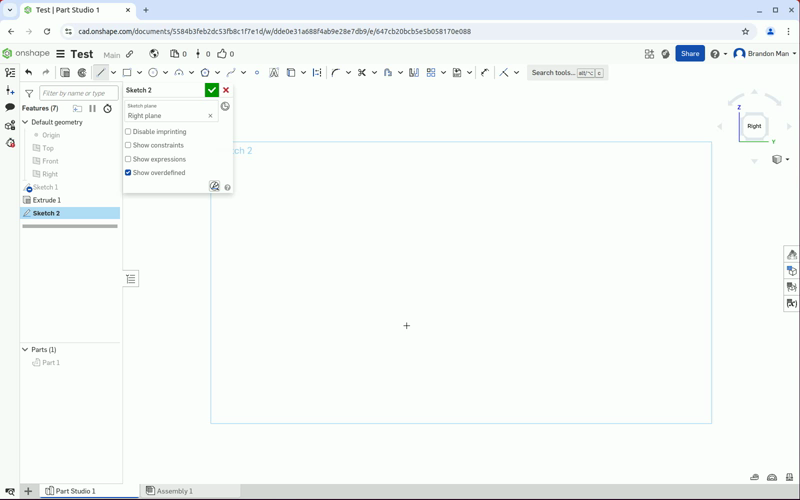
key_up(shift)
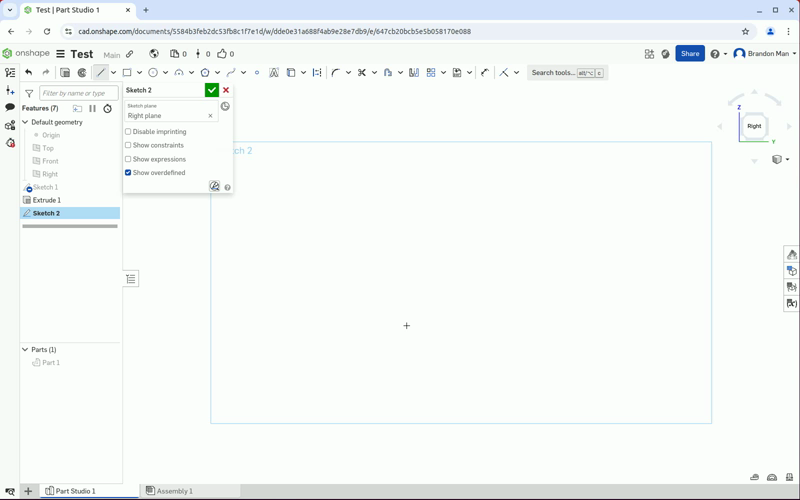
key_down(shift)
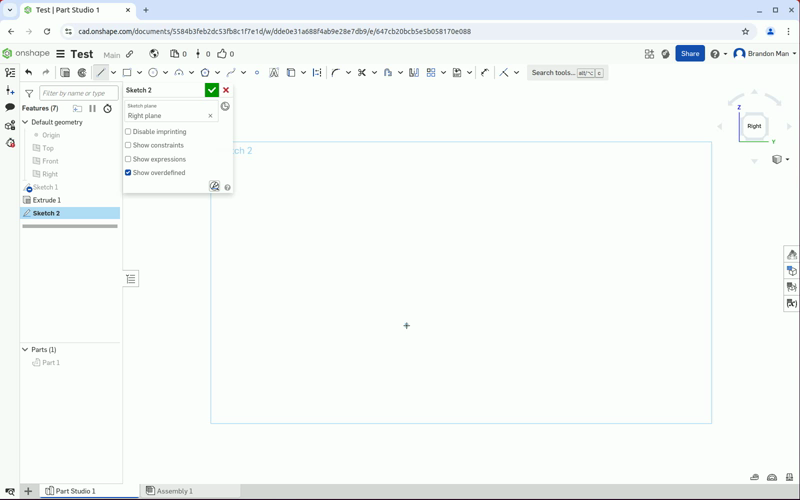
mouse_move(436, 325)
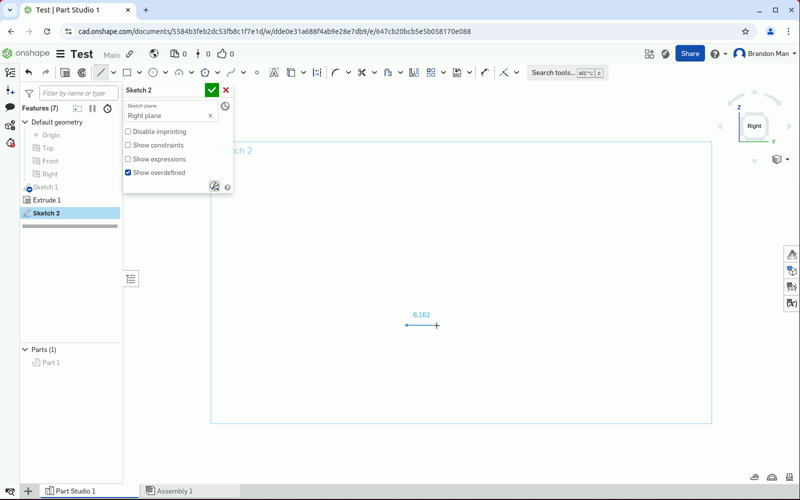
mouse_move(409, 325)
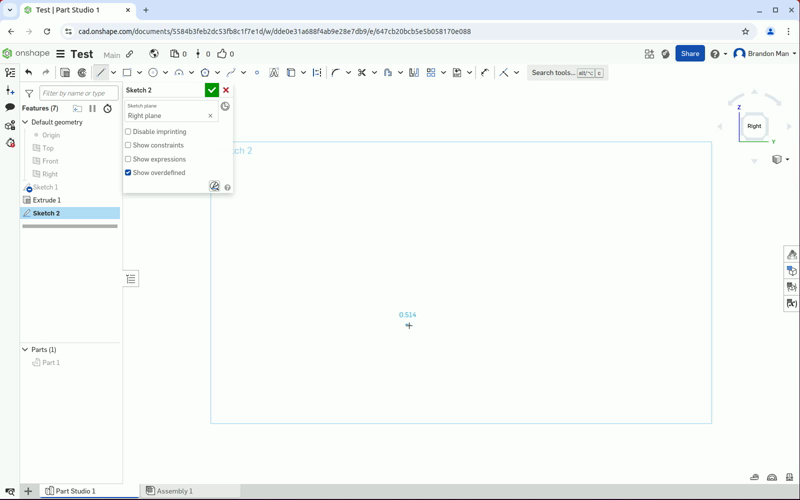
scroll(6)
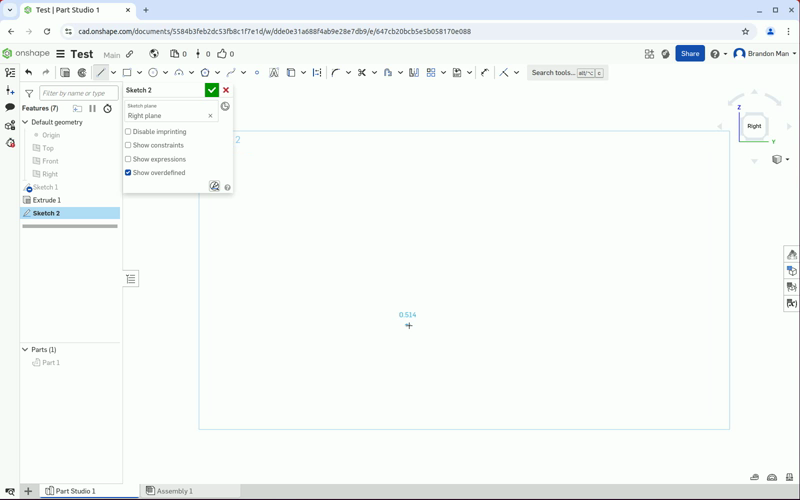
scroll(6)
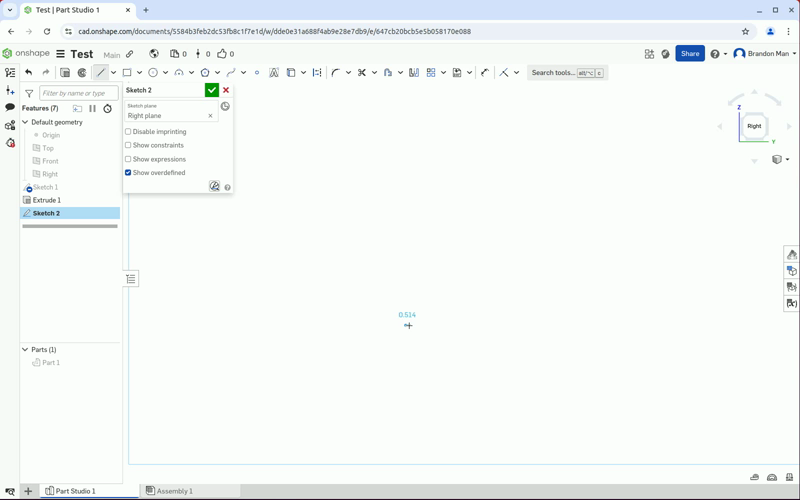
scroll(6)
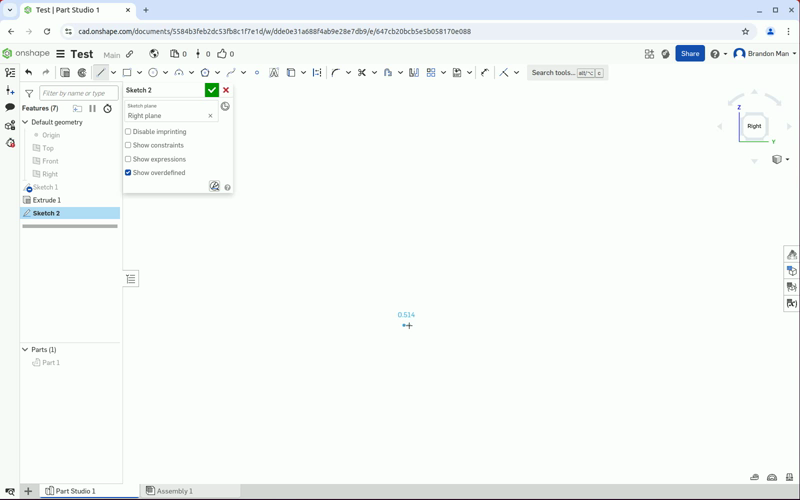
scroll(6)
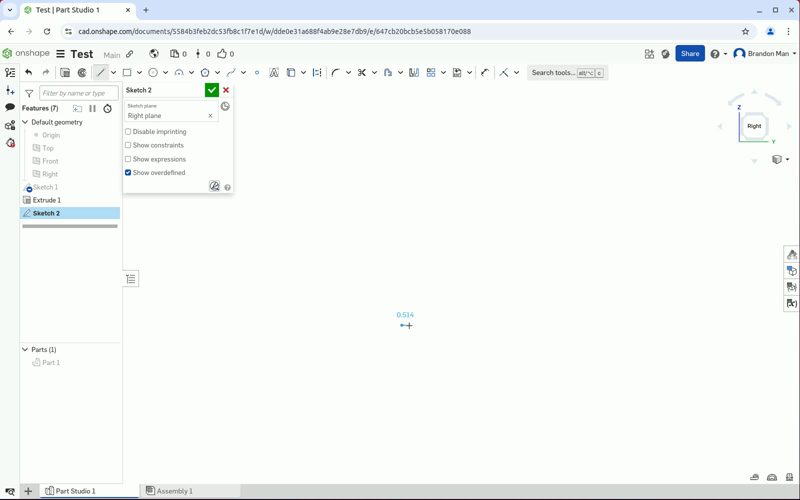
scroll(6)
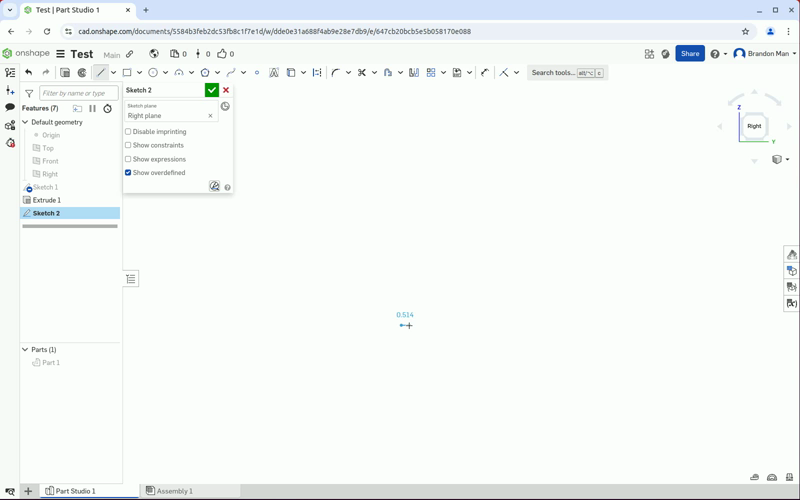
scroll(6)
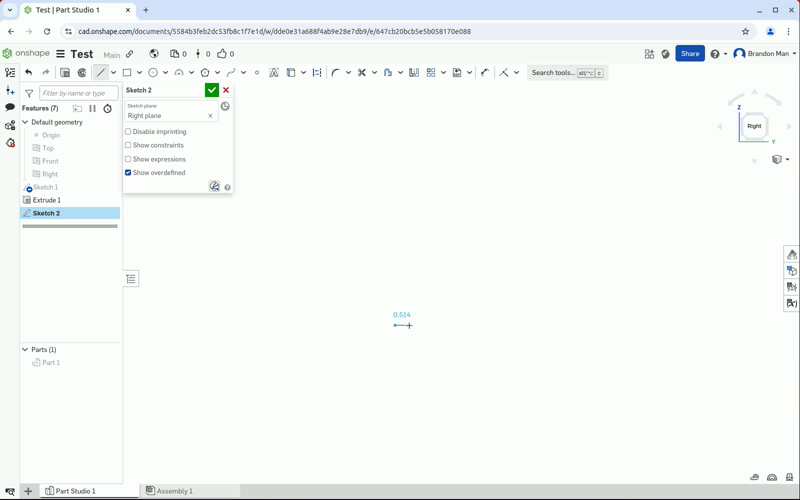
scroll(6)
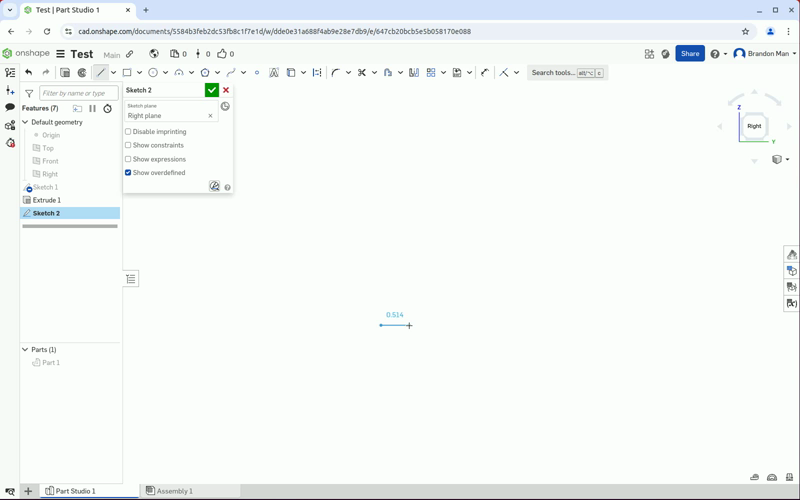
click(409, 325)
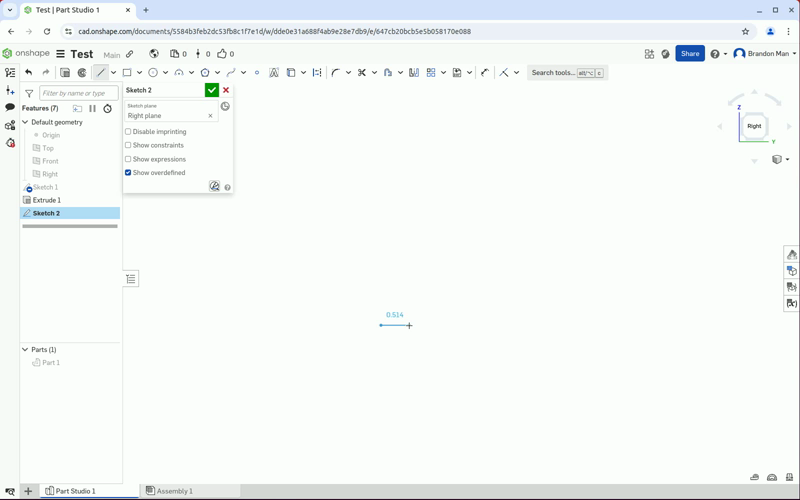
scroll(-6)
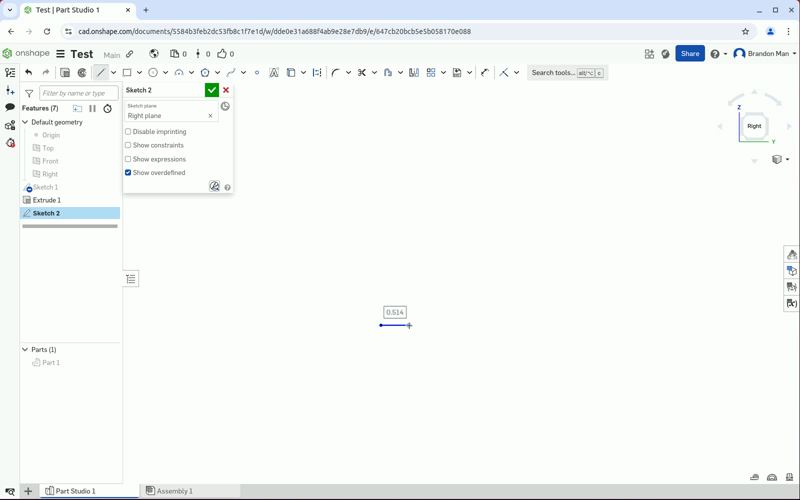
scroll(-6)
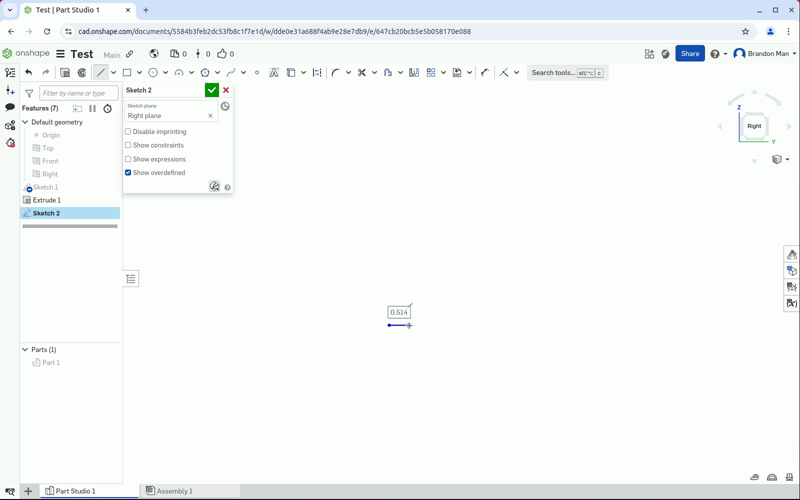
scroll(-6)
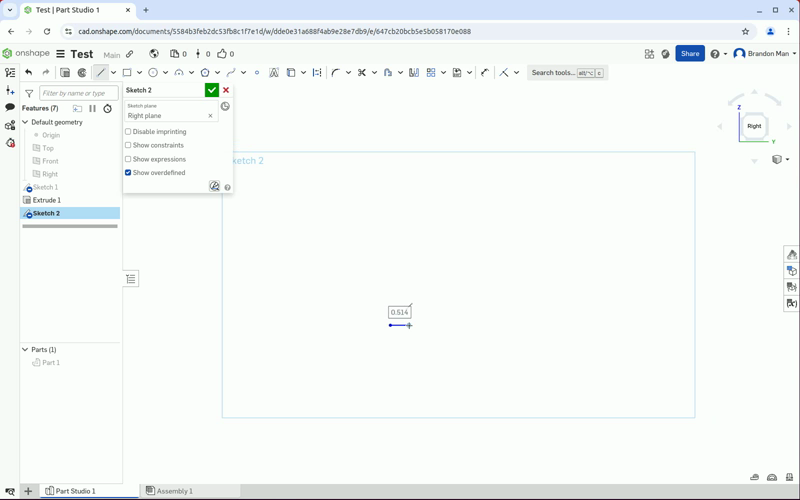
scroll(-6)
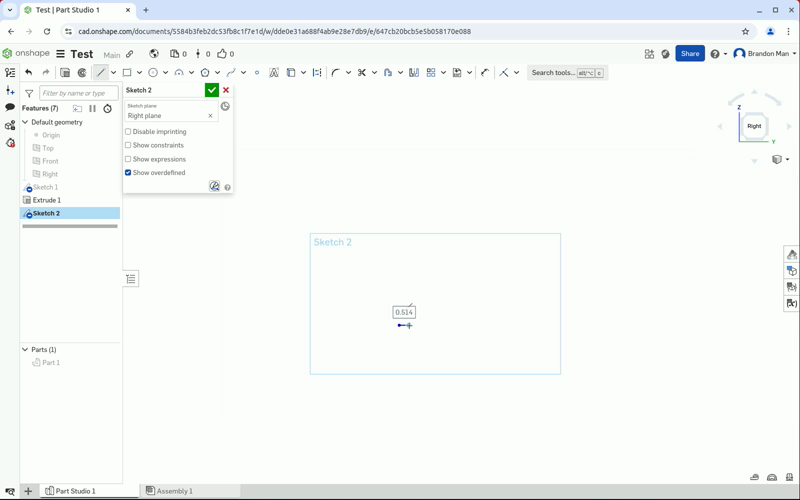
scroll(-6)
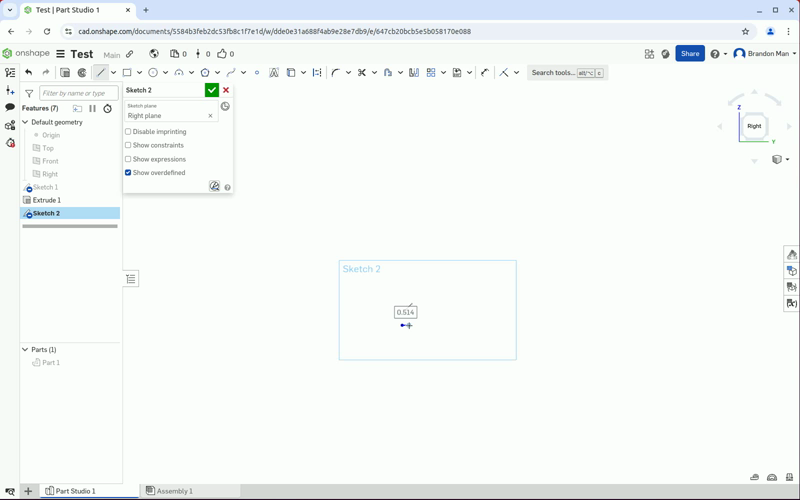
scroll(-6)
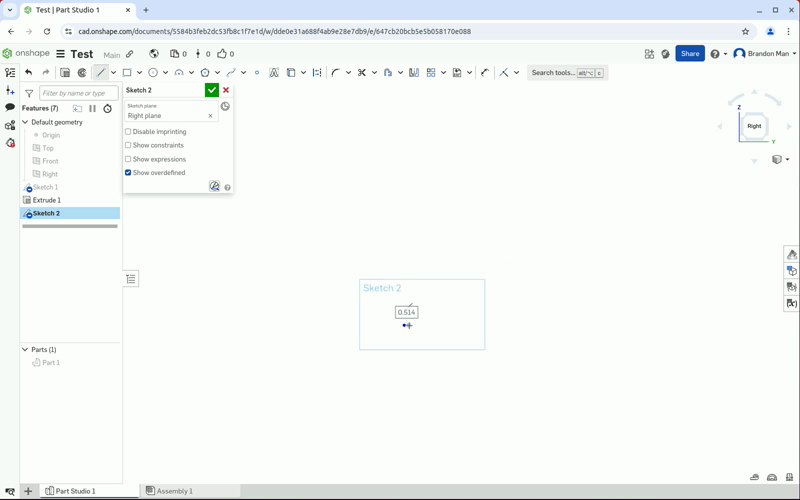
scroll(-6)
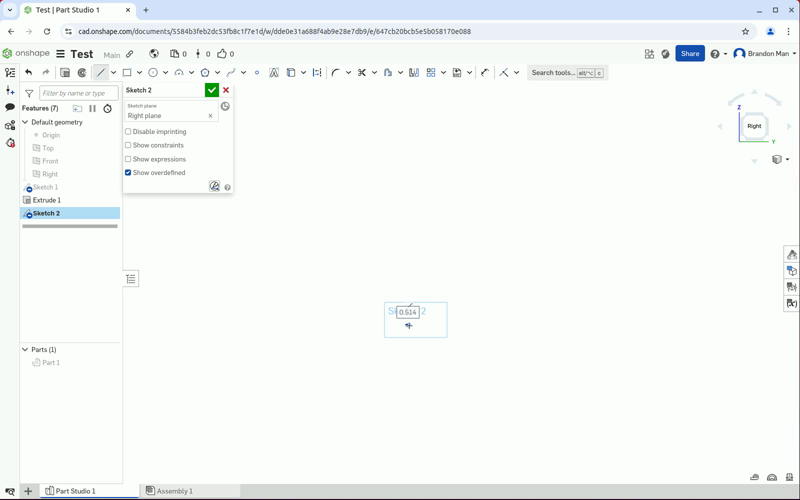
key_up(shift)
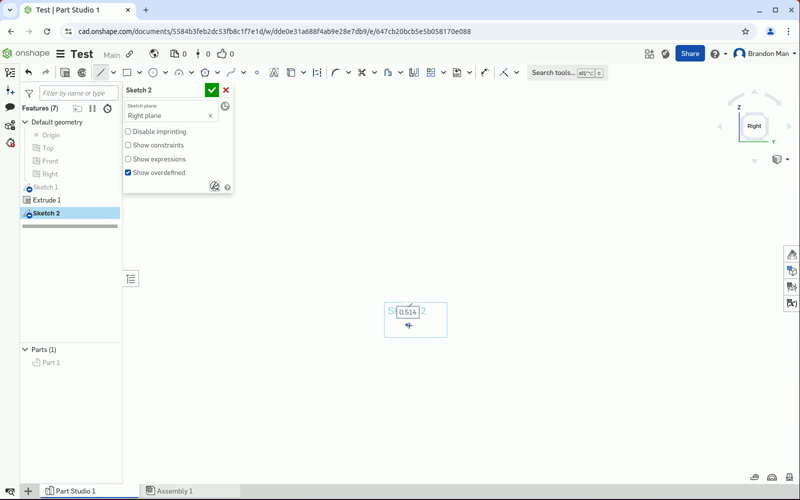
key_down(shift)
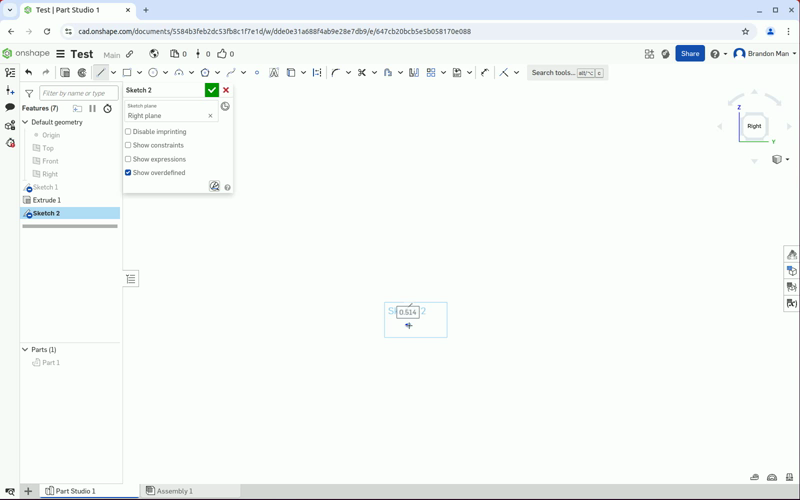
mouse_move(409, 214)
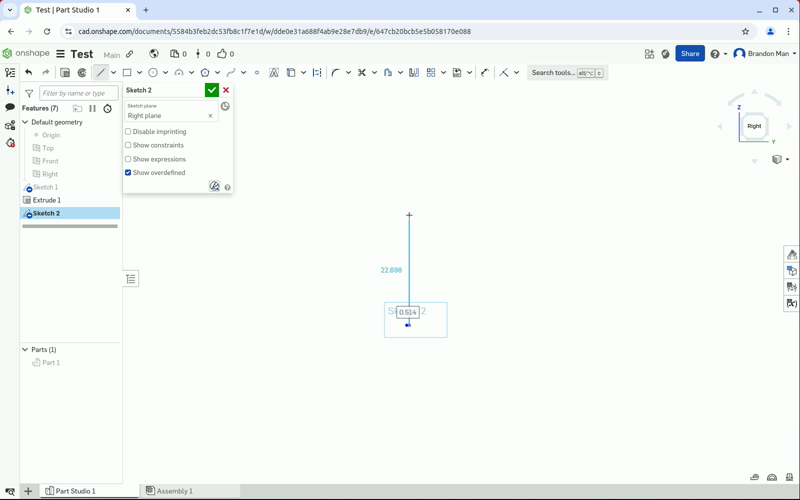
click(409, 214)
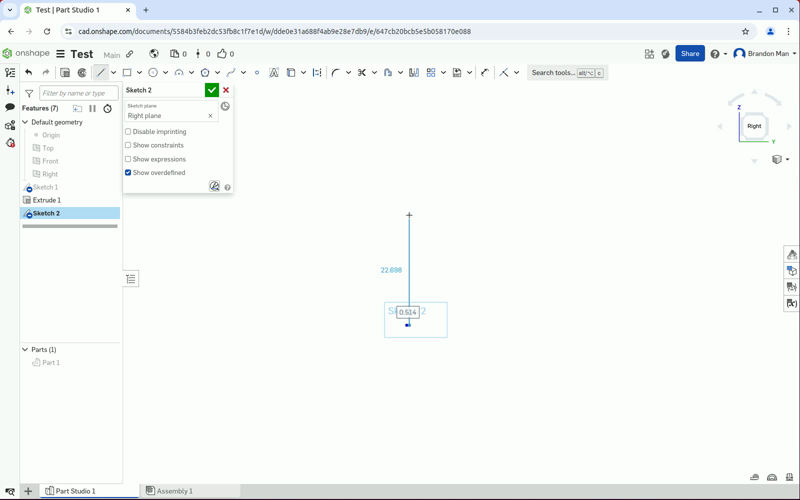
key_up(shift)
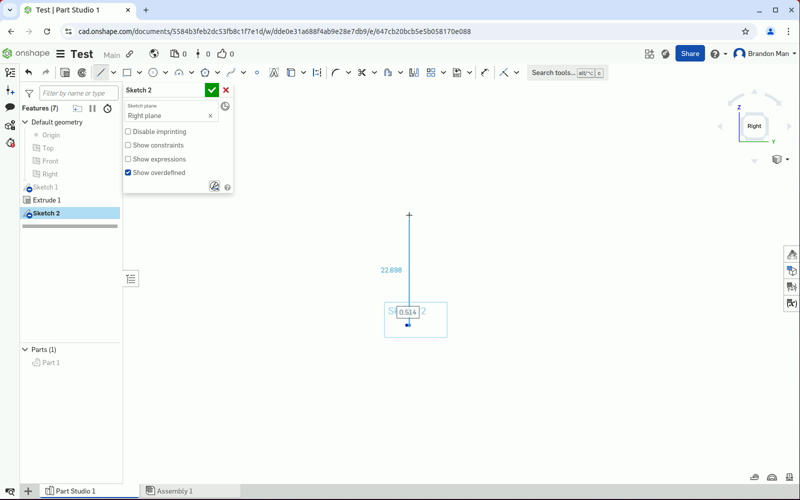
key_down(shift)
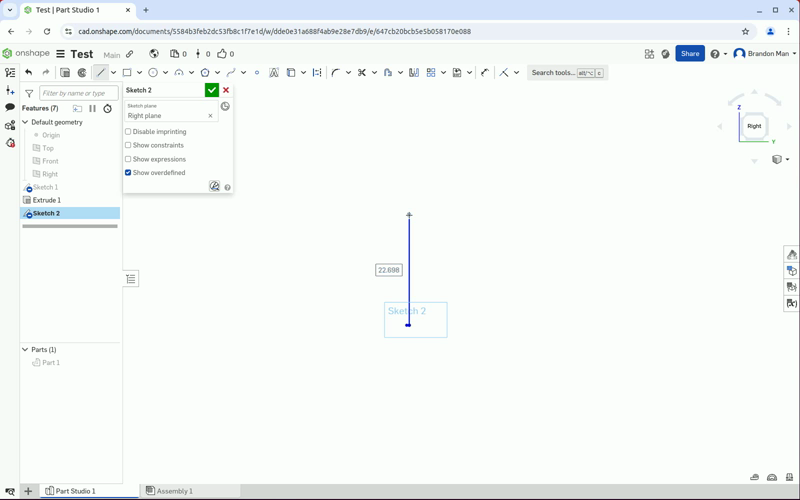
mouse_move(439, 214)
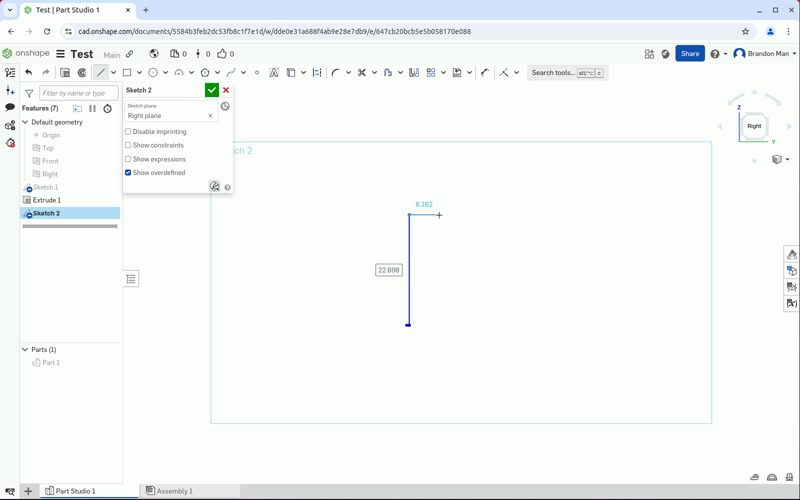
mouse_move(406, 214)
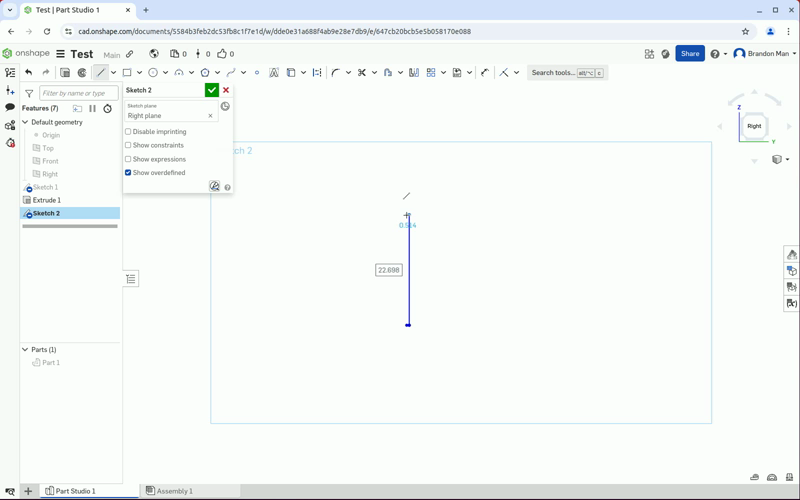
scroll(6)
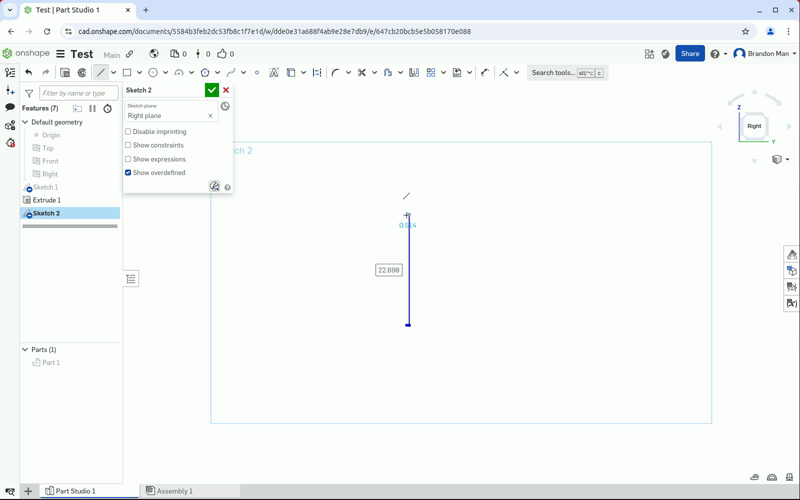
scroll(6)
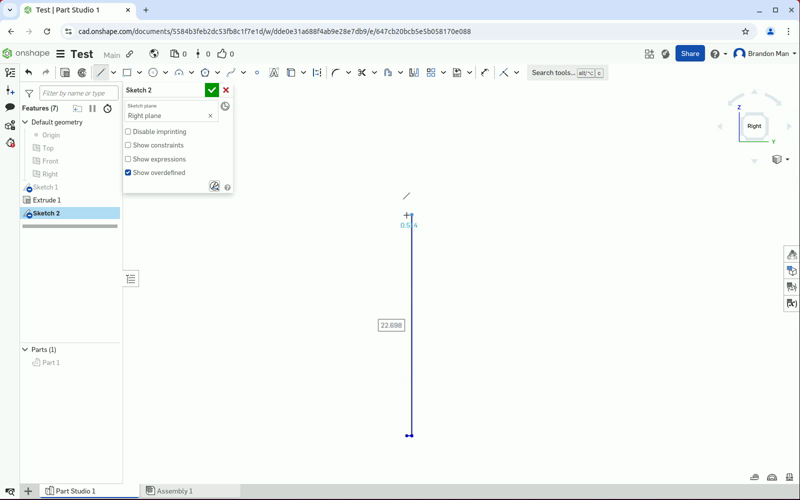
scroll(6)
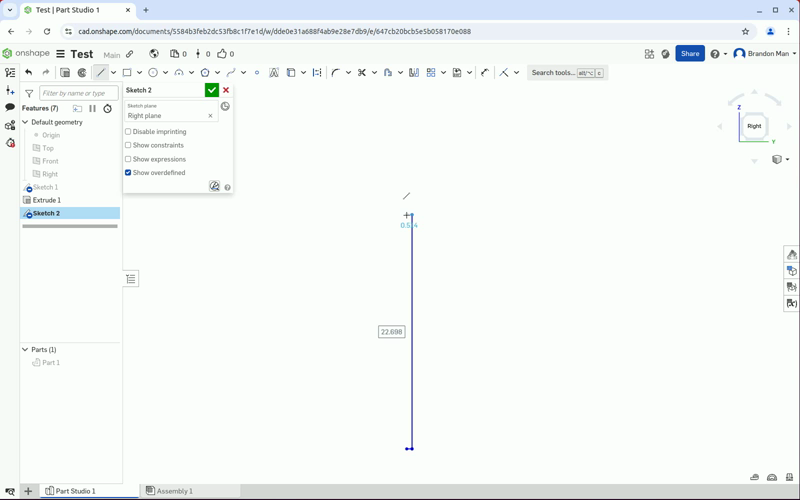
scroll(6)
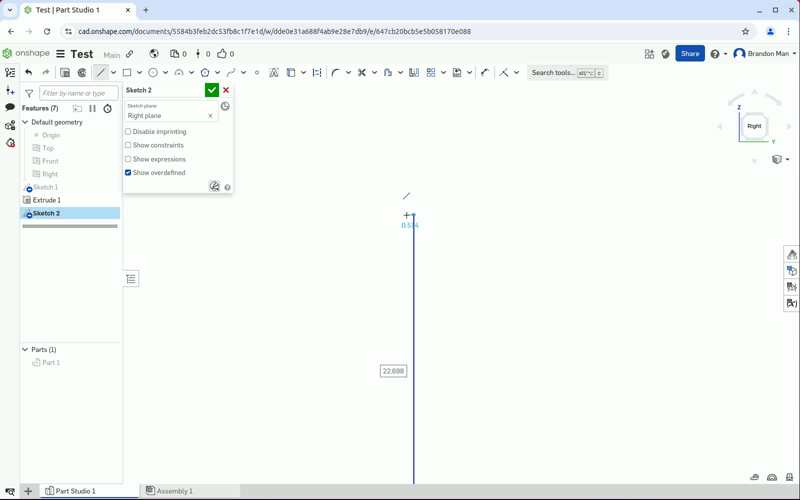
scroll(6)
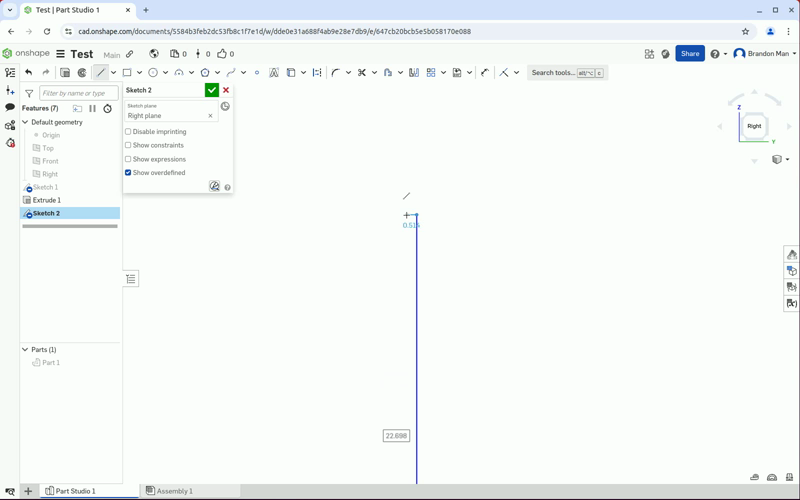
scroll(6)
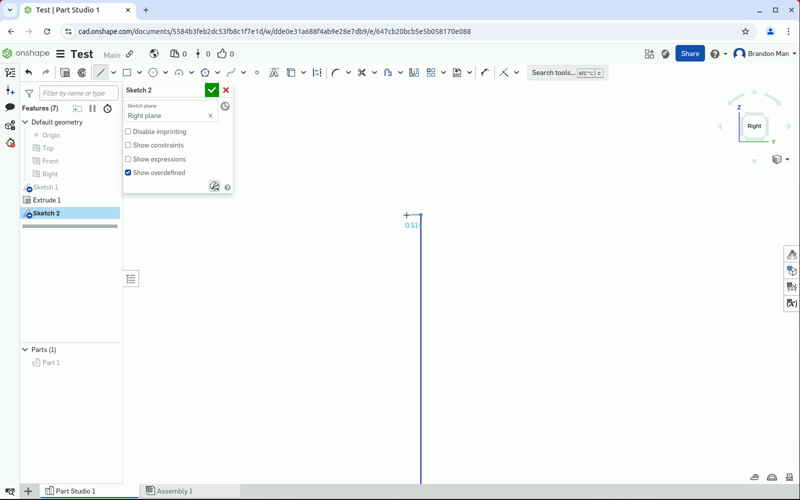
scroll(6)
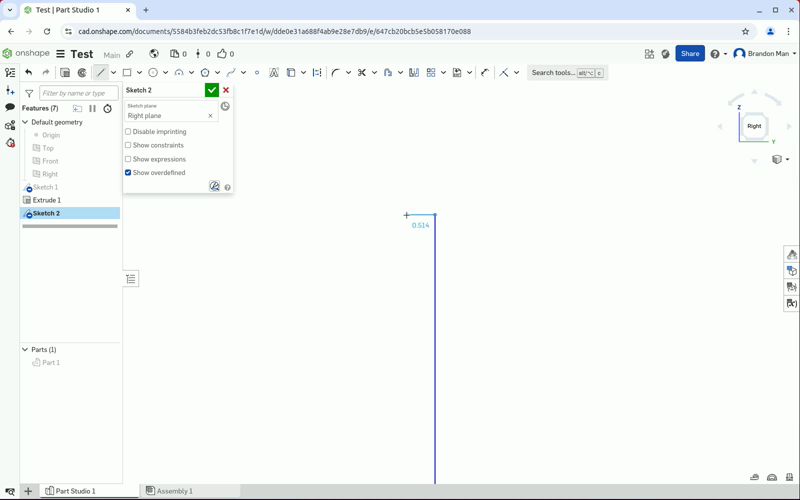
click(406, 214)
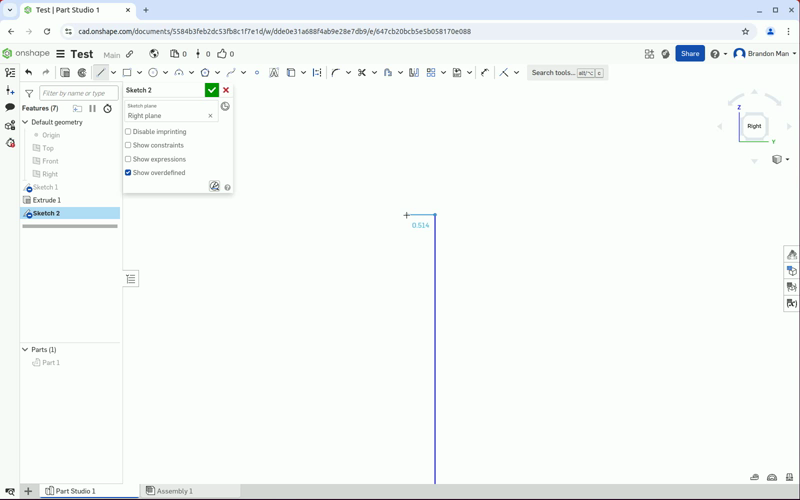
scroll(-6)
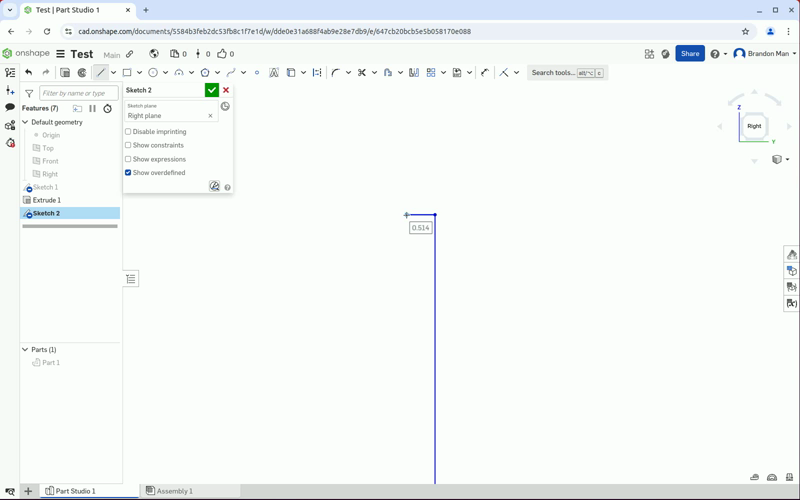
scroll(-6)
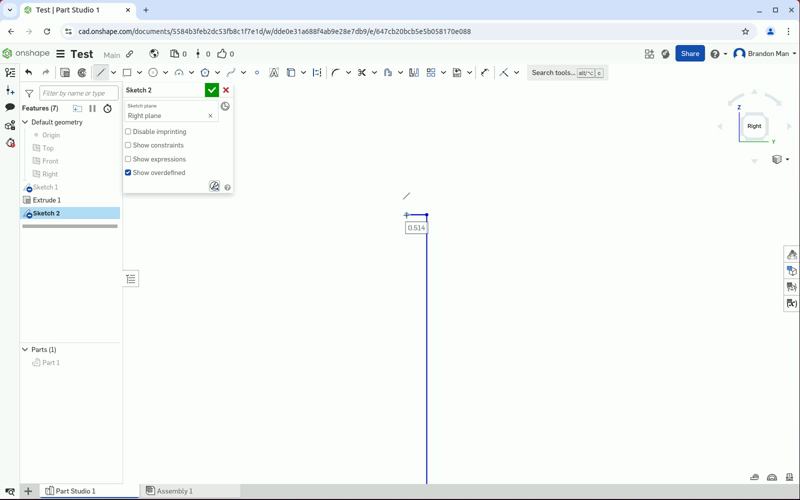
scroll(-6)
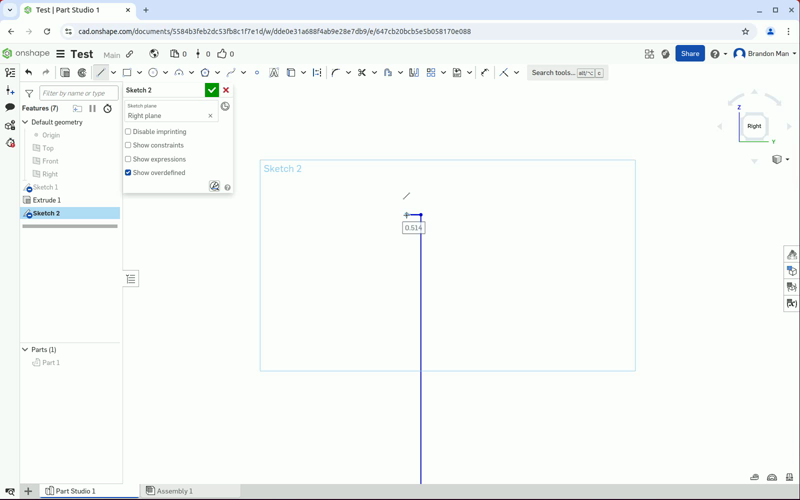
scroll(-6)
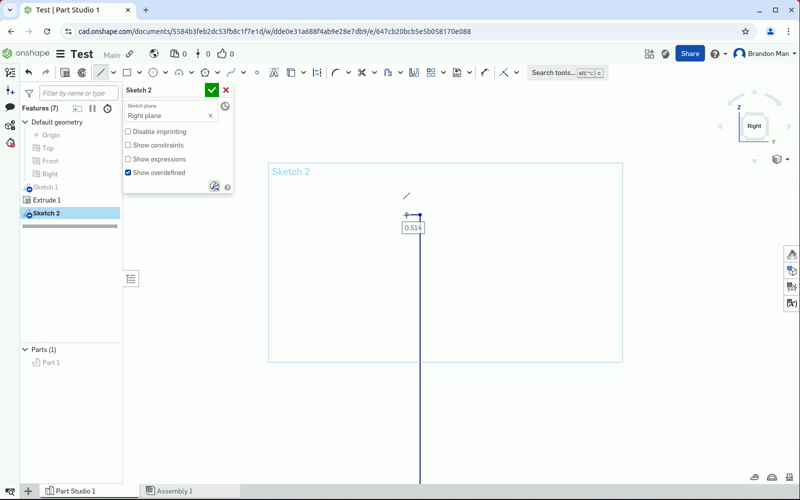
scroll(-6)
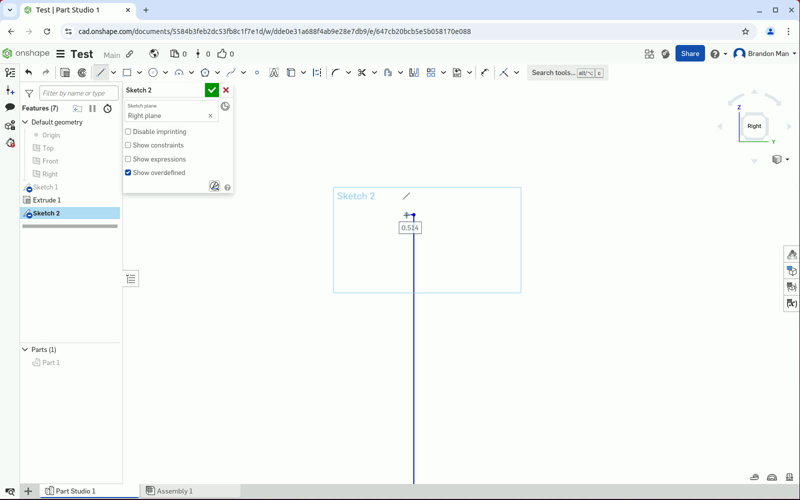
scroll(-6)
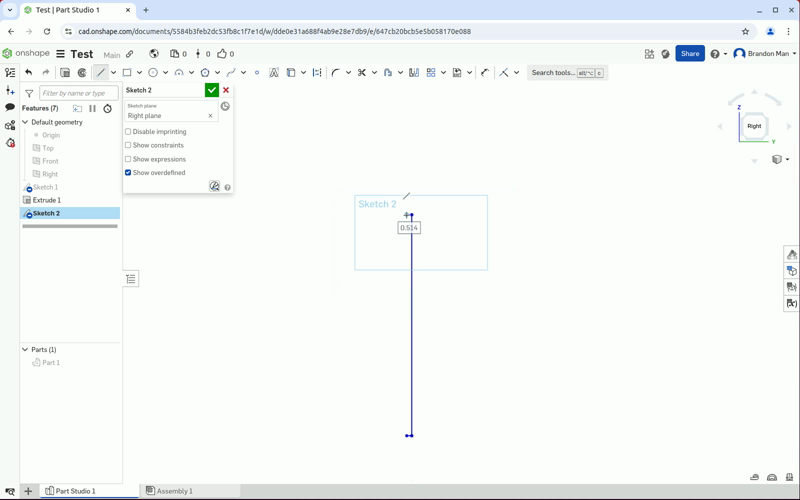
scroll(-6)
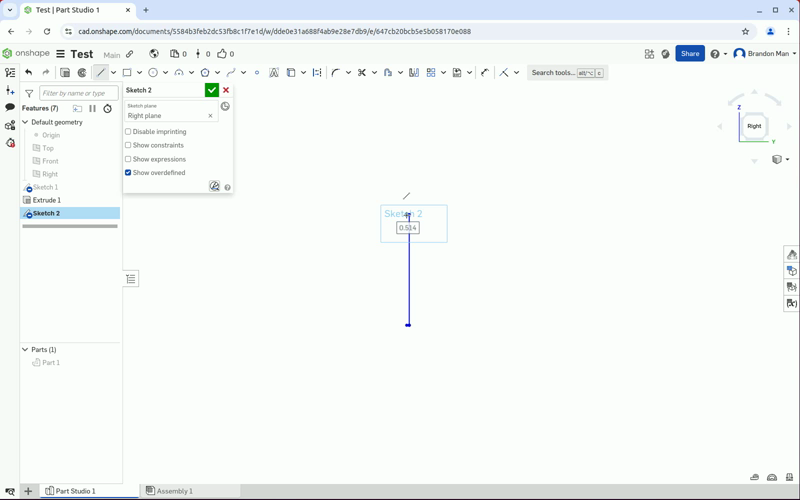
key_up(shift)
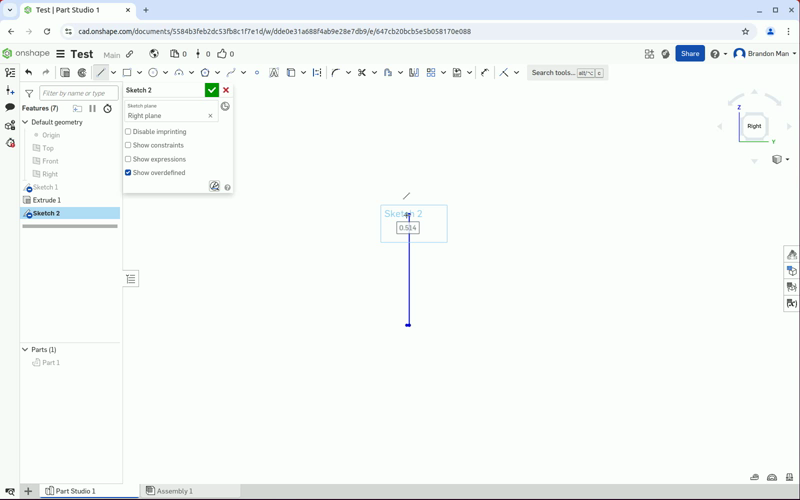
key_down(shift)
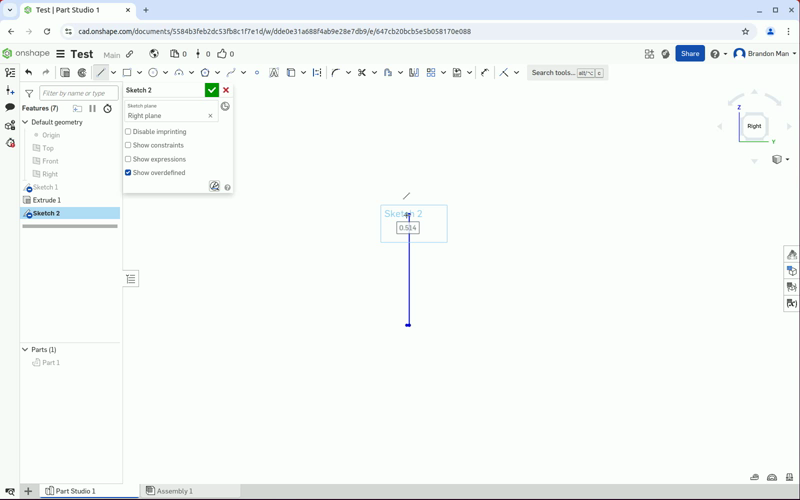
mouse_move(406, 325)
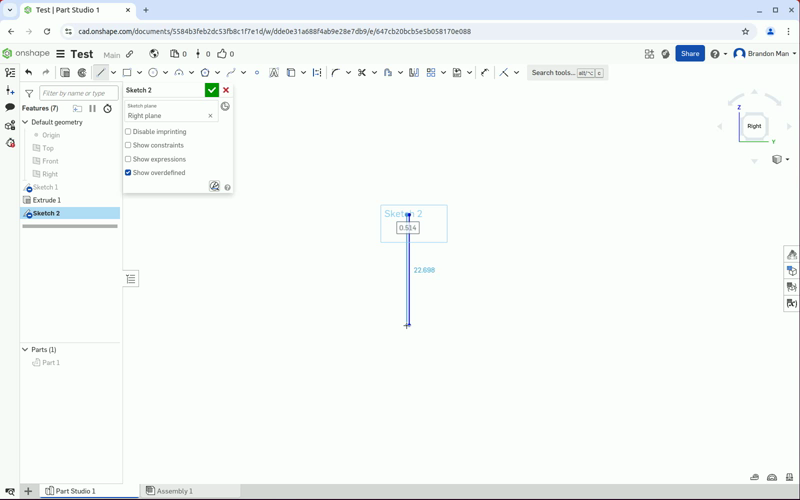
scroll(6)
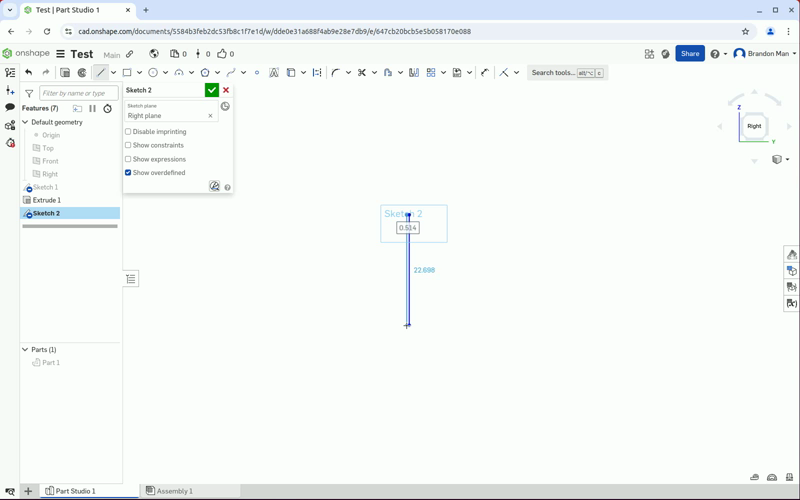
scroll(6)
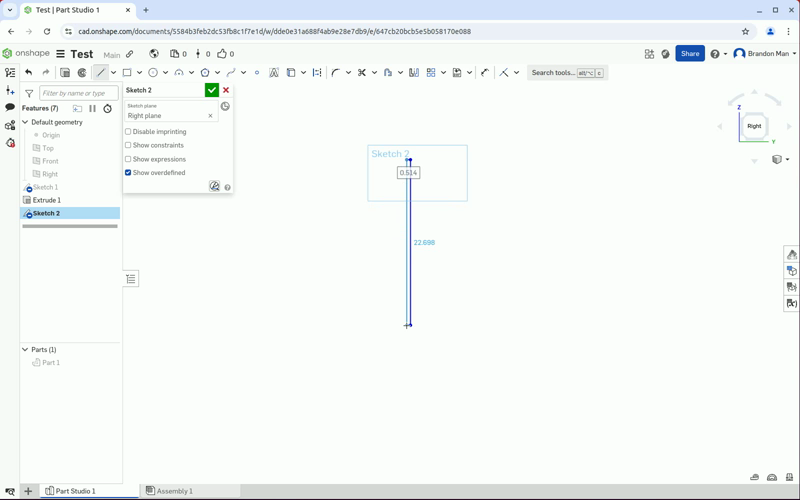
scroll(6)
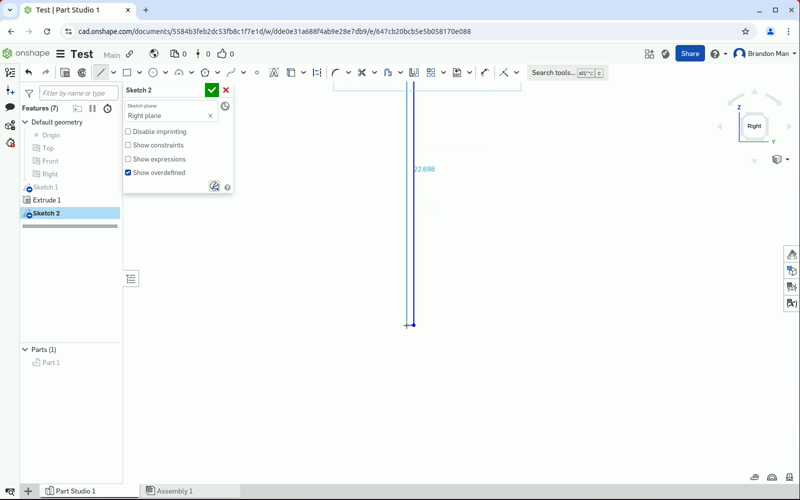
scroll(6)
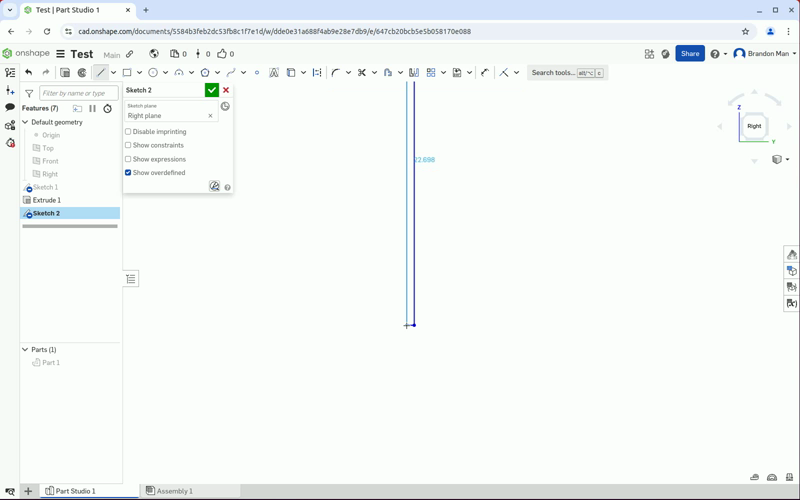
scroll(6)
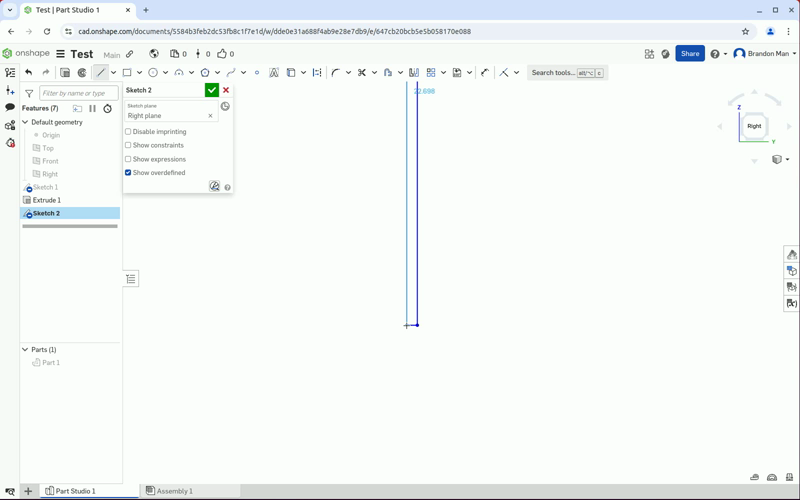
scroll(6)
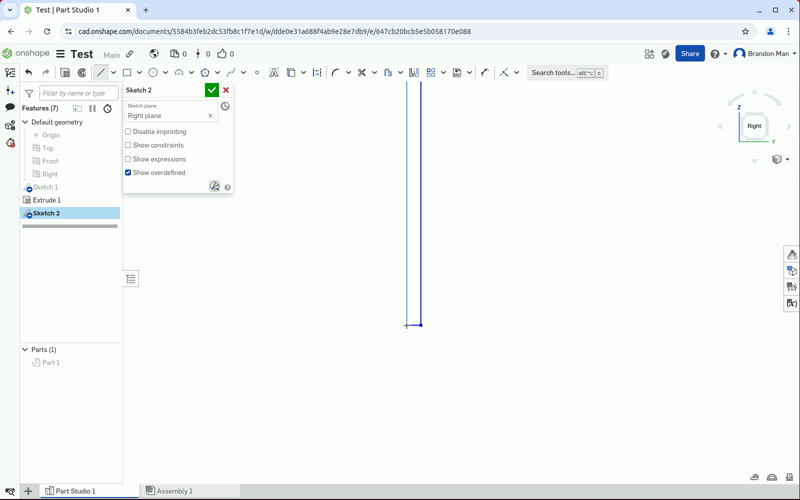
scroll(6)
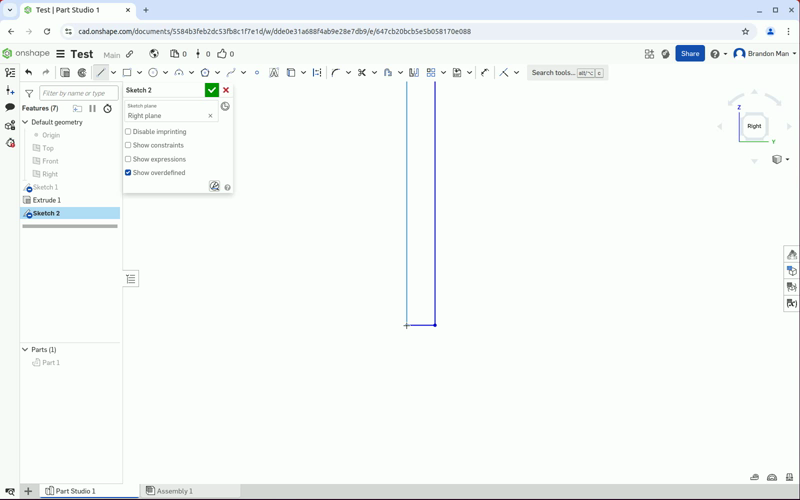
key_up(shift)
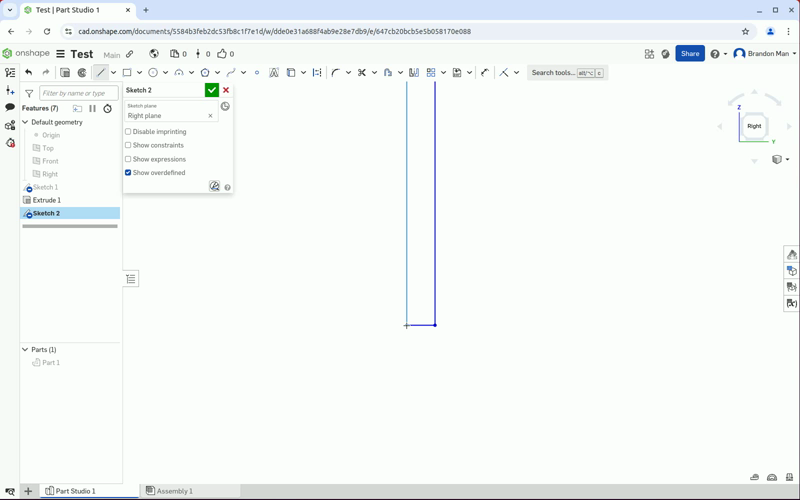
click(406, 325)
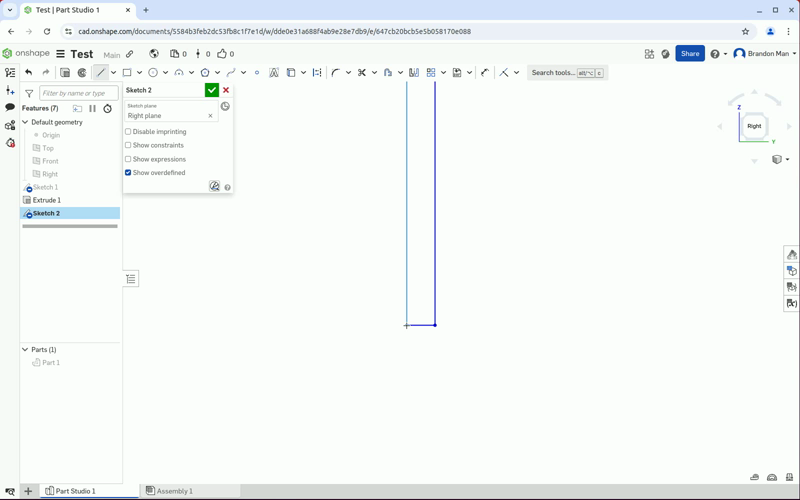
scroll(-6)
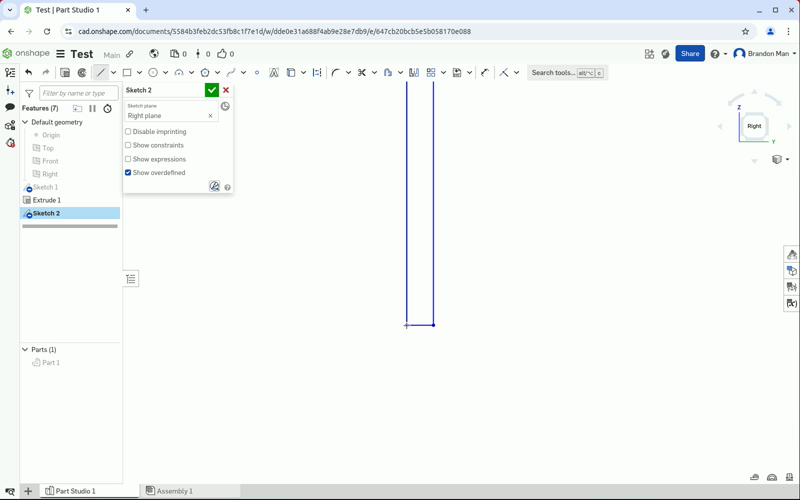
scroll(-6)
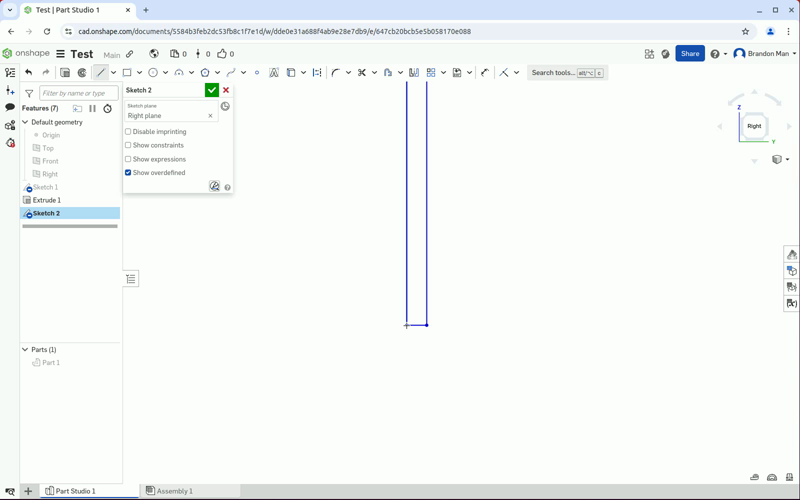
scroll(-6)
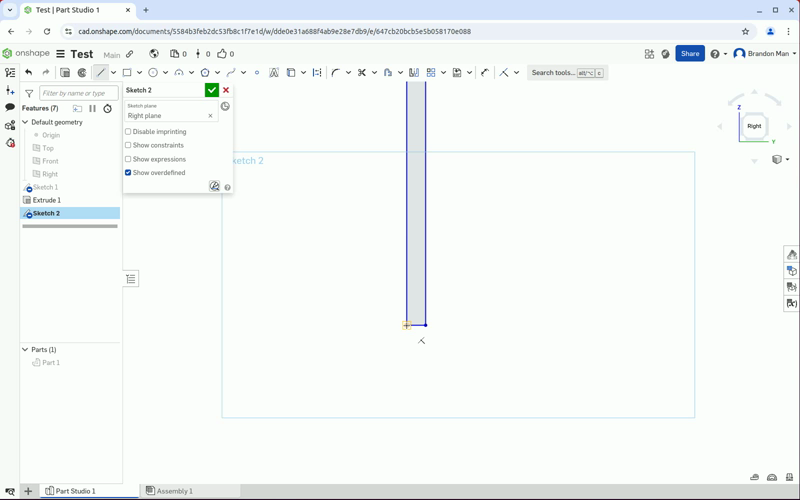
scroll(-6)
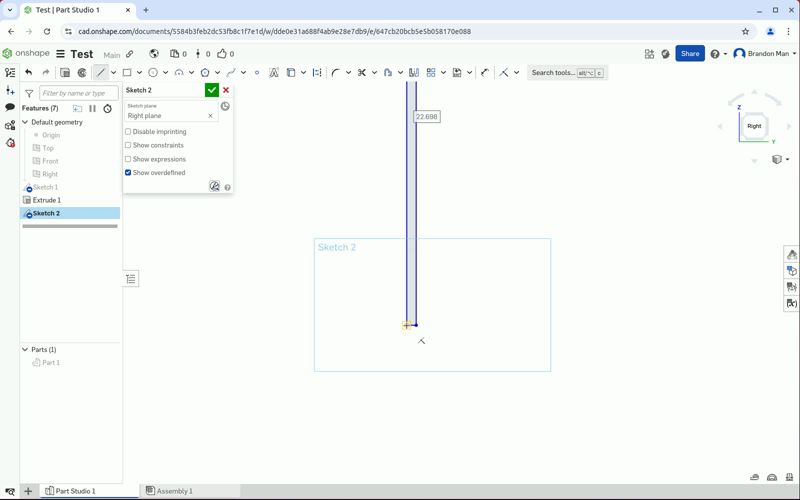
scroll(-6)
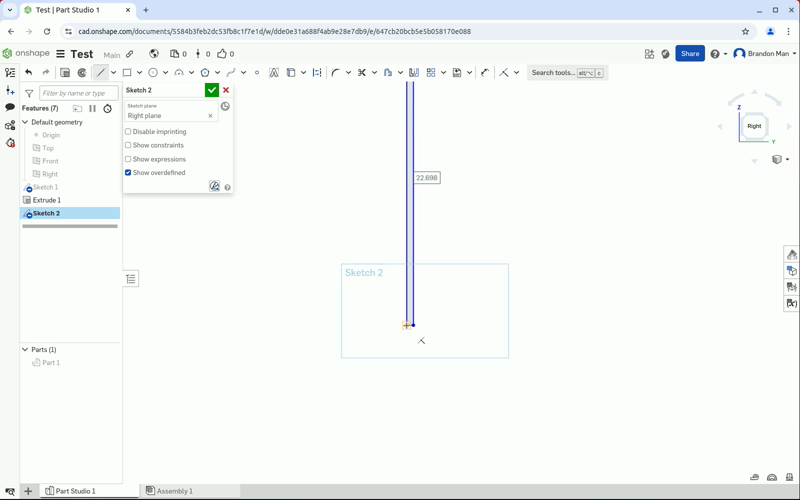
scroll(-6)
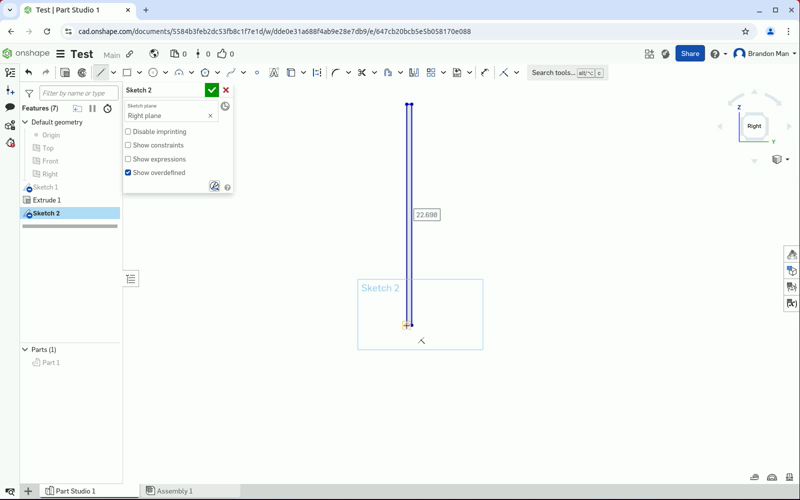
scroll(-6)
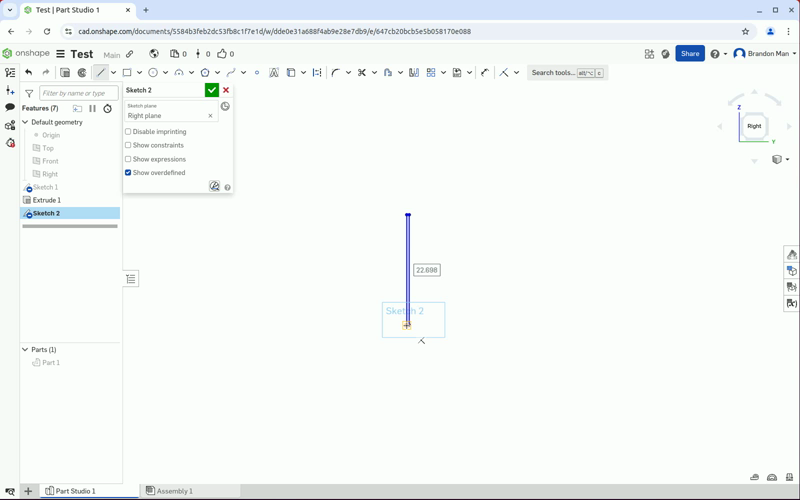
key(esc)
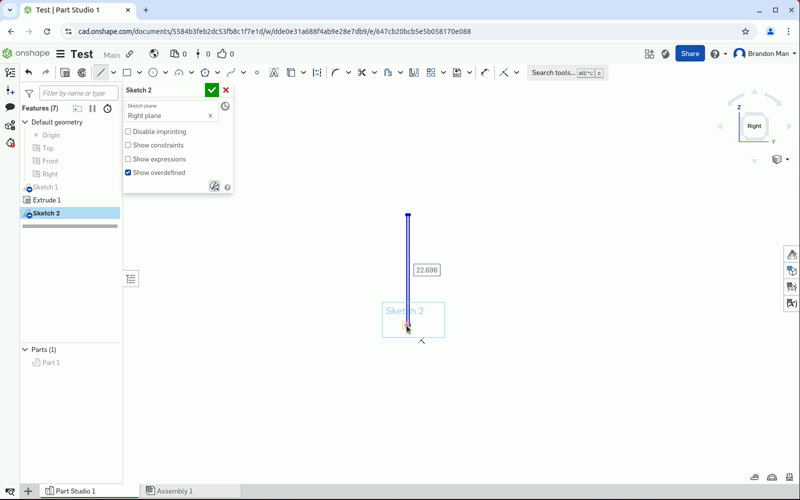
mouse_move(407, 268)
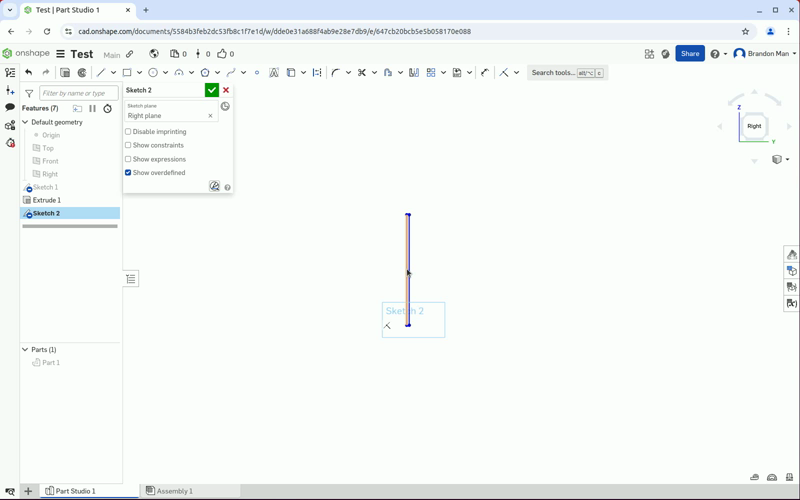
scroll(6)
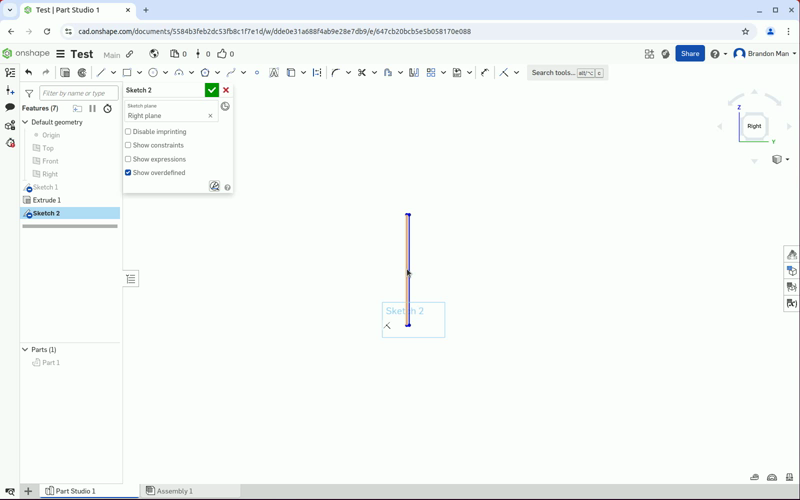
scroll(6)
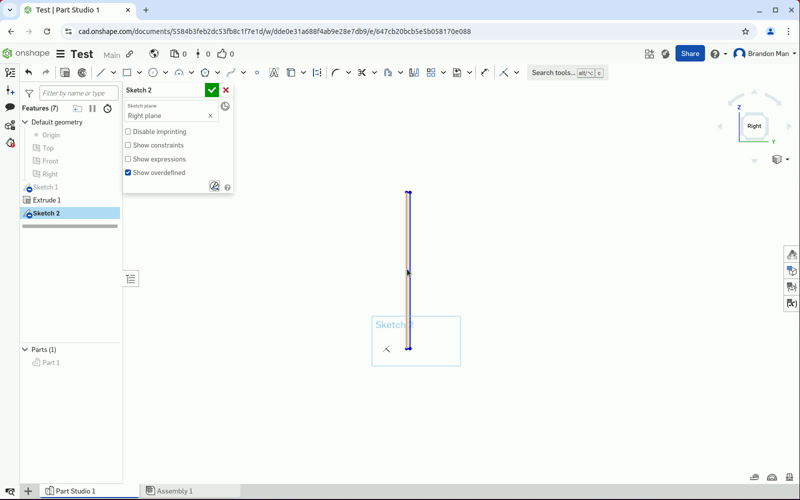
scroll(6)
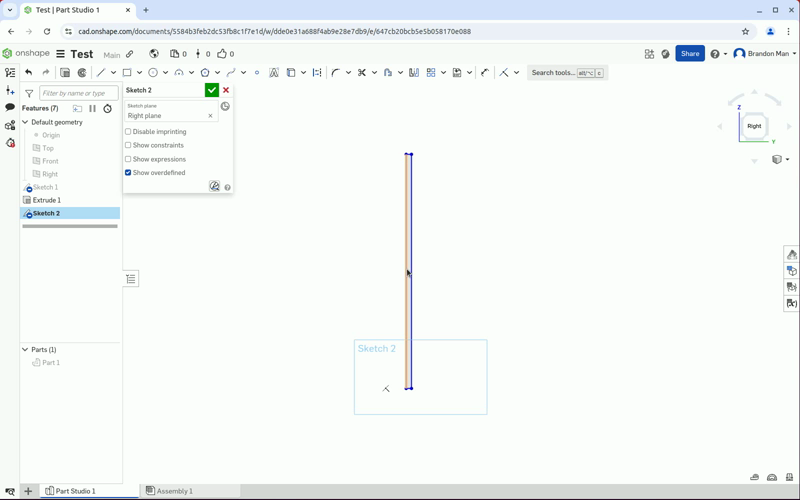
scroll(6)
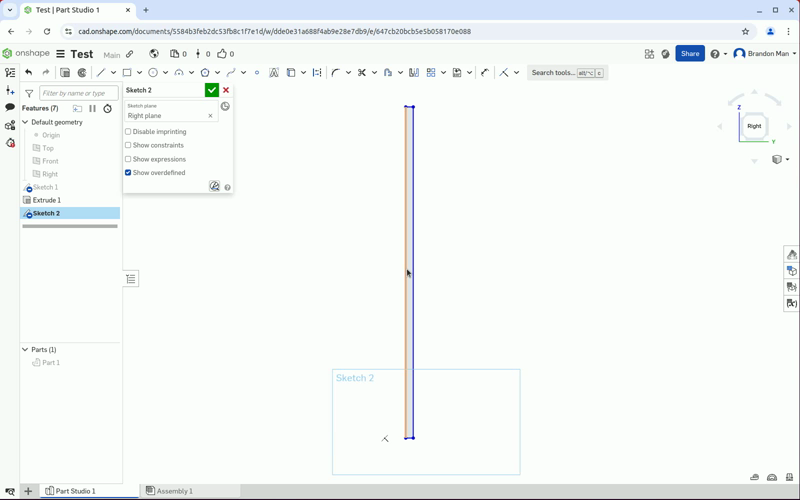
scroll(6)
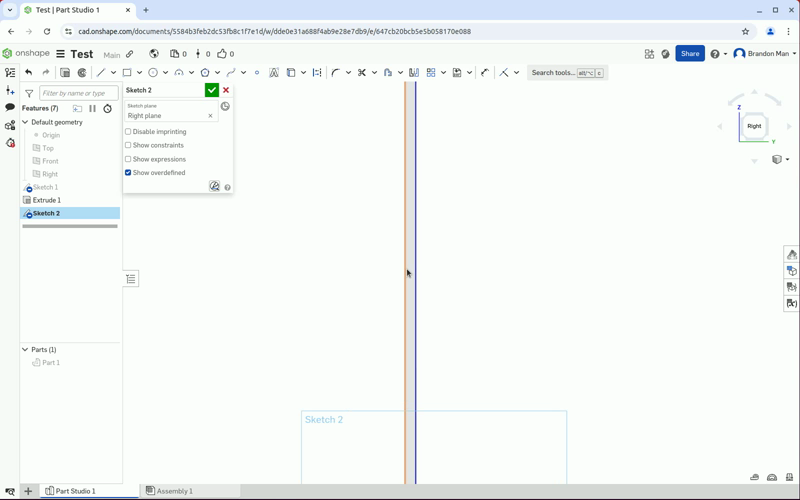
scroll(6)
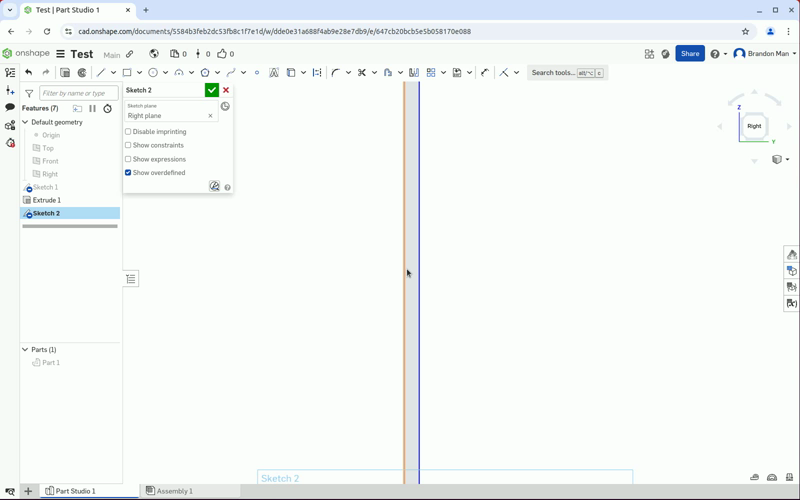
scroll(6)
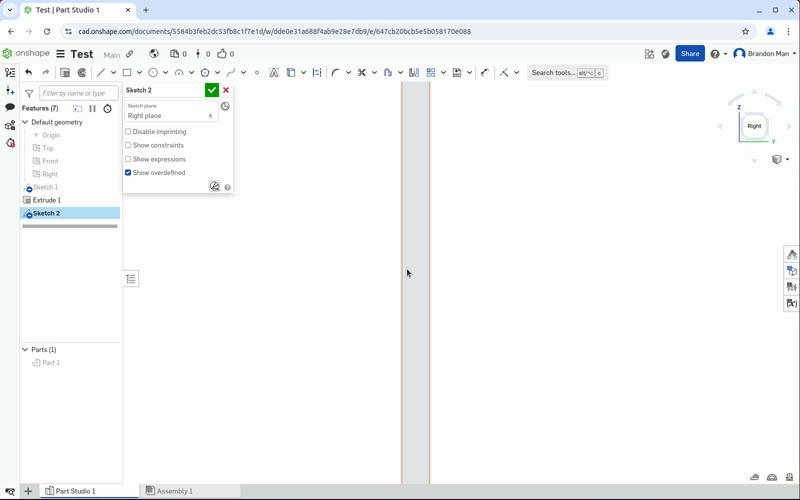
click(407, 268)
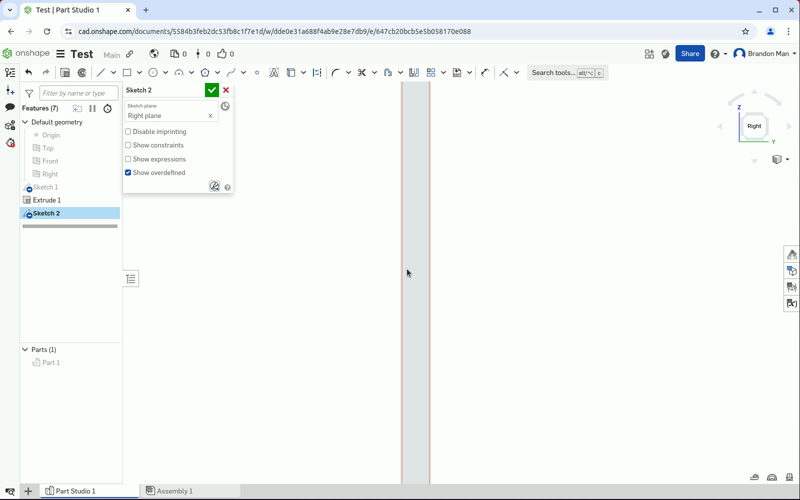
scroll(-6)
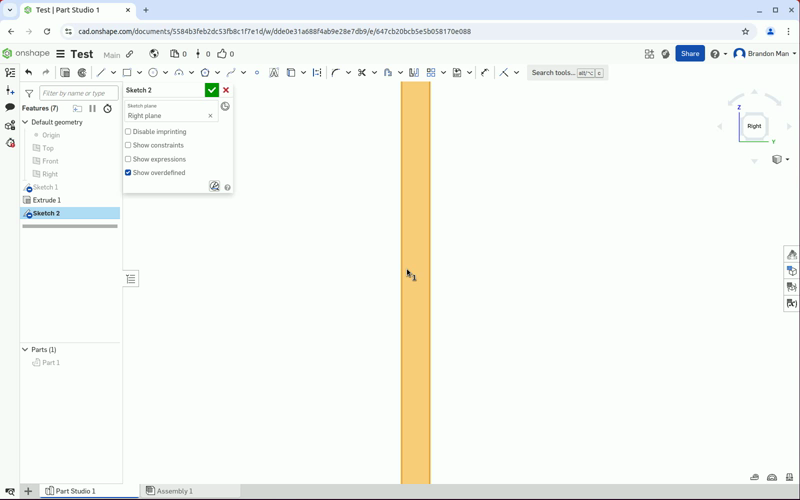
scroll(-6)
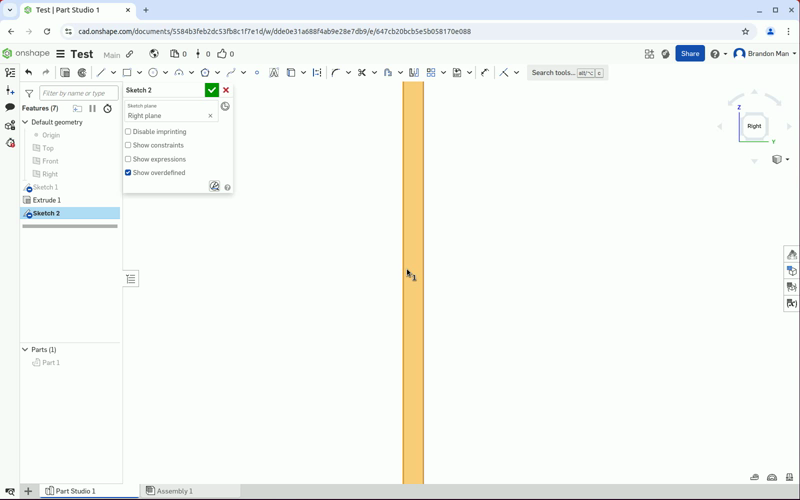
scroll(-6)
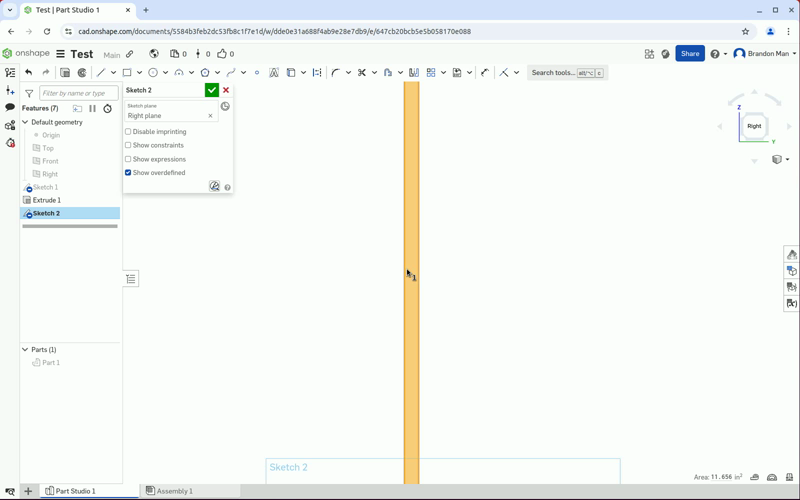
scroll(-6)
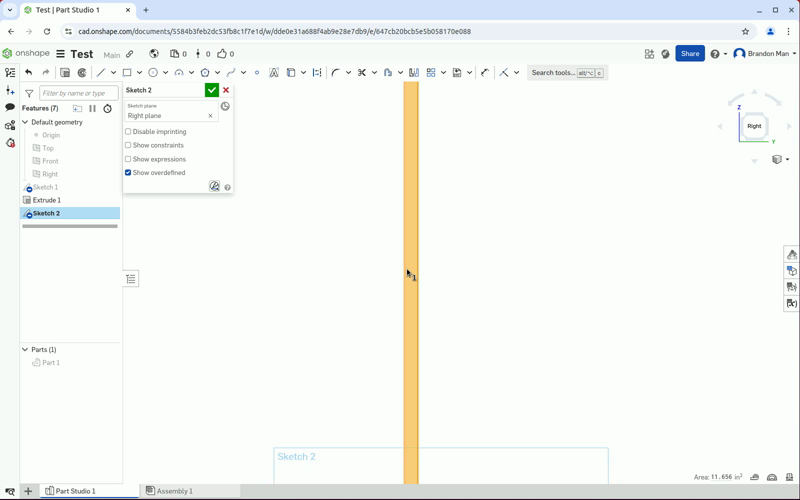
scroll(-6)
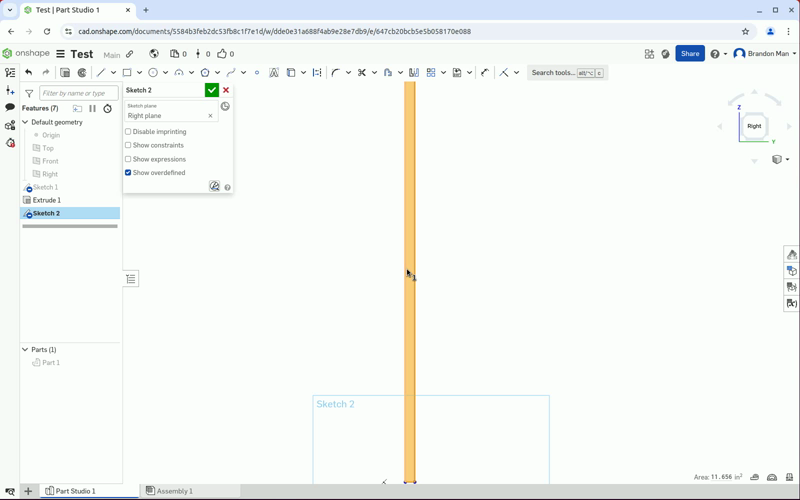
scroll(-6)
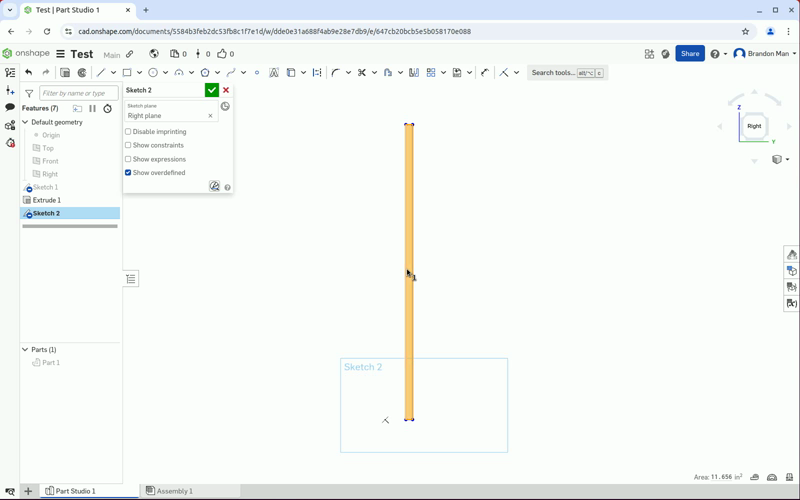
scroll(-6)
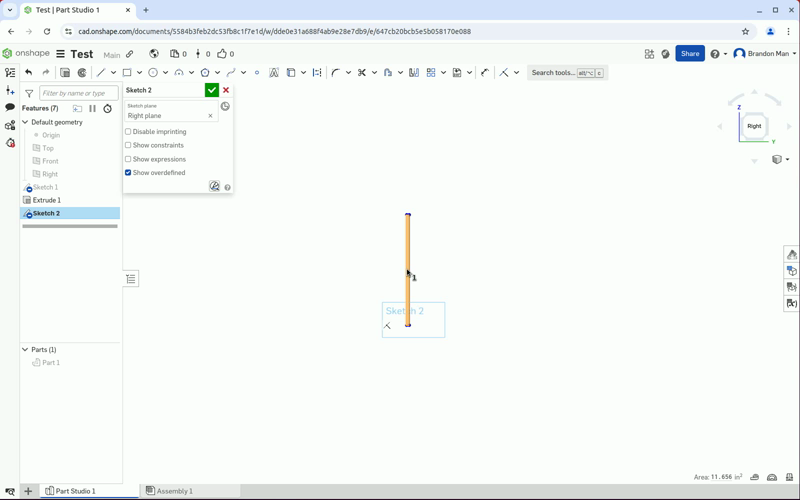
mouse_move(73, 352)
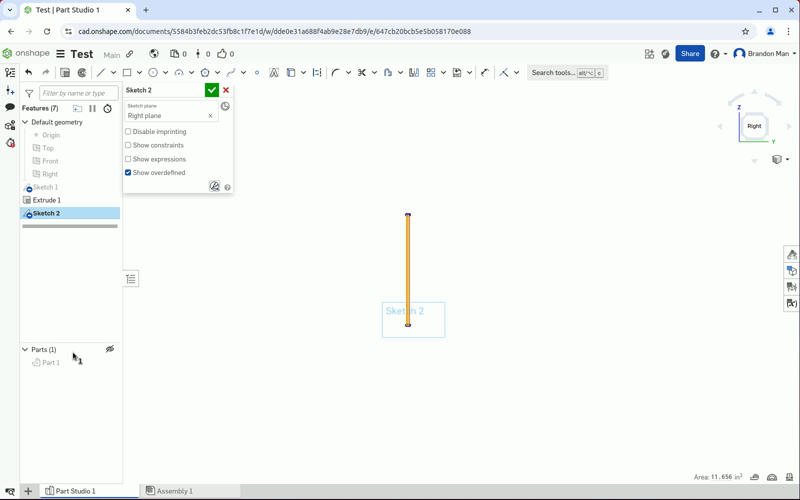
key(shift+y)
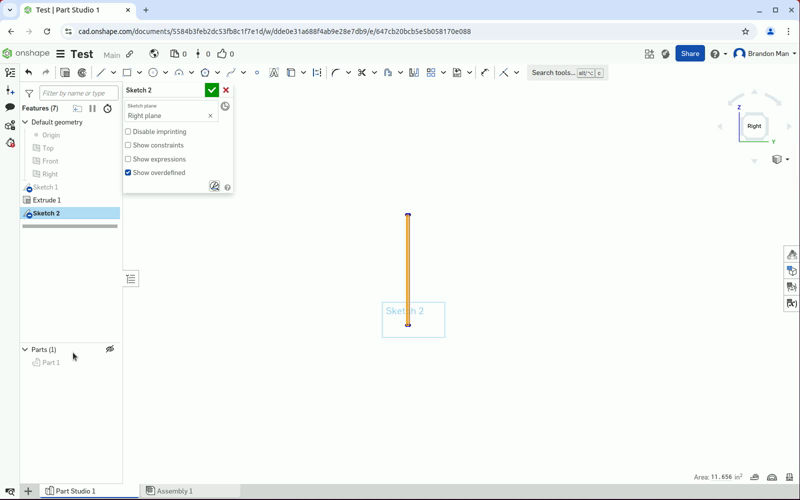
key(shift+e)
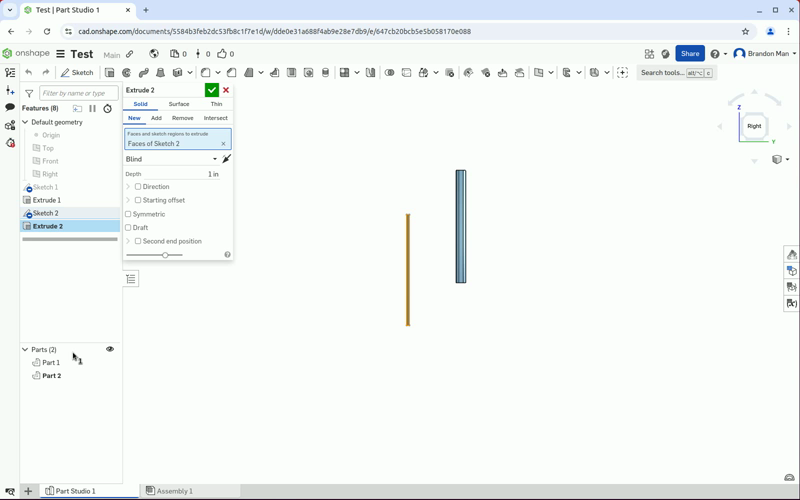
mouse_move(143, 106)
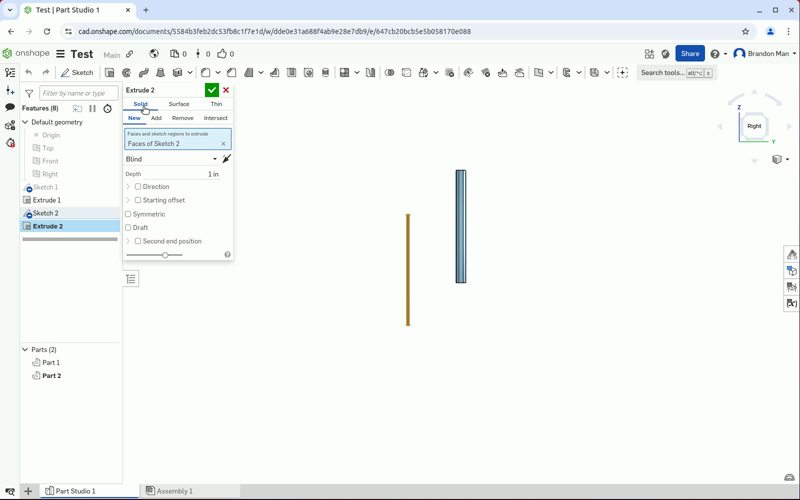
click(143, 106)
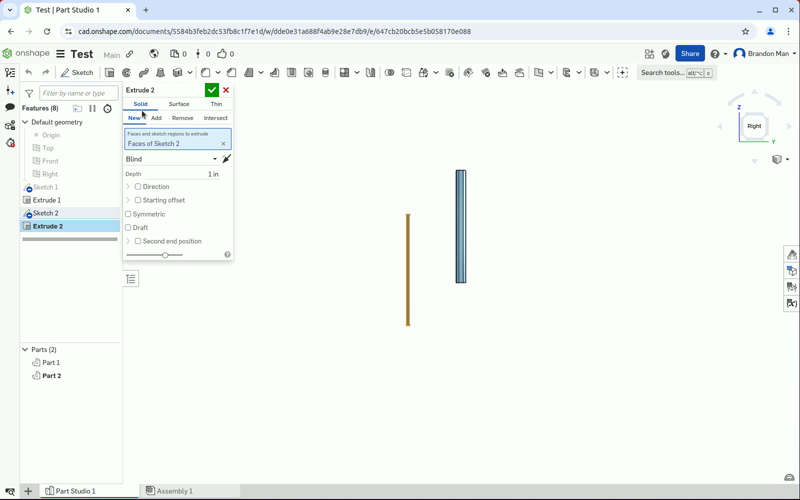
mouse_move(137, 120)
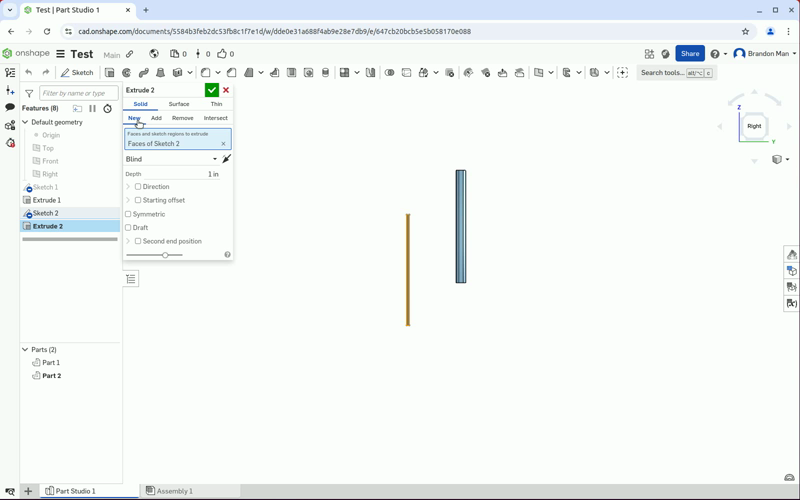
click(137, 120)
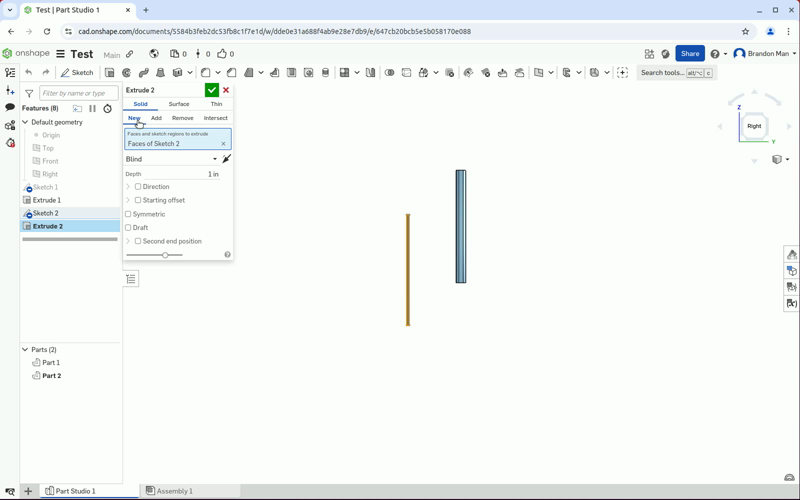
key(tab, 4)
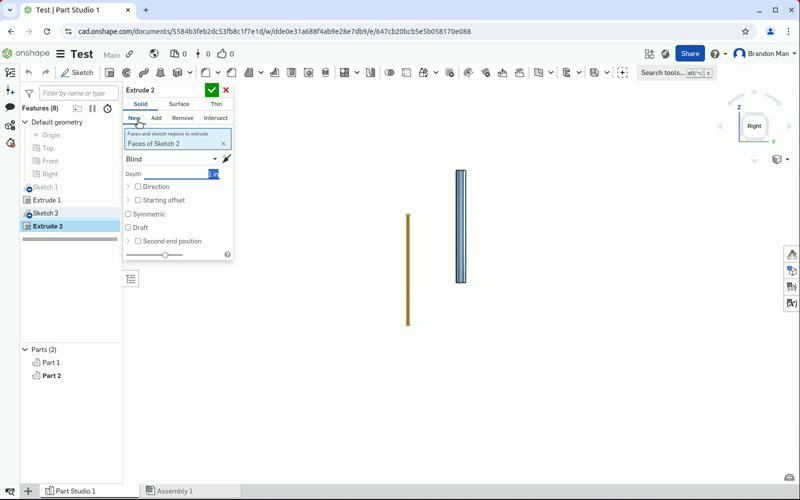
text(-0.241)
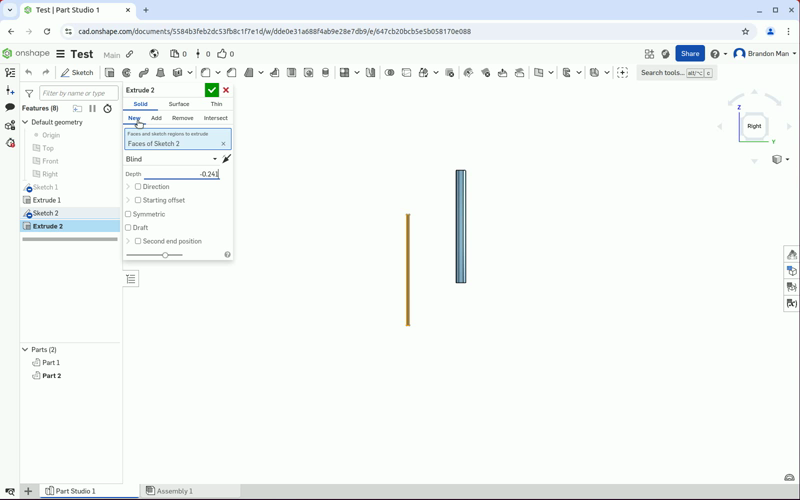
key(enter)
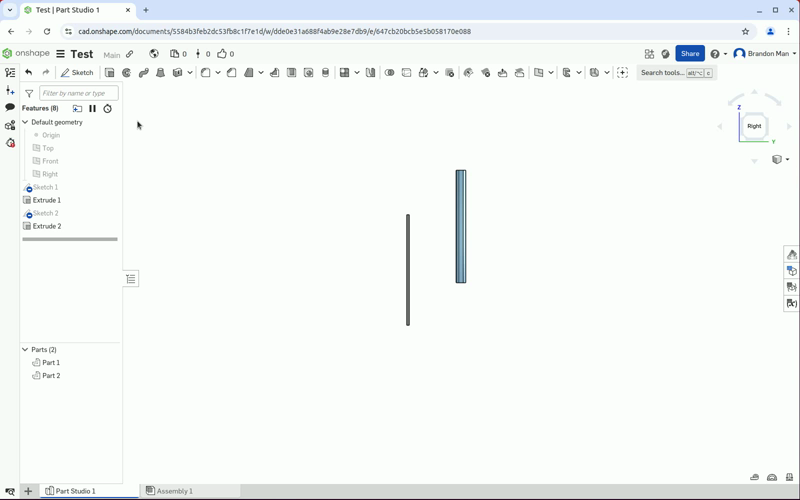
key(shift+h)
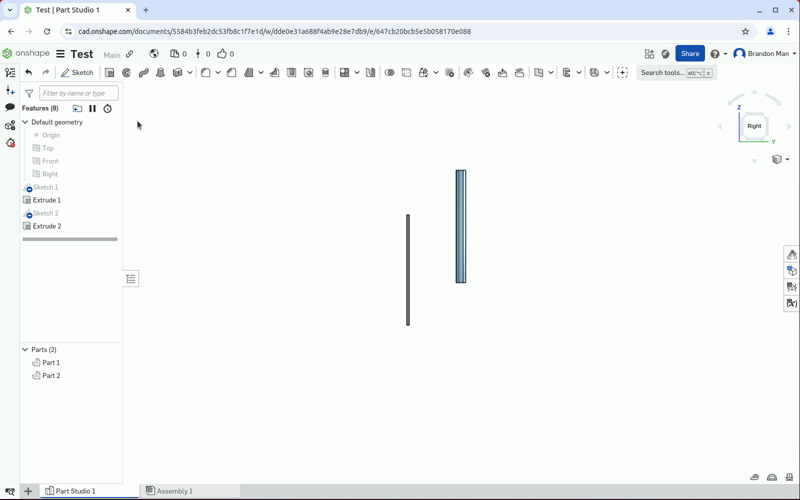
key(shift+h)
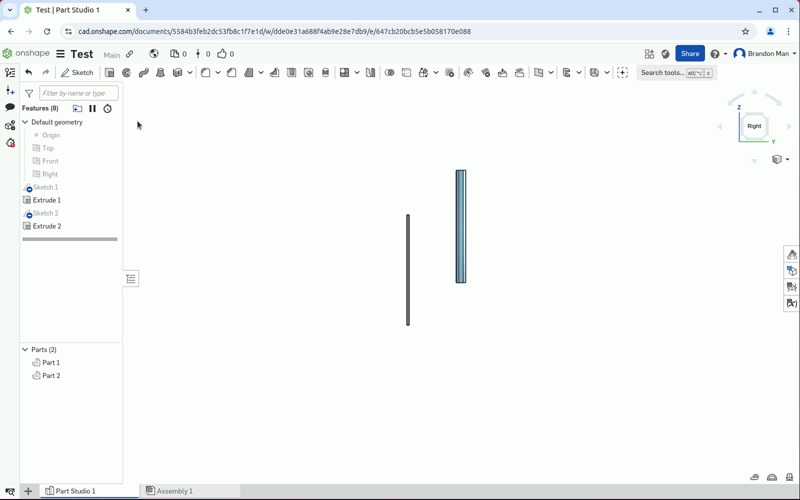
mouse_move(73, 189)
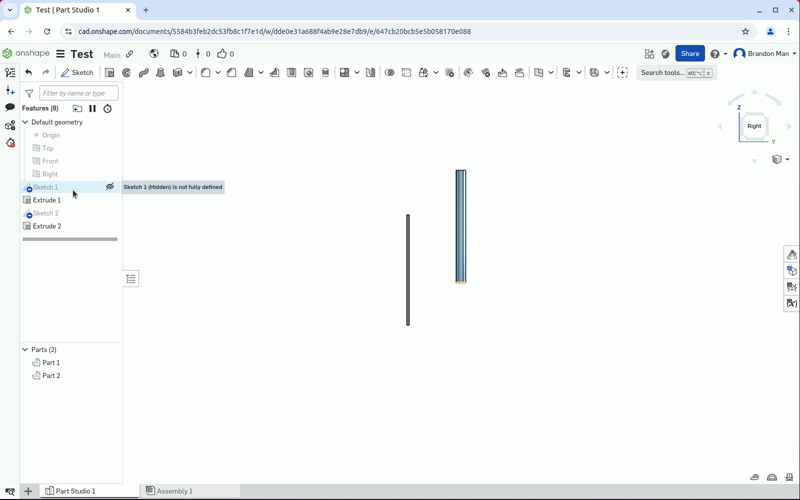
click(73, 189)
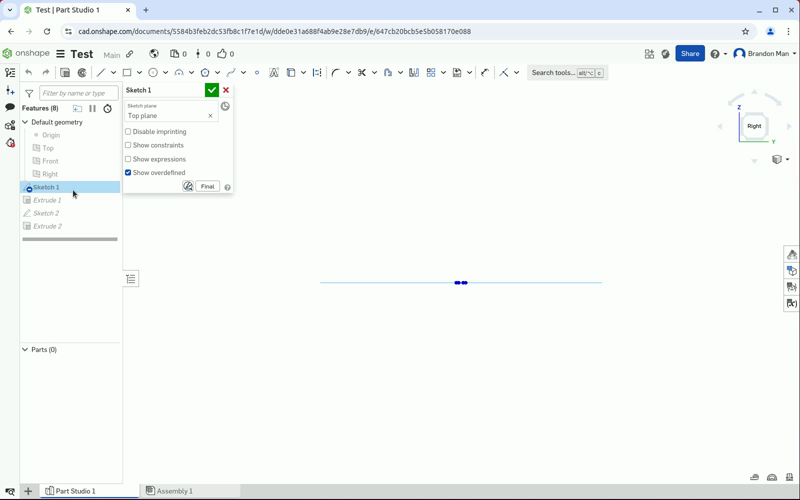
mouse_move(229, 92)
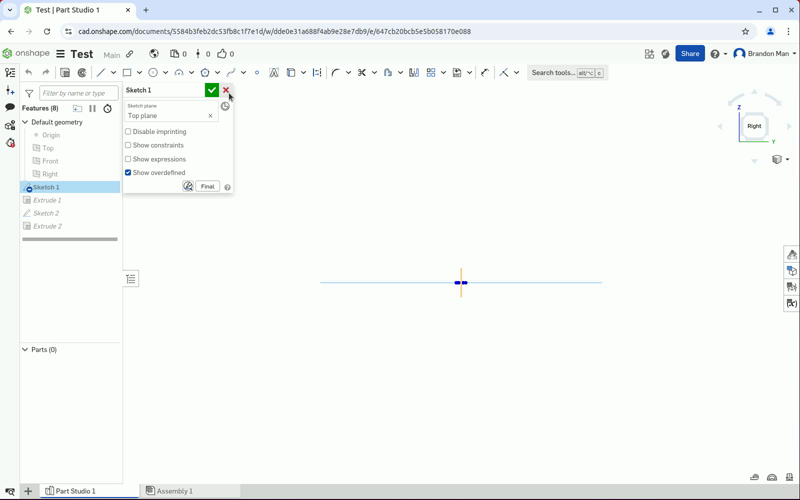
click(229, 92)
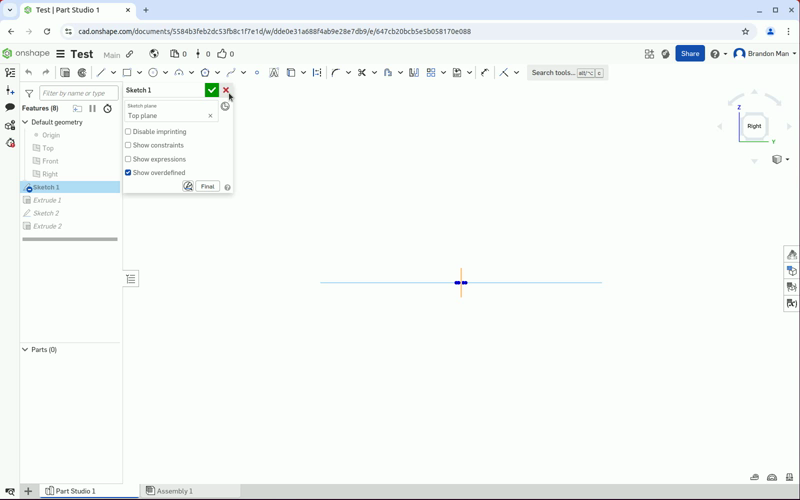
key(shift+s)
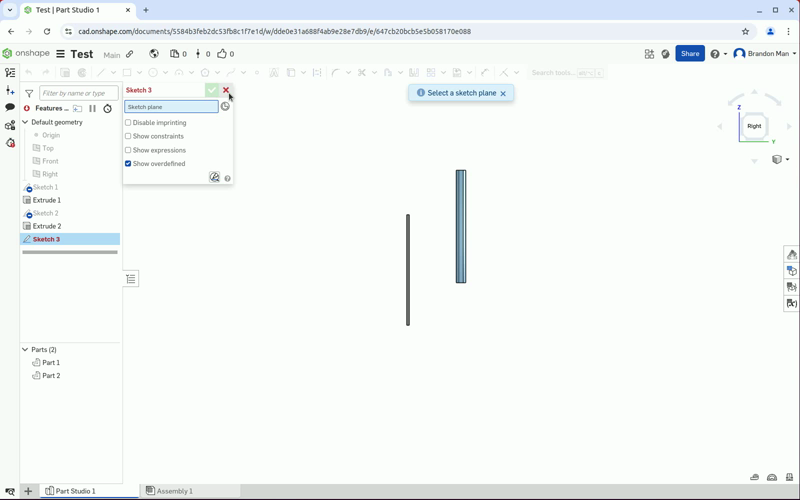
mouse_move(73, 176)
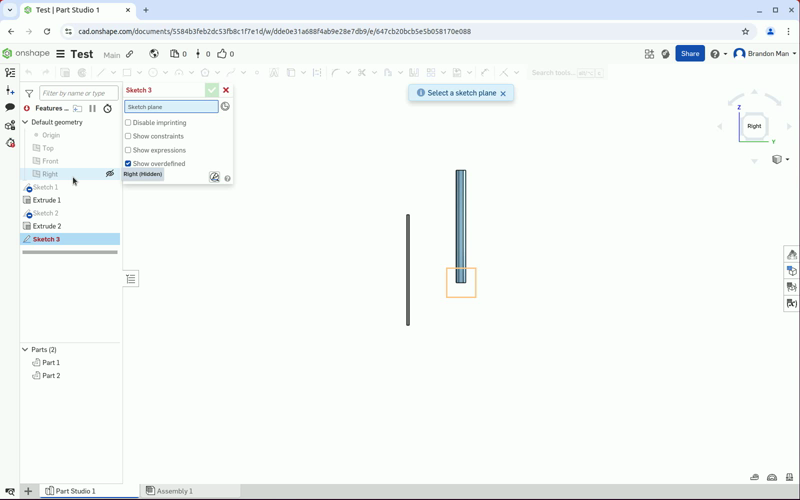
click(73, 176)
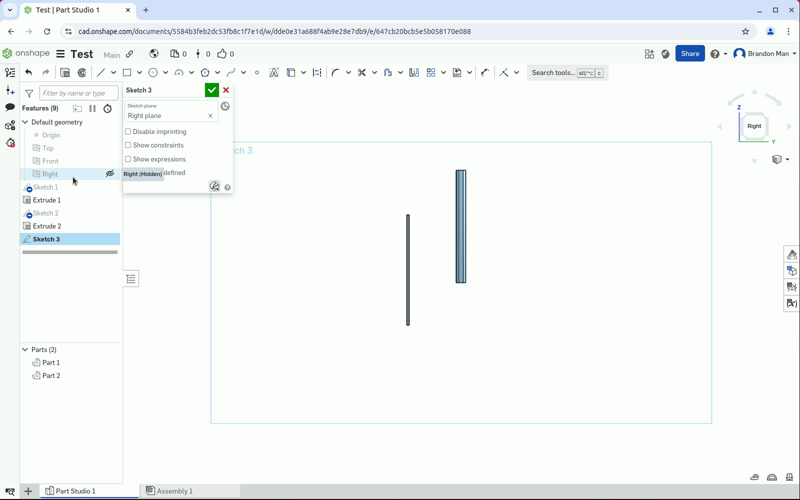
mouse_move(73, 352)
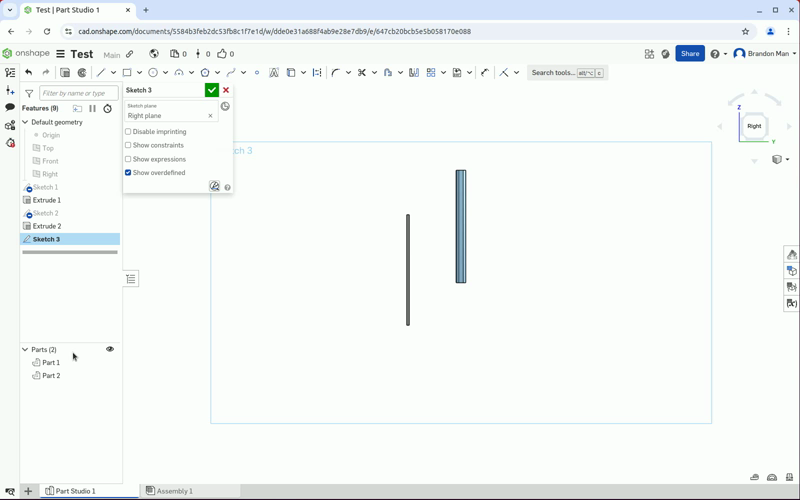
key(y)
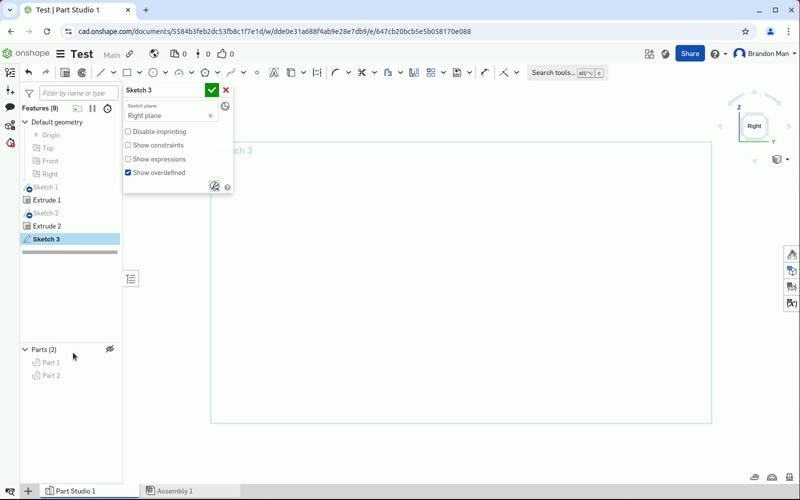
key(l)
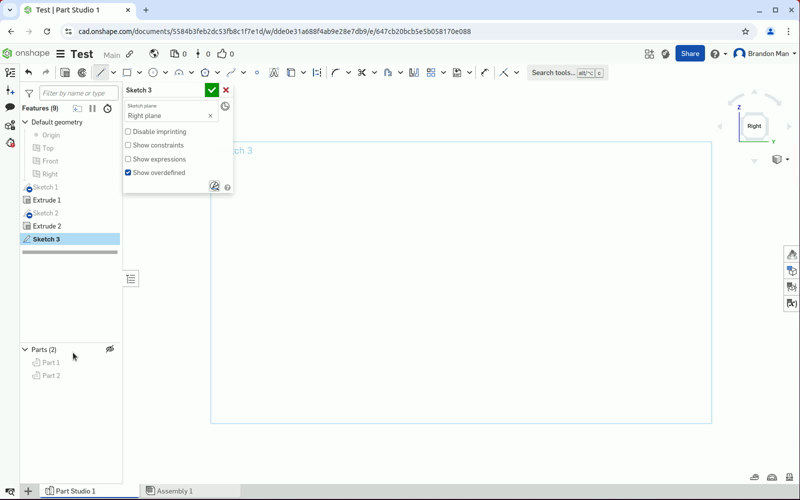
key_down(shift)
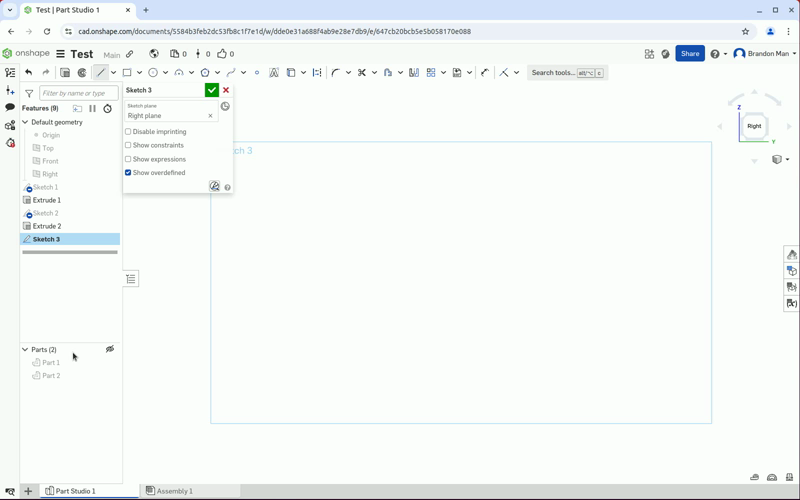
mouse_move(502, 328)
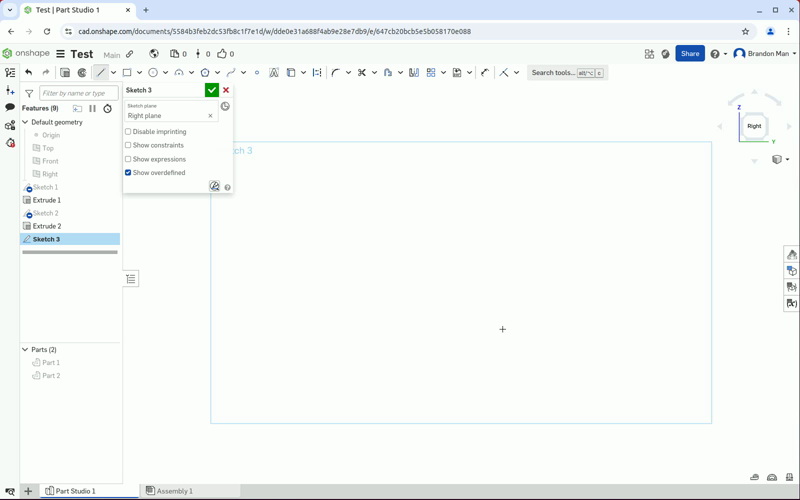
click(502, 328)
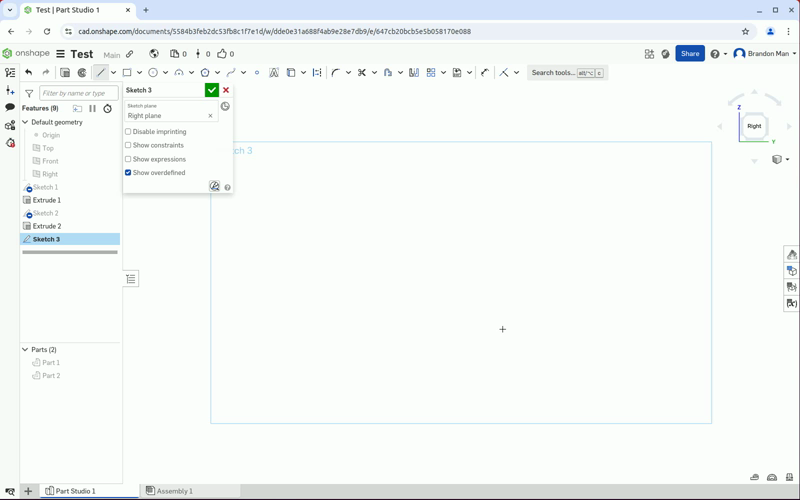
key_up(shift)
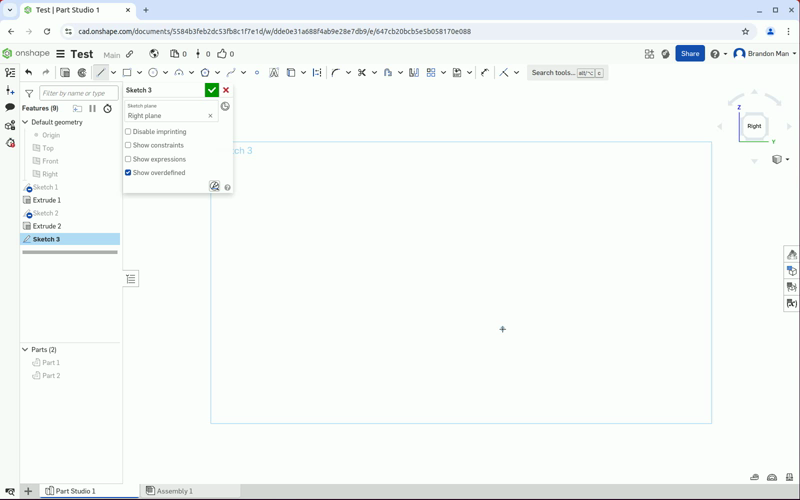
key_down(shift)
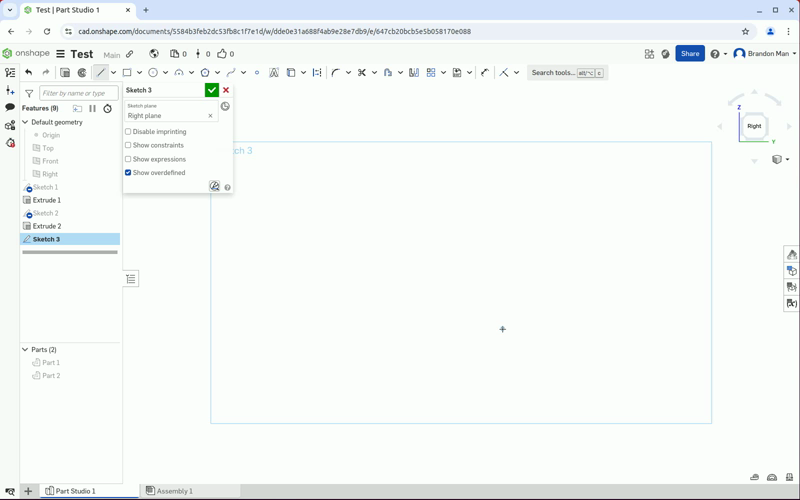
mouse_move(532, 328)
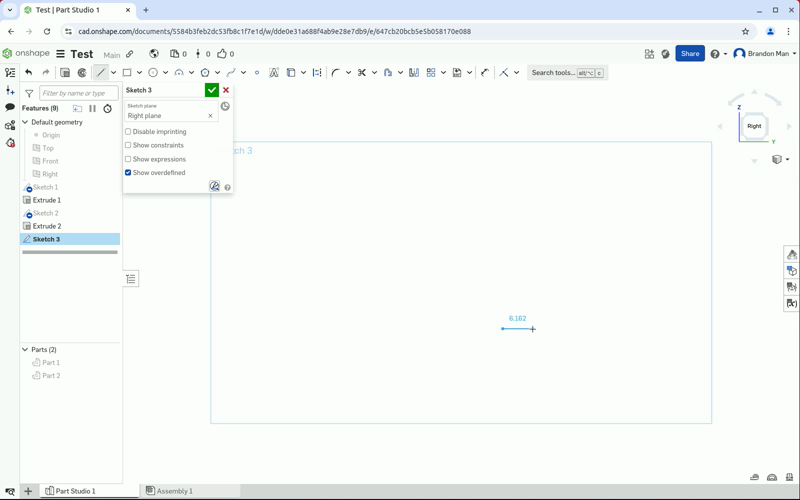
mouse_move(505, 328)
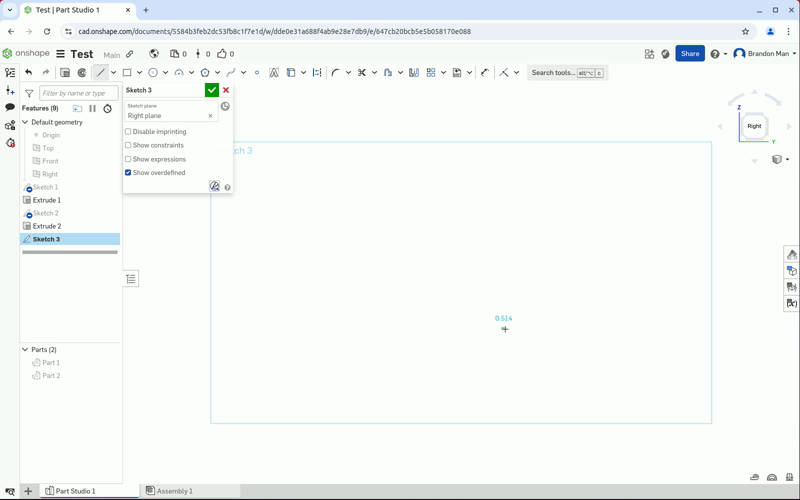
scroll(6)
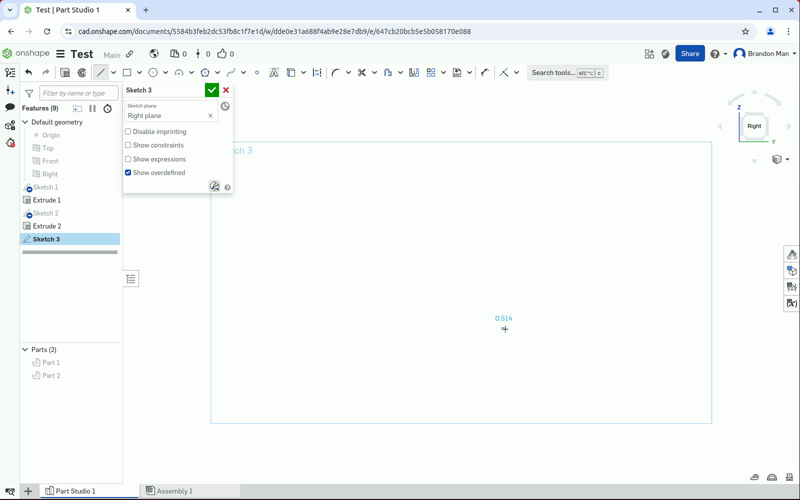
scroll(6)
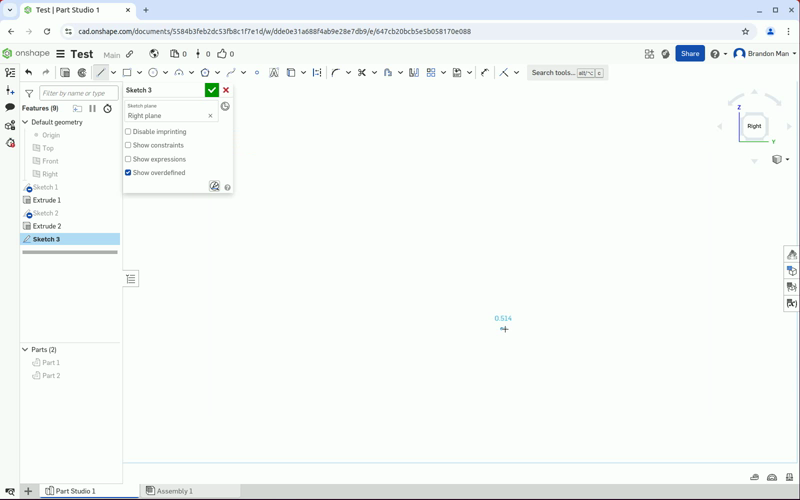
scroll(6)
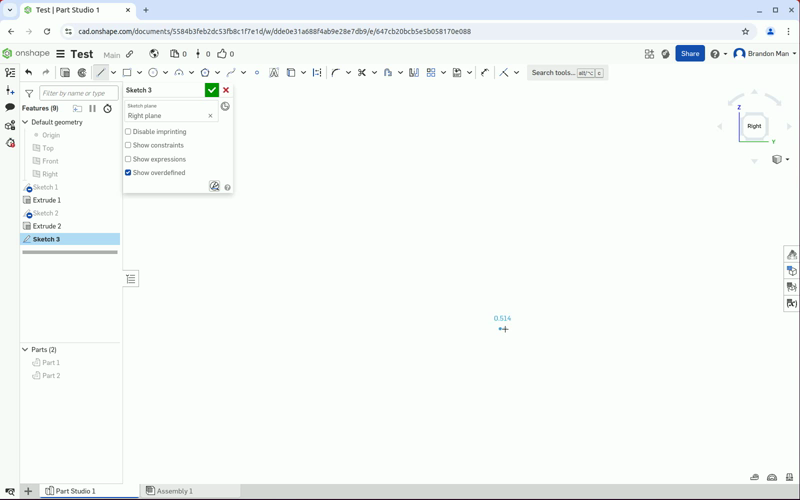
scroll(6)
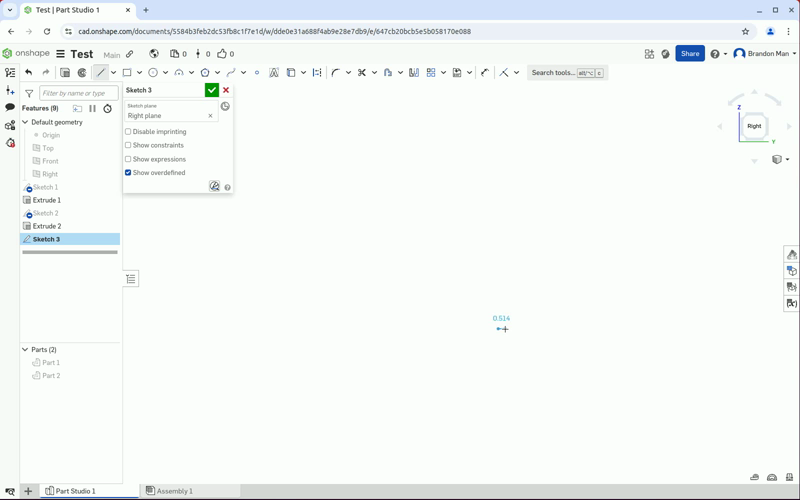
scroll(6)
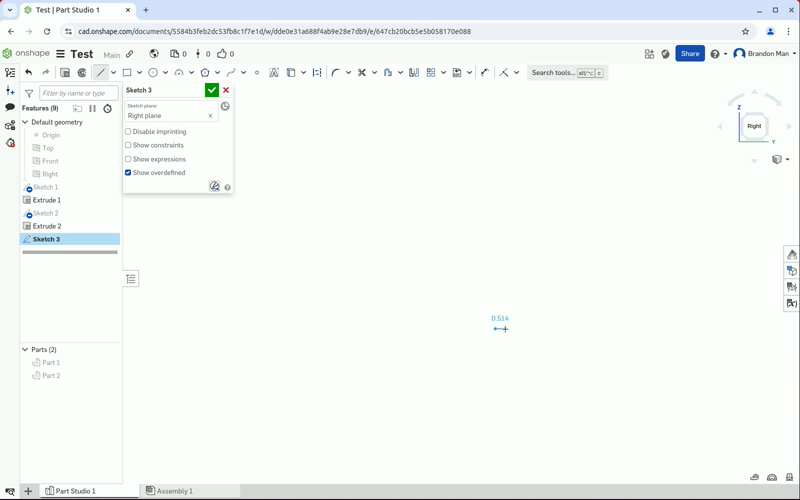
scroll(6)
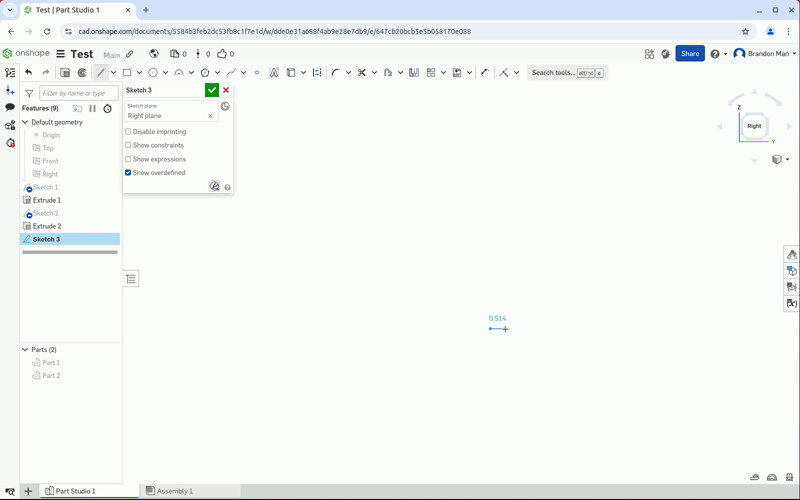
scroll(6)
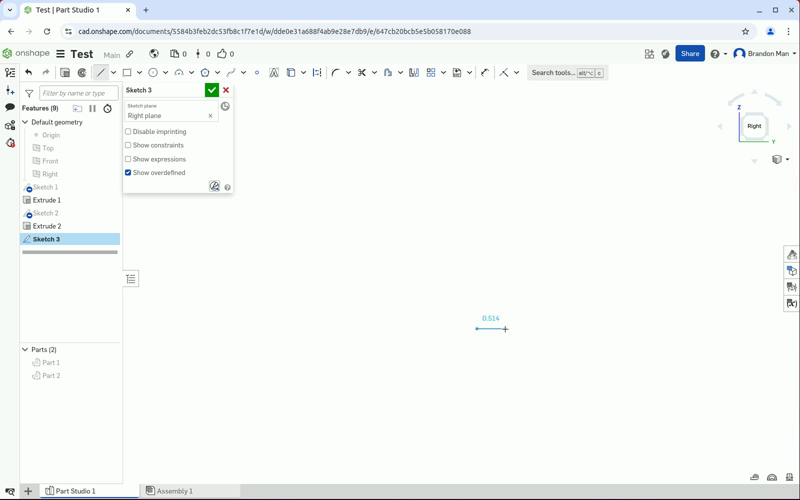
click(505, 328)
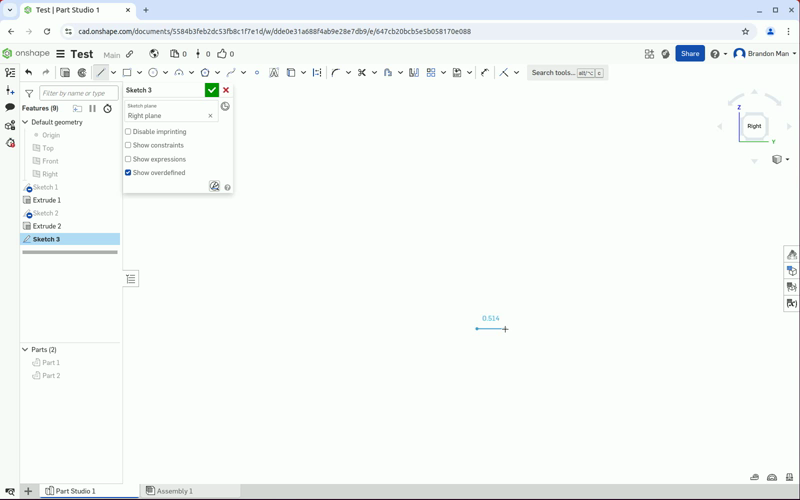
scroll(-6)
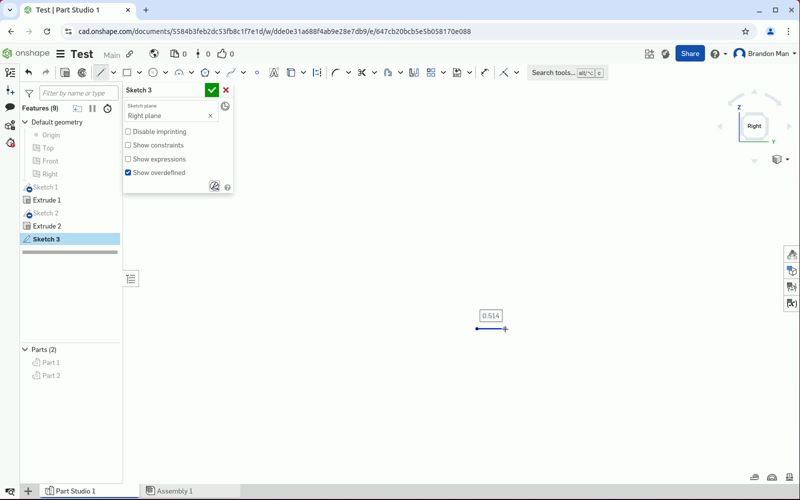
scroll(-6)
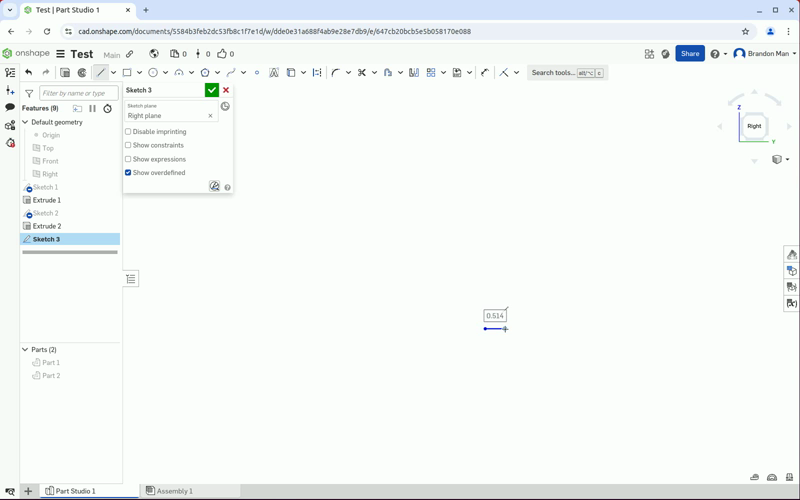
scroll(-6)
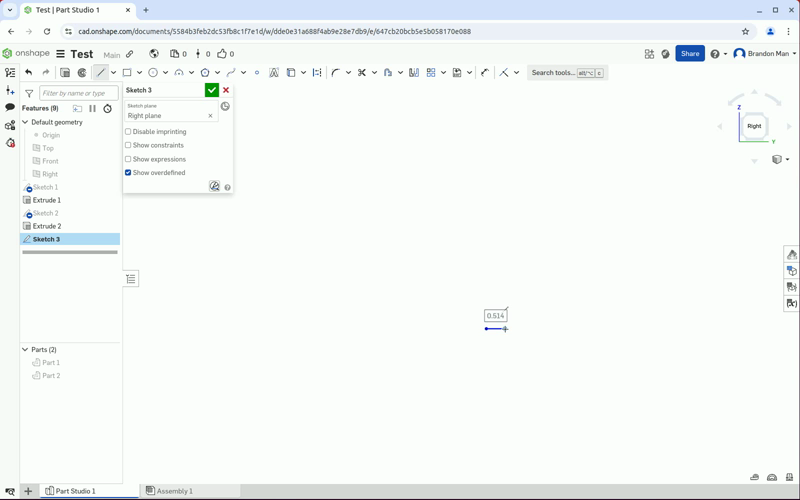
scroll(-6)
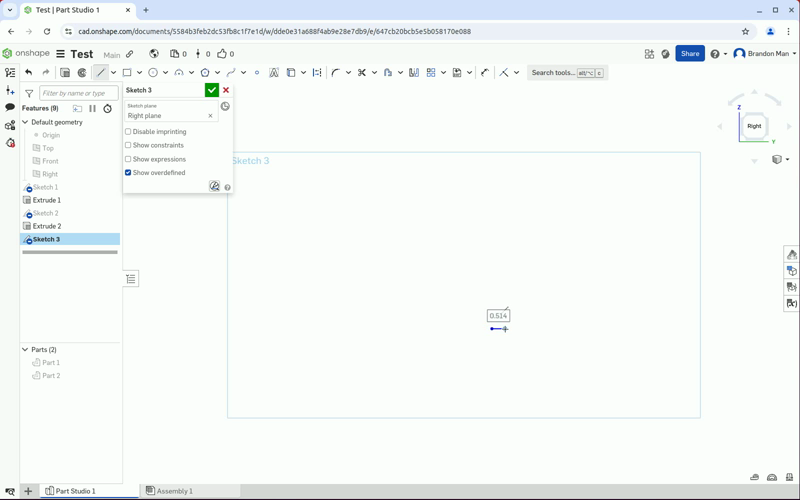
scroll(-6)
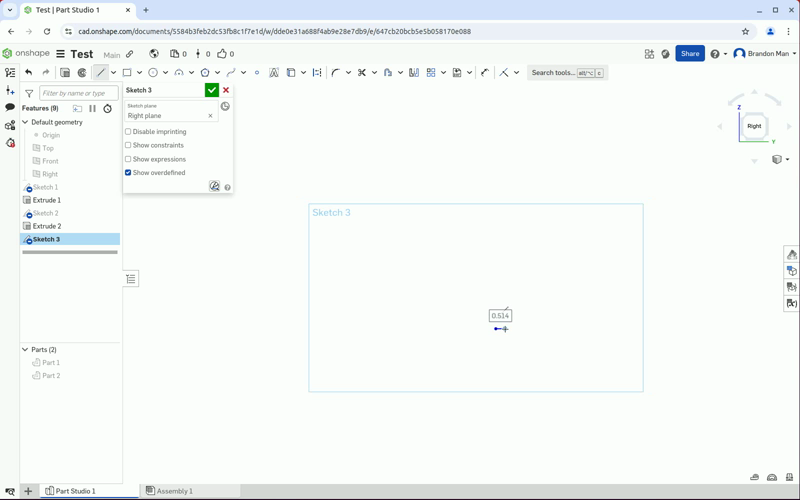
scroll(-6)
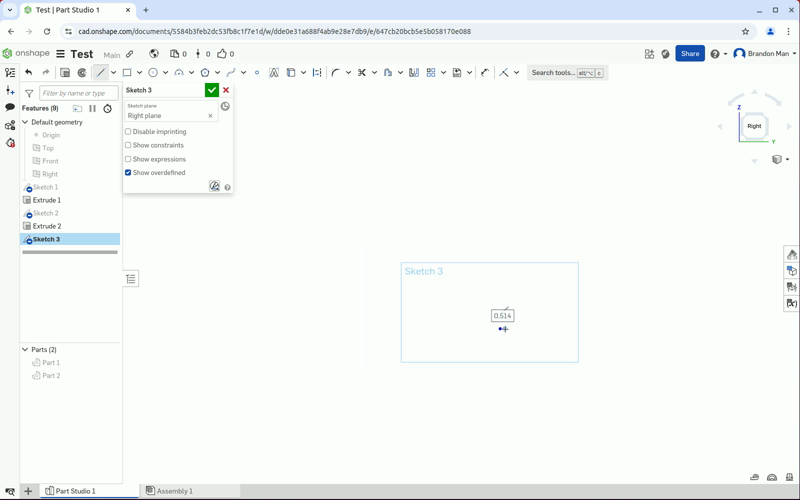
scroll(-6)
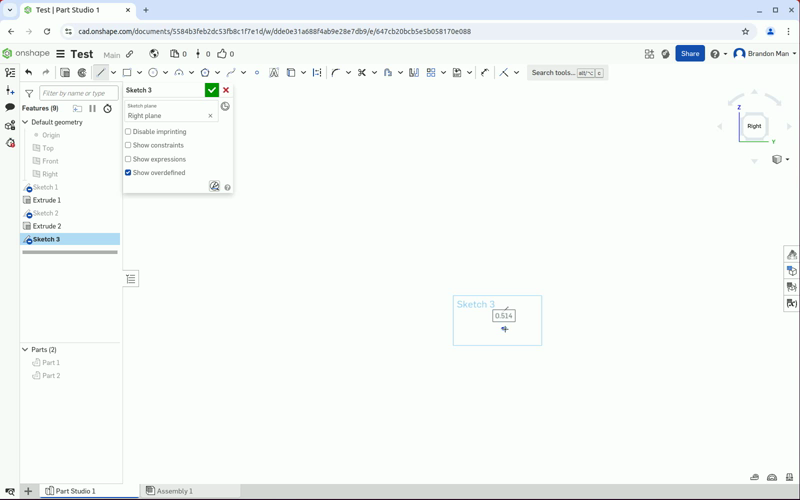
key_up(shift)
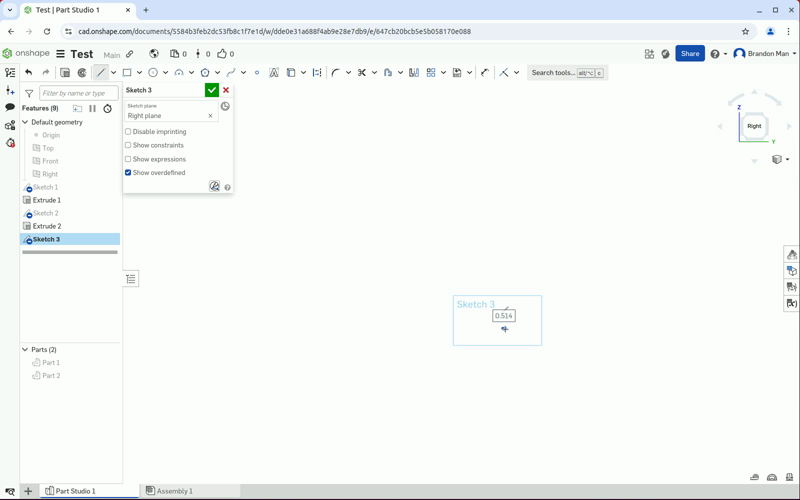
key_down(shift)
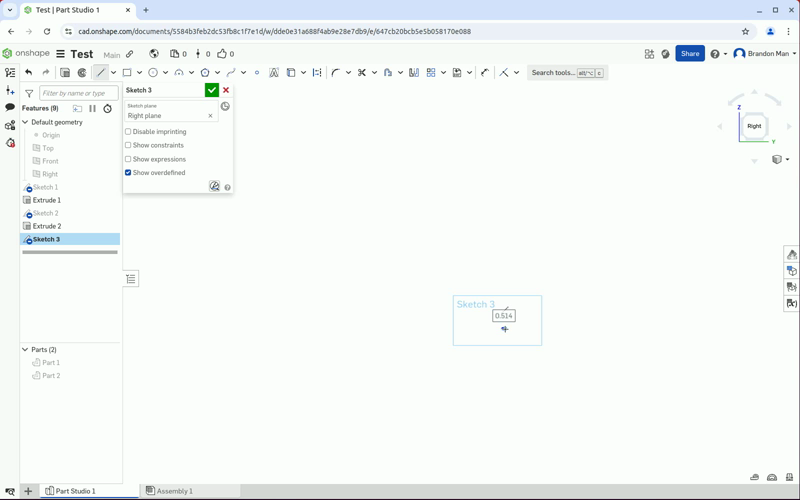
mouse_move(505, 218)
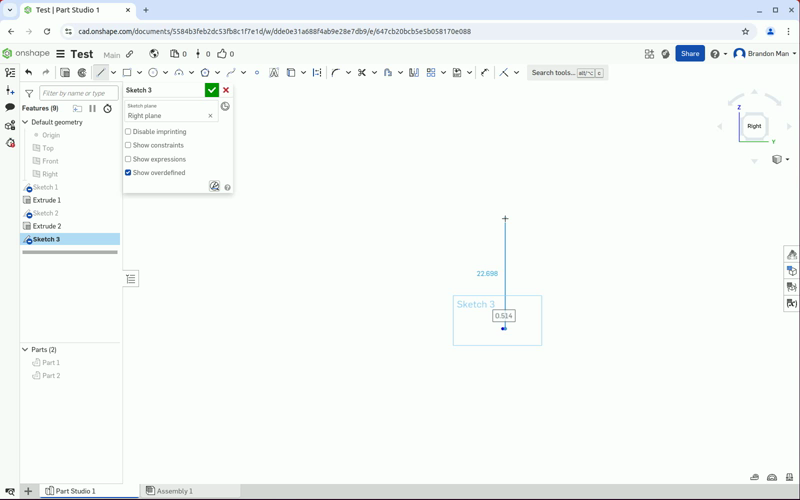
click(505, 218)
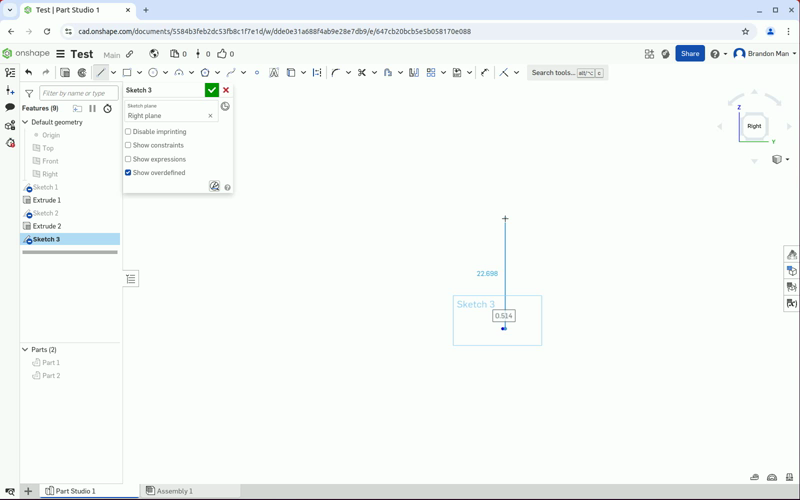
key_up(shift)
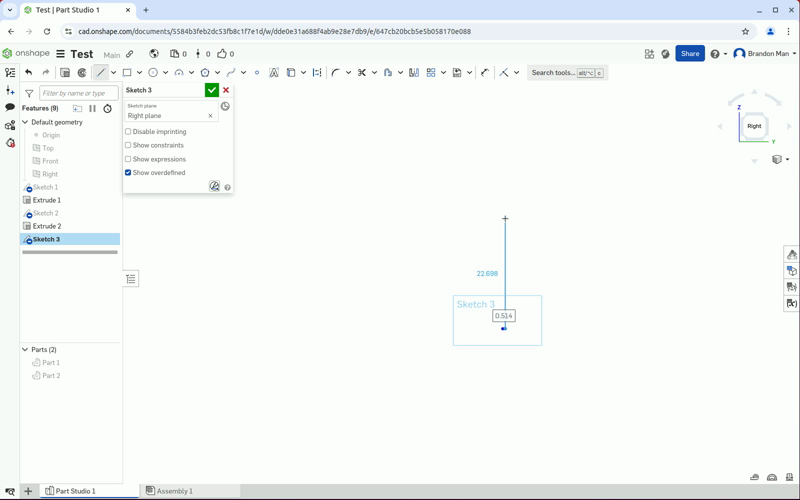
key_down(shift)
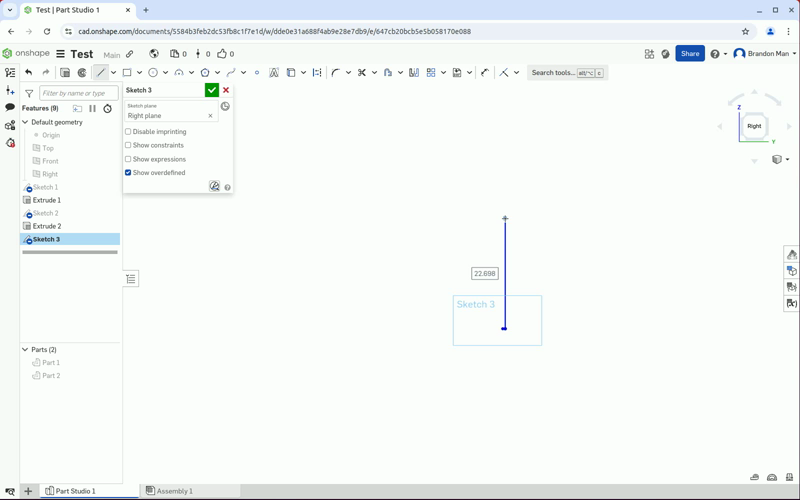
mouse_move(535, 218)
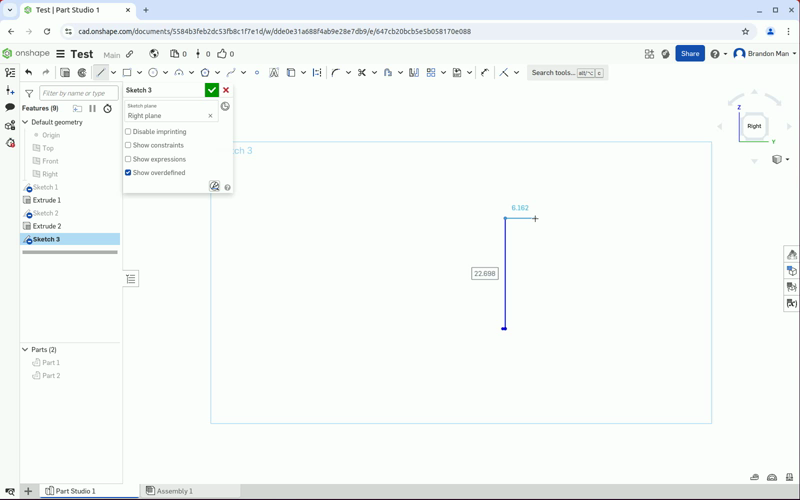
mouse_move(503, 218)
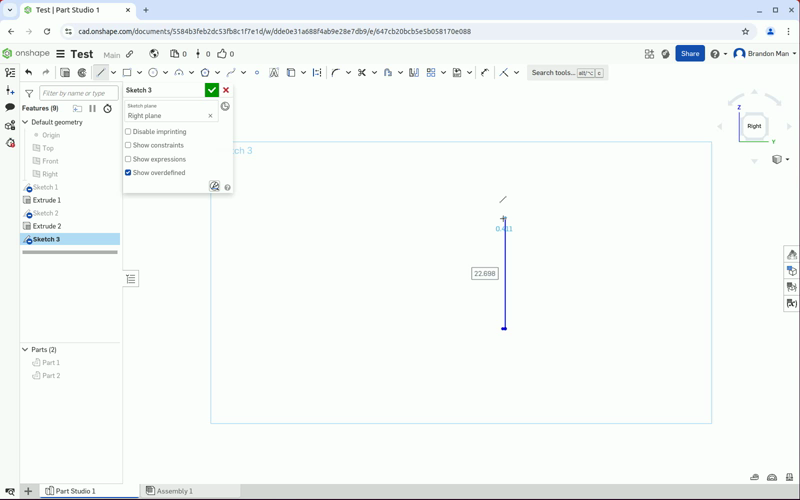
scroll(6)
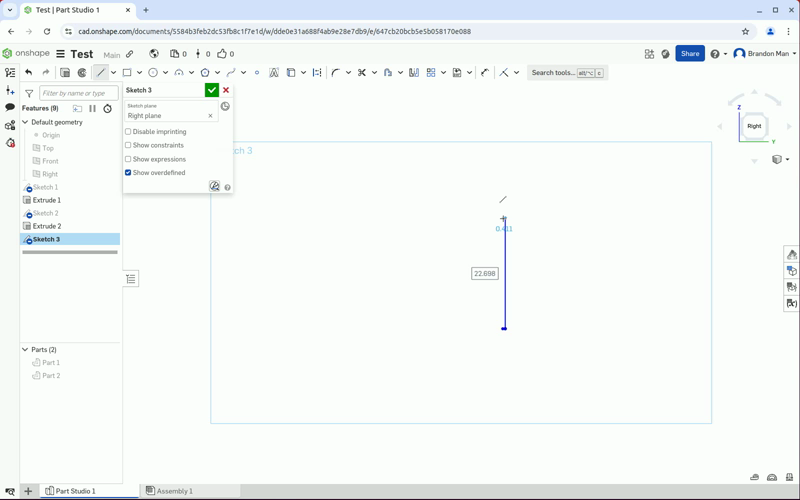
scroll(6)
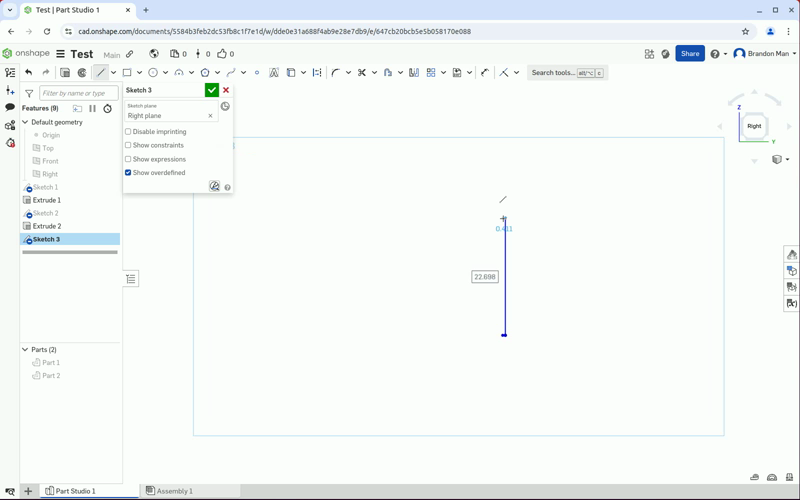
scroll(6)
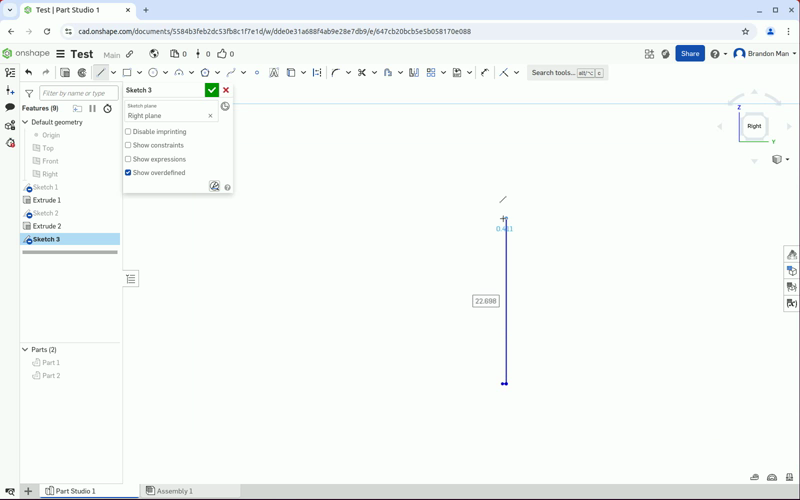
scroll(6)
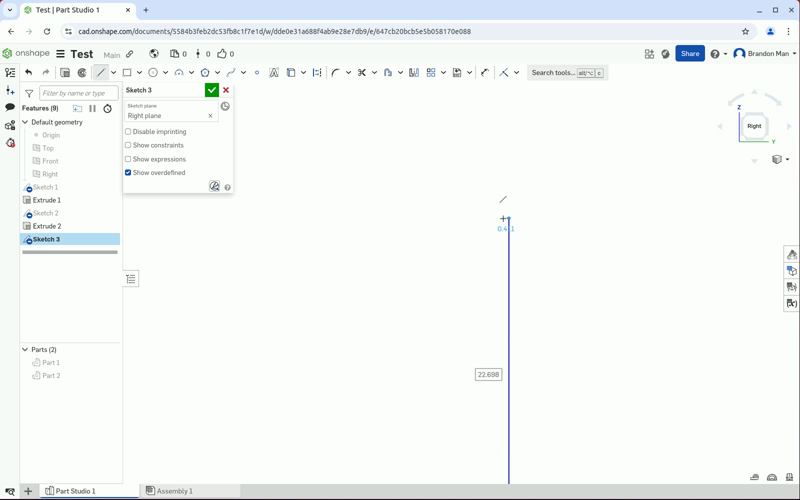
scroll(6)
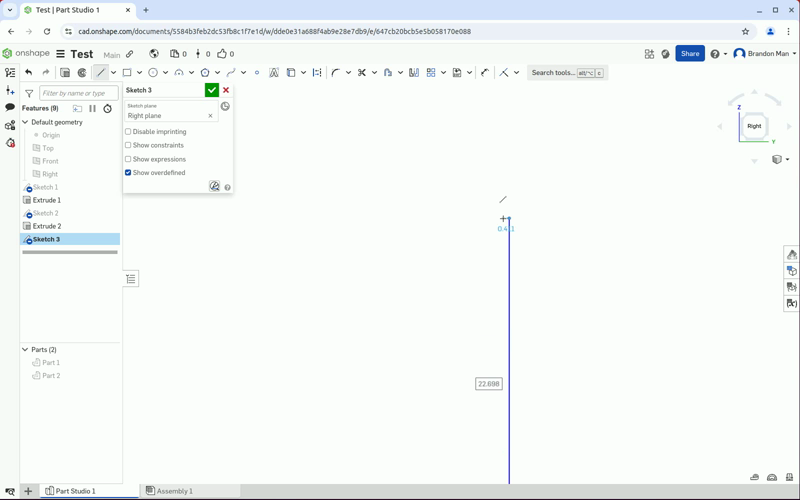
scroll(6)
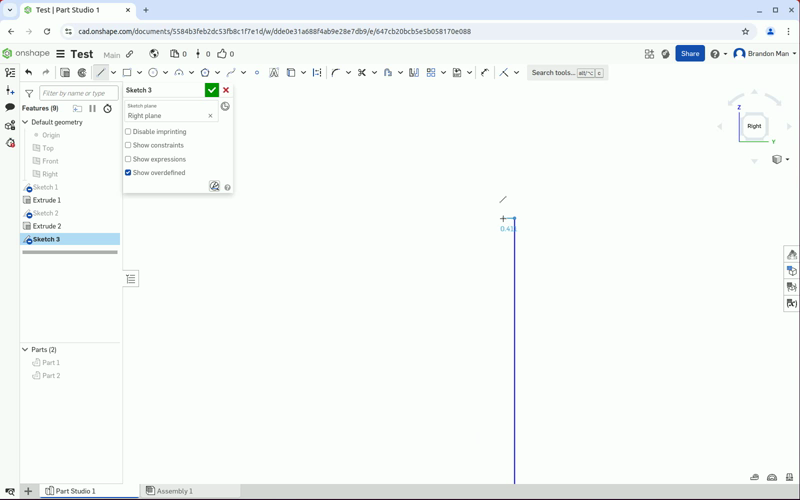
scroll(6)
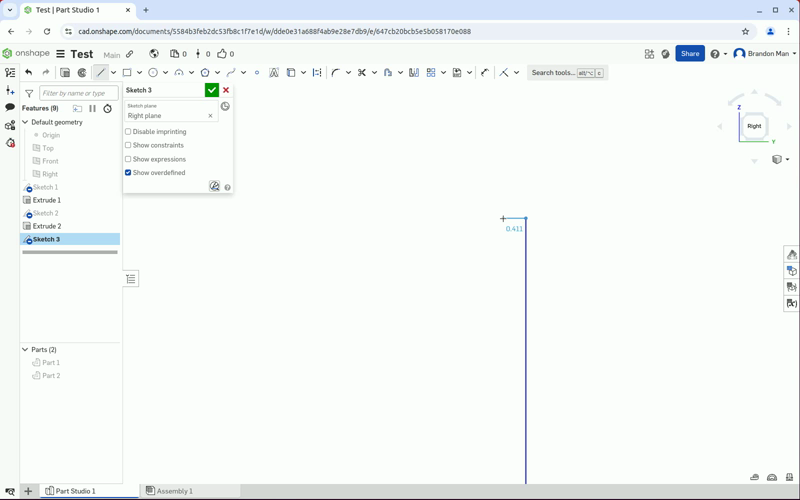
click(503, 218)
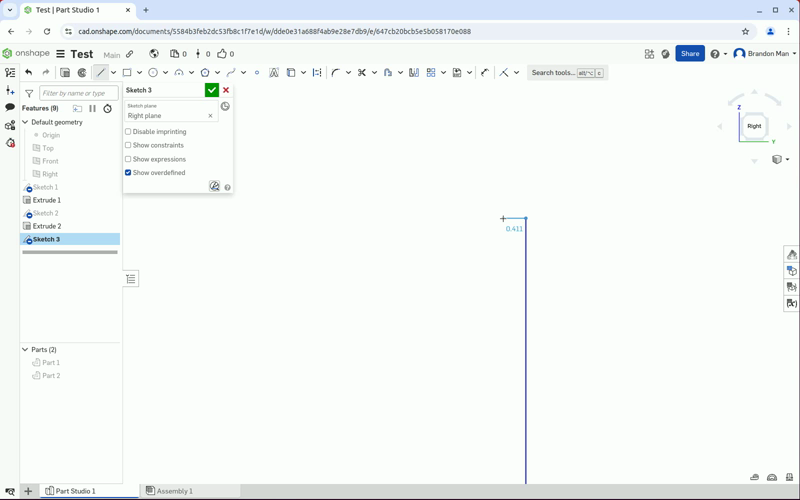
scroll(-6)
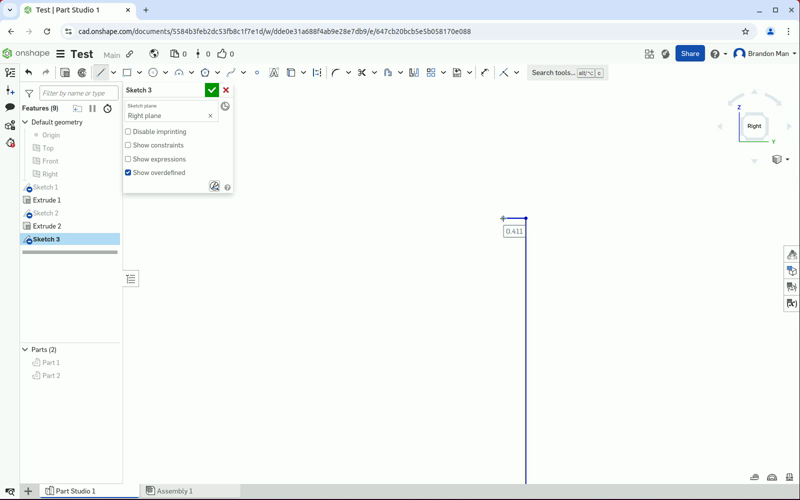
scroll(-6)
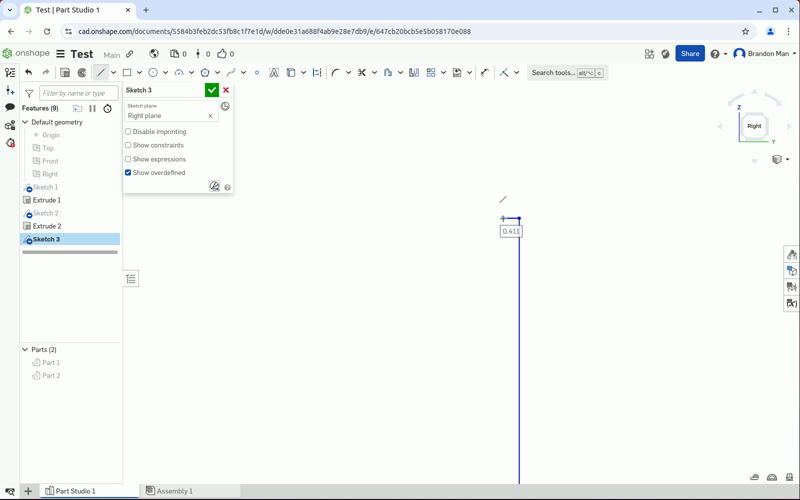
scroll(-6)
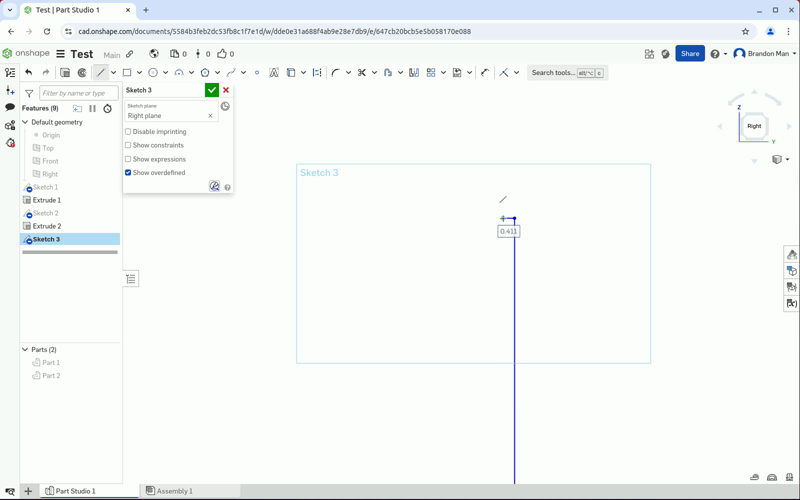
scroll(-6)
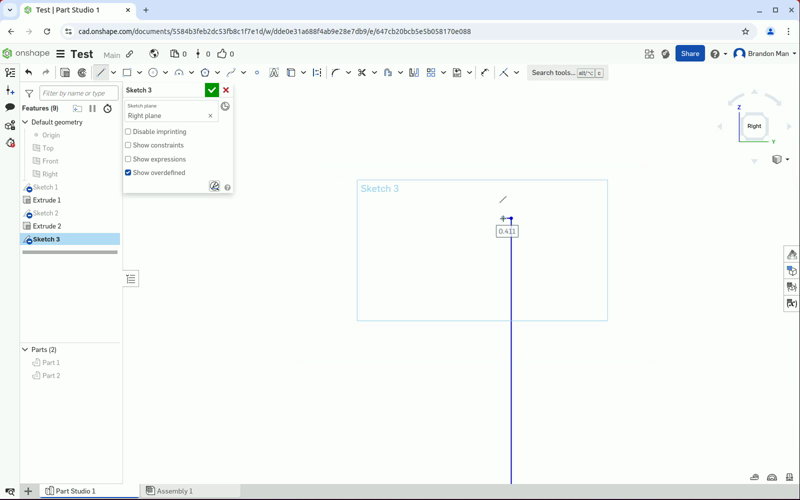
scroll(-6)
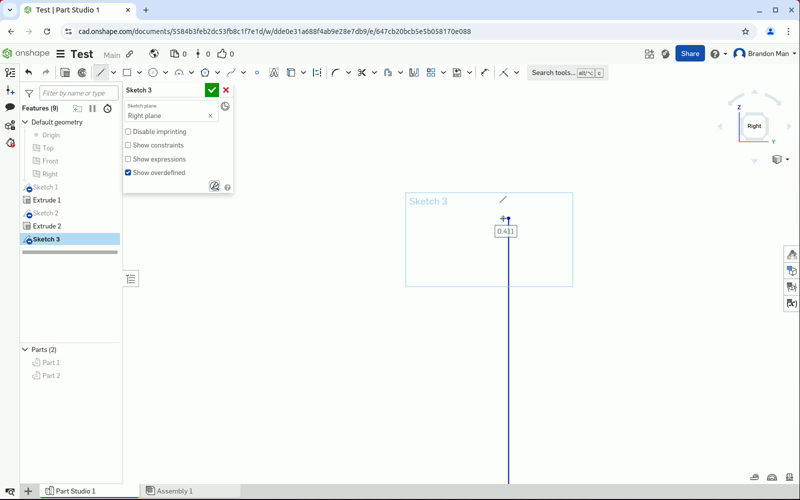
scroll(-6)
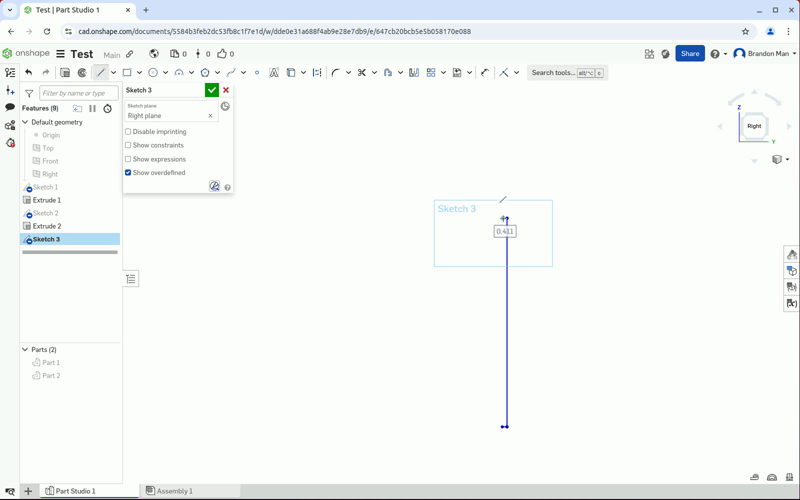
scroll(-6)
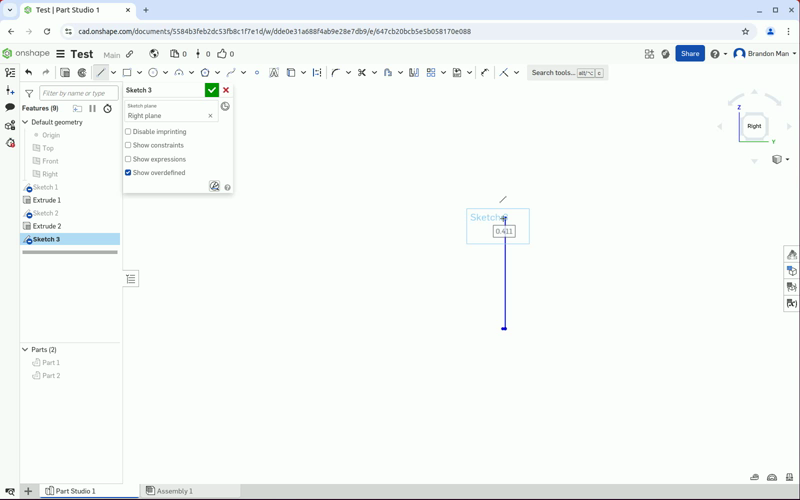
key_up(shift)
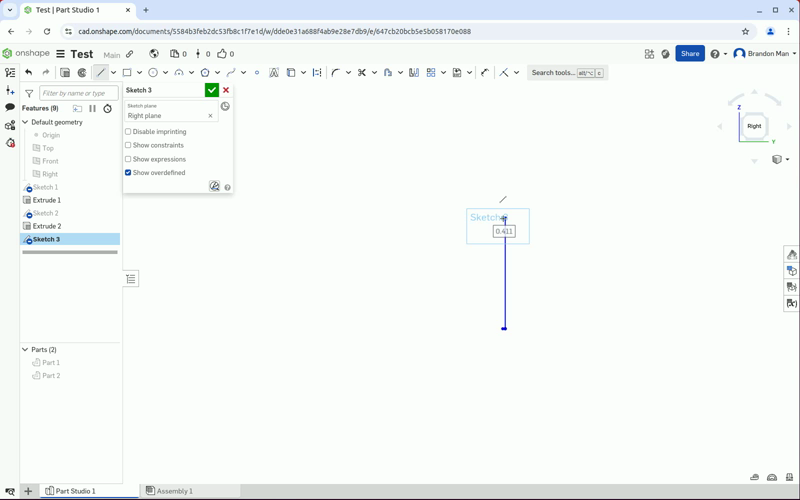
key_down(shift)
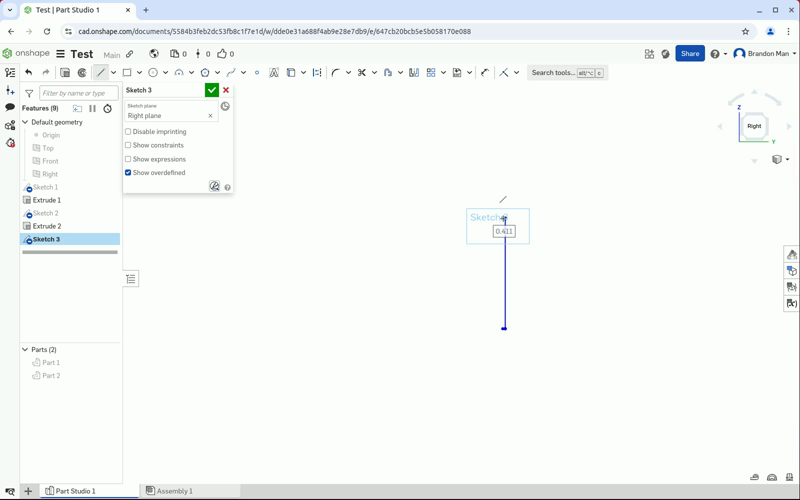
mouse_move(502, 328)
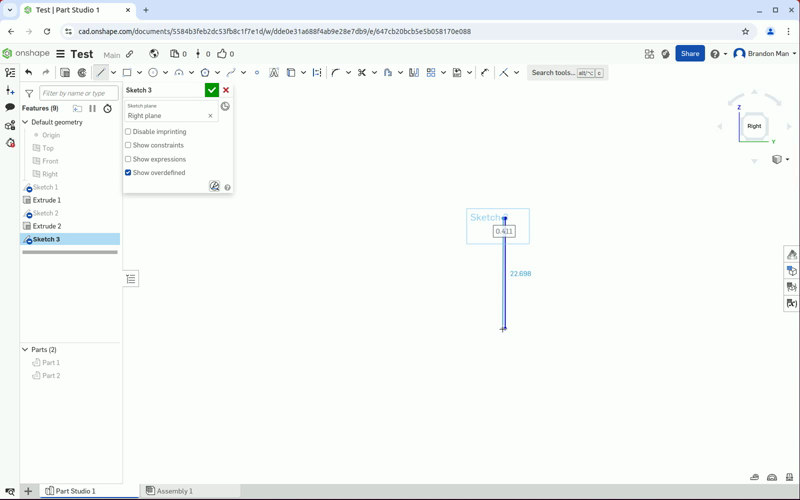
scroll(6)
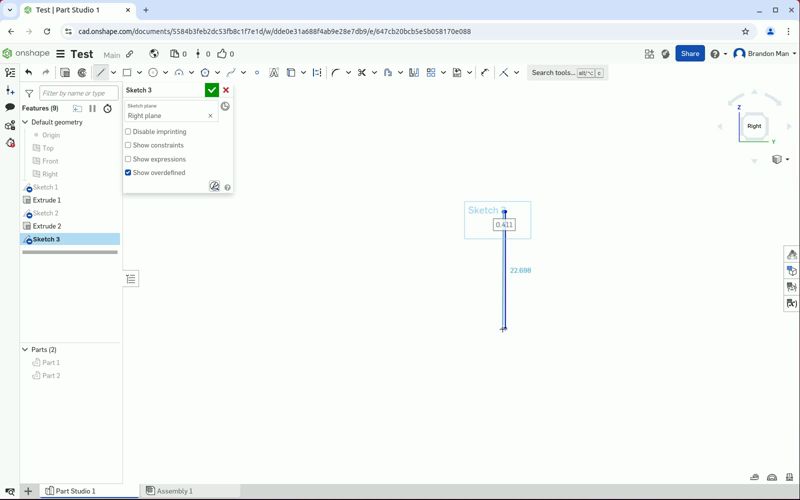
scroll(6)
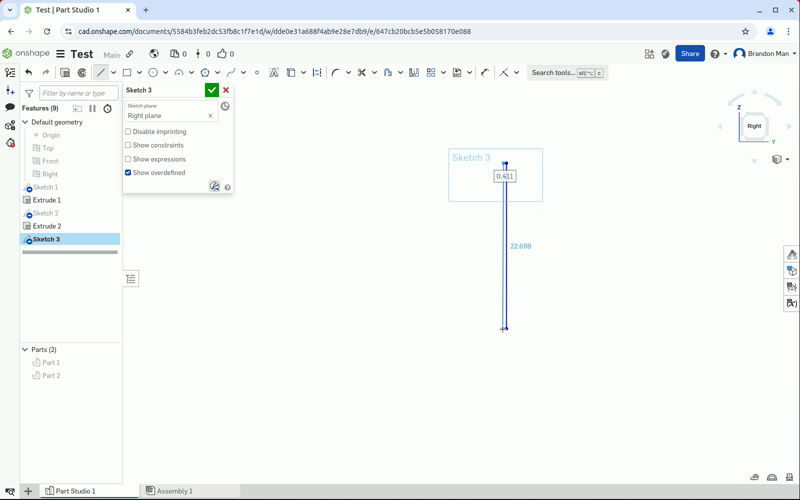
scroll(6)
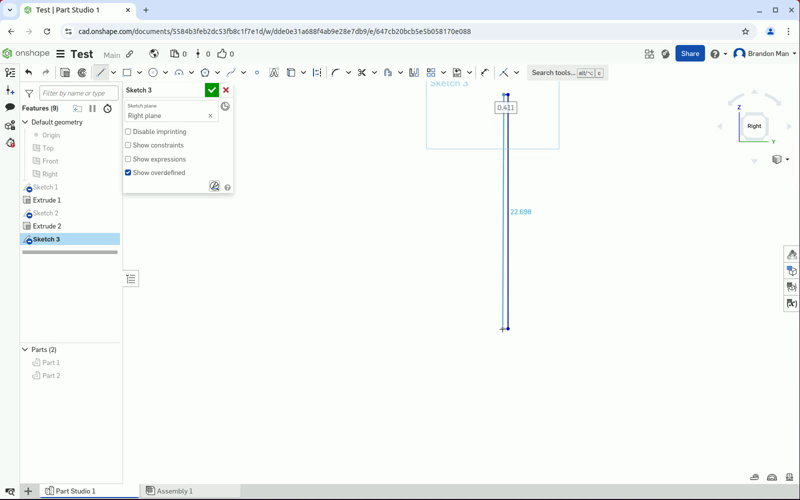
scroll(6)
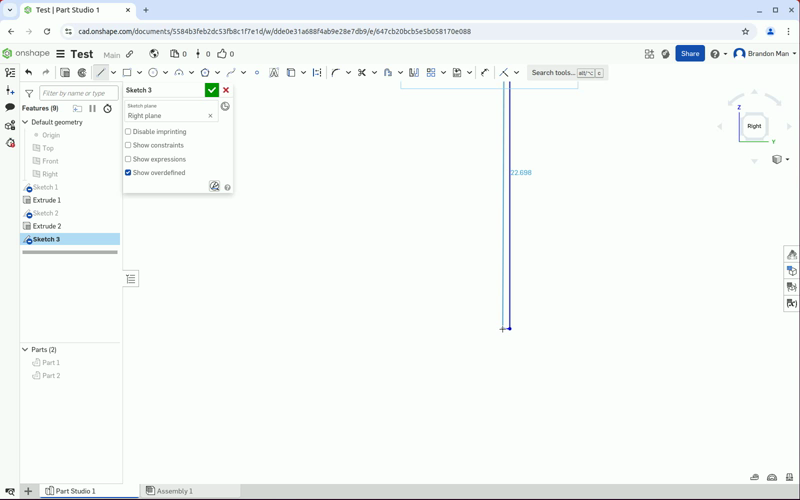
scroll(6)
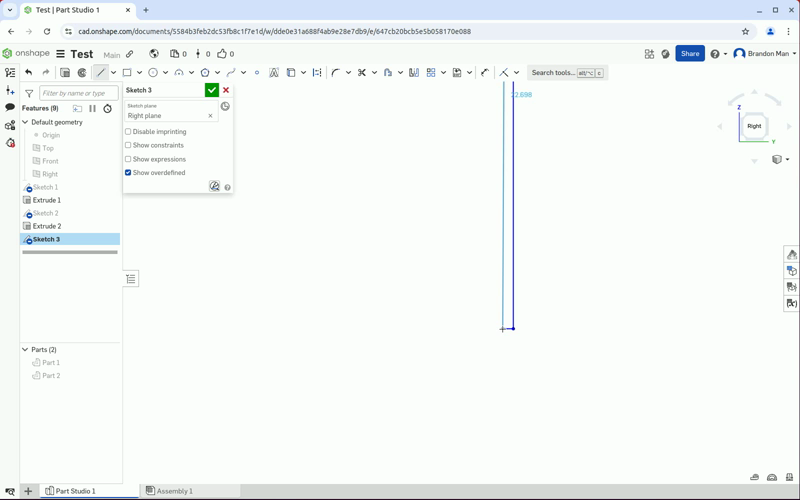
scroll(6)
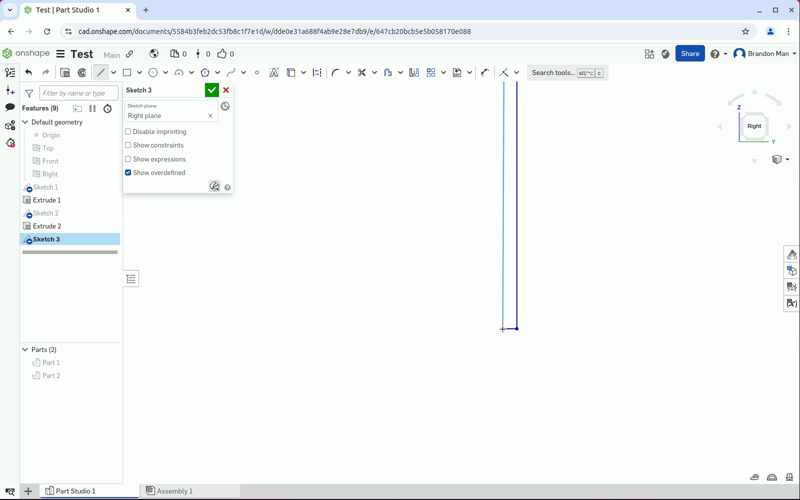
scroll(6)
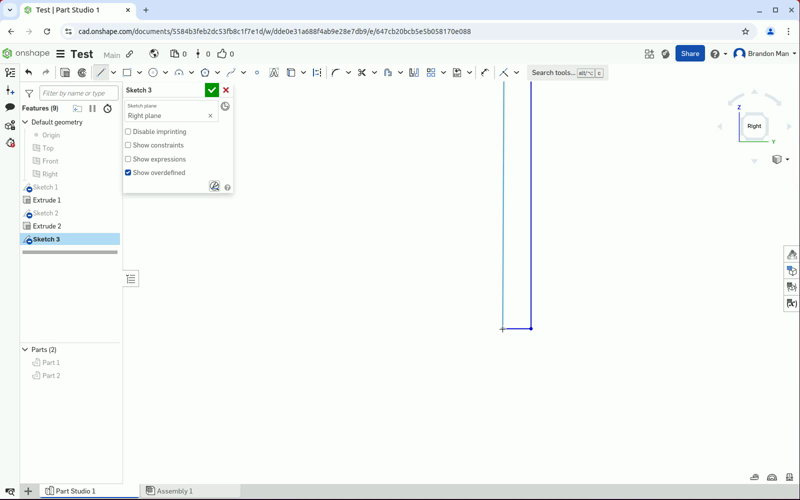
key_up(shift)
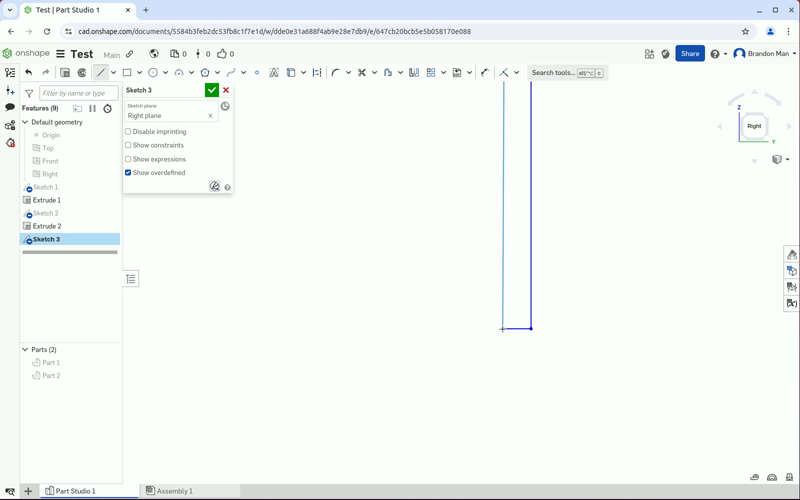
click(502, 328)
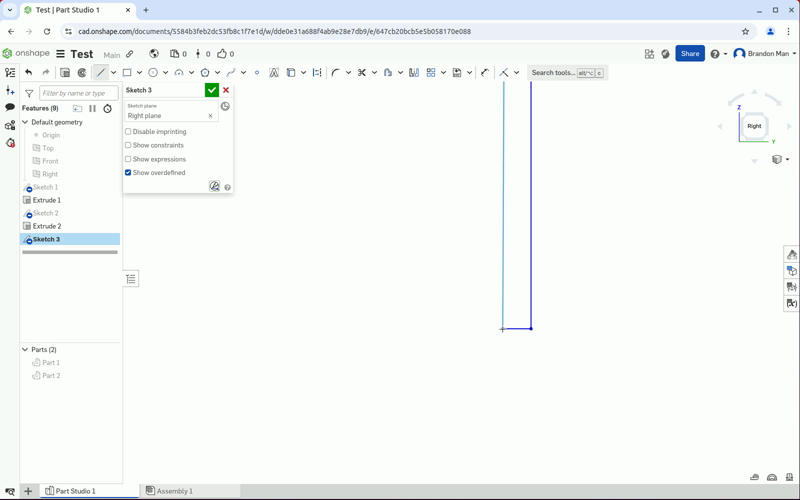
scroll(-6)
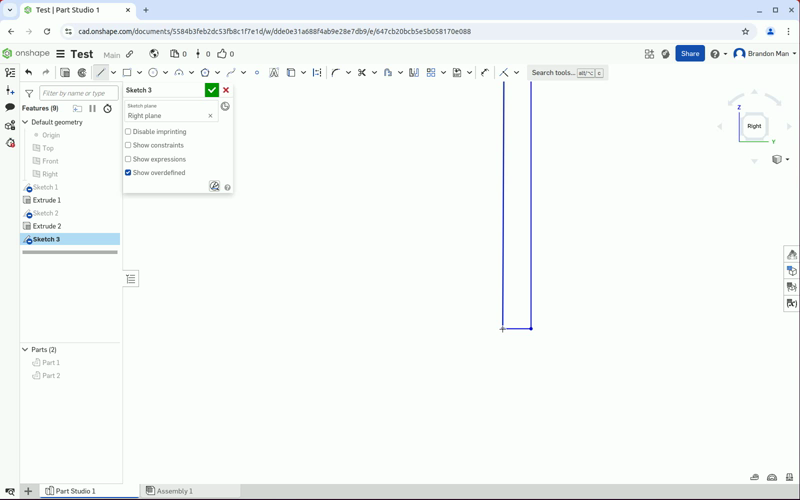
scroll(-6)
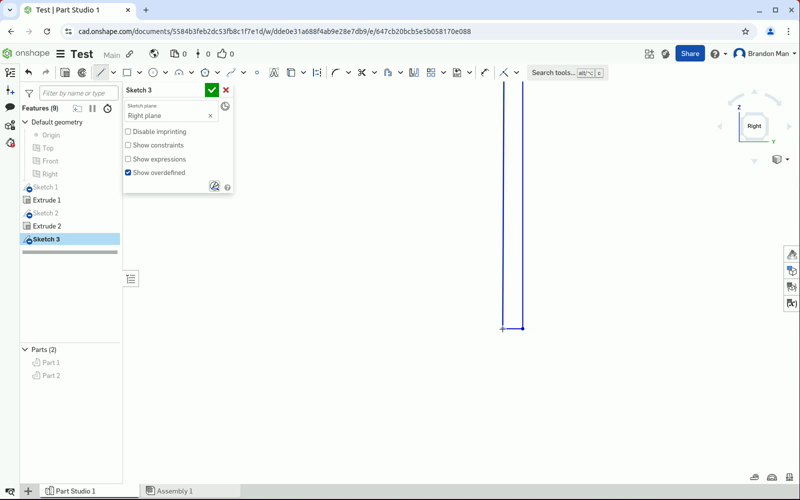
scroll(-6)
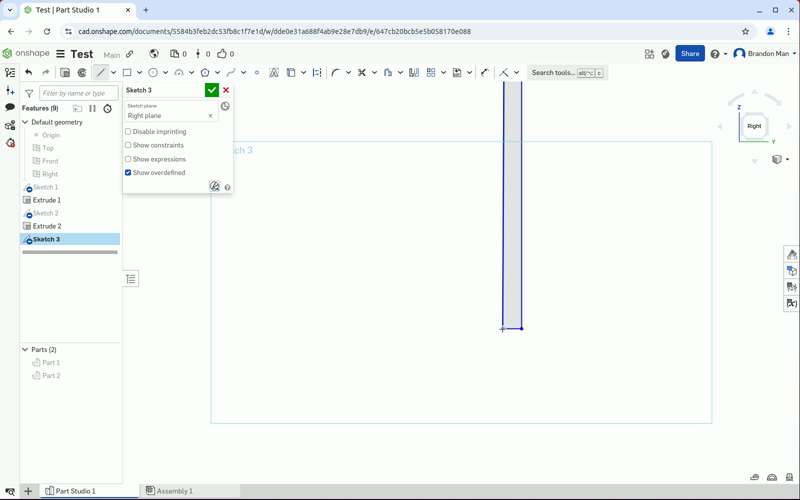
scroll(-6)
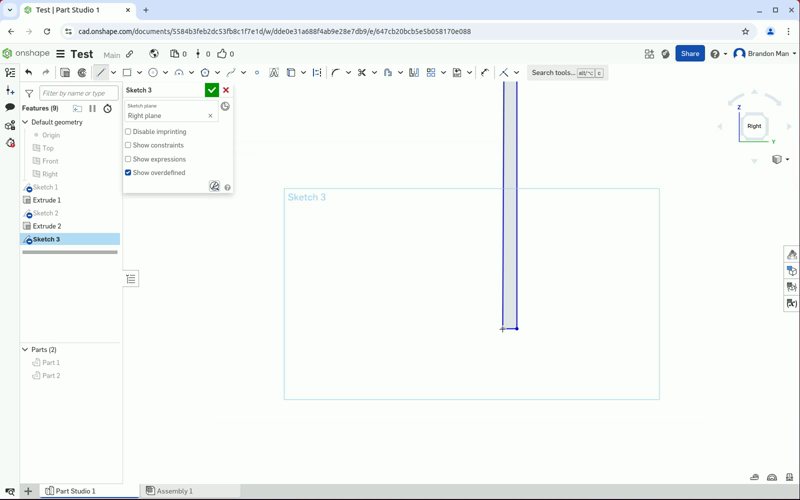
scroll(-6)
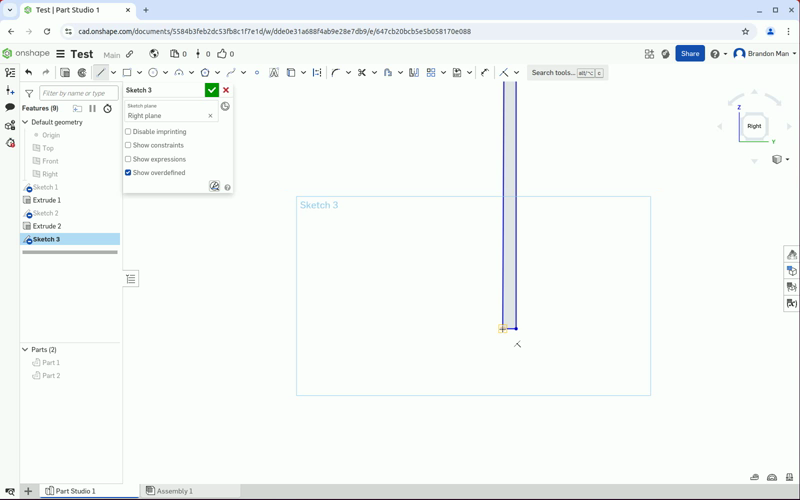
scroll(-6)
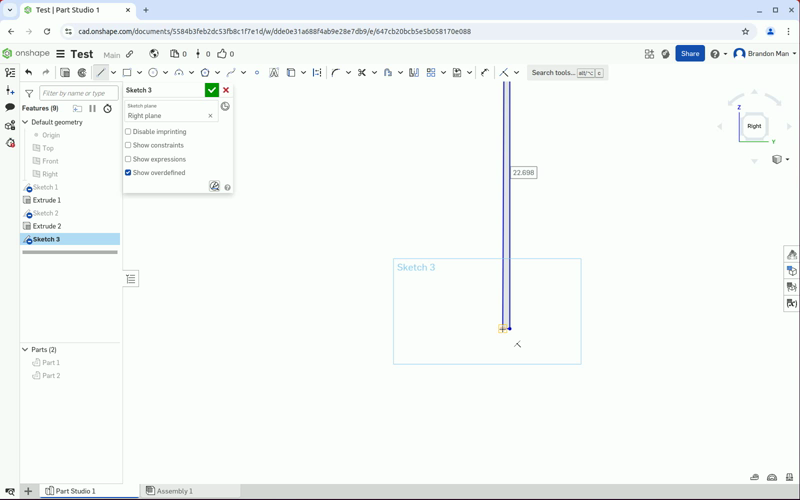
scroll(-6)
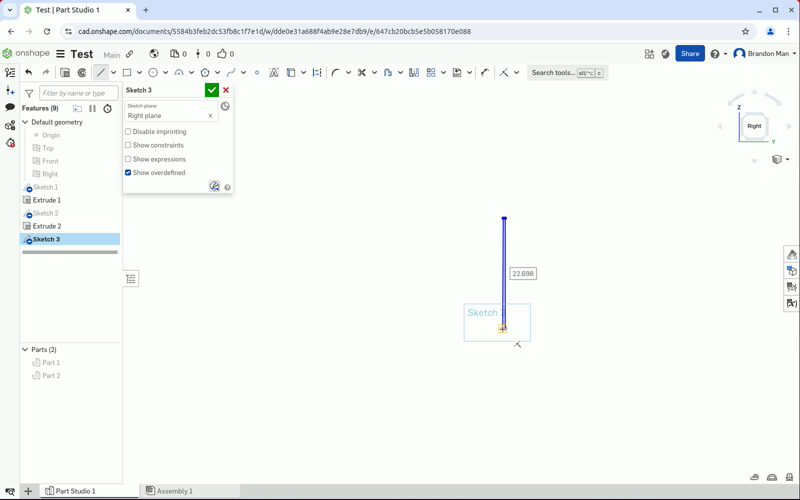
key(esc)
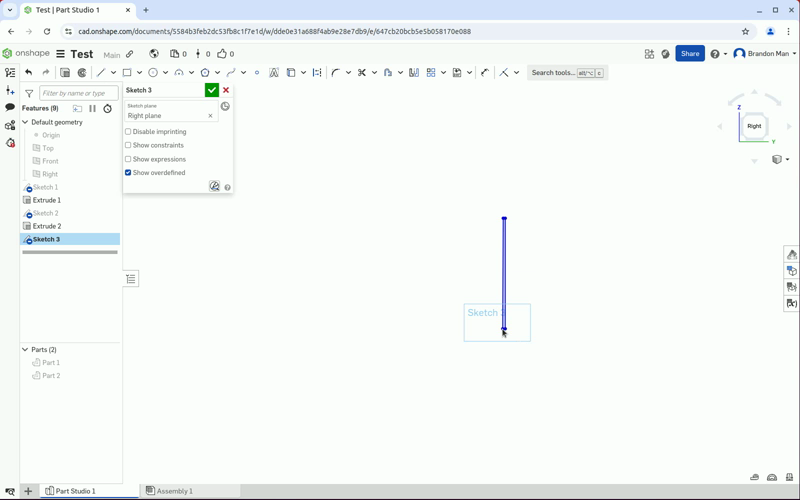
mouse_move(504, 289)
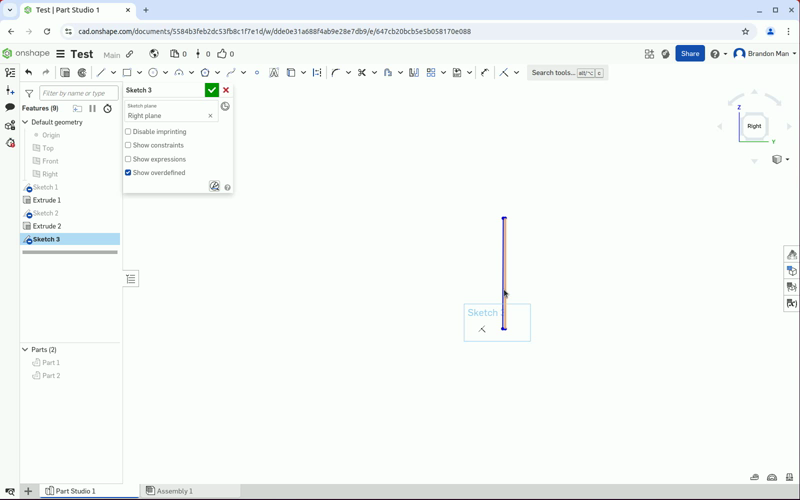
scroll(6)
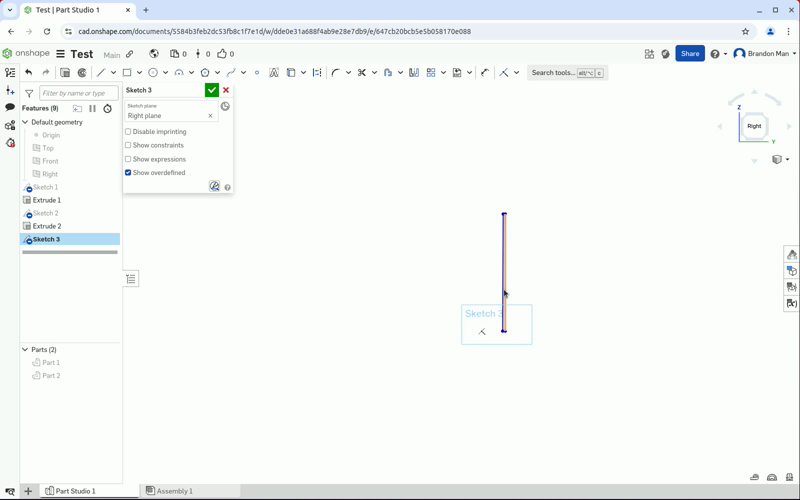
scroll(6)
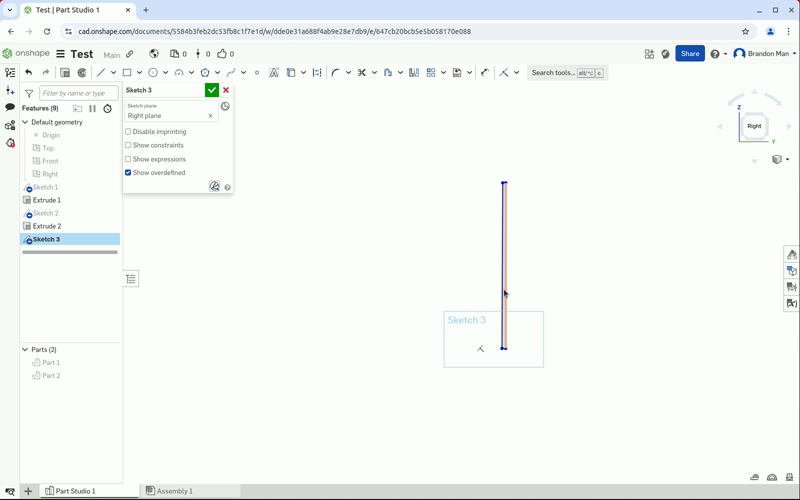
scroll(6)
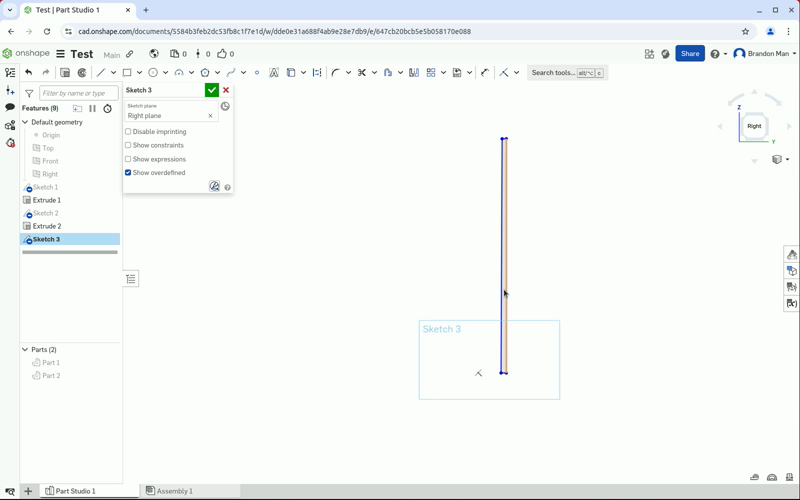
scroll(6)
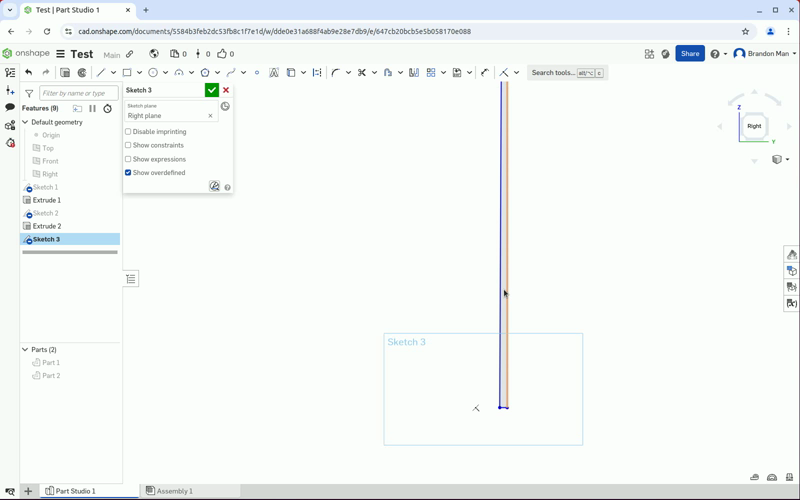
scroll(6)
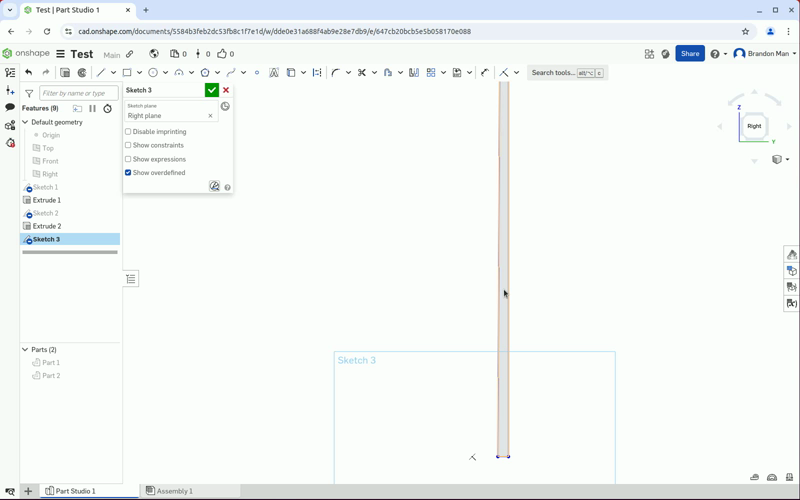
scroll(6)
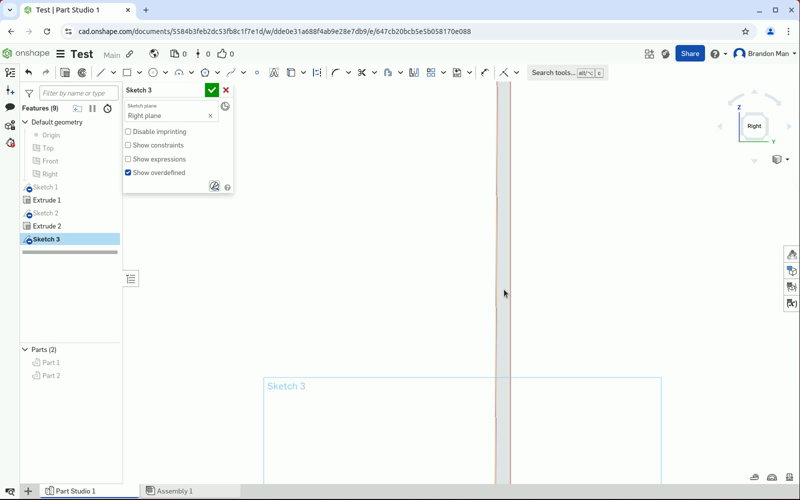
scroll(6)
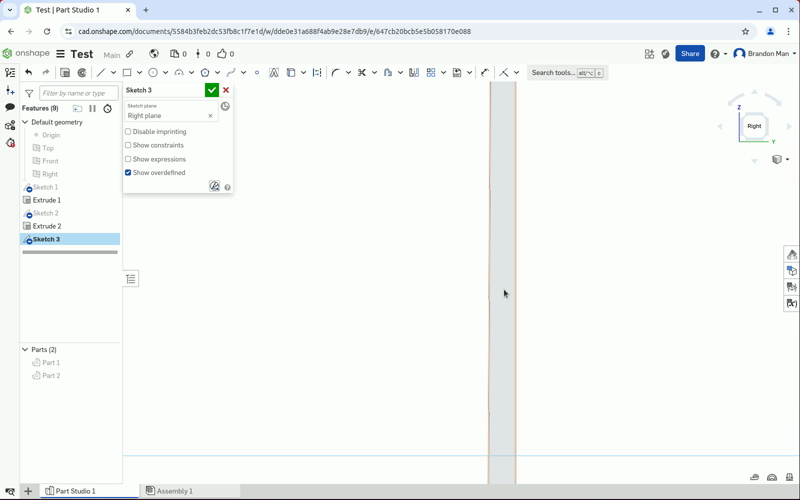
click(504, 289)
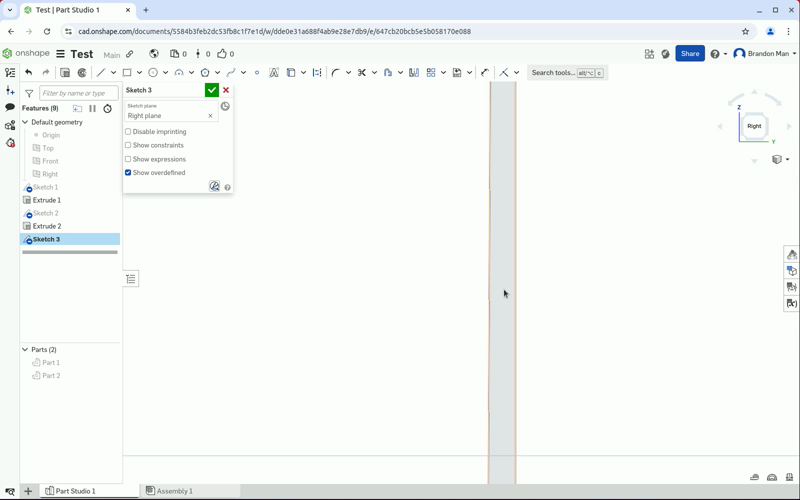
scroll(-6)
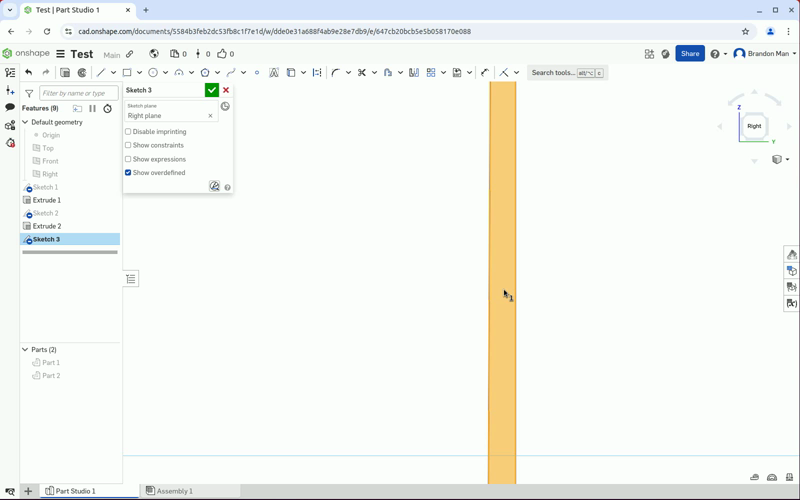
scroll(-6)
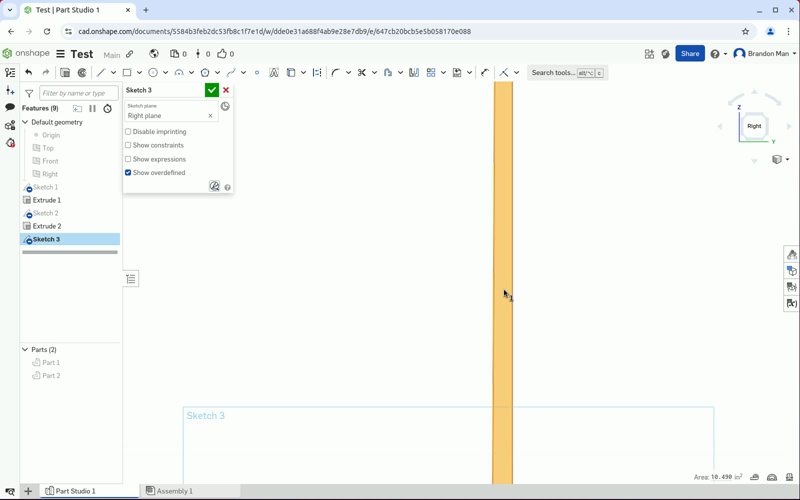
scroll(-6)
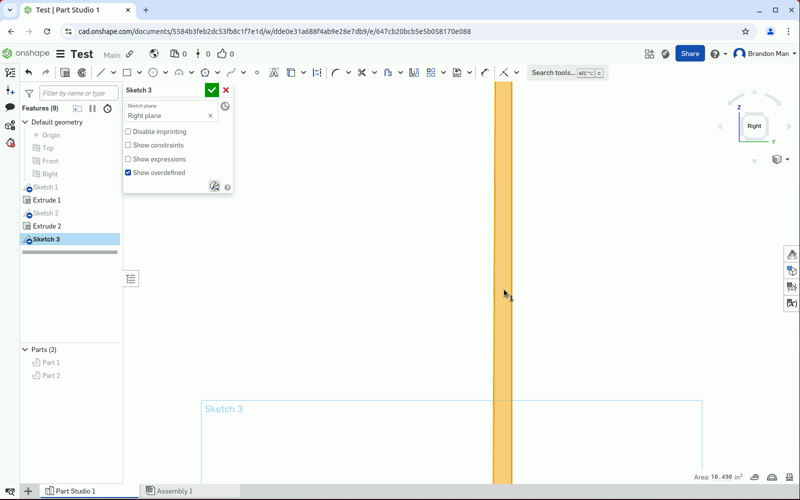
scroll(-6)
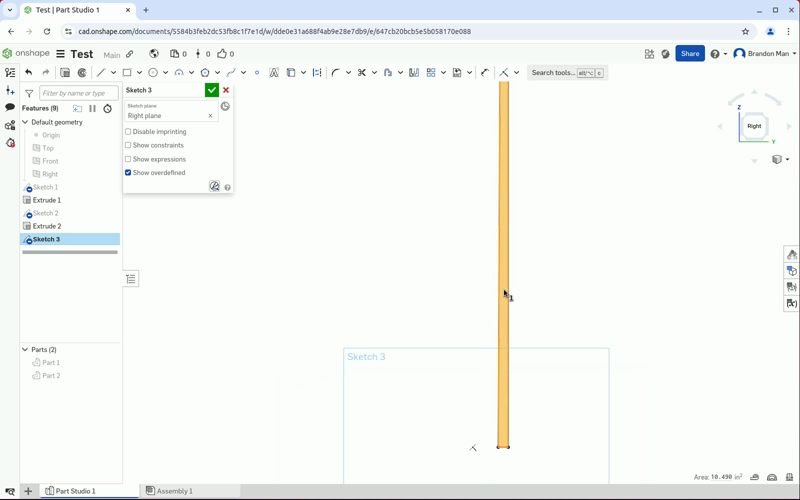
scroll(-6)
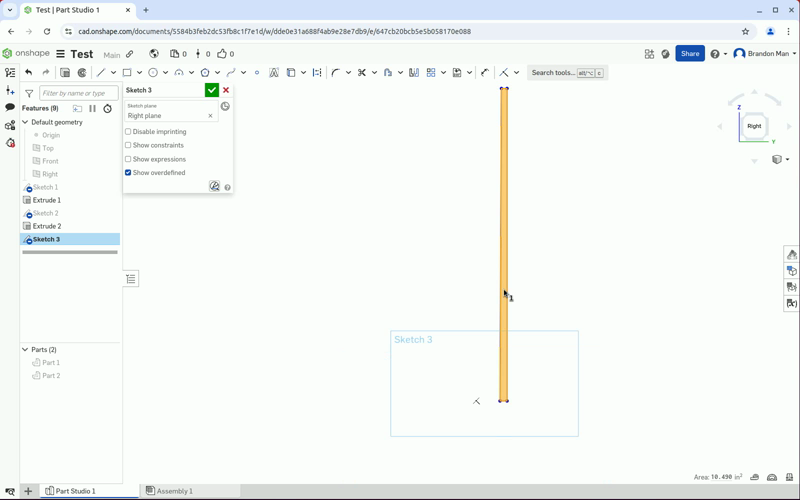
scroll(-6)
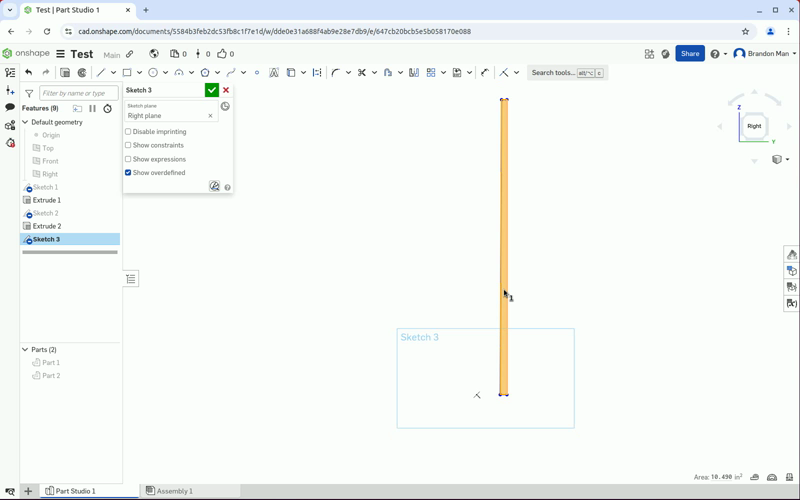
scroll(-6)
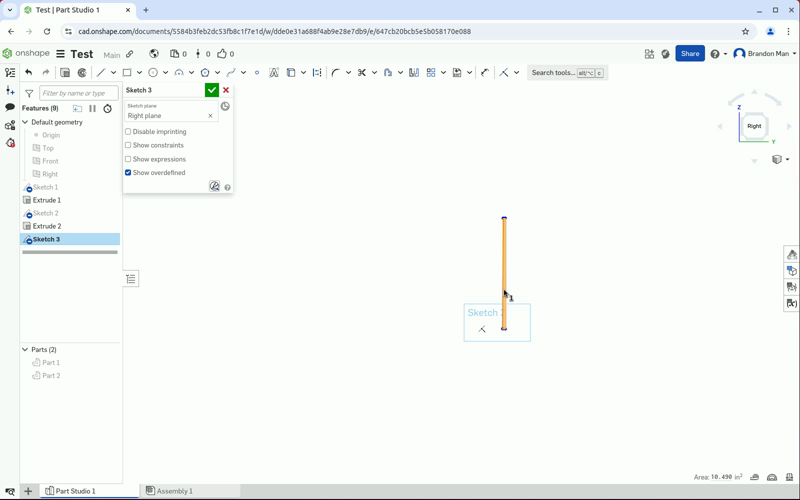
mouse_move(73, 352)
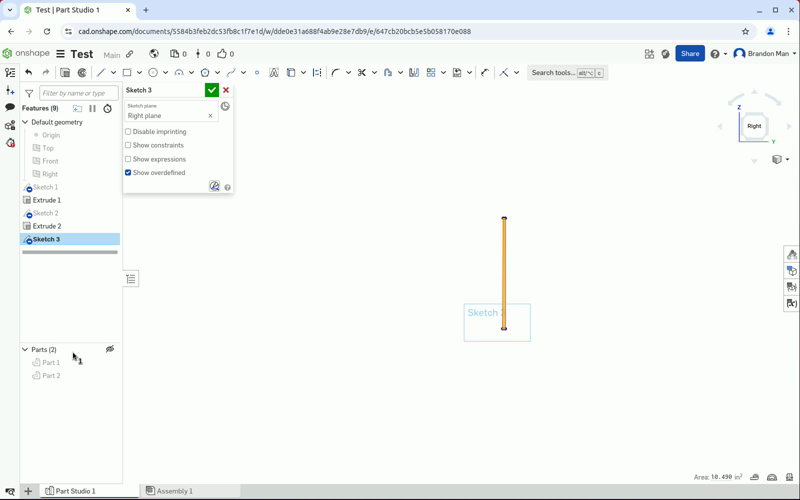
key(shift+y)
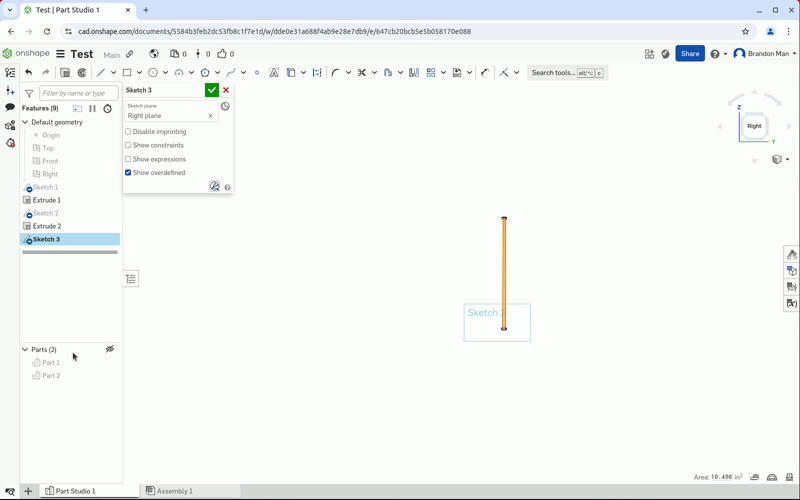
key(shift+e)
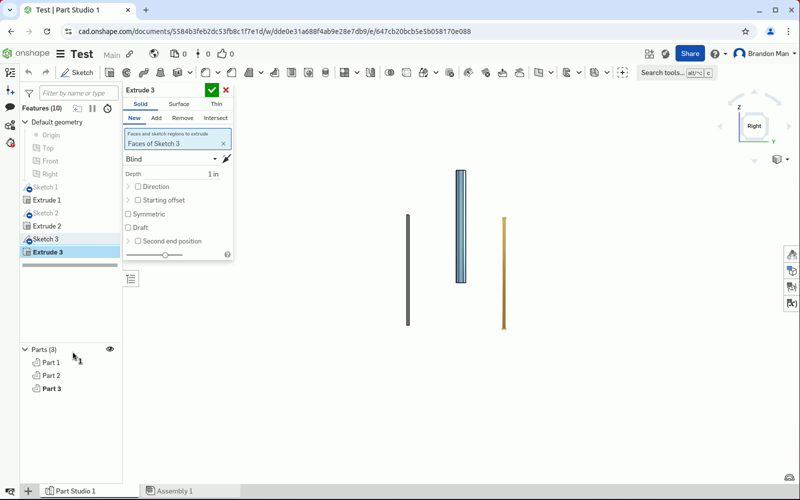
mouse_move(143, 106)
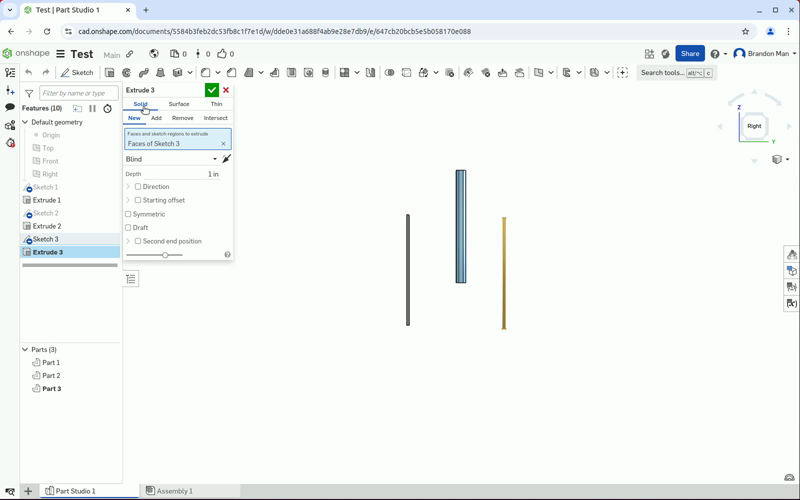
click(143, 106)
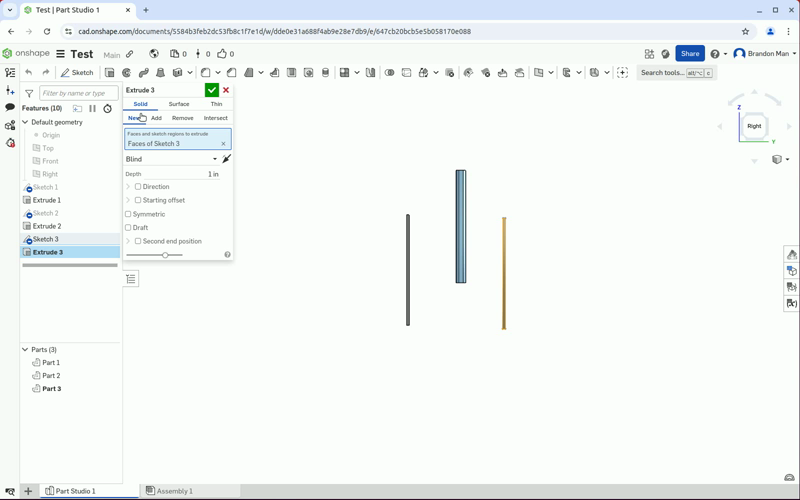
mouse_move(137, 120)
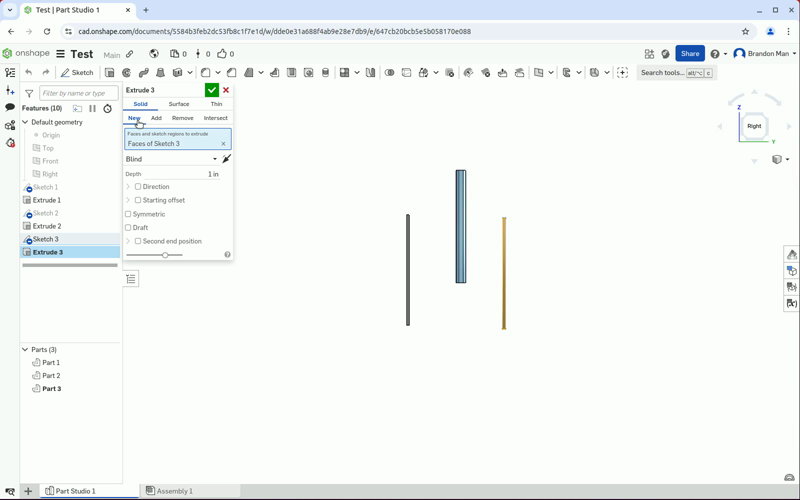
click(137, 120)
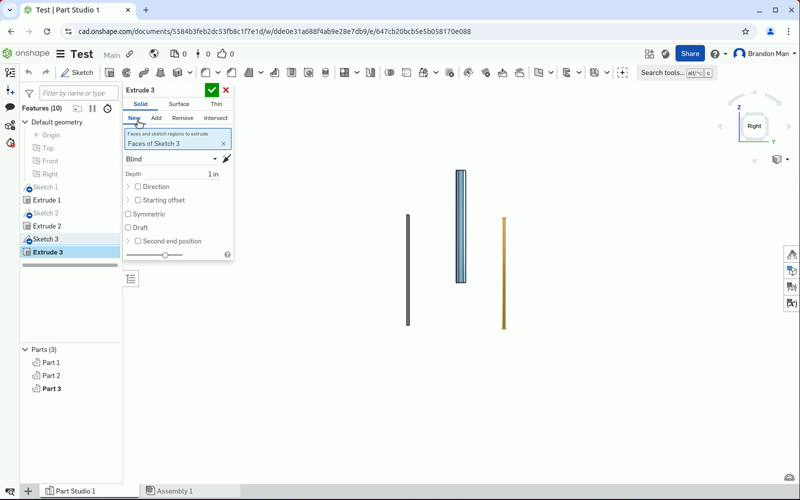
key(tab, 4)
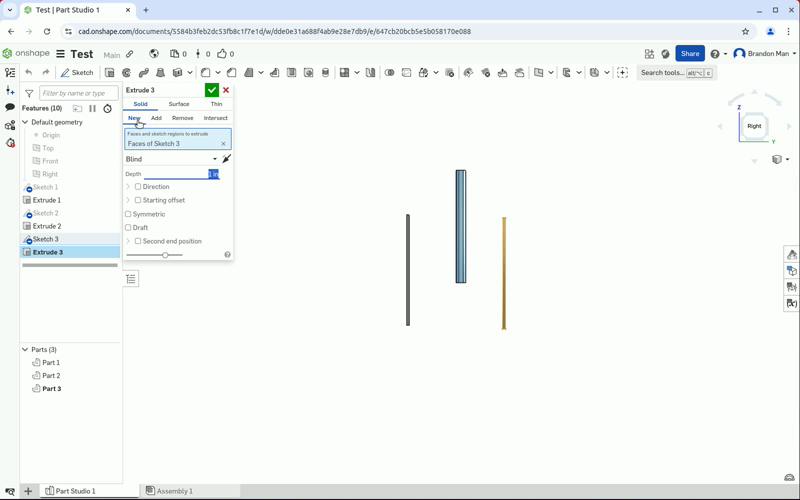
text(-0.241)
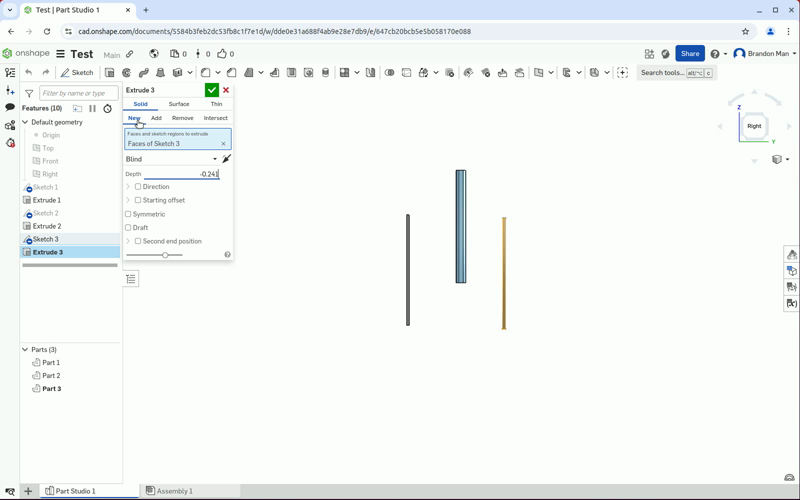
key(enter)
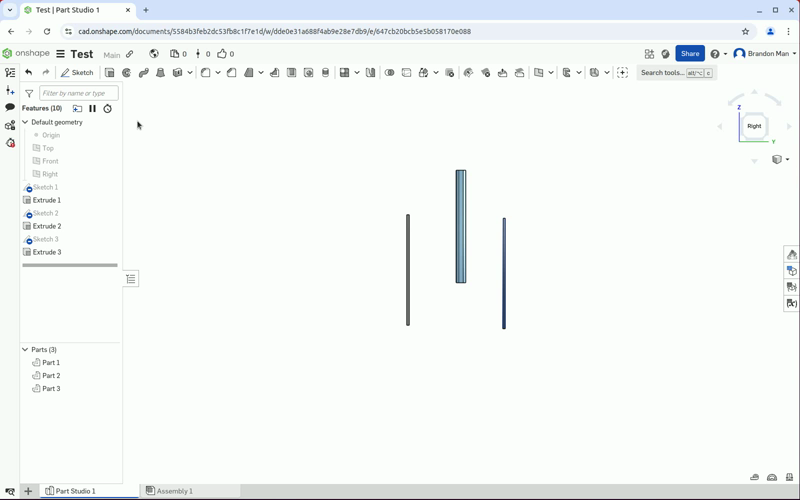
key(shift+h)
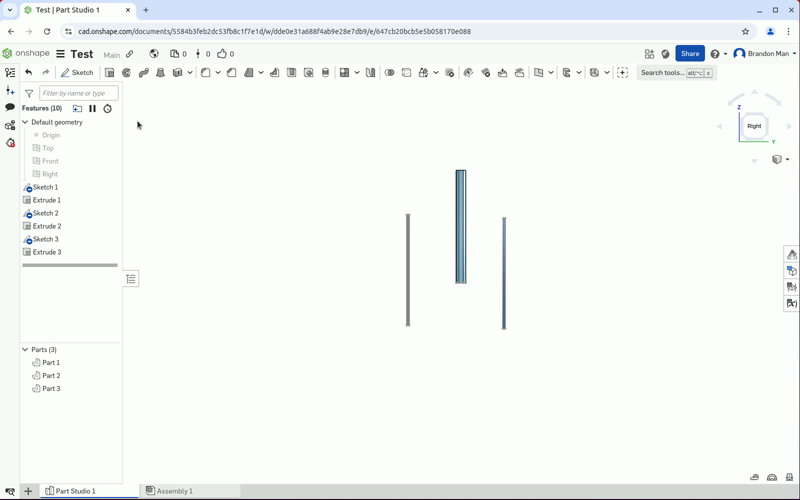
key(shift+h)
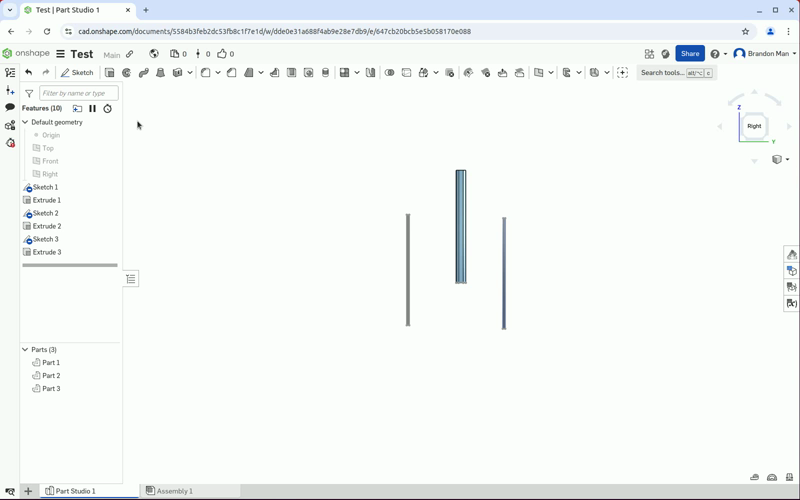
key(shift+7)
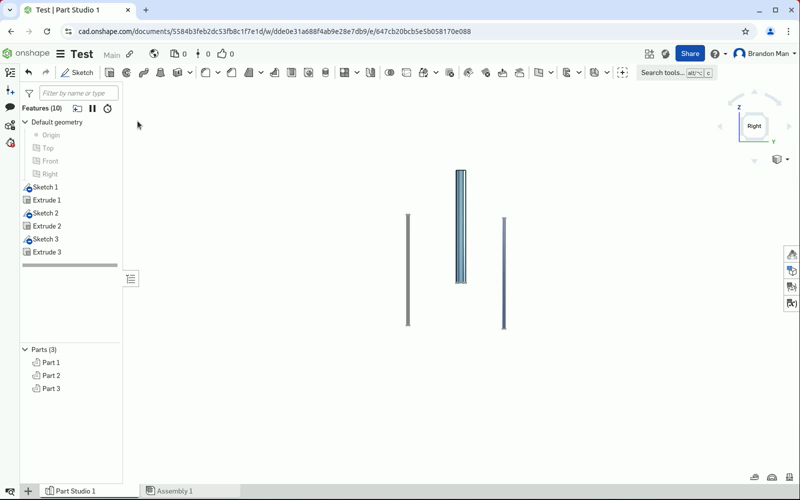
key(right, 2)
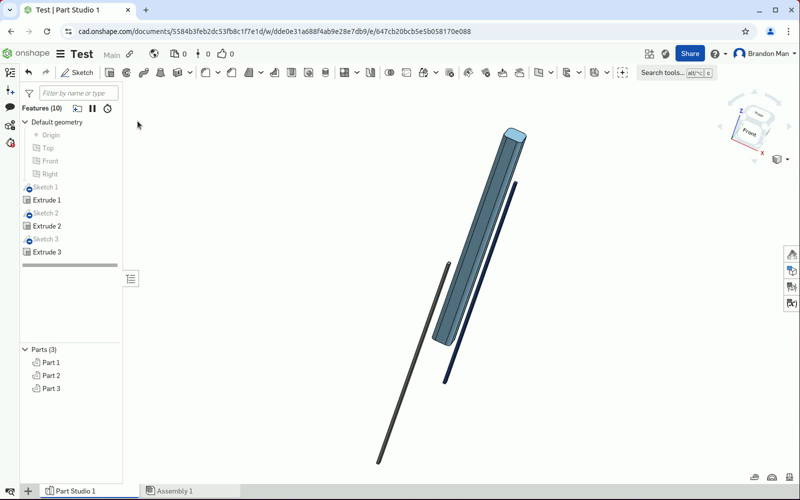
key(down, 2)
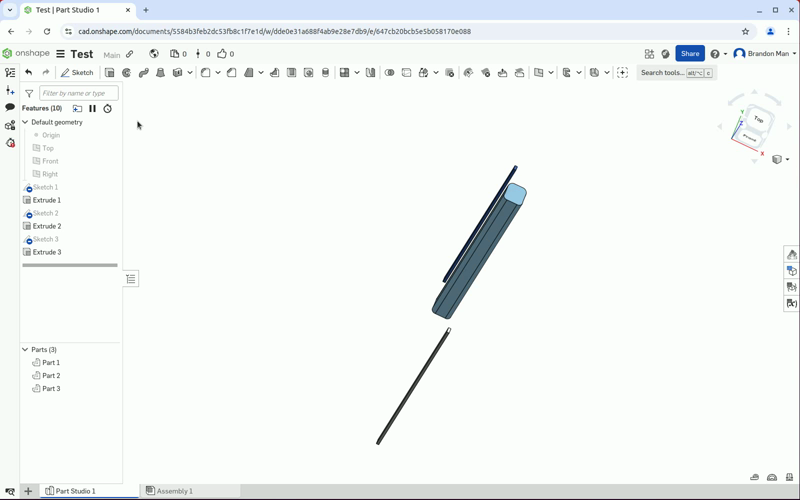
key(up, 2)
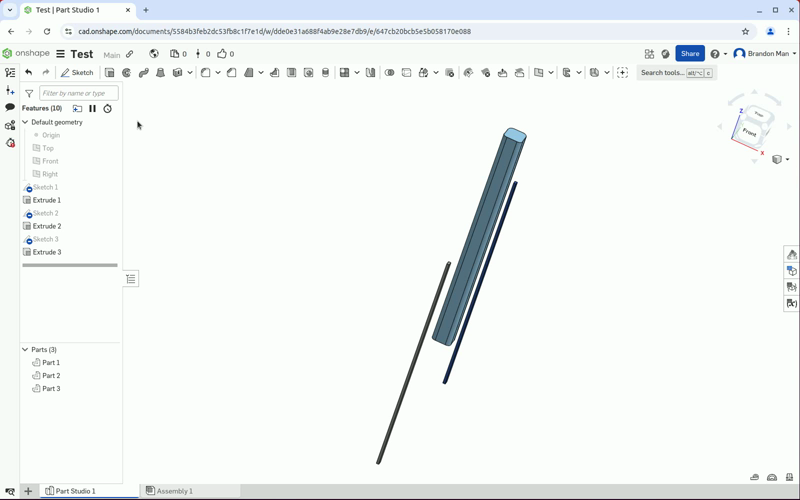
key(left, 2)
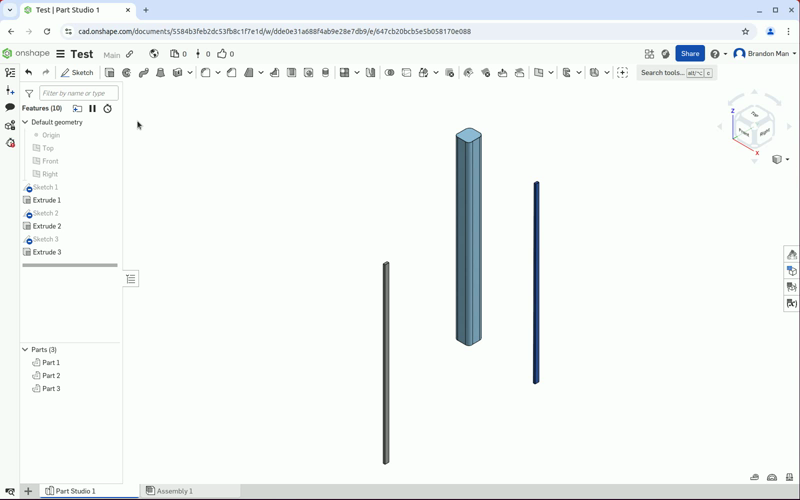
mouse_move(73, 189)
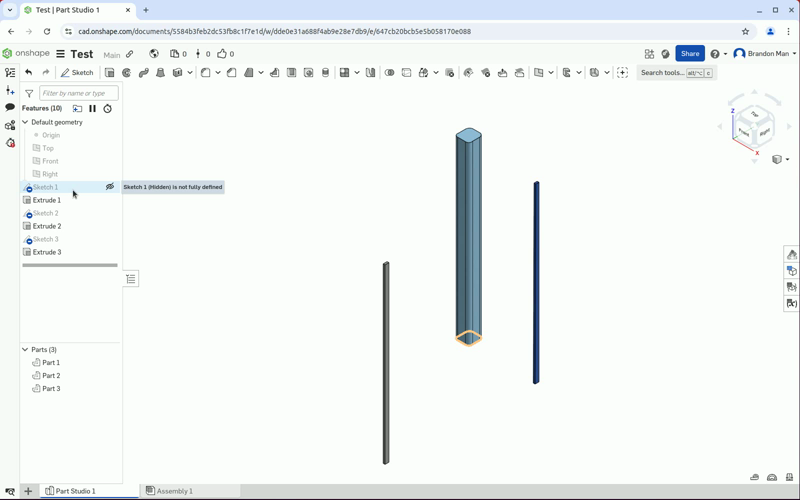
click(73, 189)